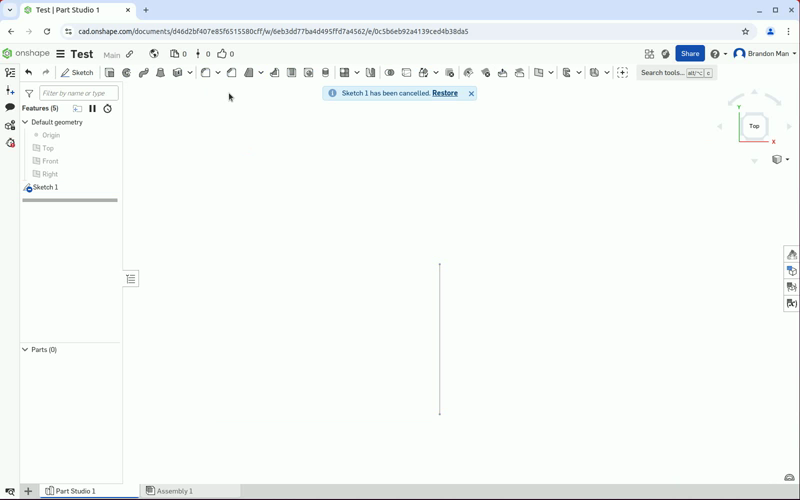
key(shift+h)
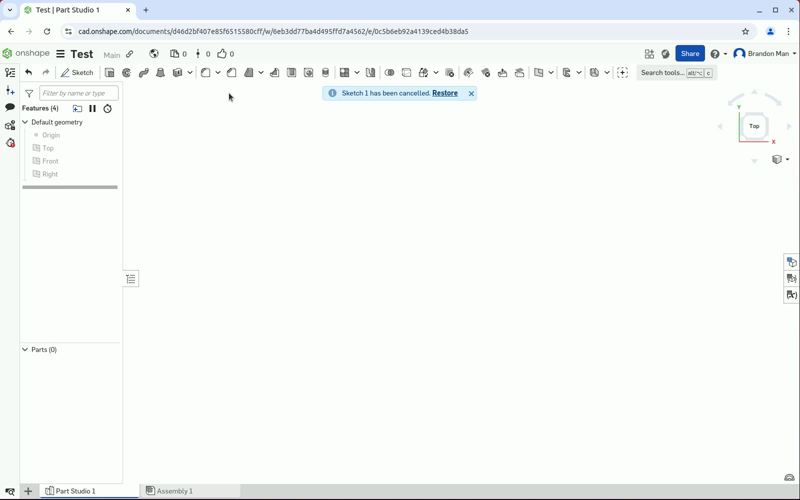
mouse_move(73, 352)
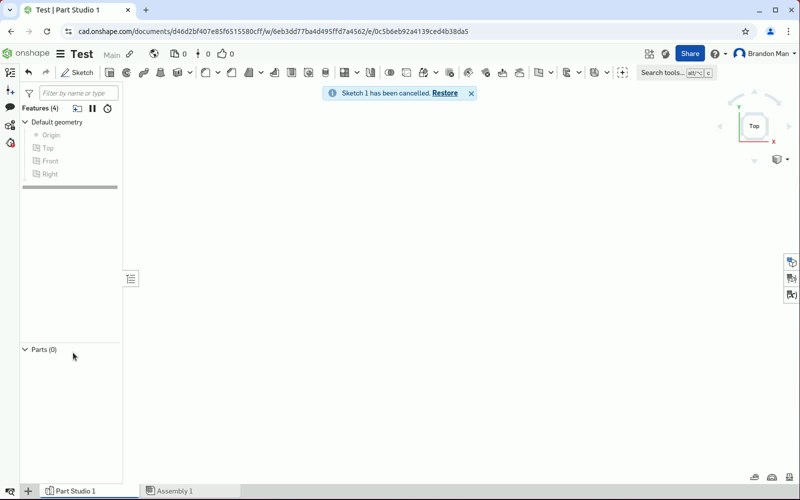
key(y)
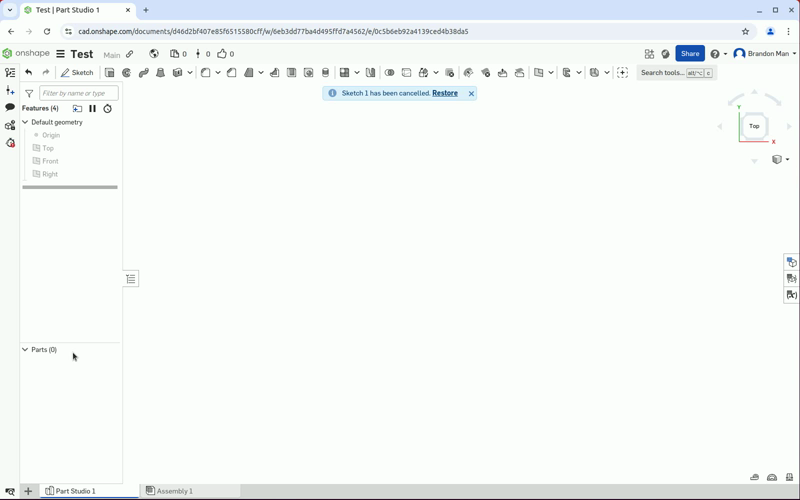
key(shift+p)
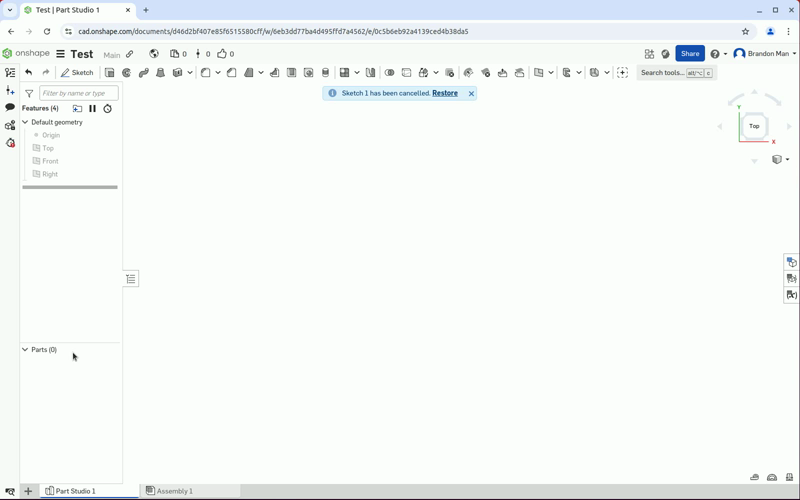
key(space)
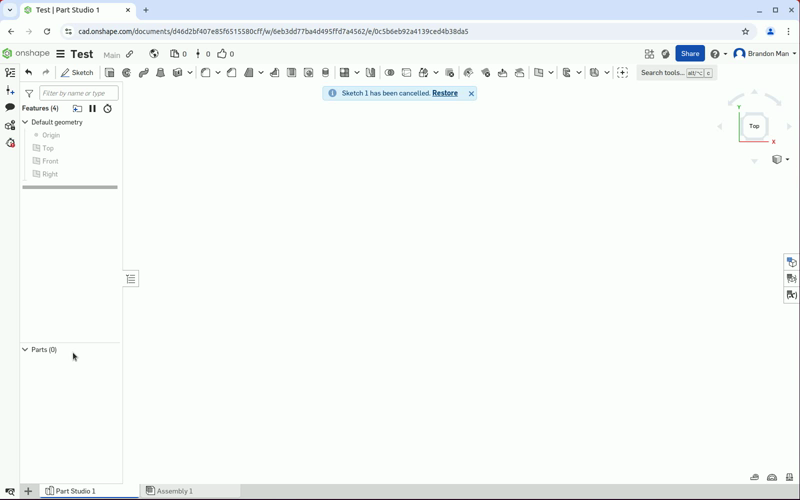
key_down(shift)
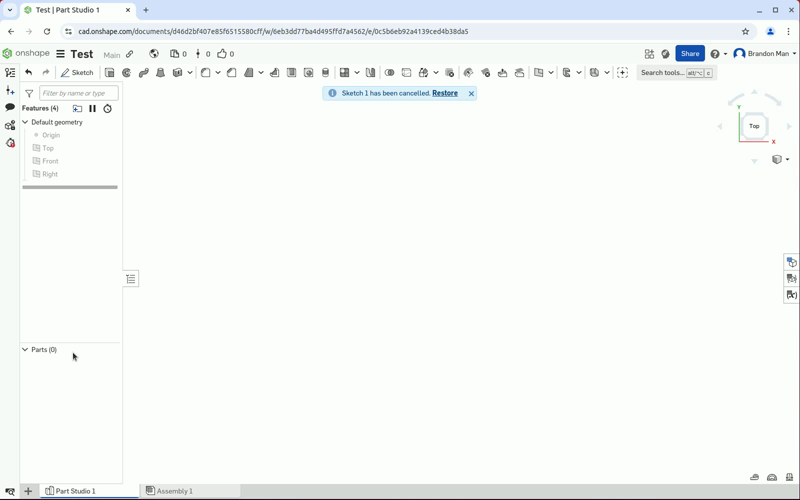
key(up)
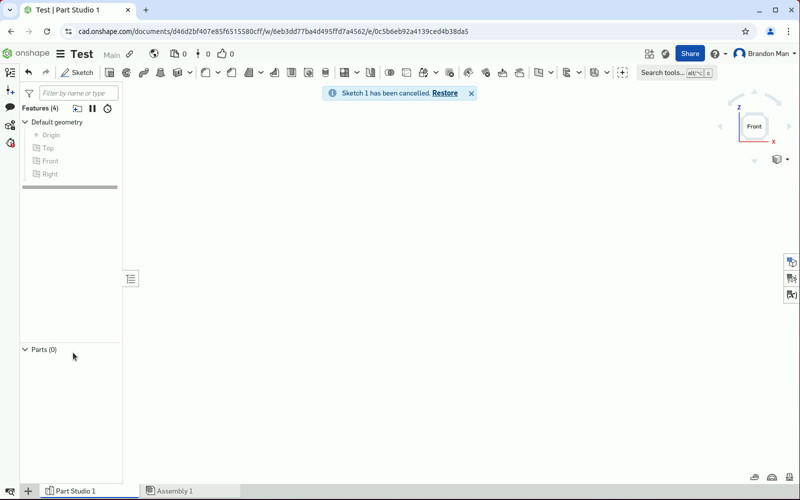
key_up(shift)
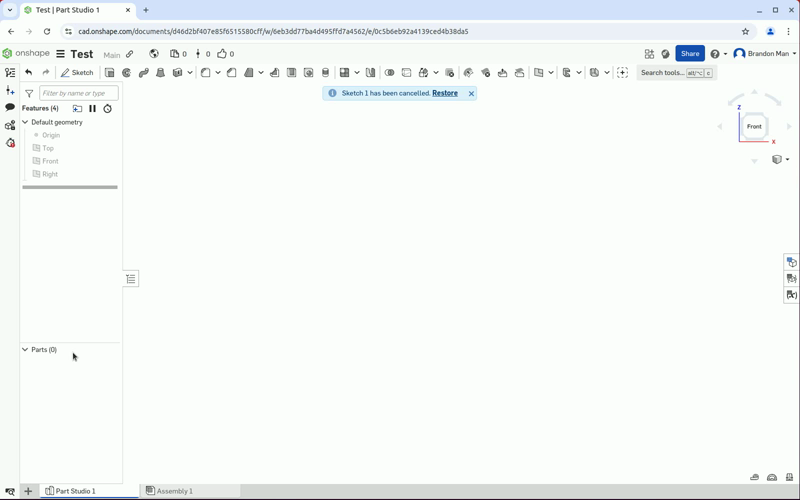
mouse_move(73, 352)
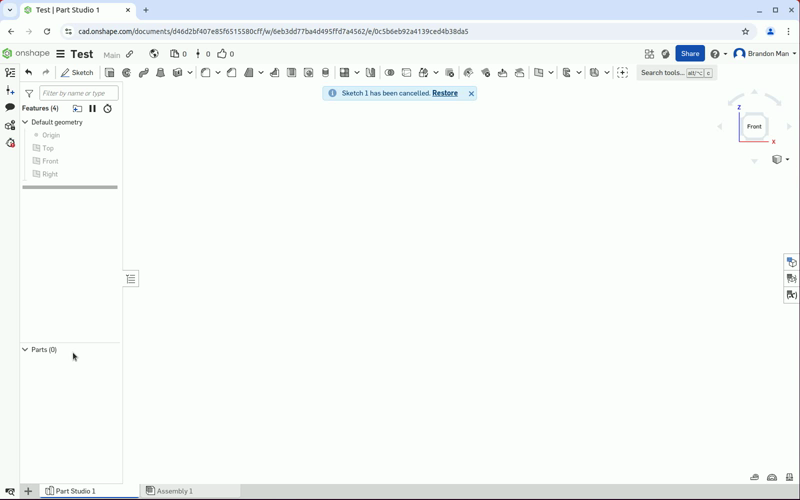
key(shift+y)
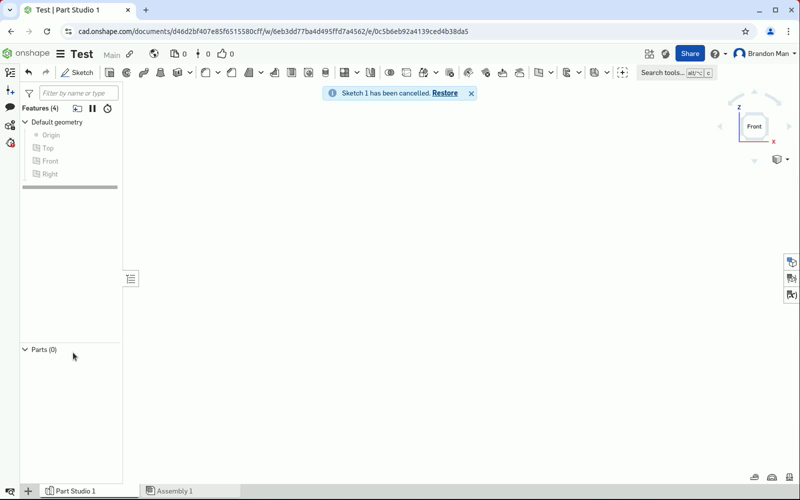
key(shift+s)
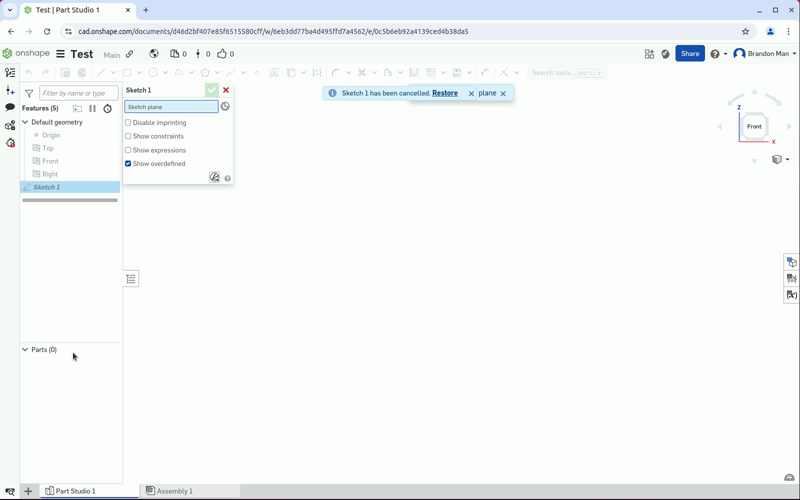
mouse_move(73, 163)
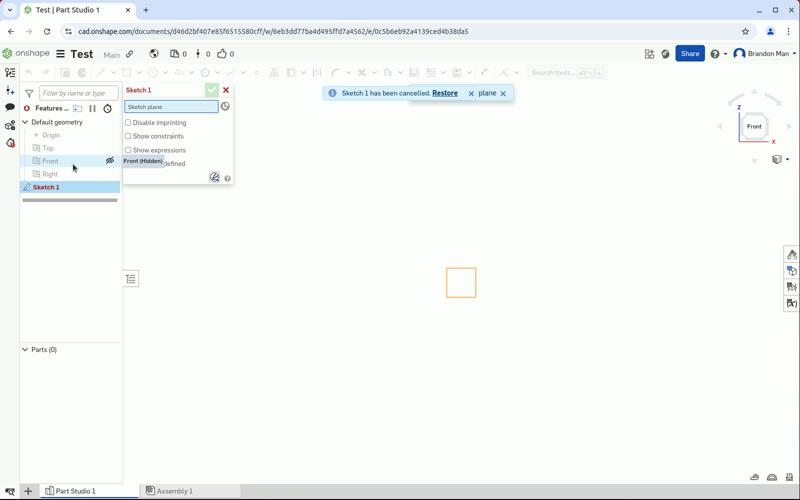
click(73, 163)
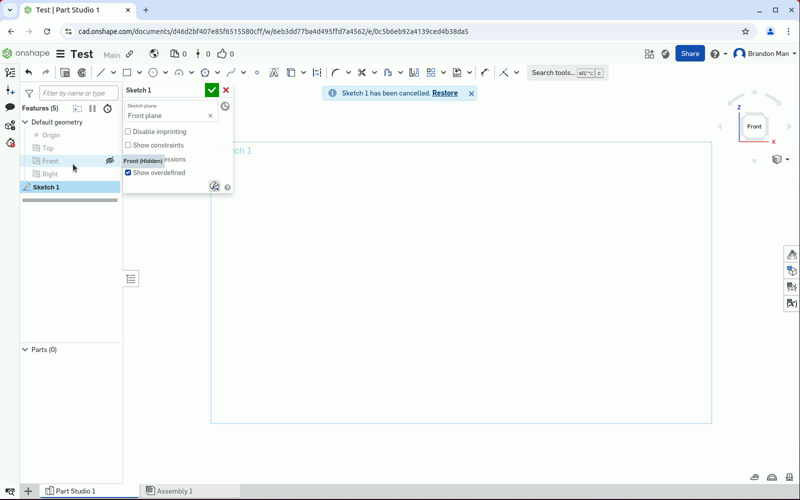
mouse_move(73, 352)
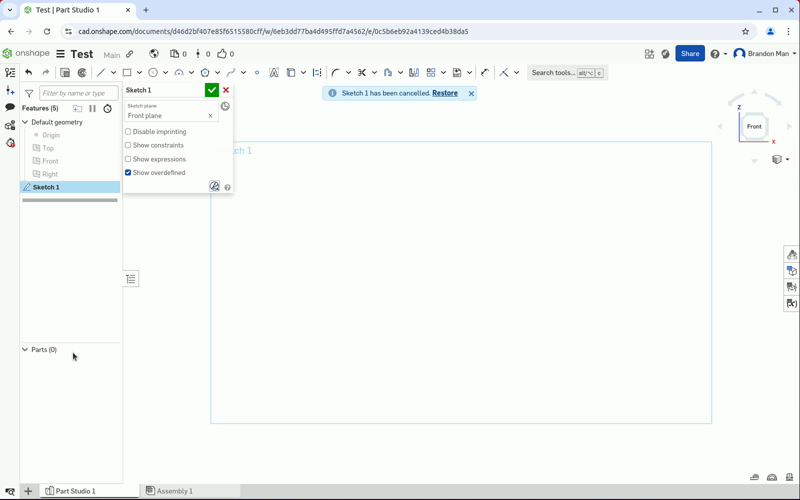
key(y)
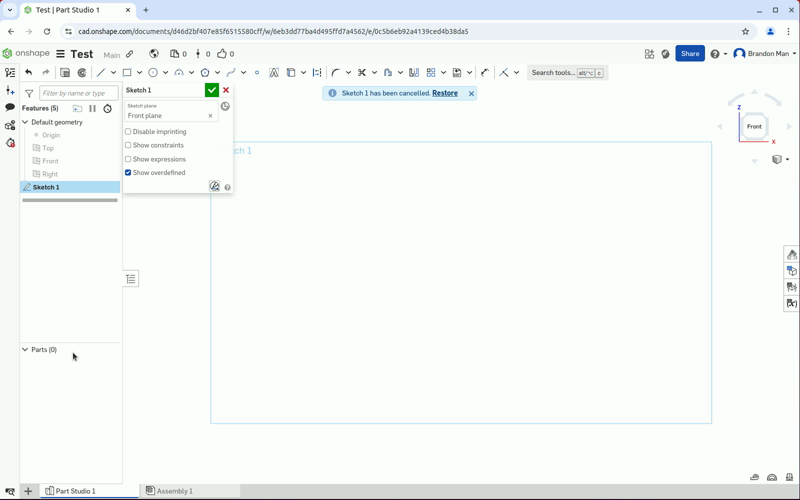
key(c)
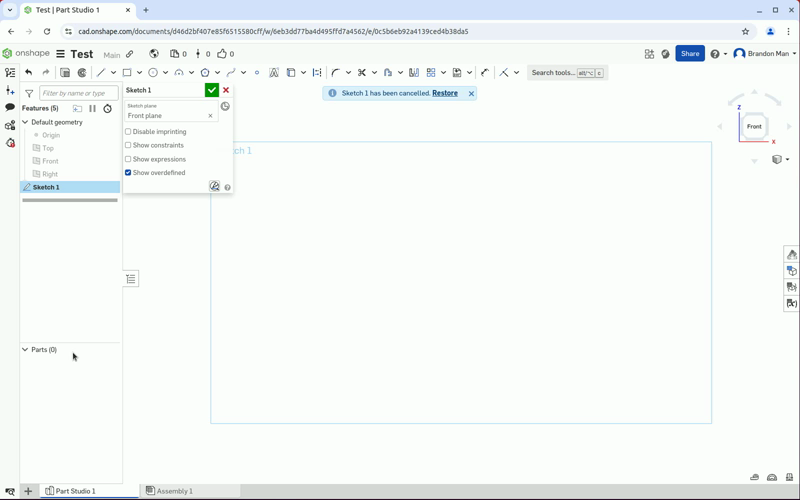
key_down(shift)
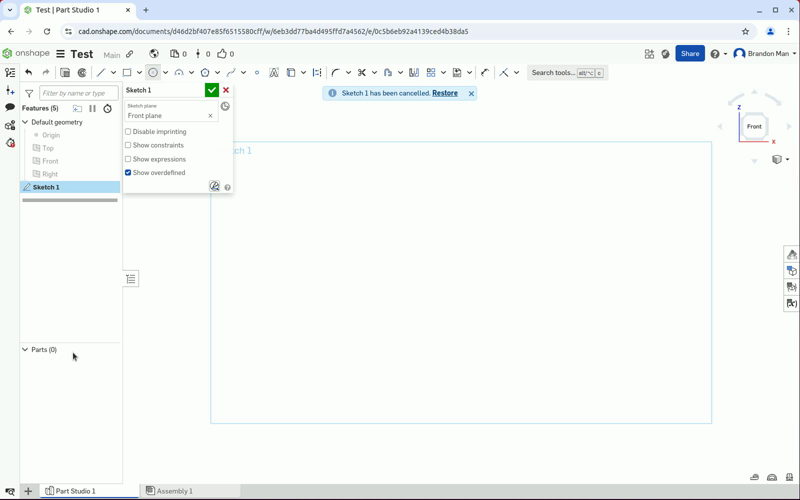
mouse_move(460, 380)
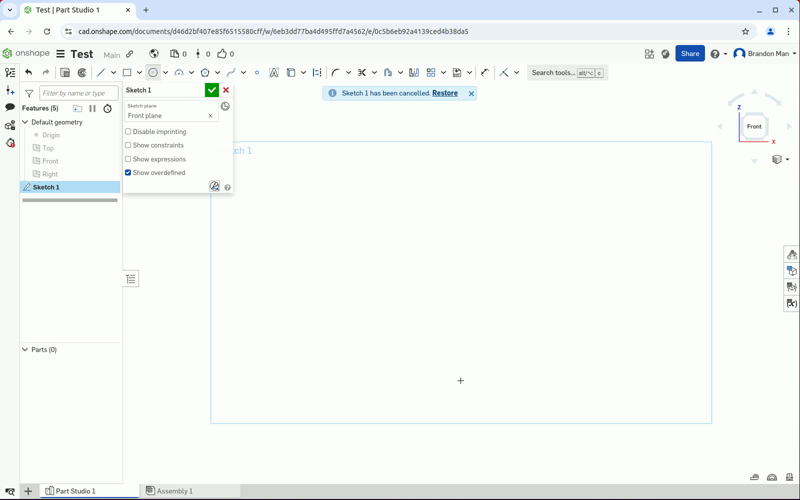
click(460, 380)
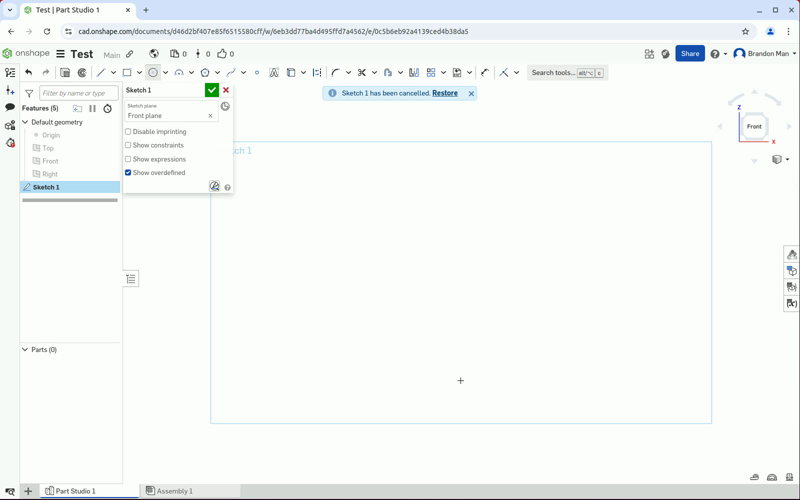
key_up(shift)
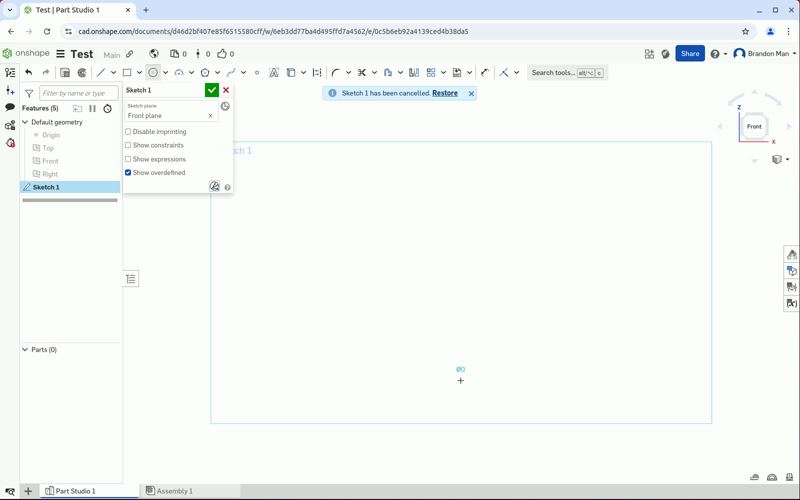
mouse_move(475, 380)
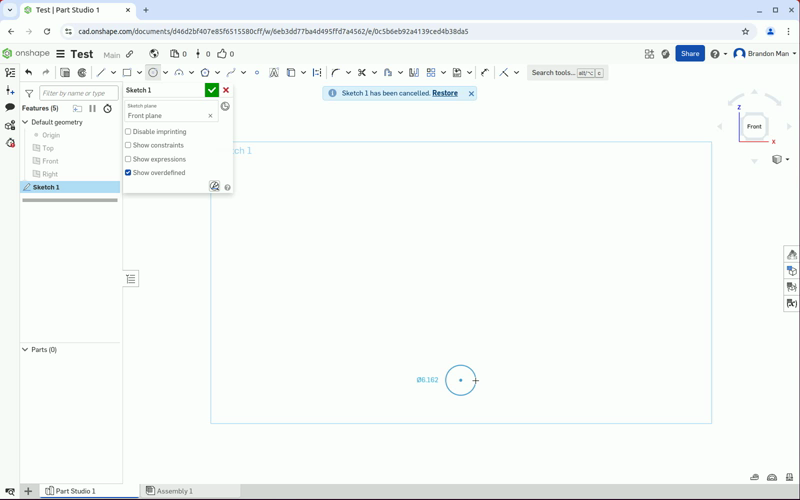
click(475, 380)
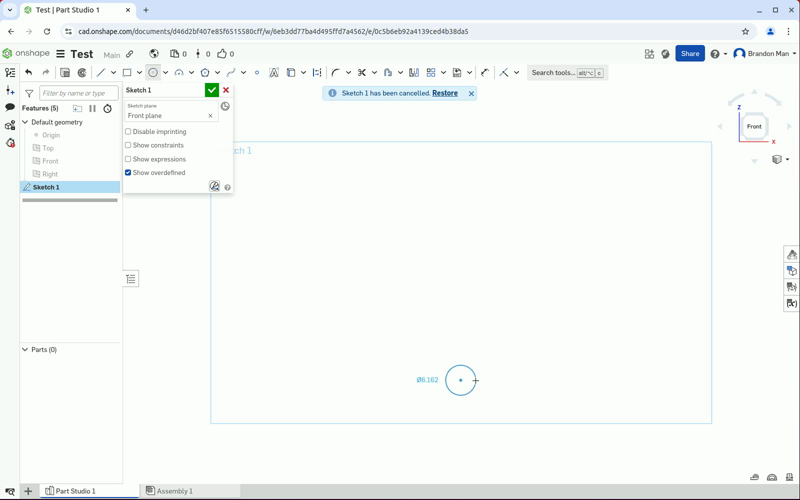
key(esc)
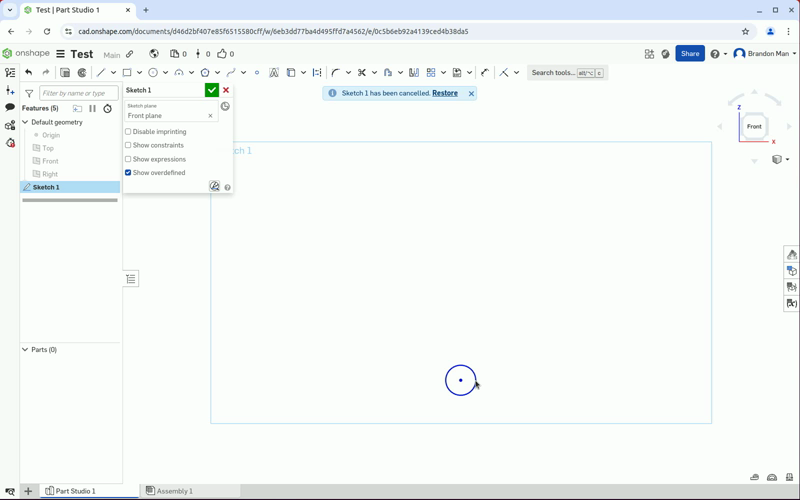
key(c)
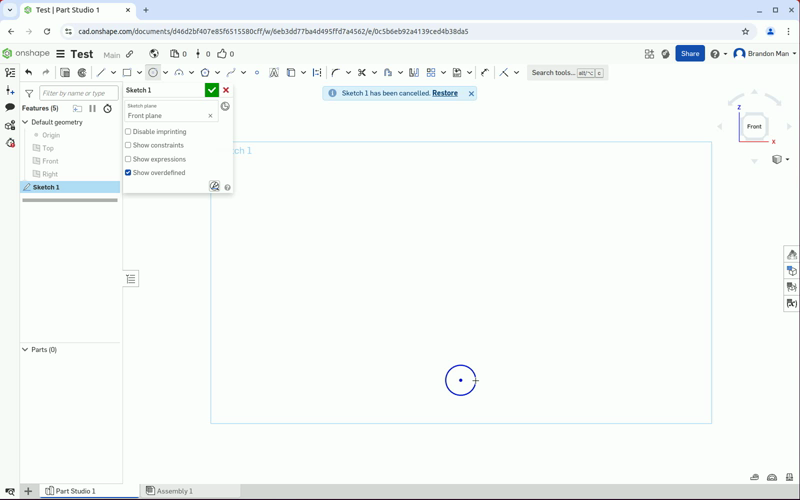
key_down(shift)
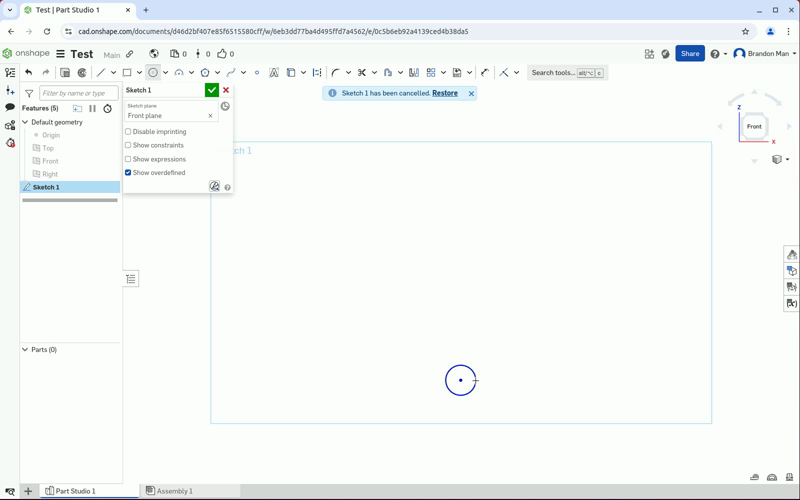
mouse_move(460, 380)
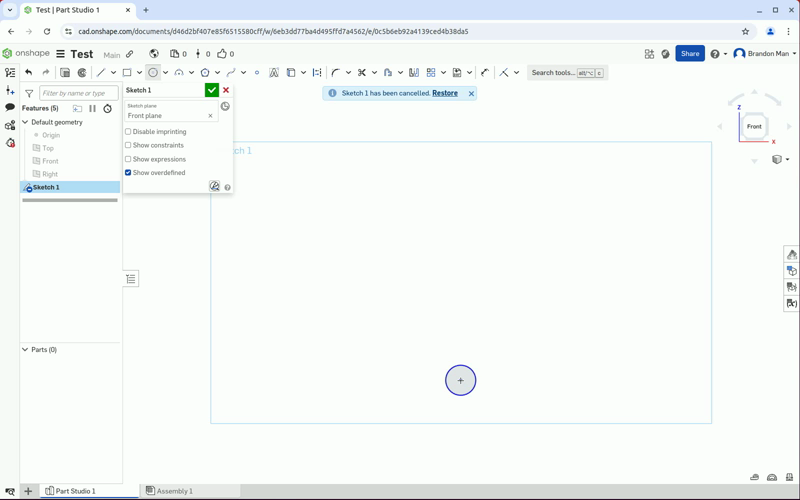
click(460, 380)
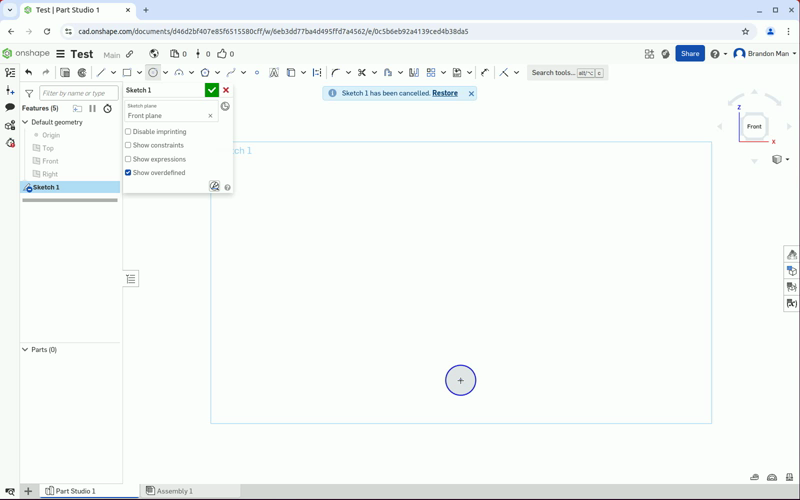
key_up(shift)
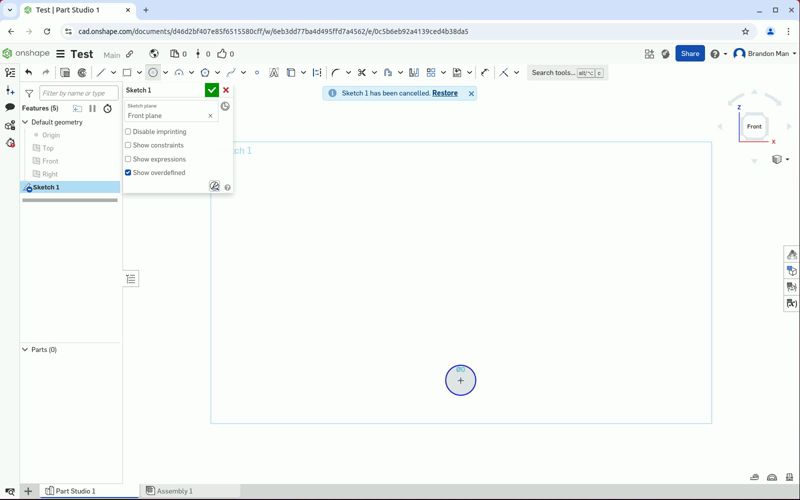
mouse_move(465, 380)
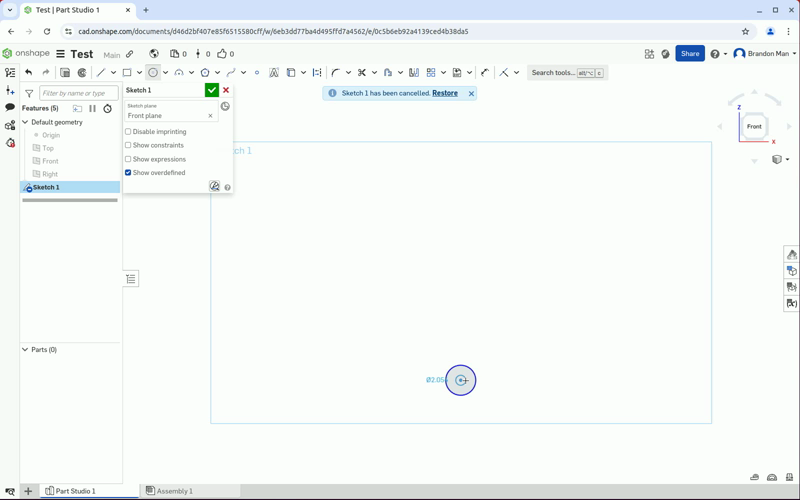
click(465, 380)
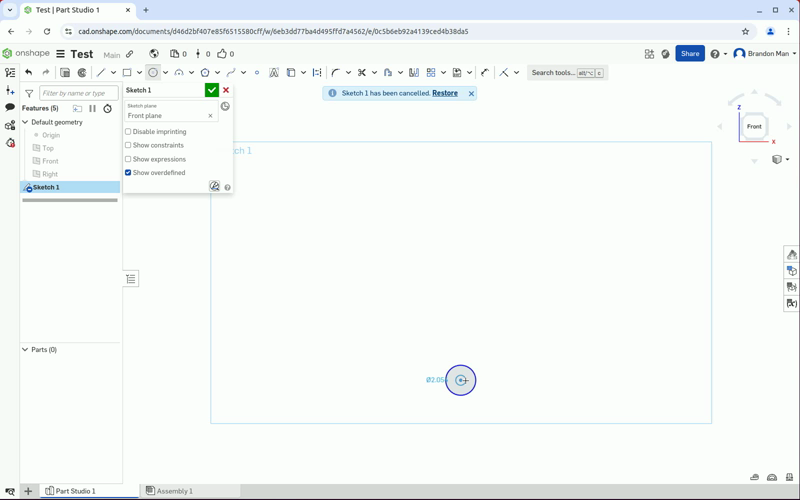
key(esc)
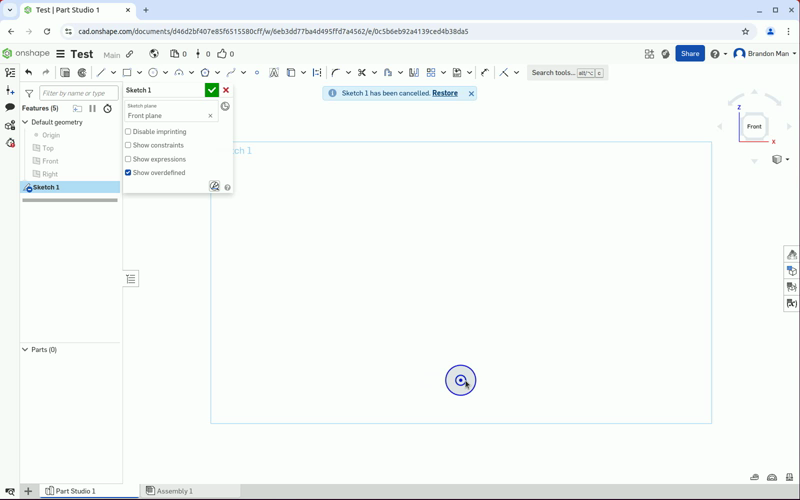
mouse_move(447, 375)
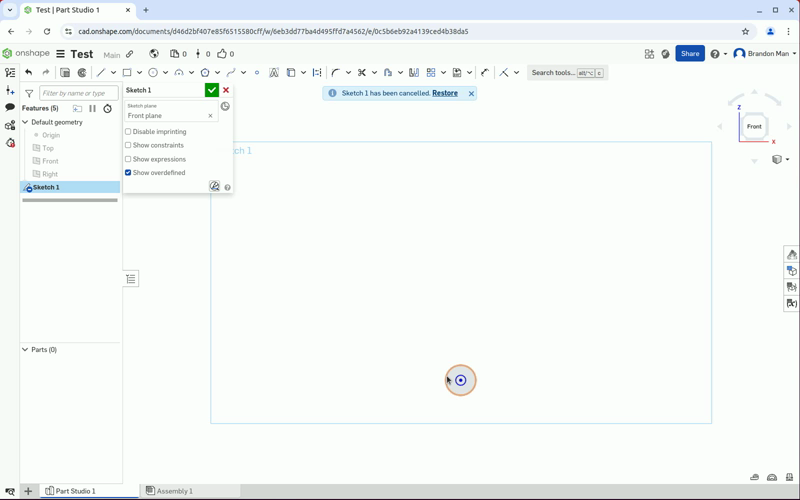
scroll(6)
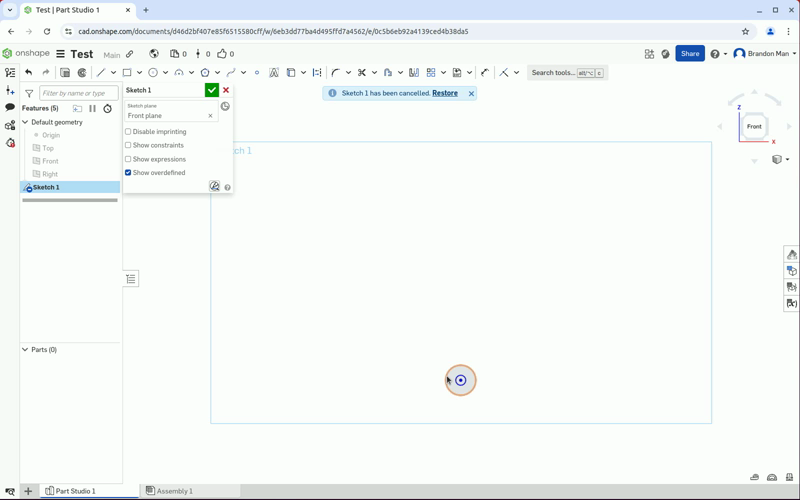
scroll(6)
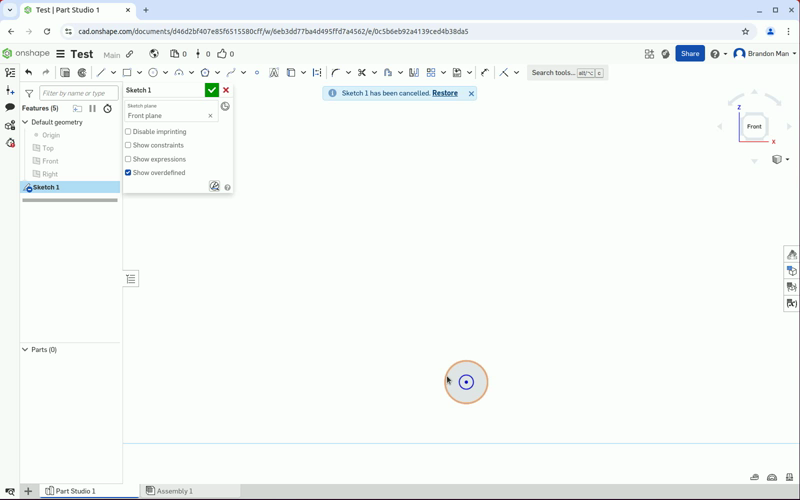
scroll(6)
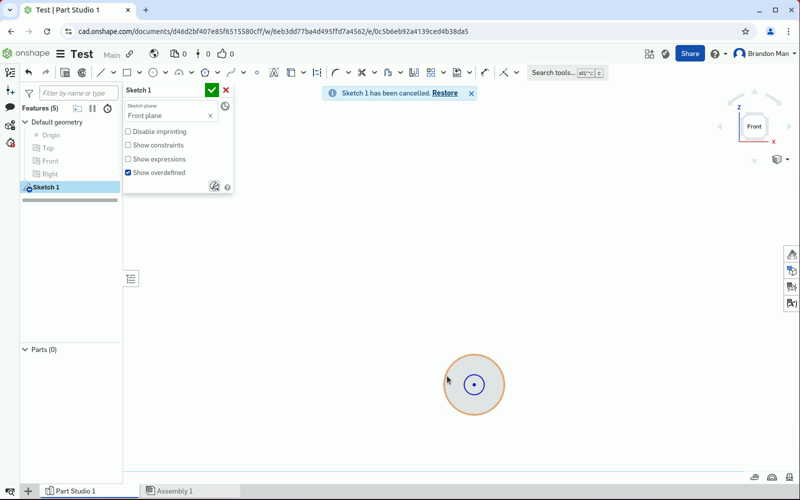
scroll(6)
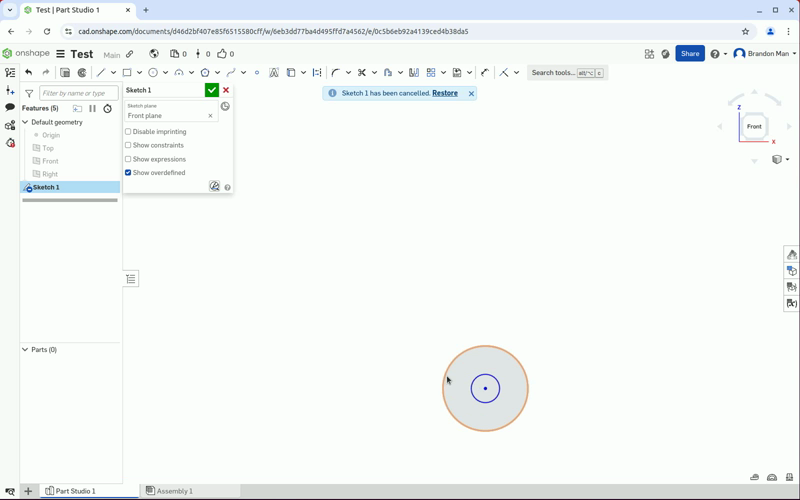
scroll(6)
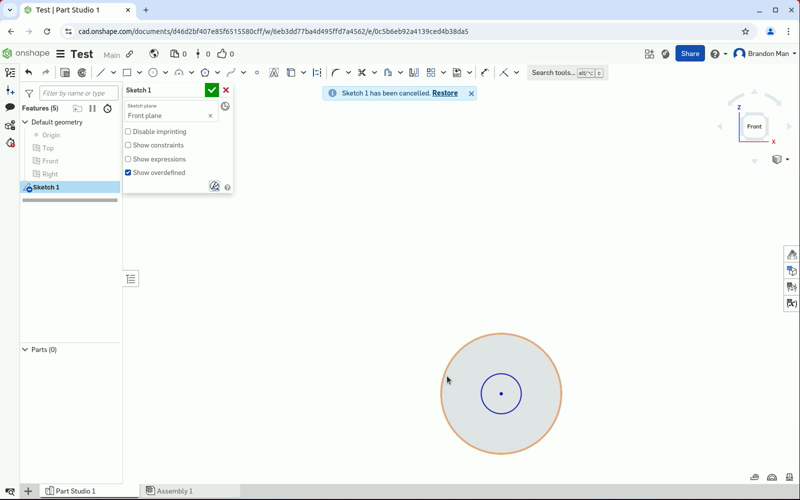
scroll(6)
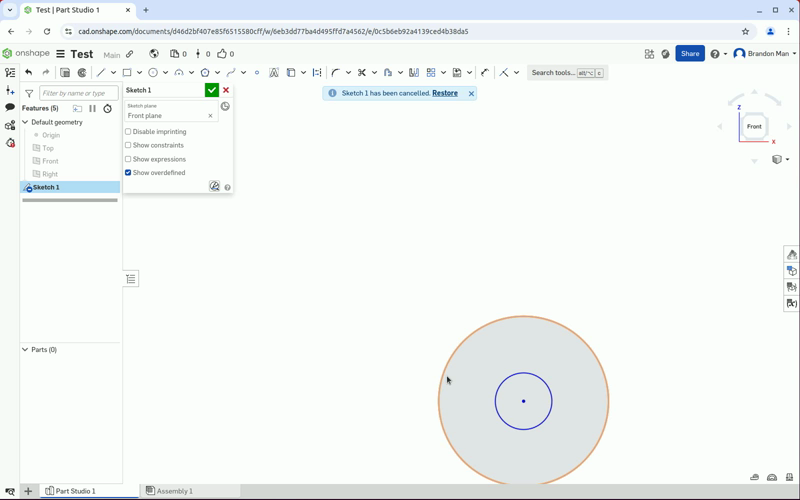
scroll(6)
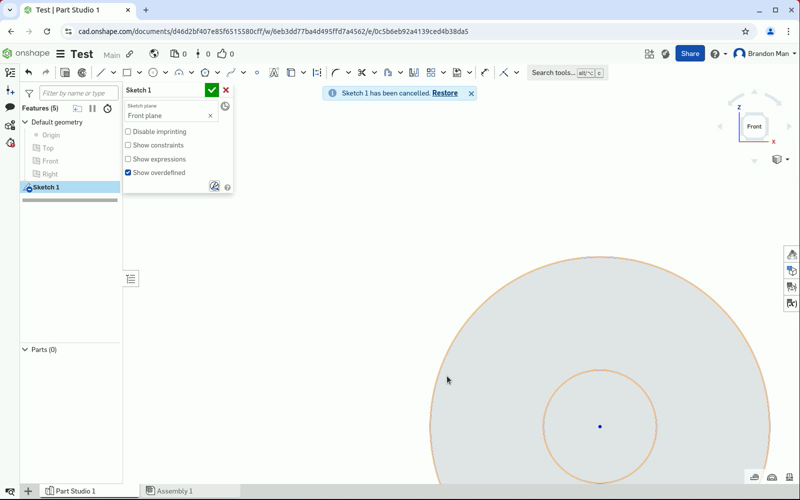
click(447, 375)
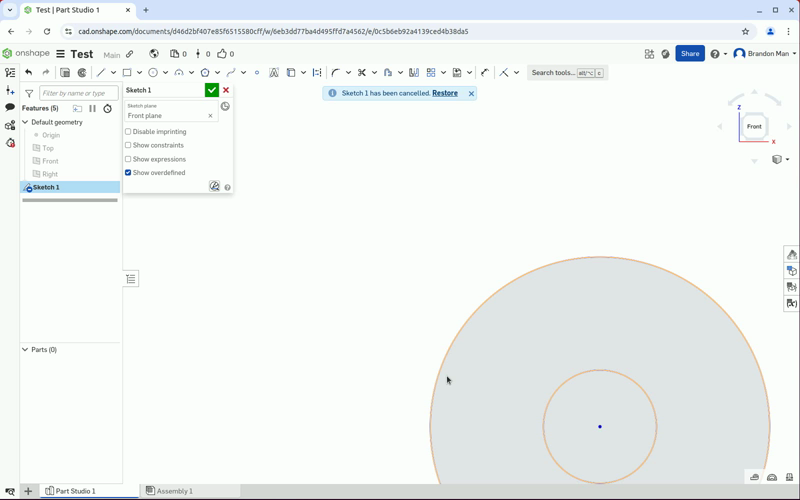
scroll(-6)
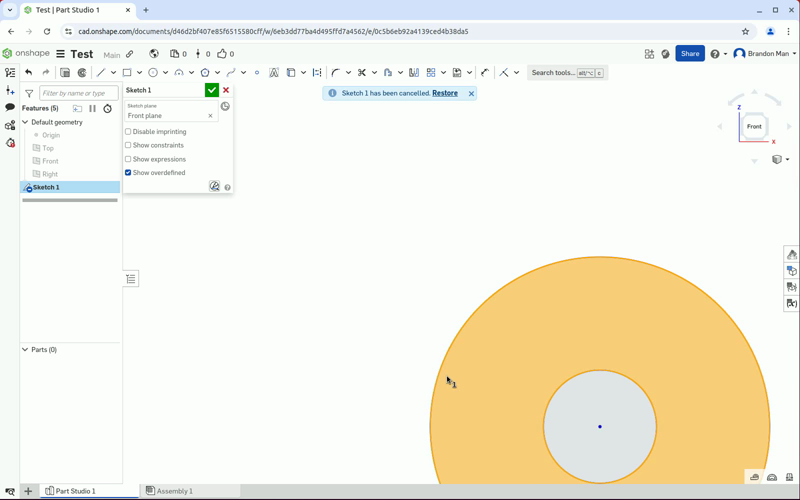
scroll(-6)
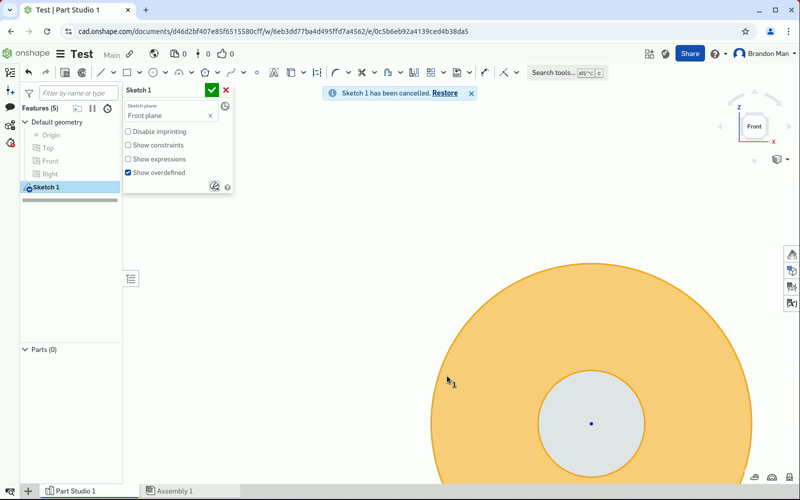
scroll(-6)
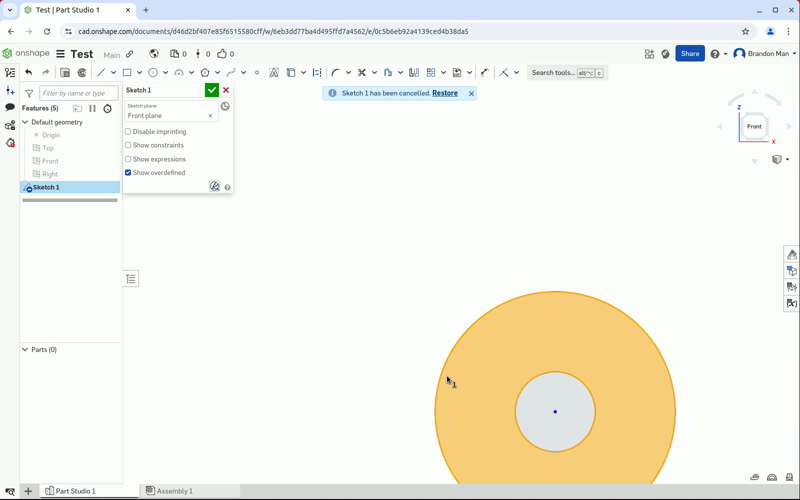
scroll(-6)
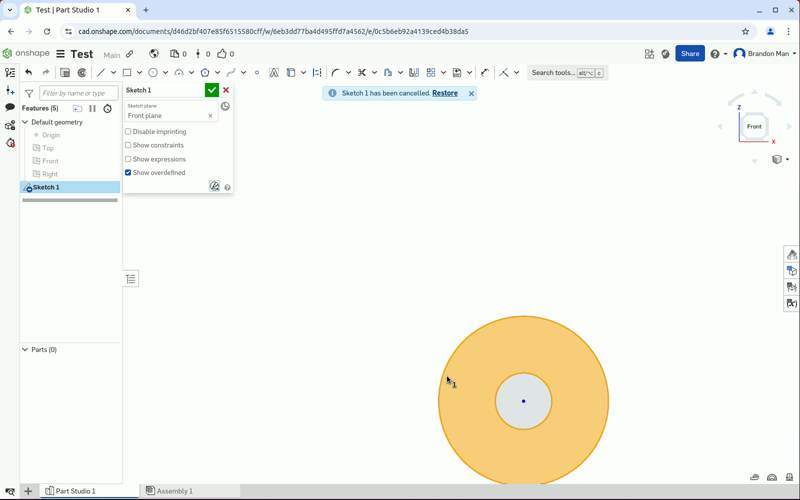
scroll(-6)
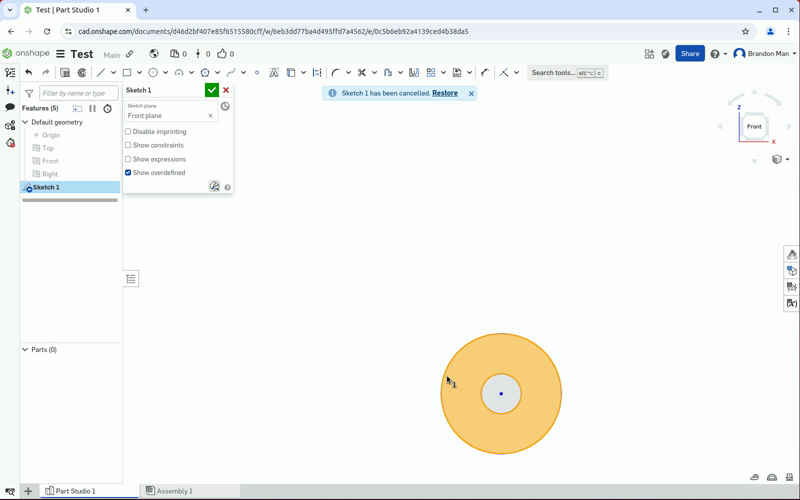
scroll(-6)
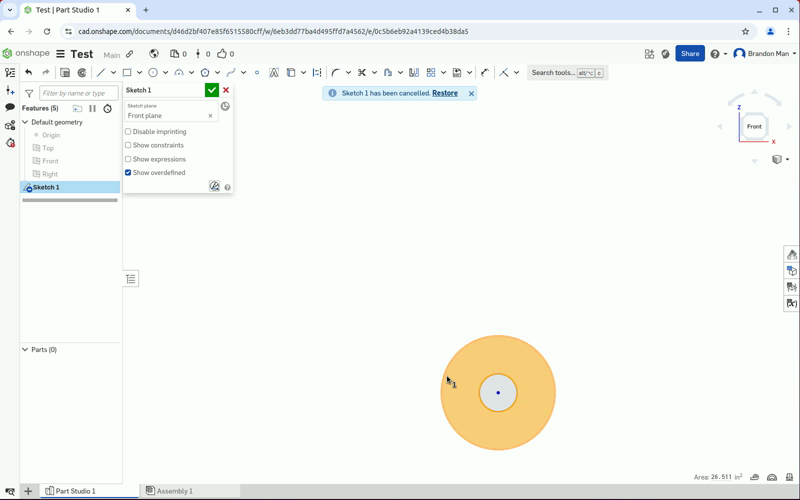
scroll(-6)
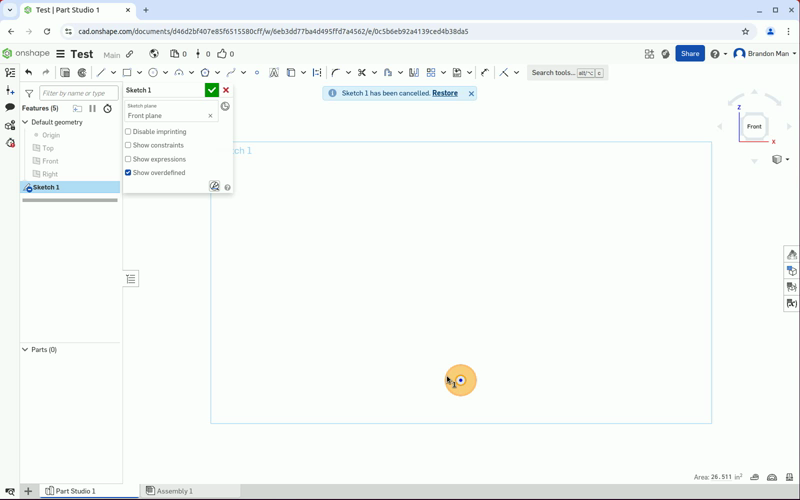
mouse_move(73, 352)
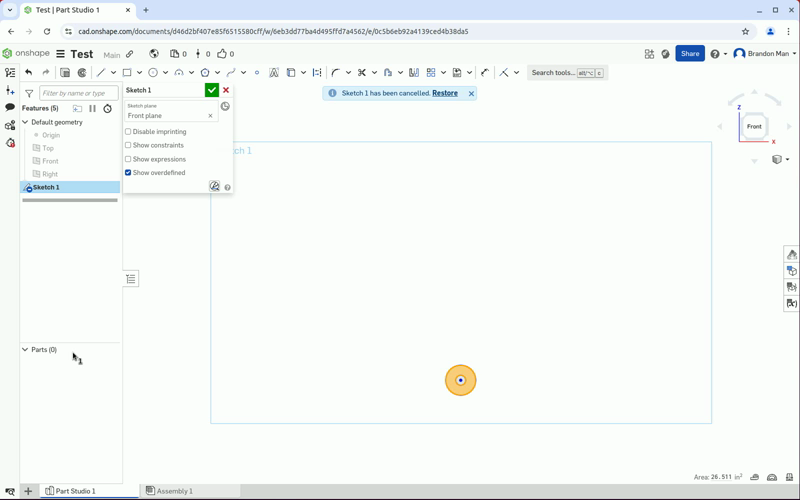
key(shift+y)
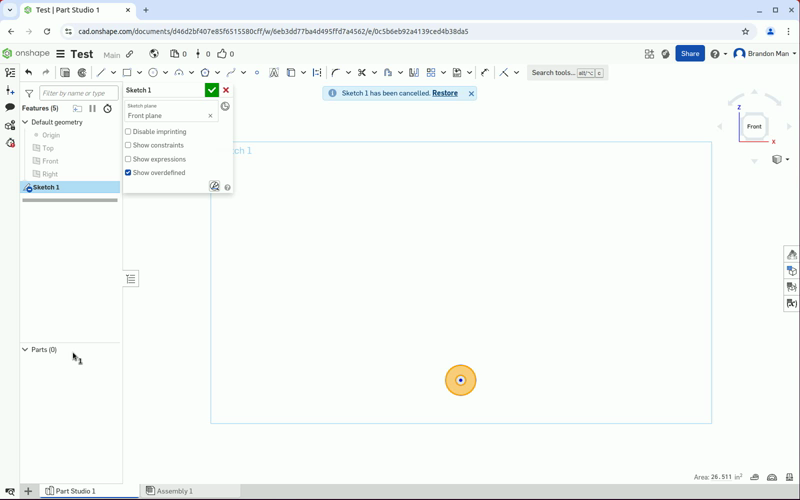
key(shift+e)
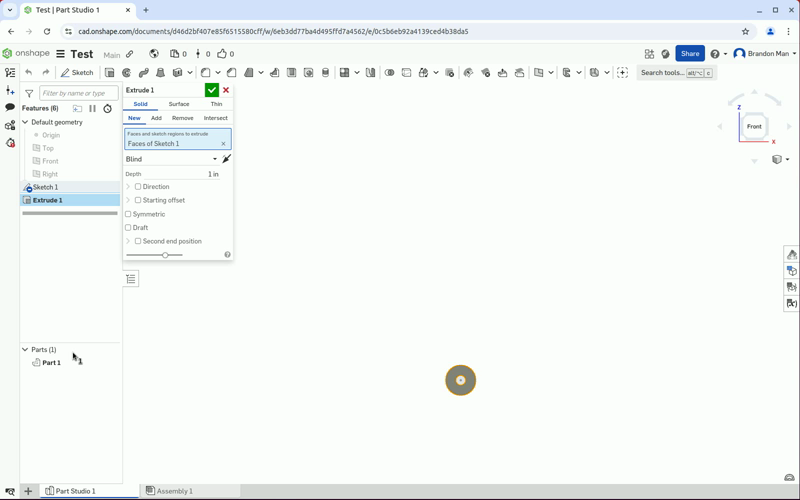
mouse_move(143, 106)
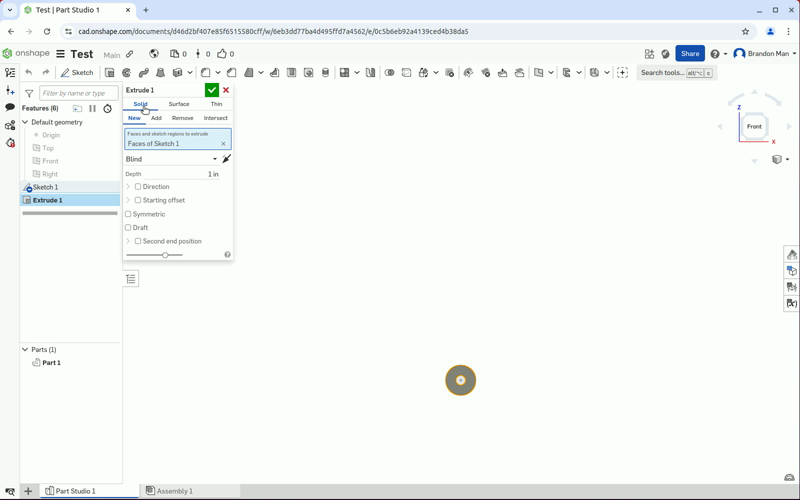
click(143, 106)
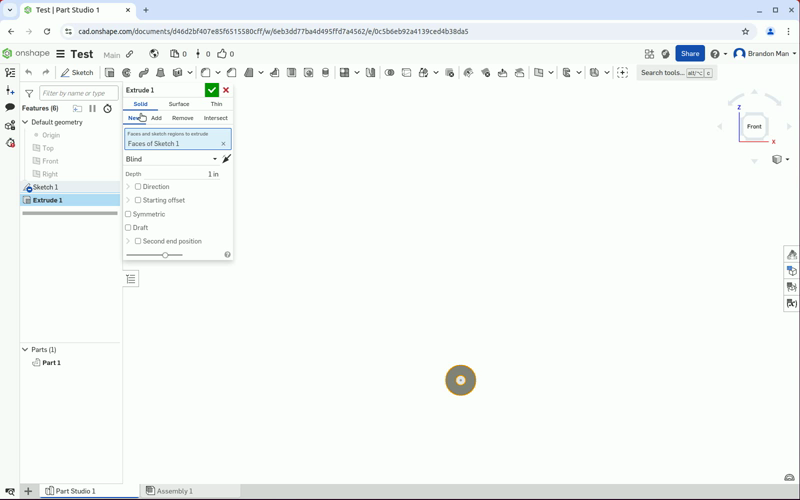
mouse_move(137, 120)
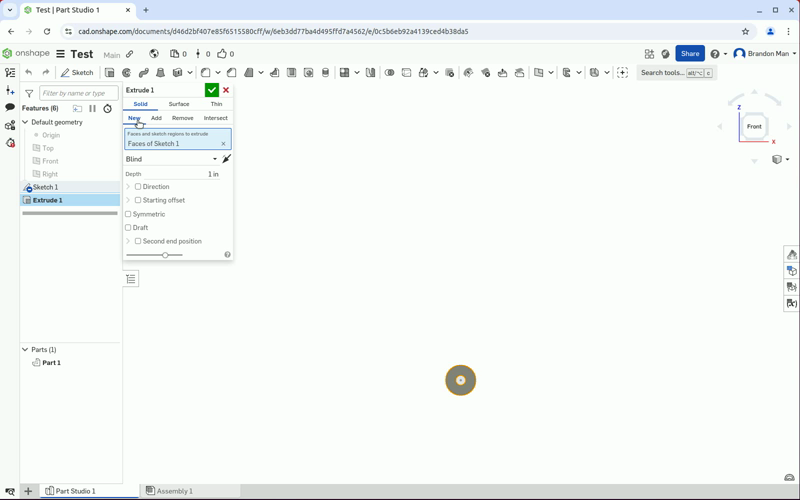
click(137, 120)
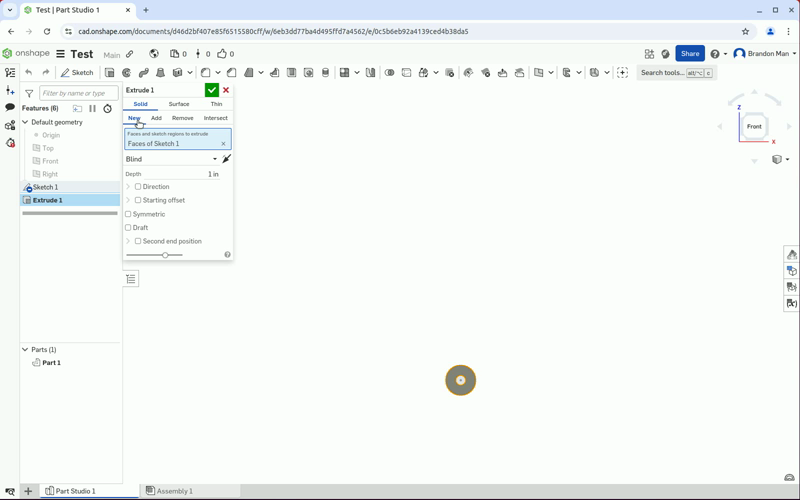
key(tab, 4)
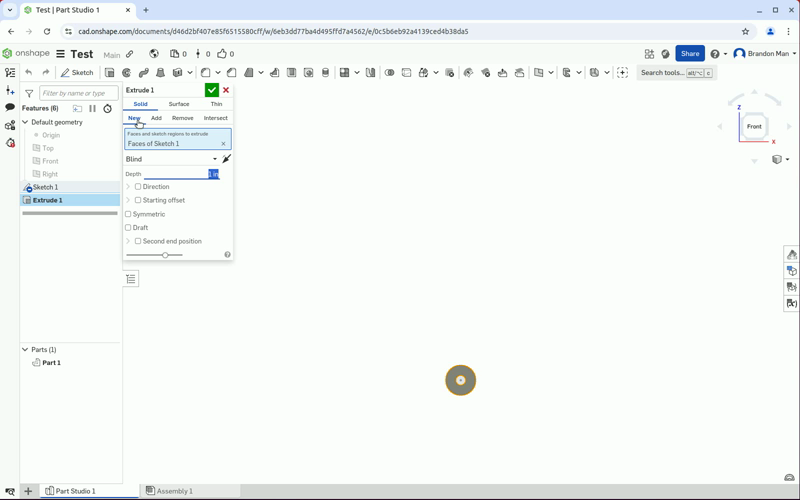
text(1.926)
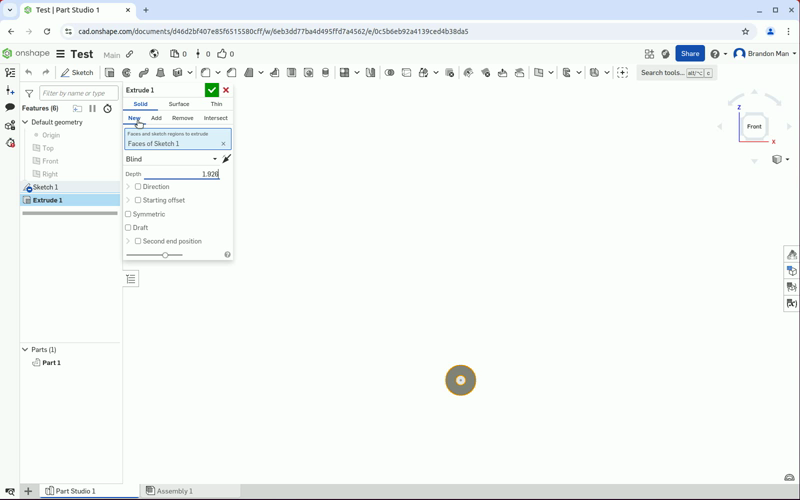
key(enter)
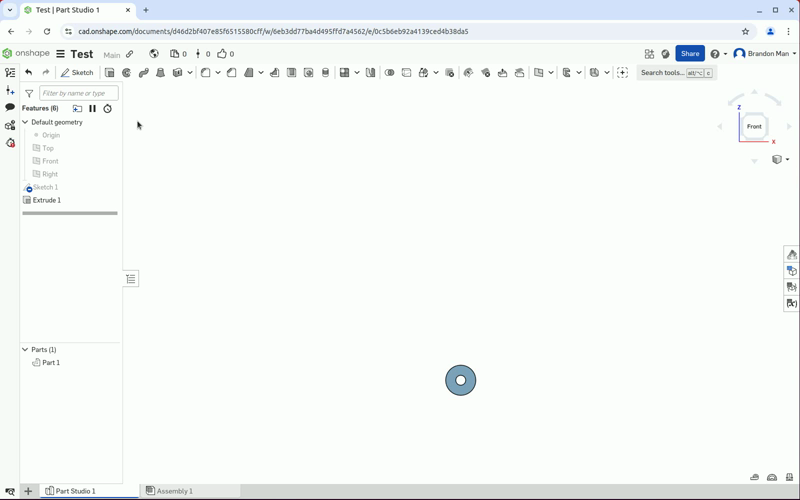
key(shift+h)
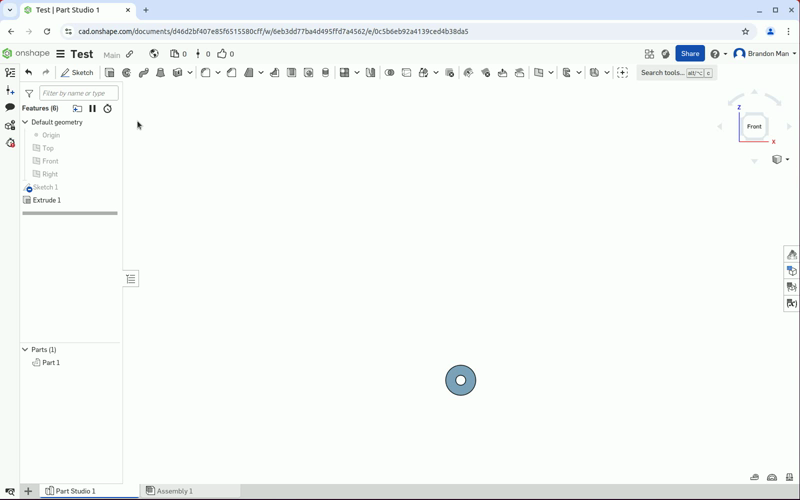
key(shift+h)
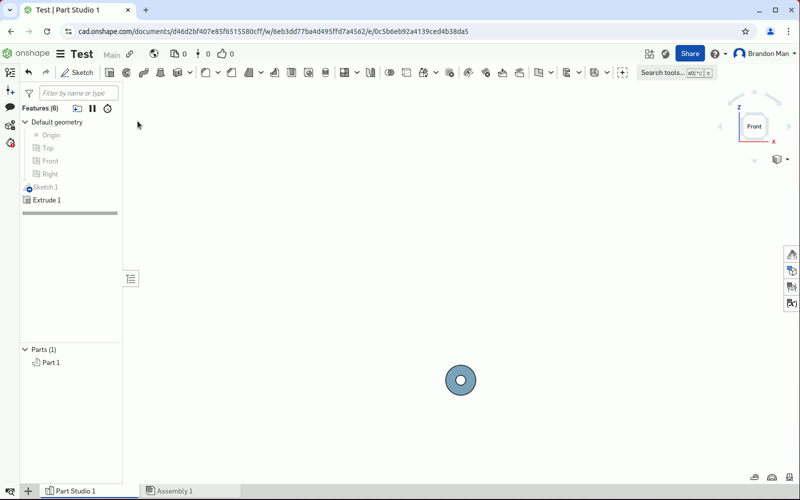
mouse_move(73, 189)
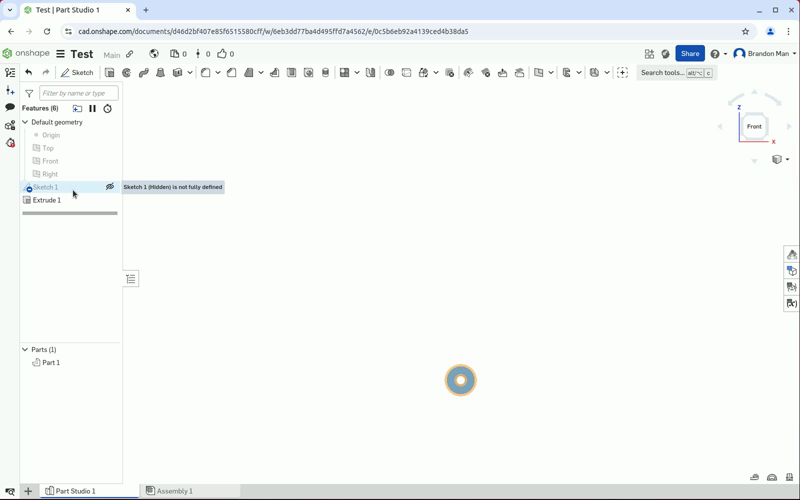
click(73, 189)
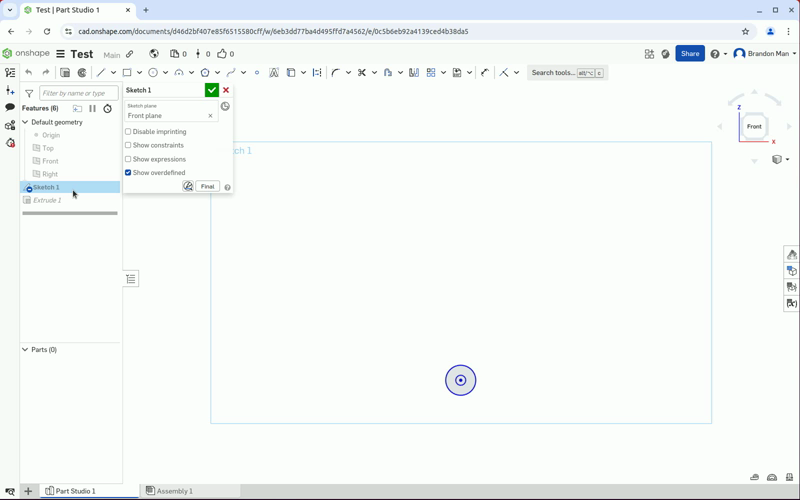
mouse_move(229, 92)
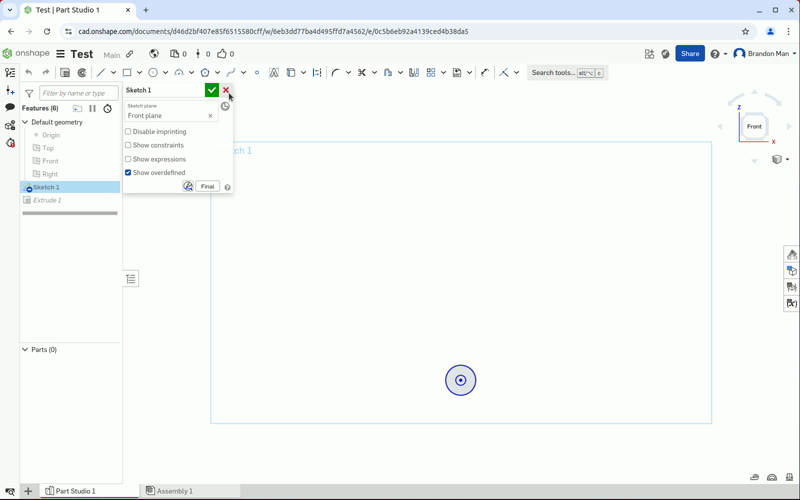
click(229, 92)
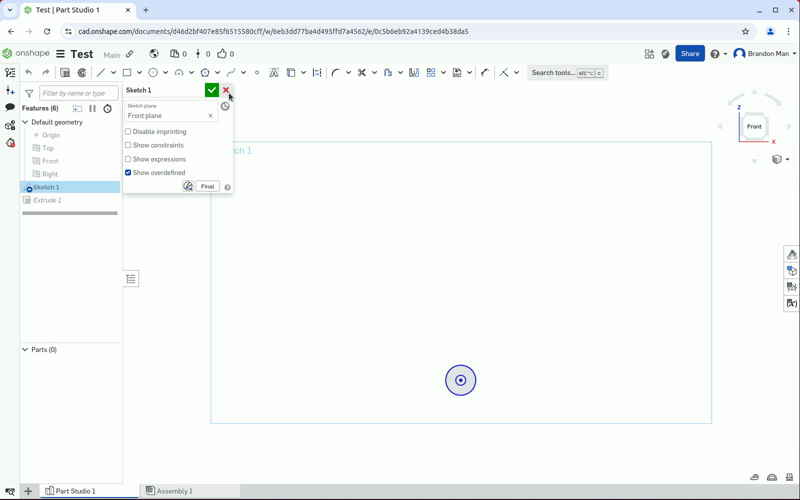
key(shift+s)
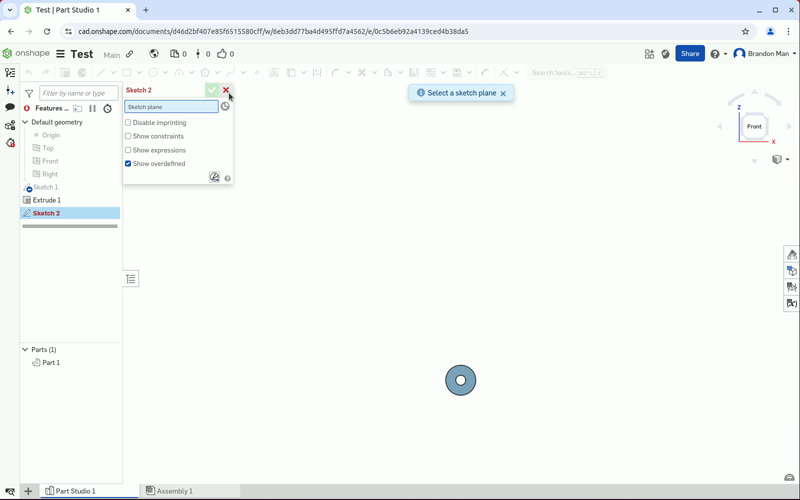
mouse_move(73, 163)
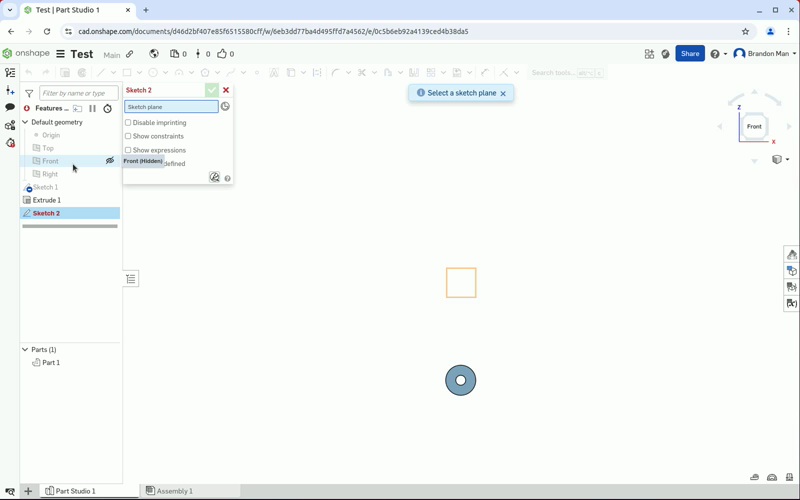
click(73, 163)
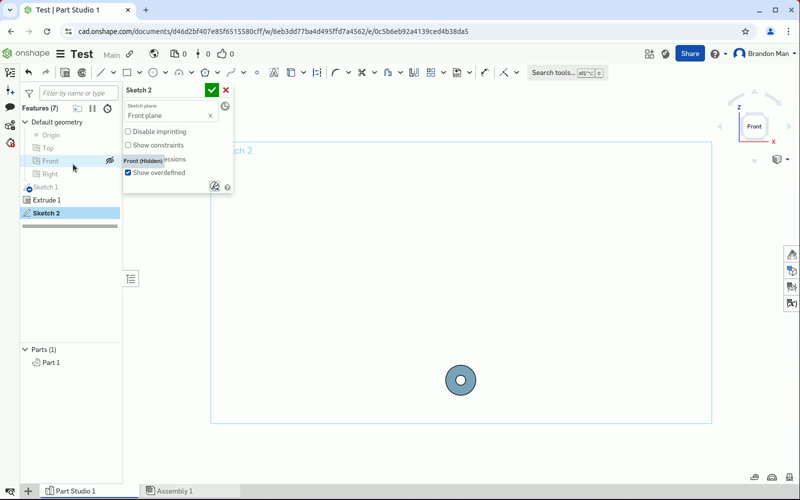
mouse_move(73, 352)
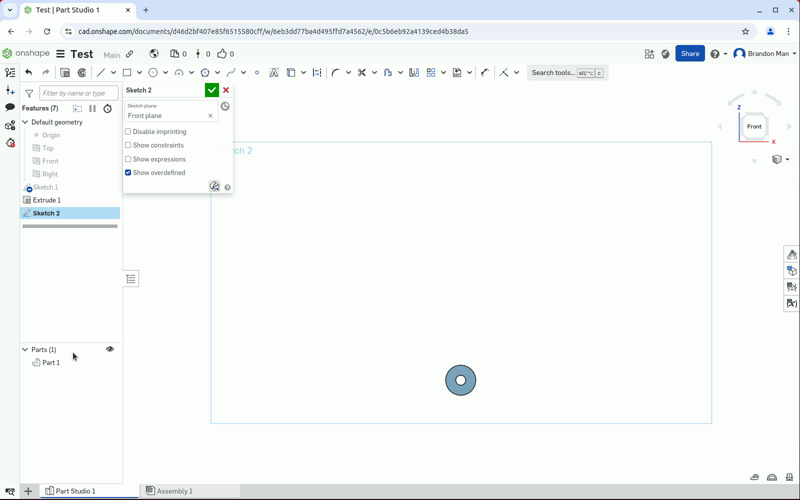
key(y)
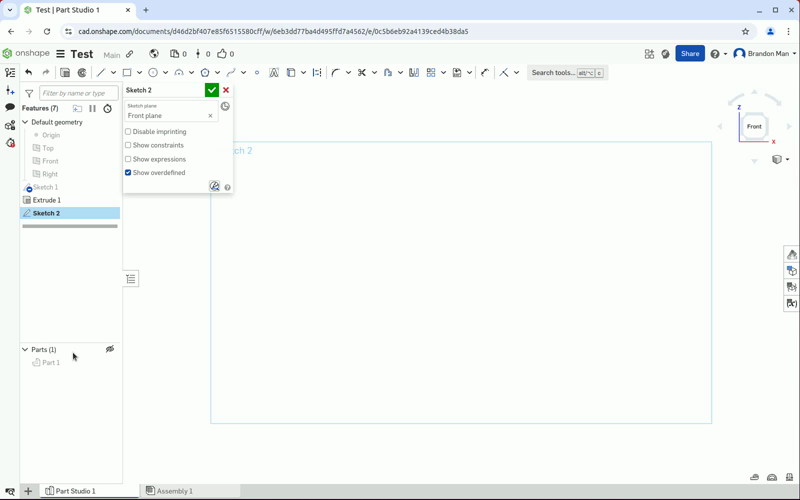
key(c)
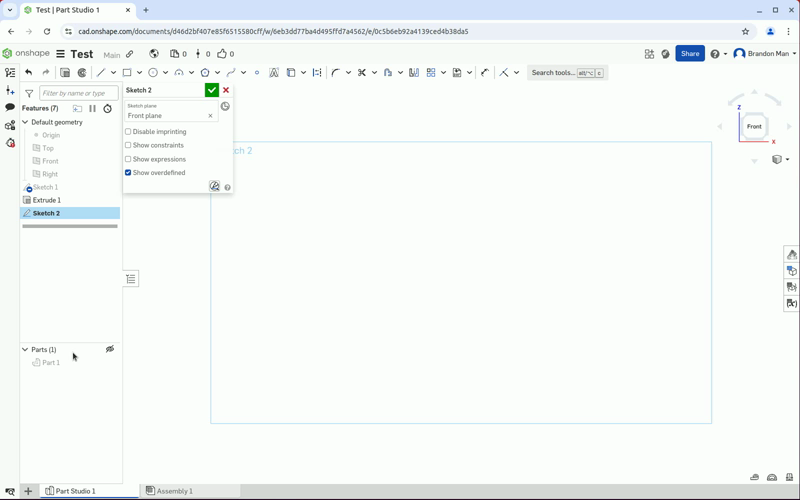
key_down(shift)
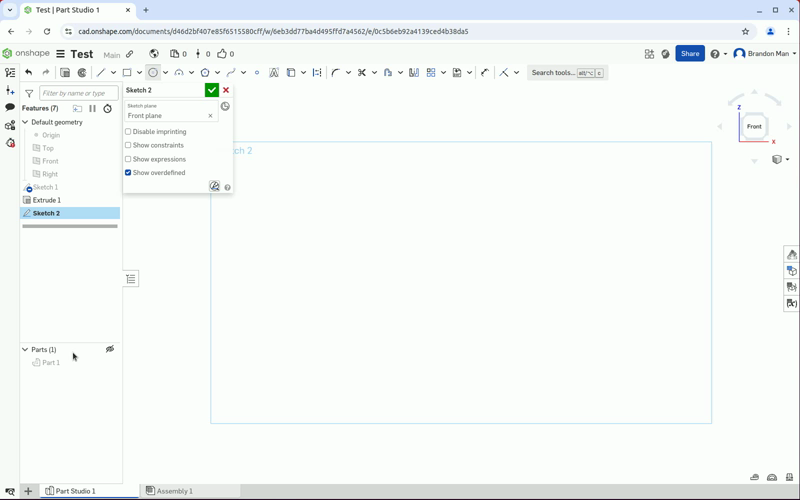
mouse_move(461, 204)
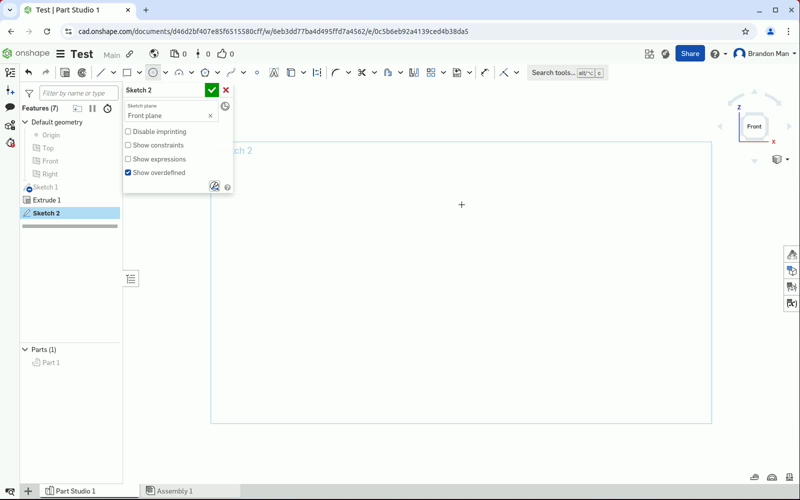
click(461, 204)
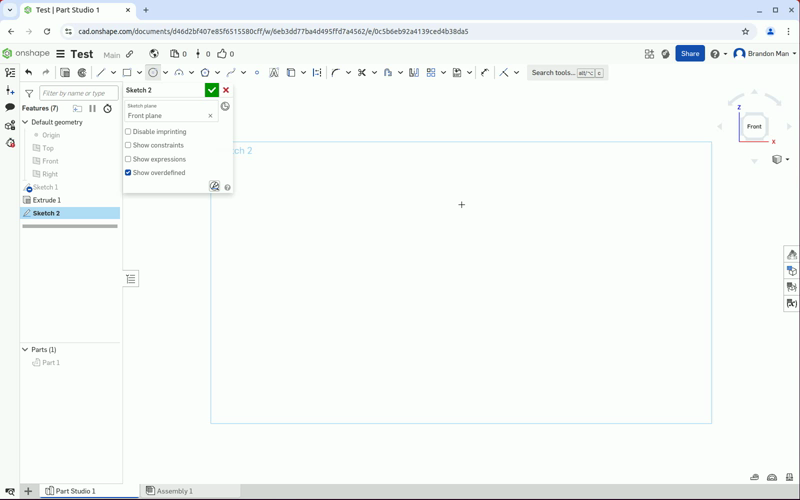
key_up(shift)
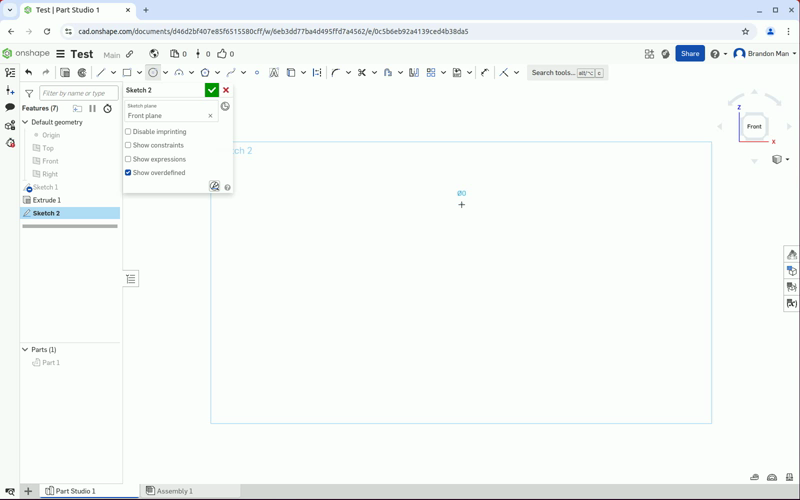
mouse_move(477, 204)
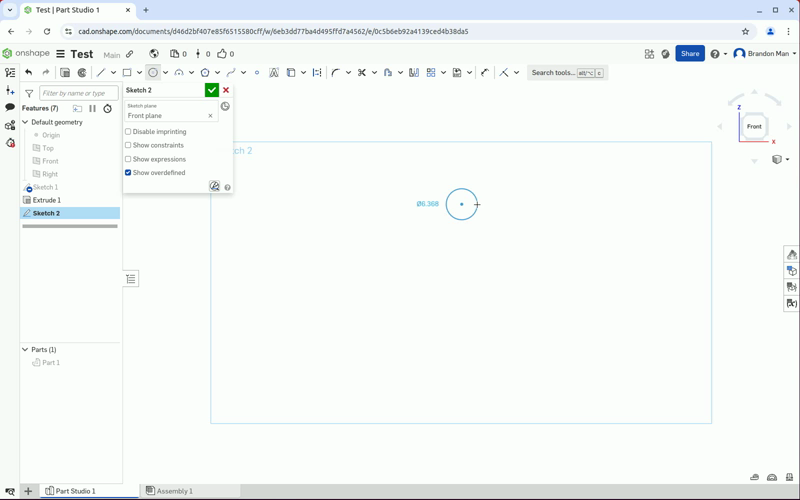
click(477, 204)
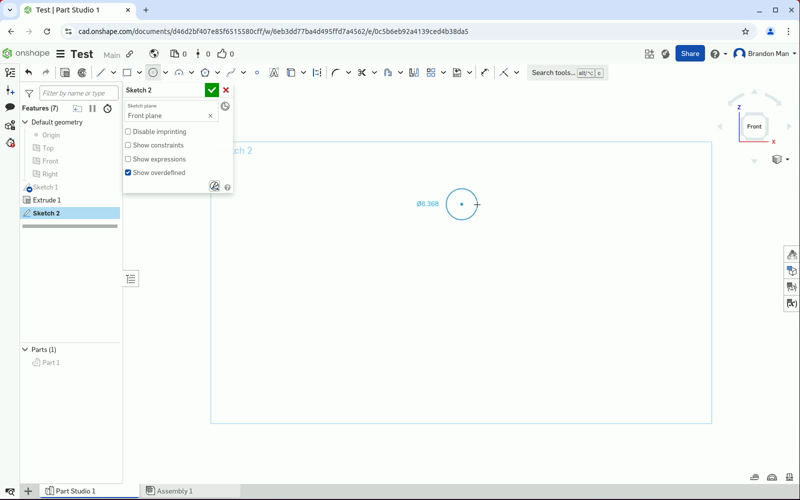
key(esc)
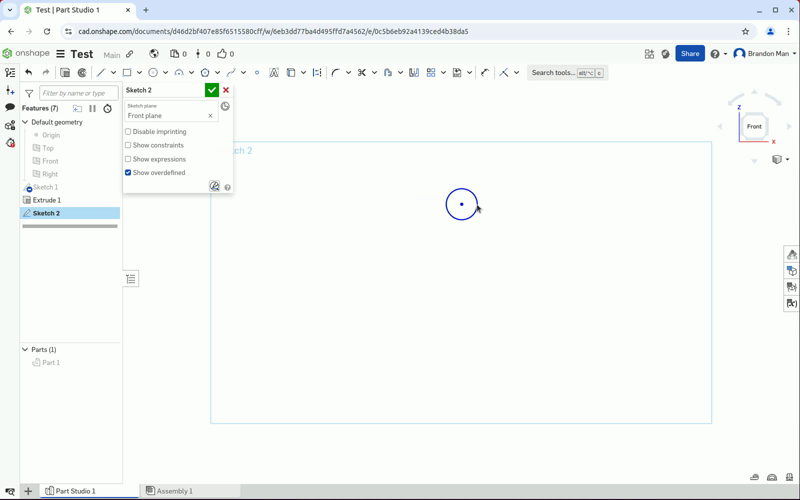
key(c)
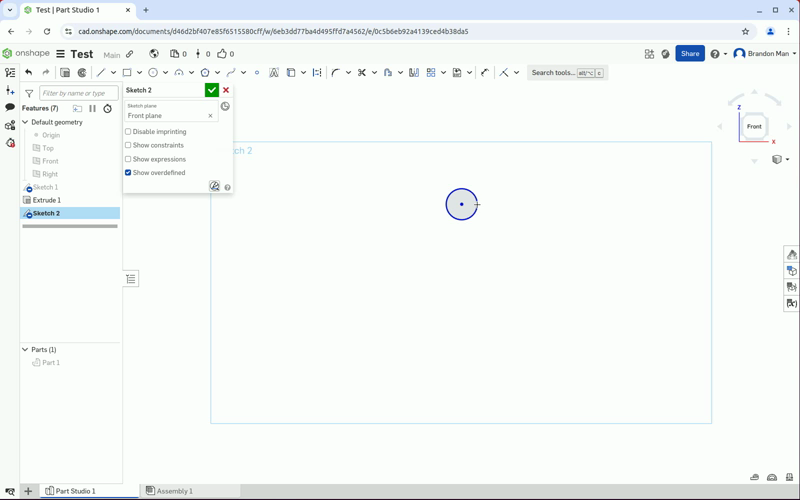
key_down(shift)
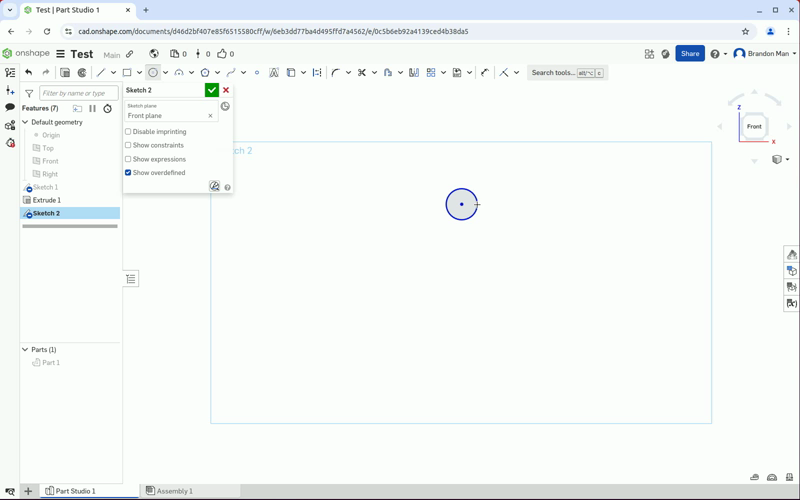
mouse_move(461, 204)
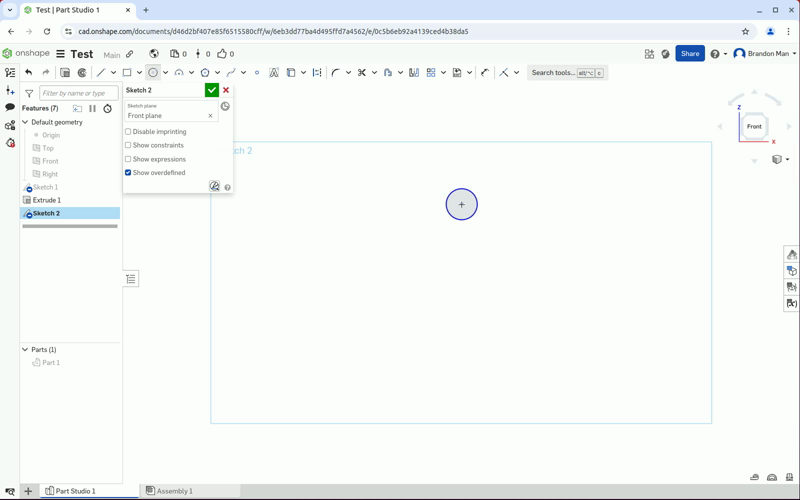
click(461, 204)
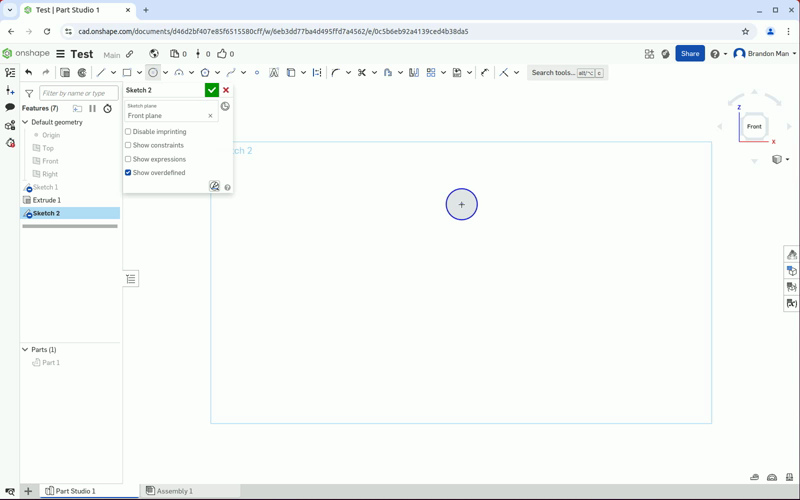
key_up(shift)
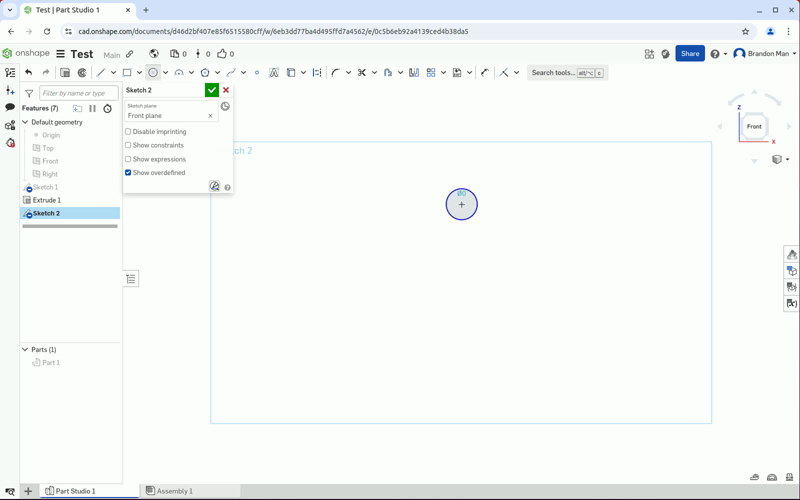
mouse_move(467, 204)
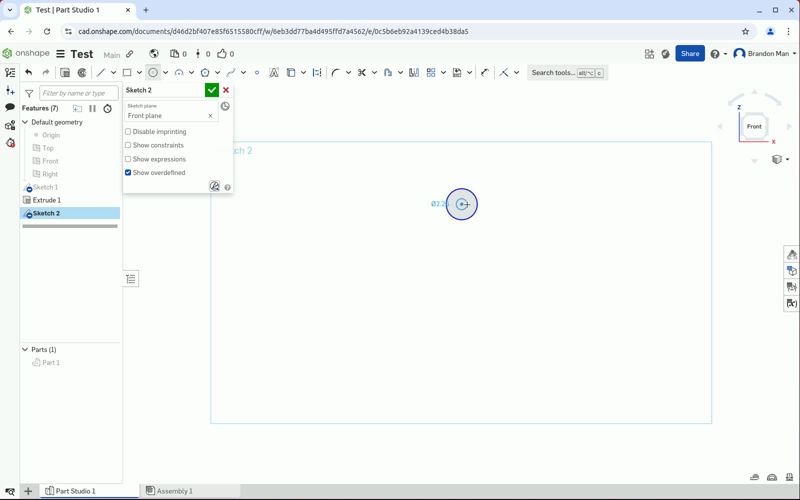
click(467, 204)
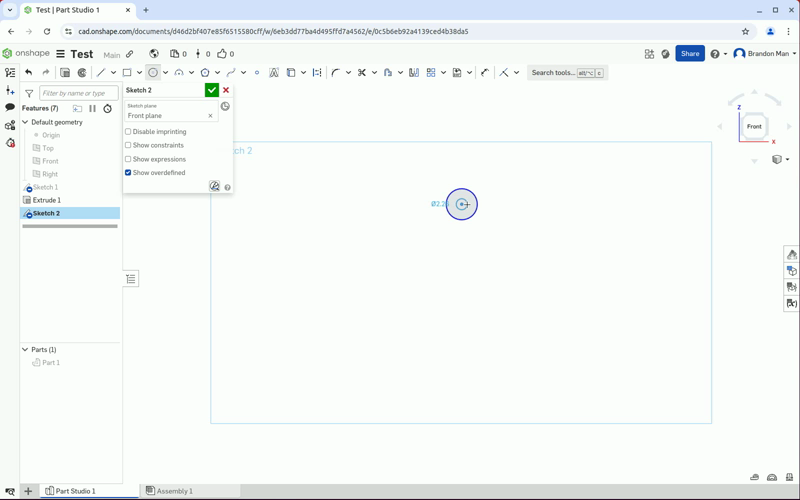
key(esc)
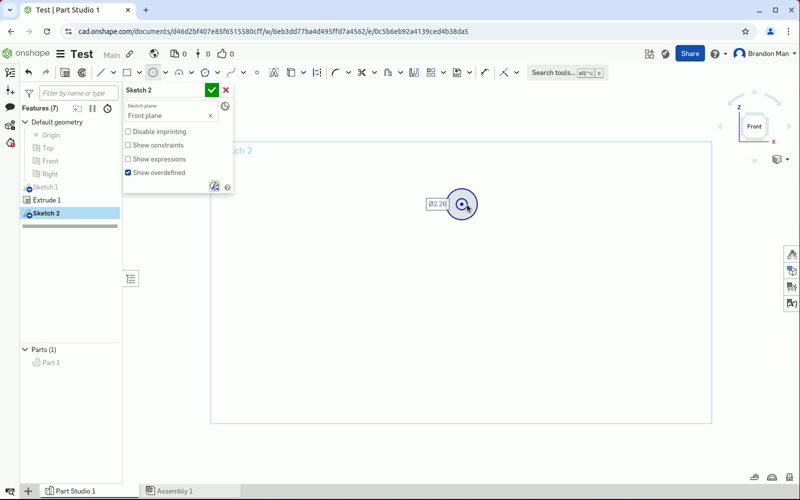
mouse_move(451, 196)
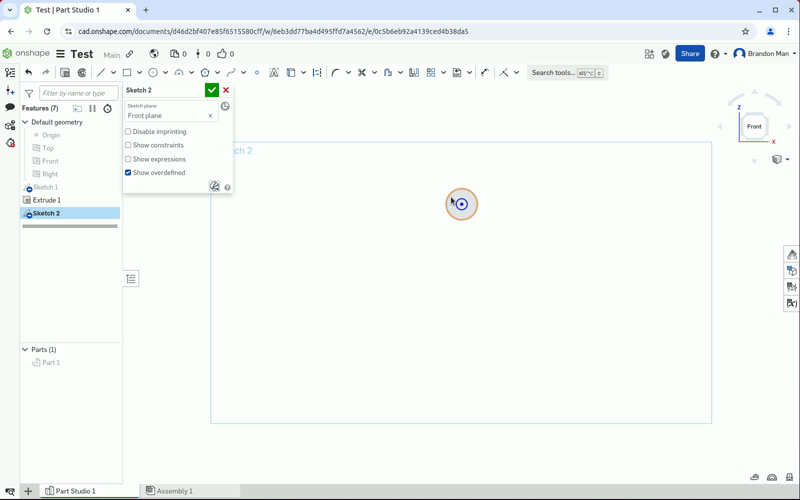
scroll(6)
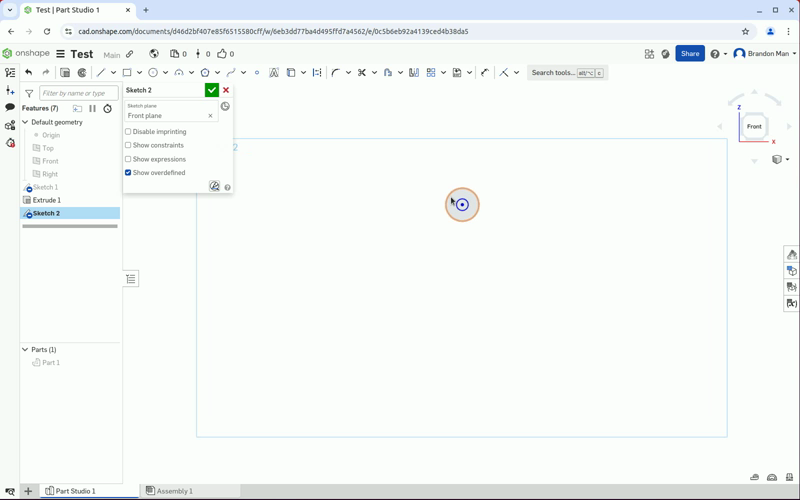
scroll(6)
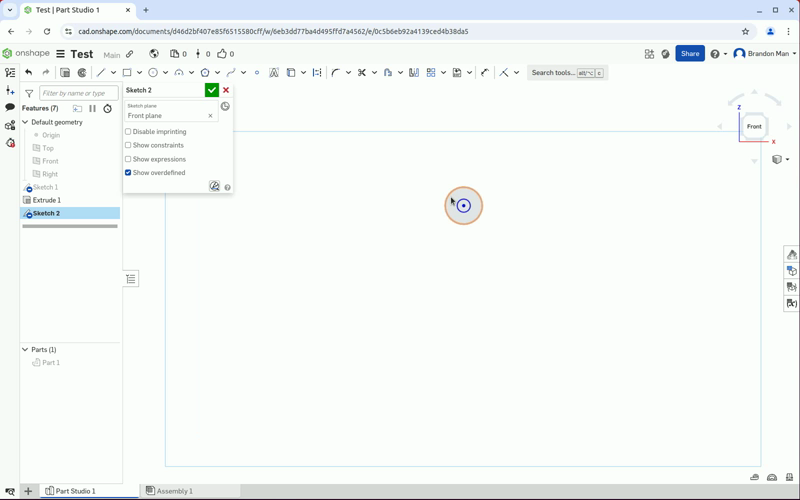
scroll(6)
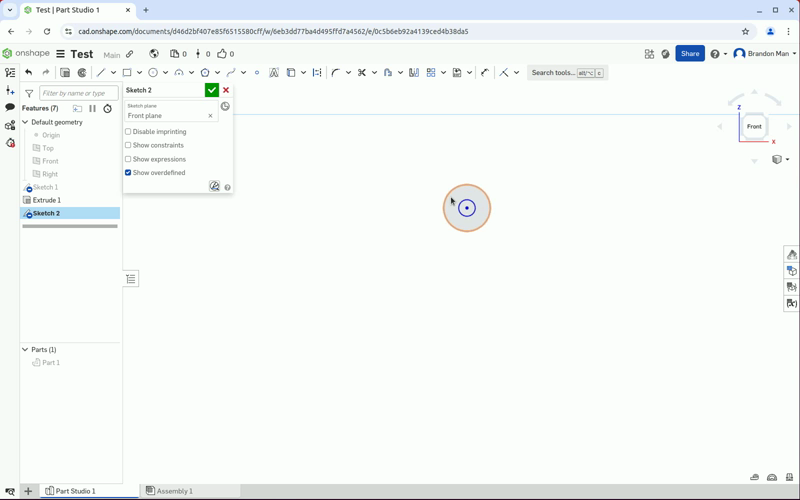
scroll(6)
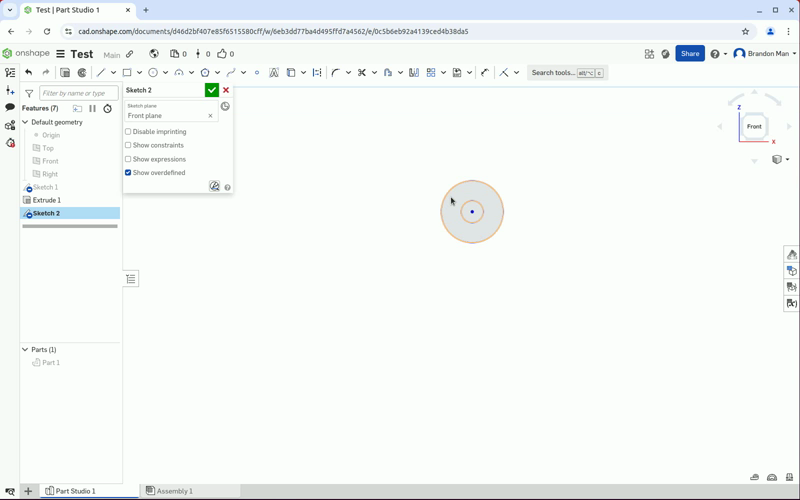
scroll(6)
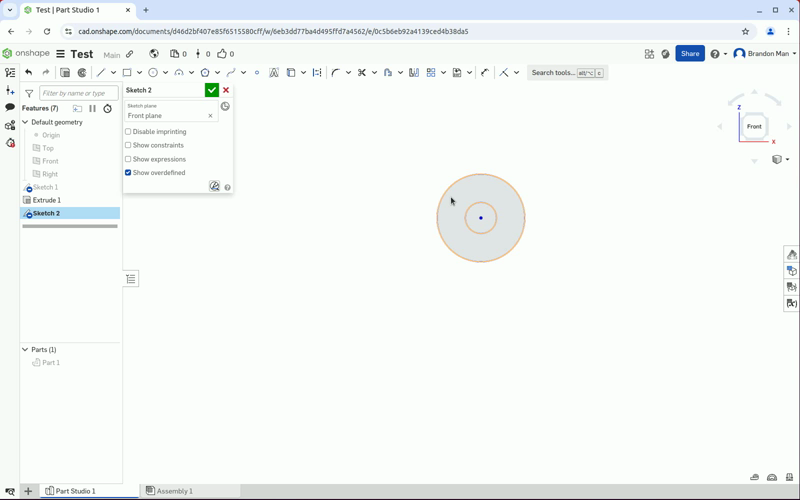
scroll(6)
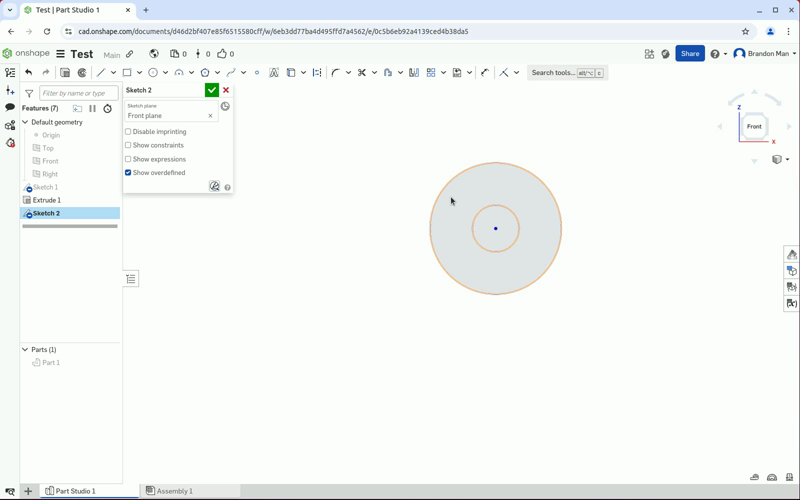
scroll(6)
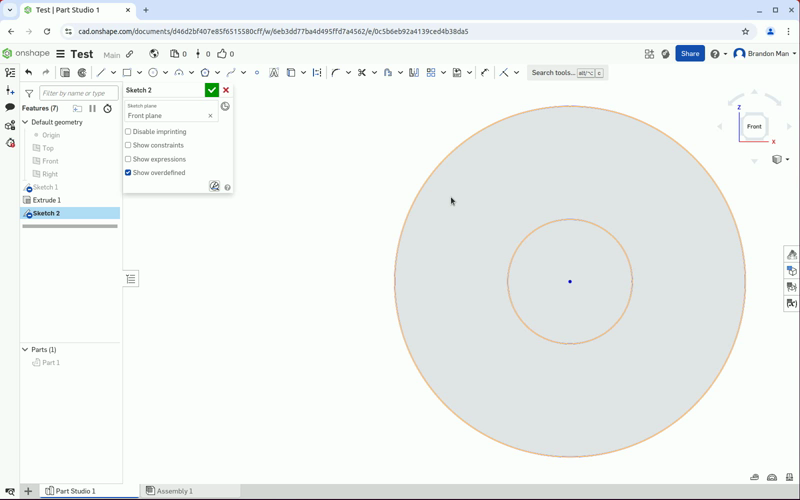
click(451, 196)
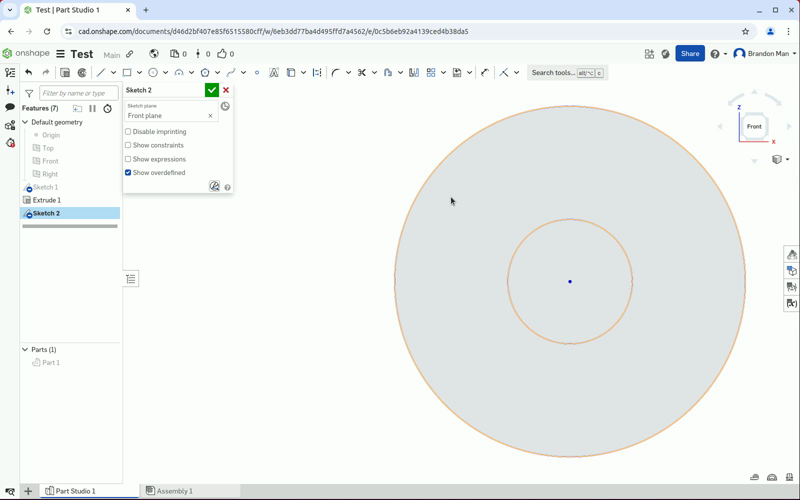
scroll(-6)
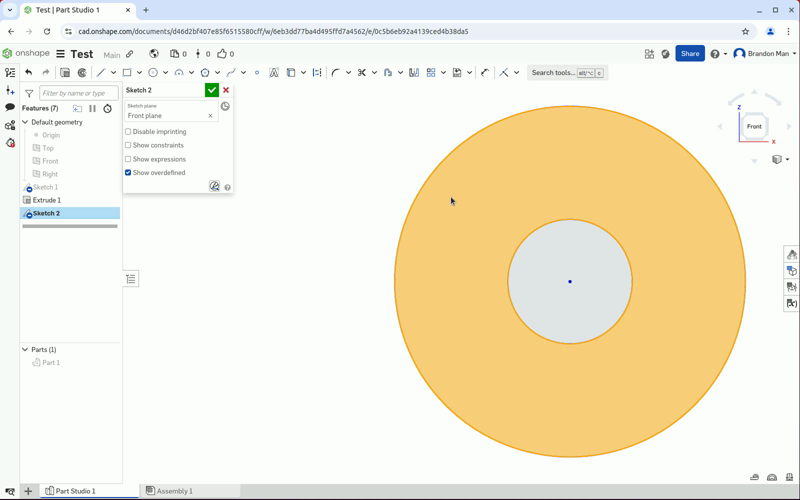
scroll(-6)
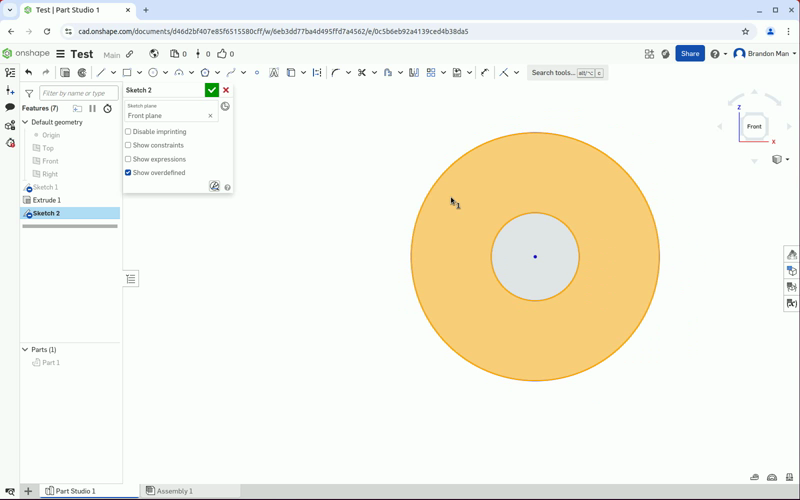
scroll(-6)
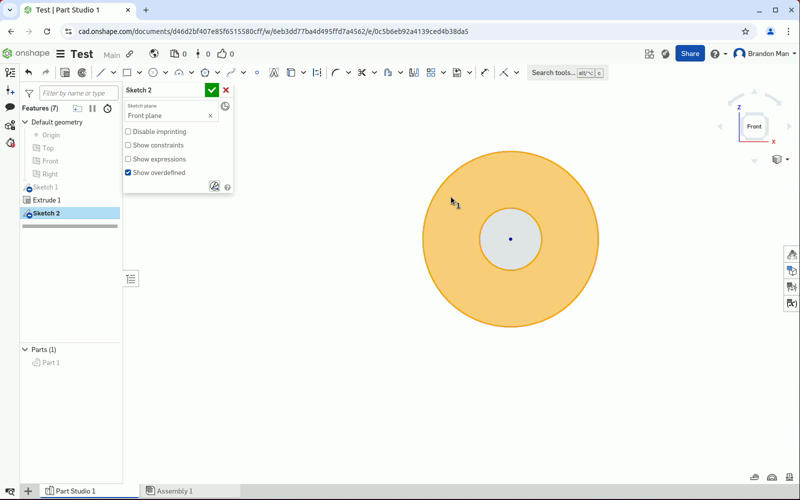
scroll(-6)
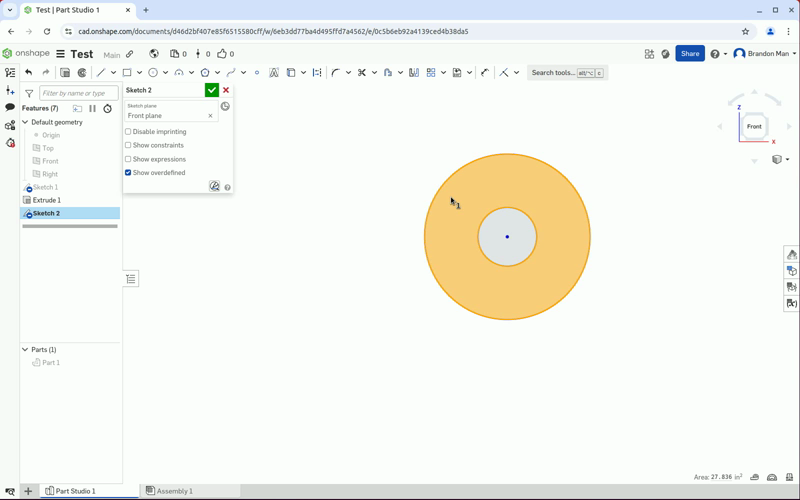
scroll(-6)
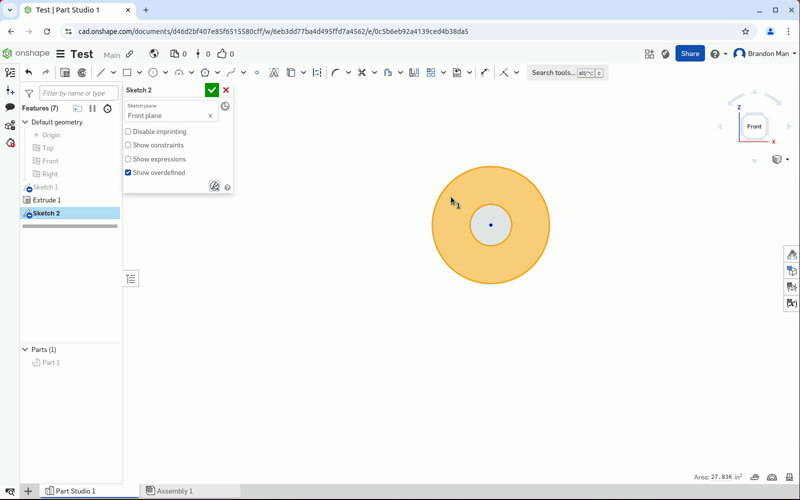
scroll(-6)
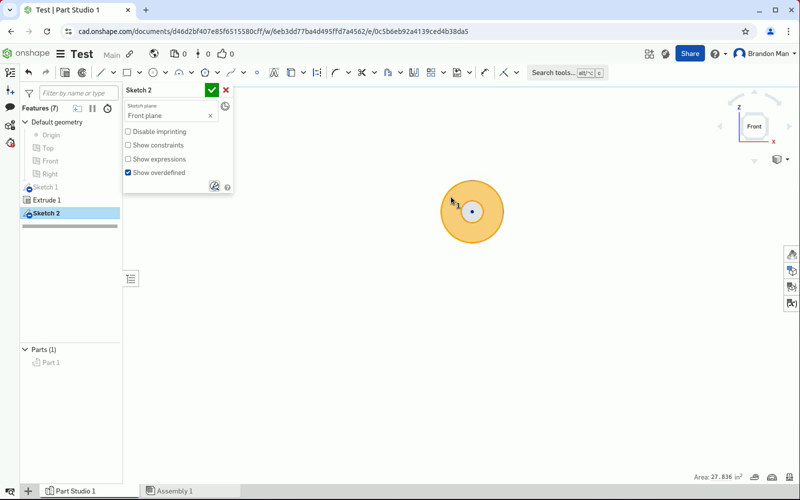
scroll(-6)
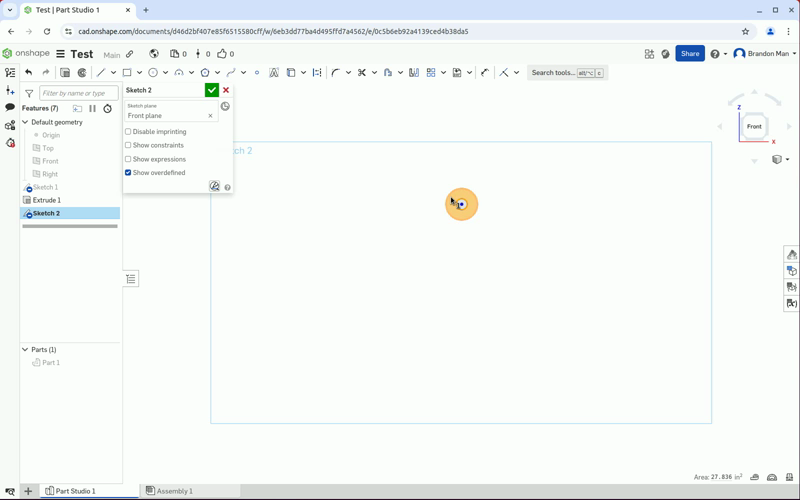
mouse_move(73, 352)
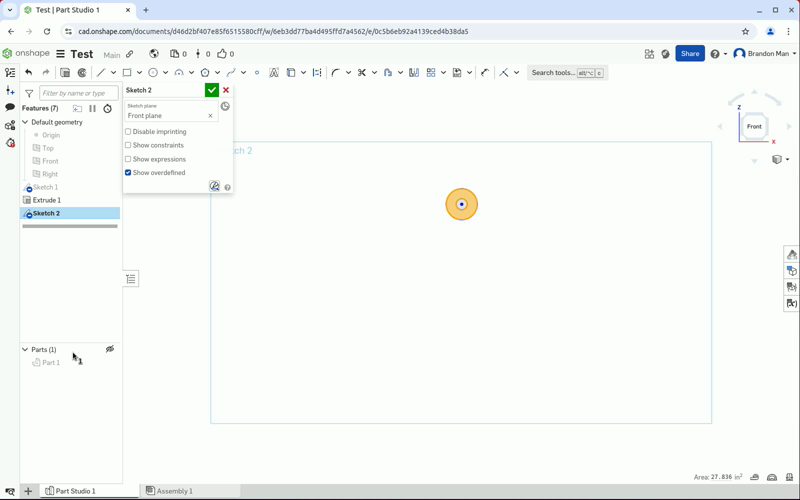
key(shift+y)
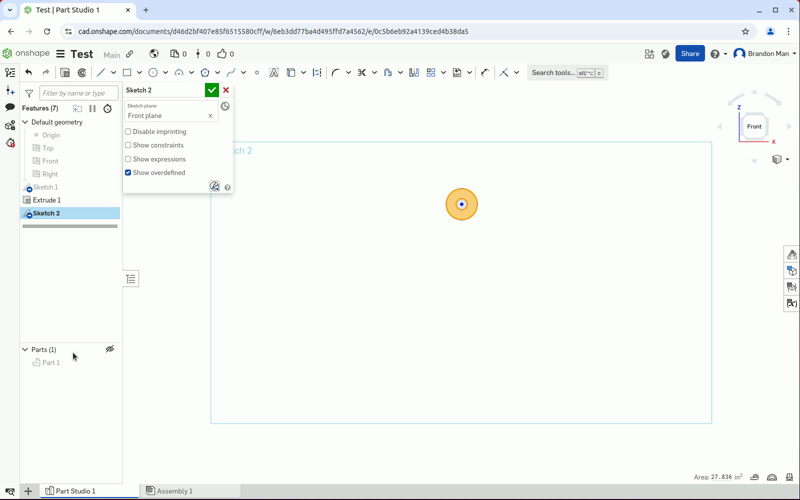
key(shift+e)
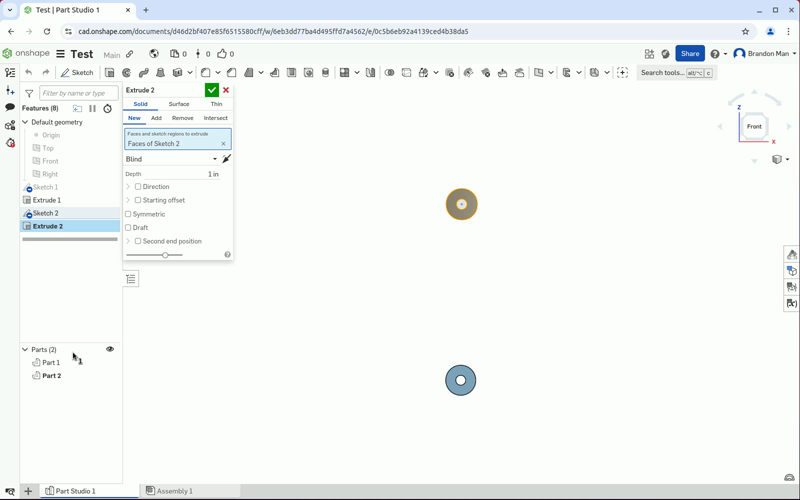
mouse_move(143, 106)
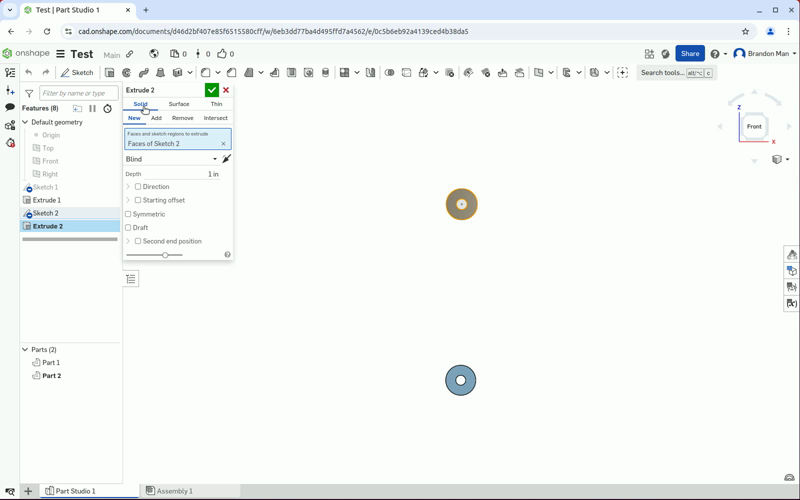
click(143, 106)
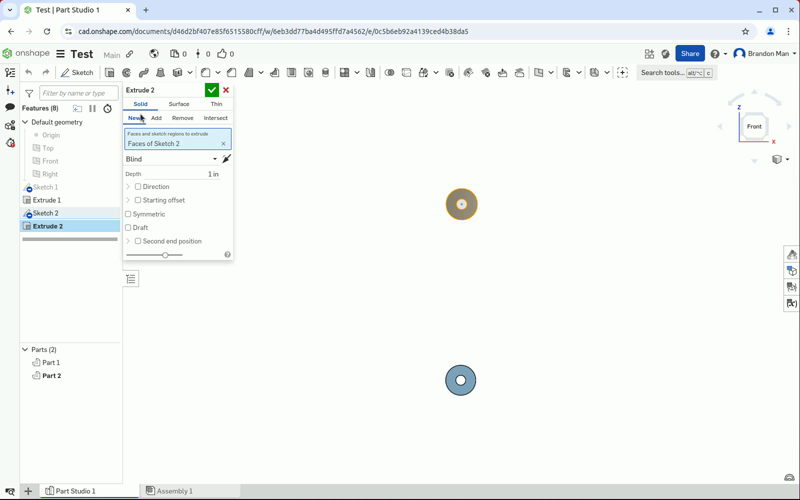
mouse_move(137, 120)
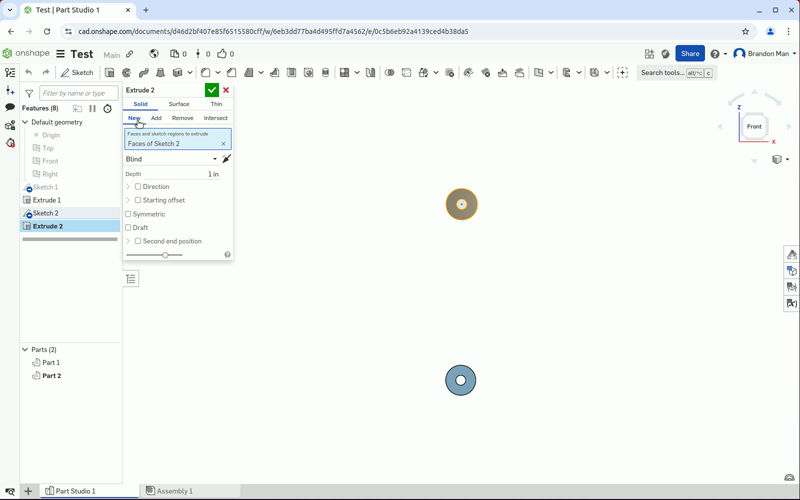
click(137, 120)
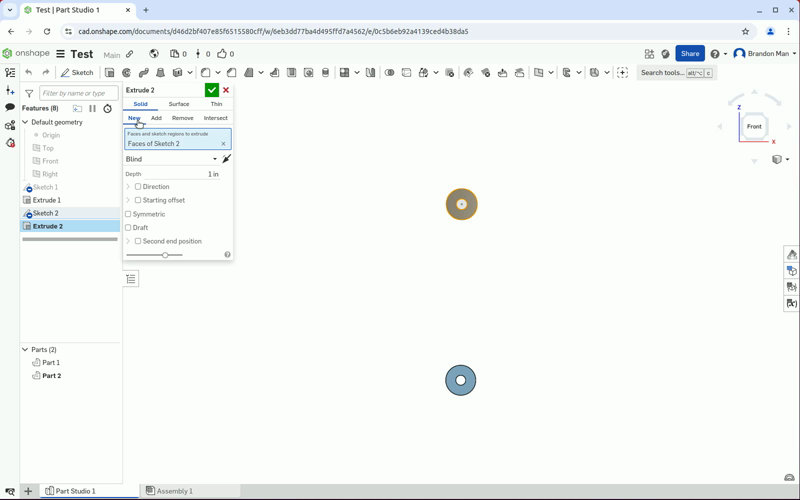
key(tab, 4)
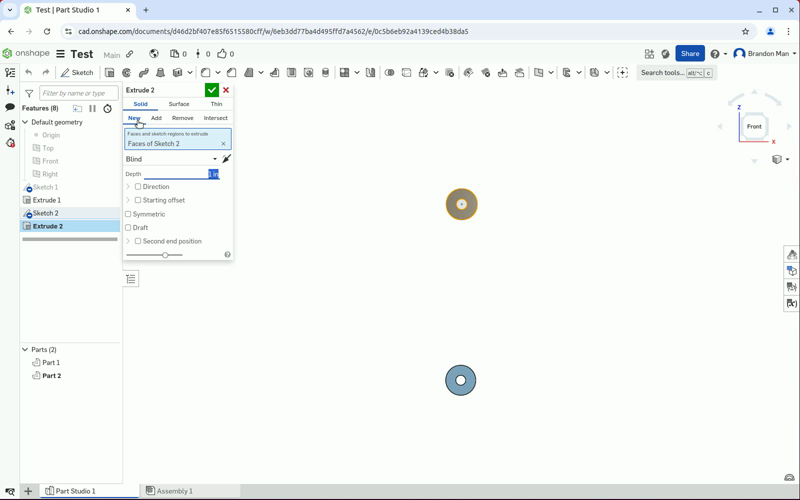
text(1.926)
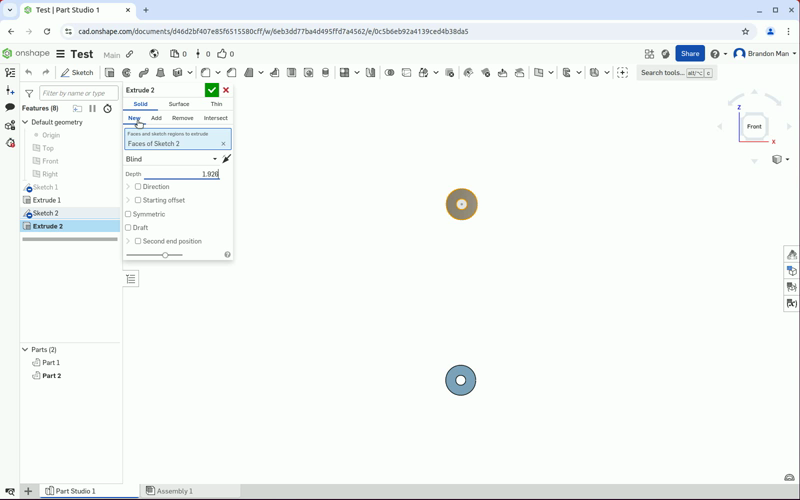
key(enter)
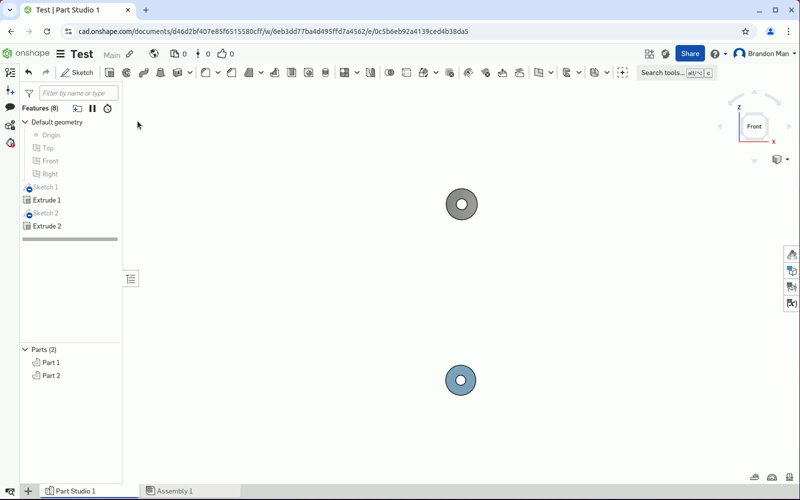
key(shift+h)
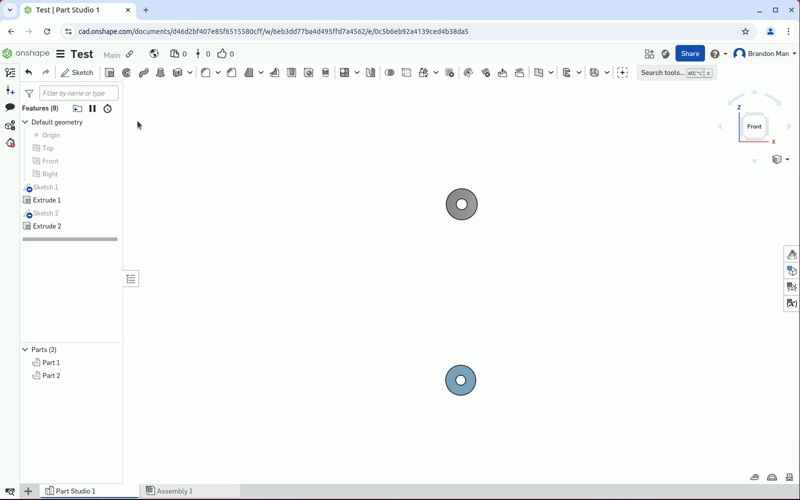
key(shift+h)
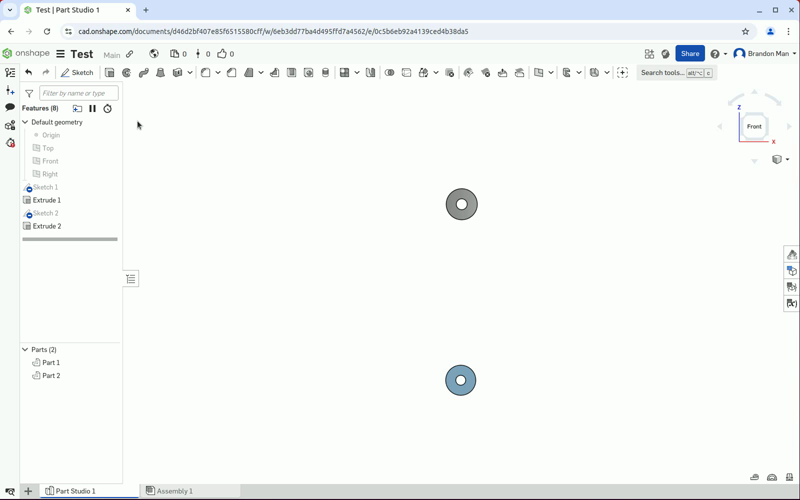
mouse_move(73, 189)
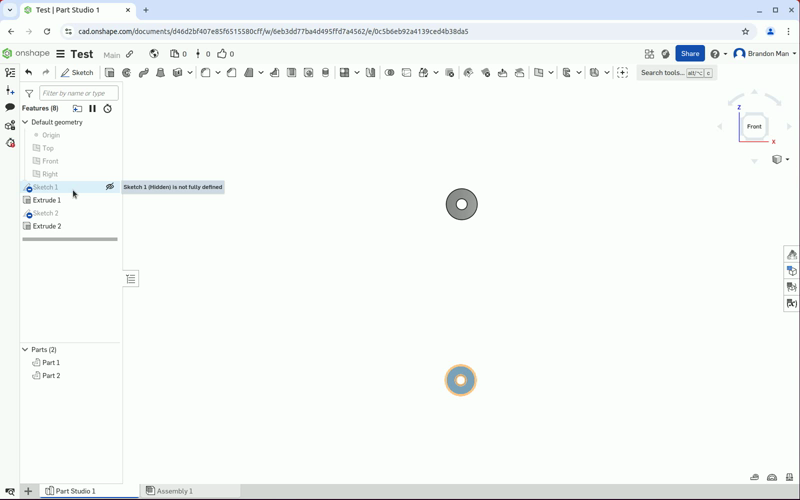
click(73, 189)
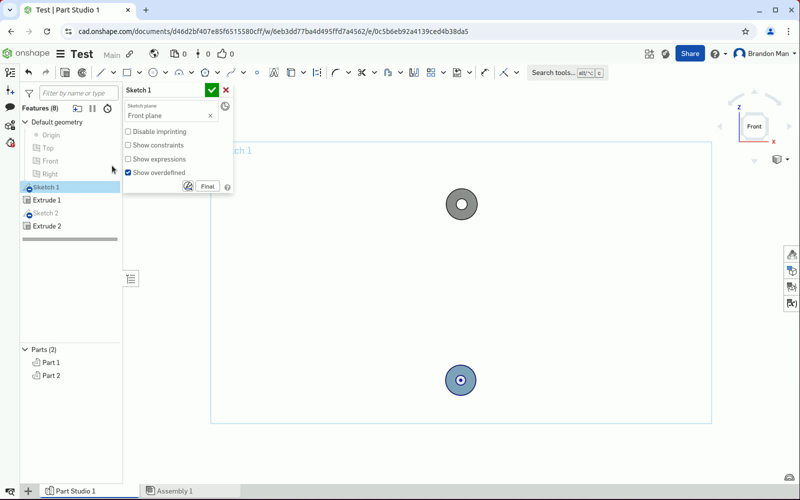
mouse_move(229, 92)
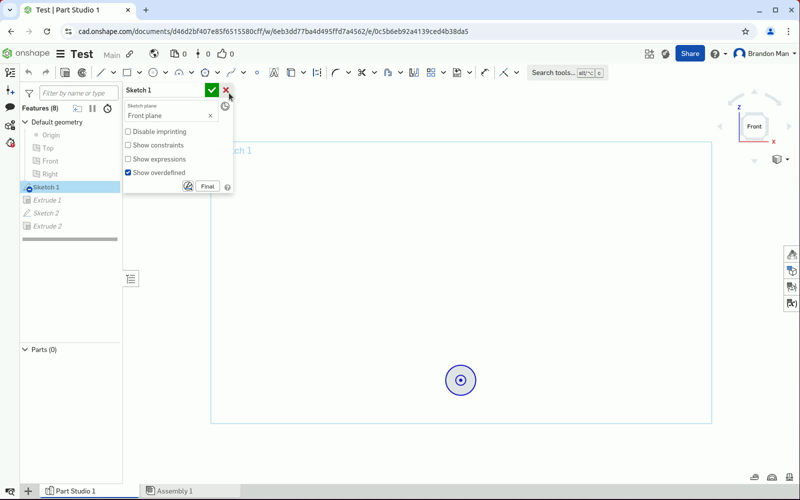
click(229, 92)
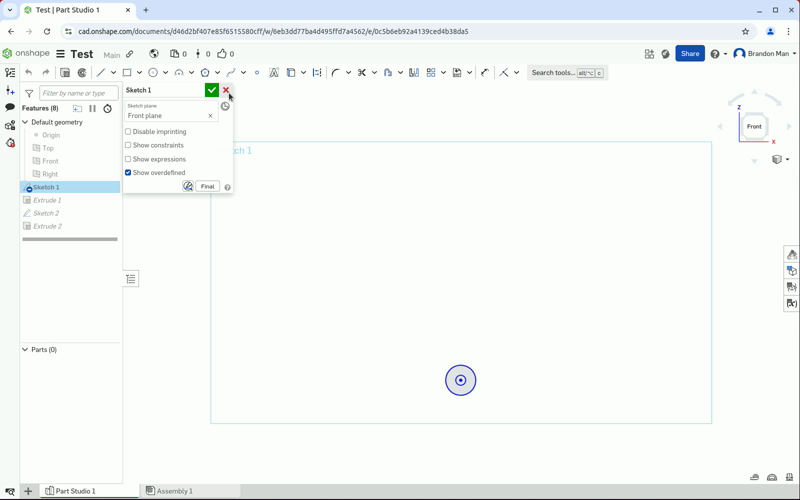
key(shift+s)
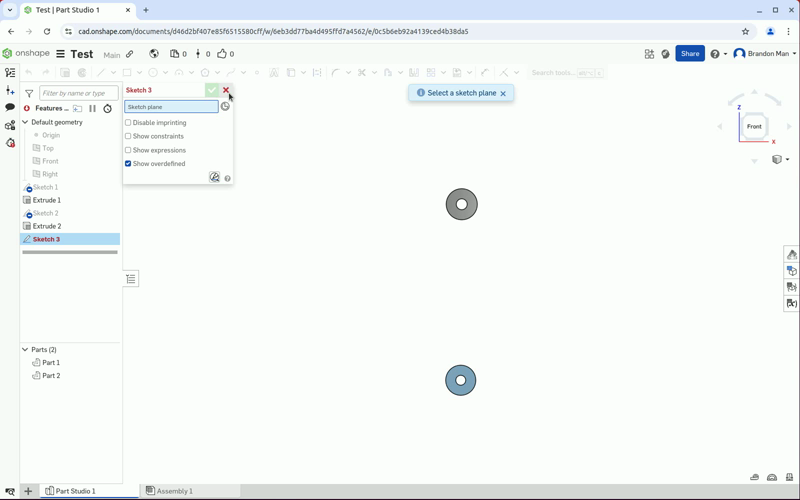
mouse_move(73, 163)
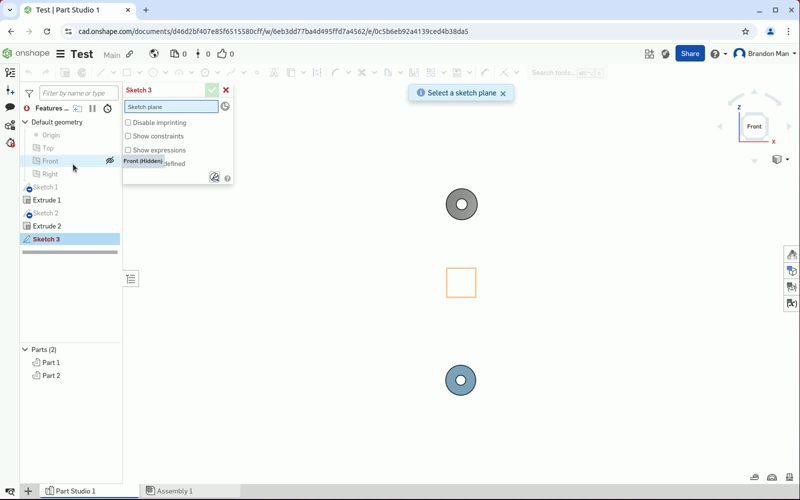
click(73, 163)
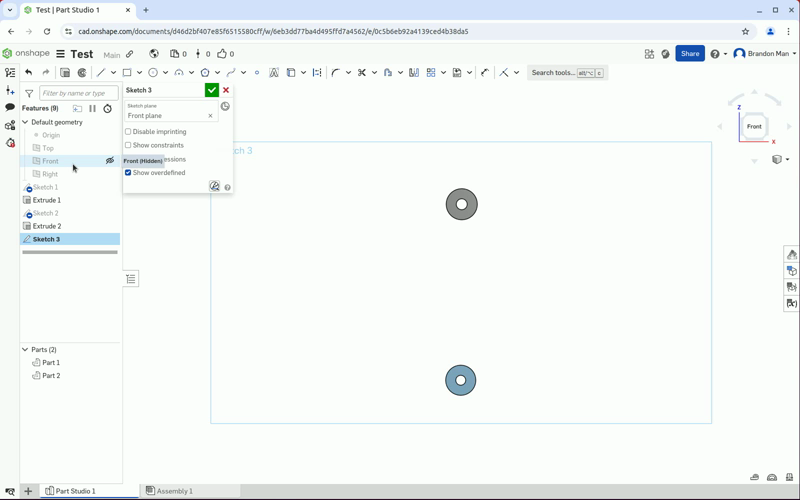
mouse_move(73, 352)
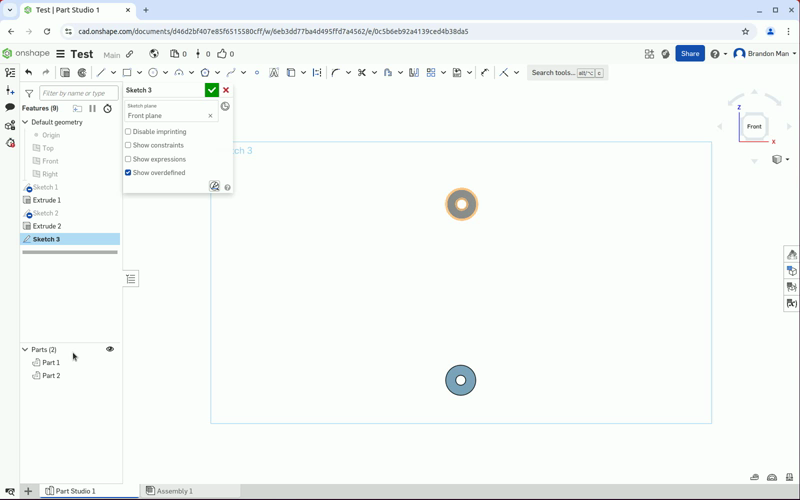
key(y)
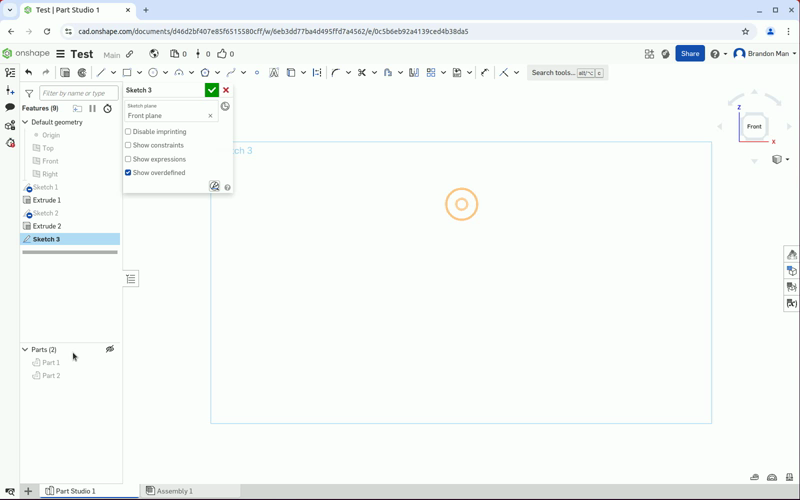
key(c)
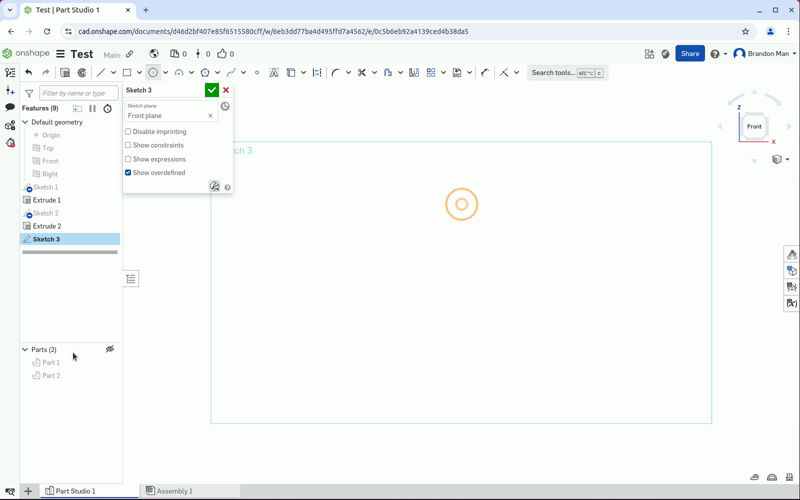
key_down(shift)
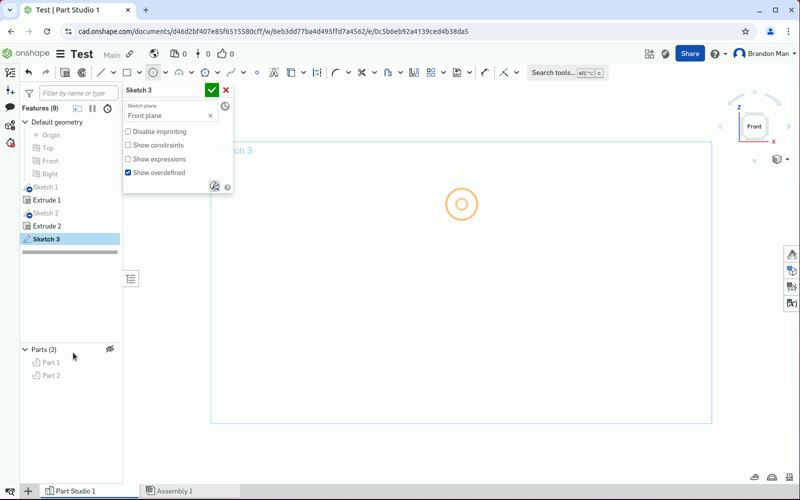
mouse_move(529, 380)
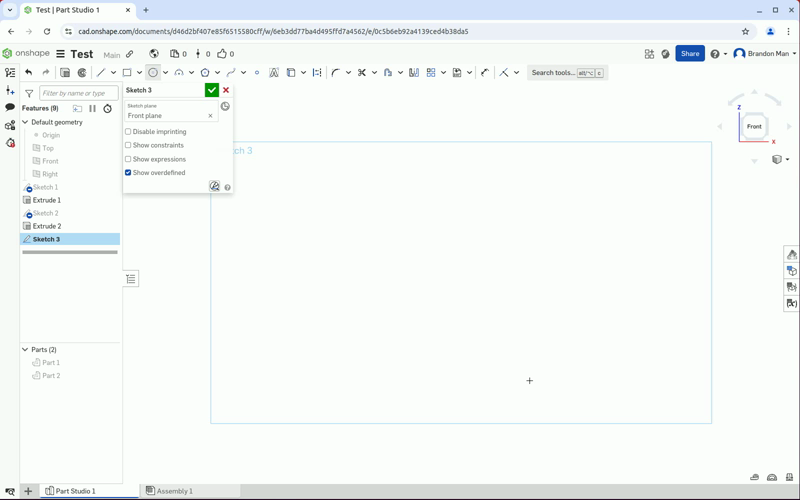
click(529, 380)
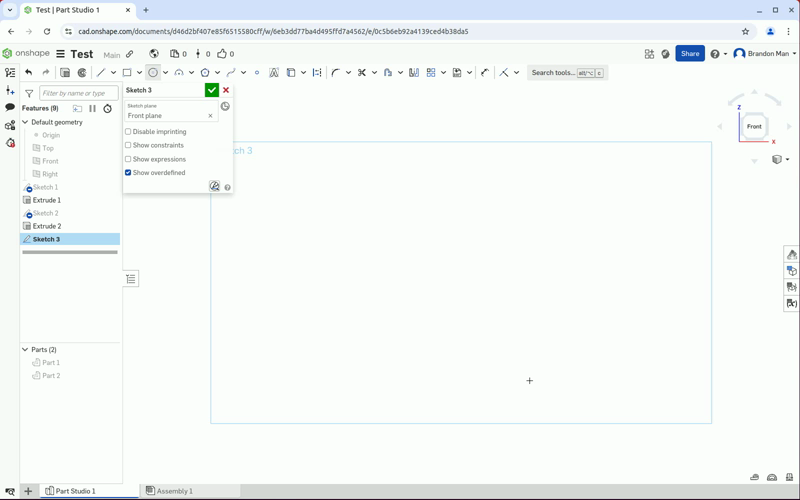
key_up(shift)
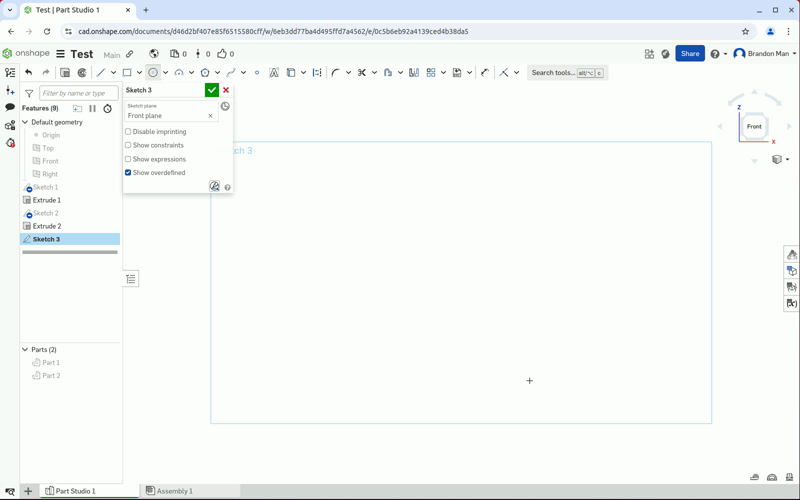
mouse_move(542, 380)
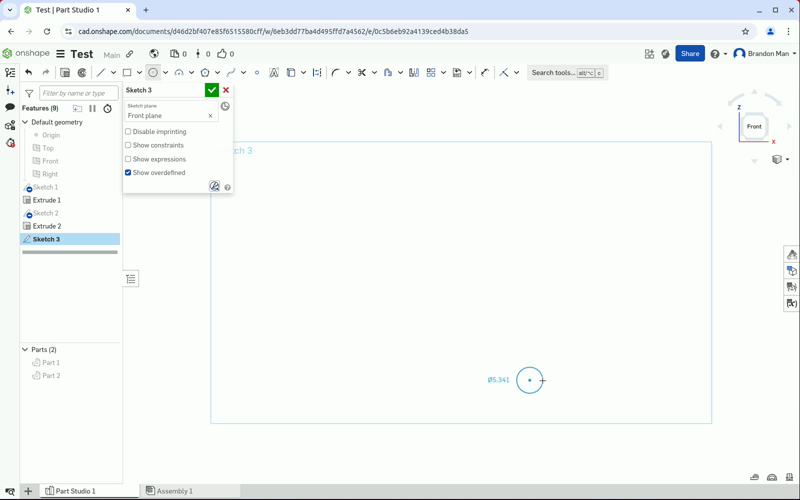
click(542, 380)
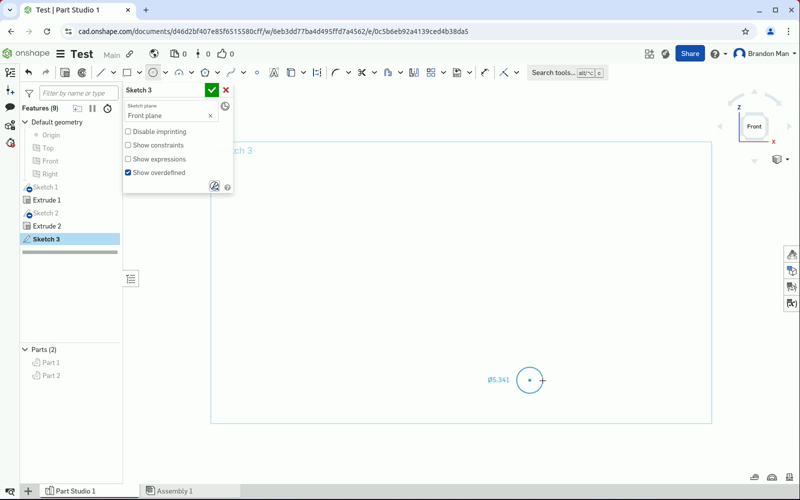
key(esc)
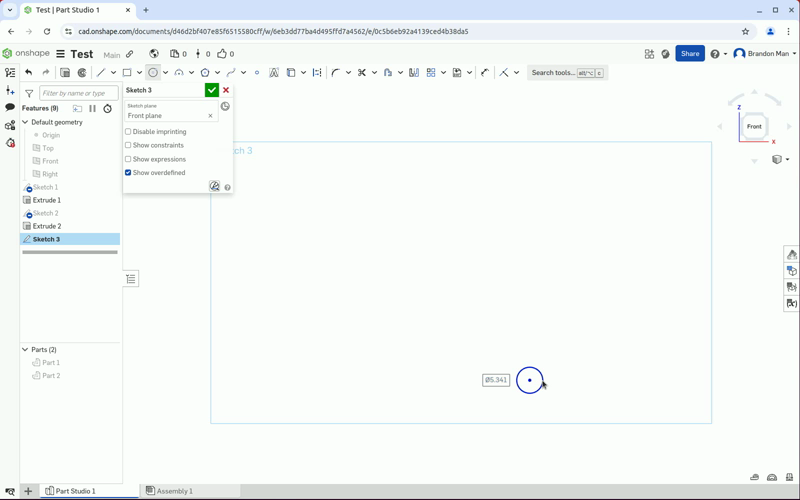
key(c)
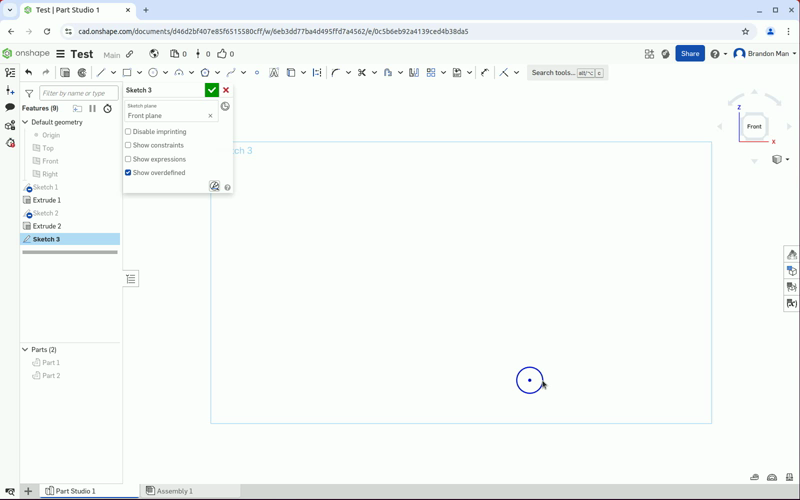
key_down(shift)
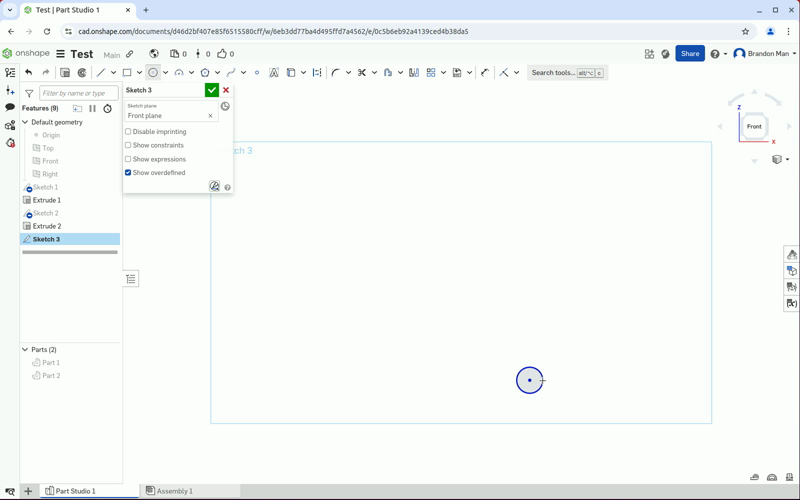
mouse_move(529, 380)
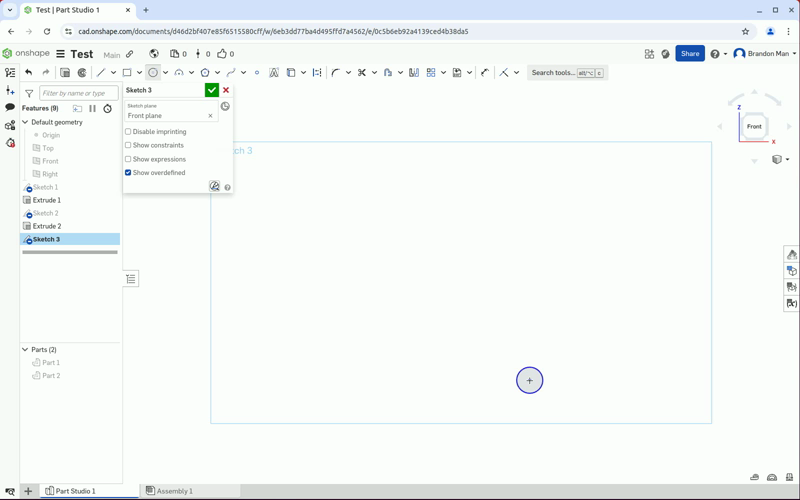
click(529, 380)
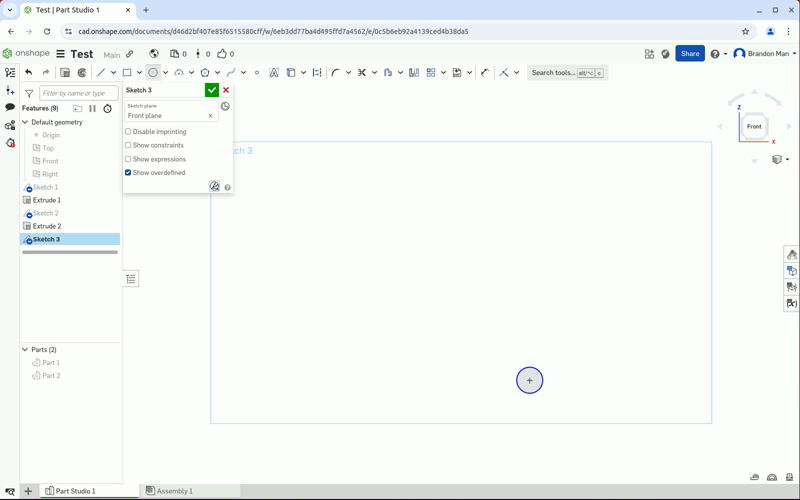
key_up(shift)
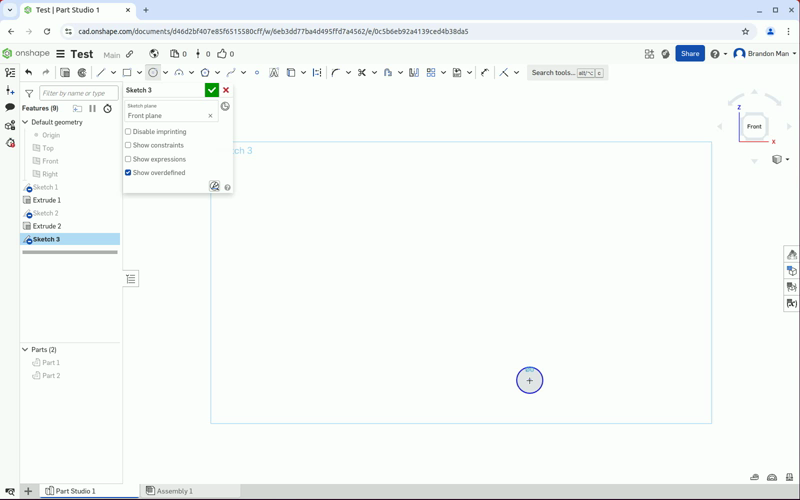
mouse_move(534, 380)
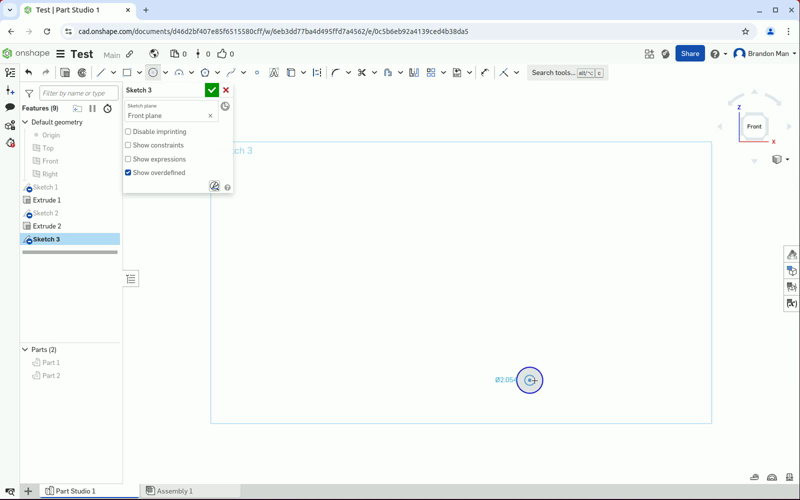
click(534, 380)
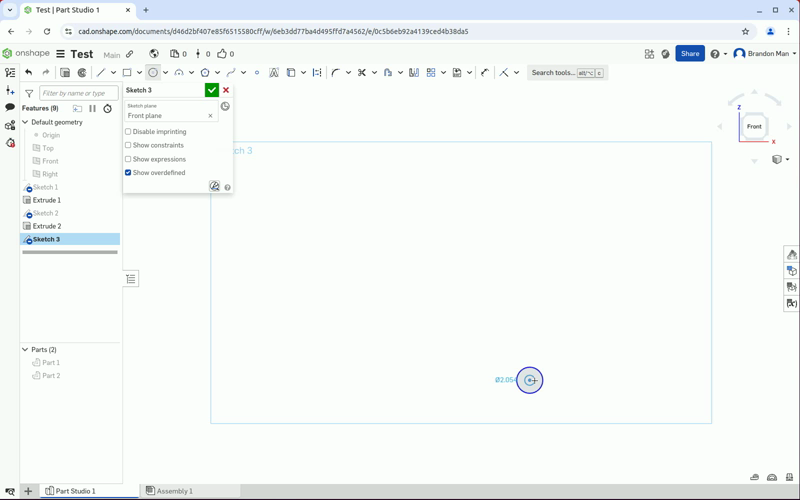
key(esc)
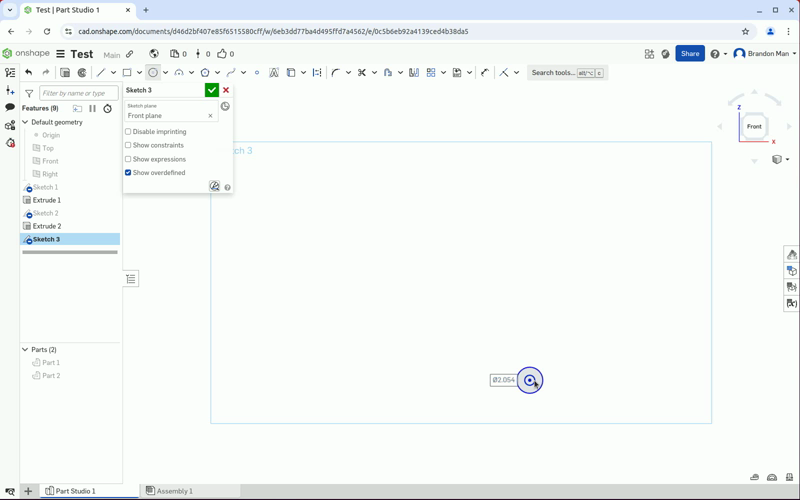
mouse_move(523, 385)
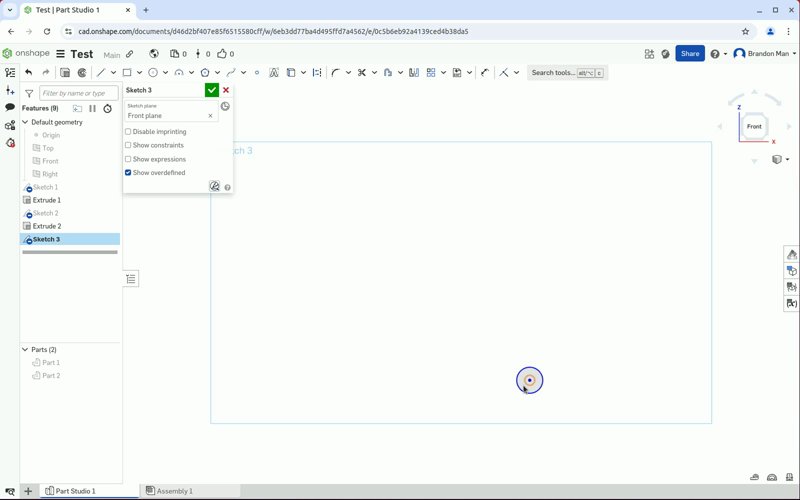
scroll(6)
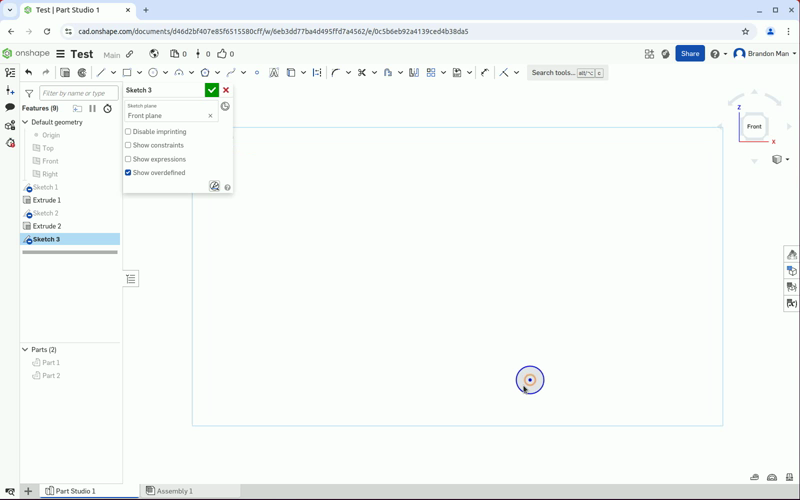
scroll(6)
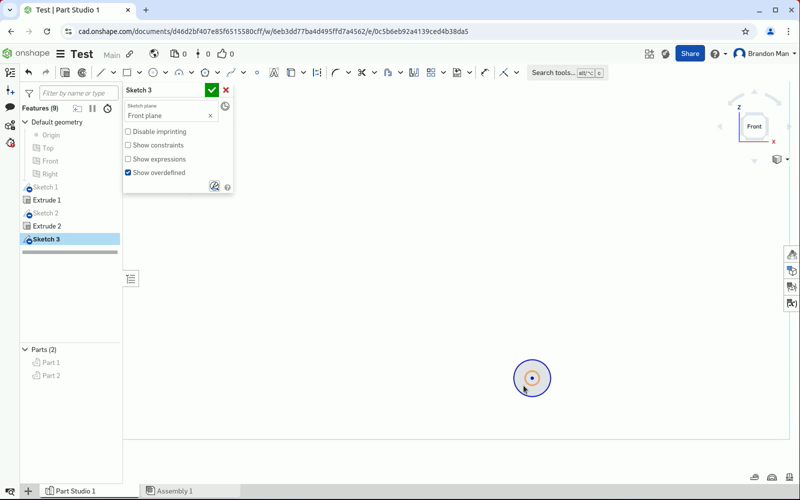
scroll(6)
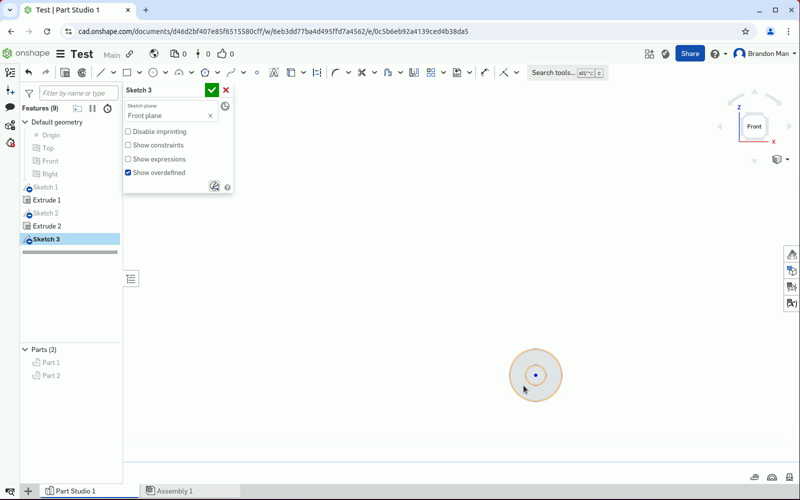
scroll(6)
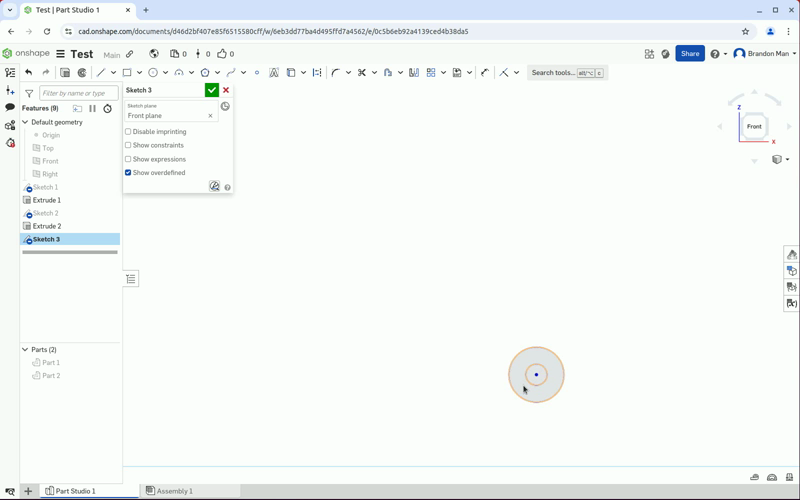
scroll(6)
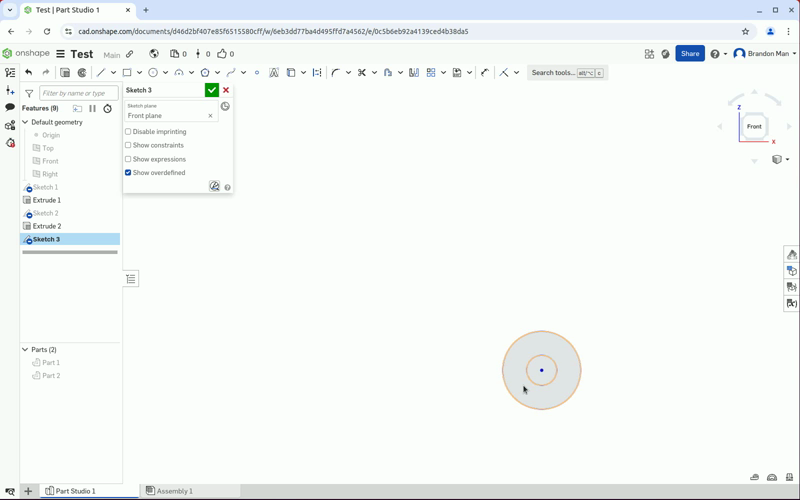
scroll(6)
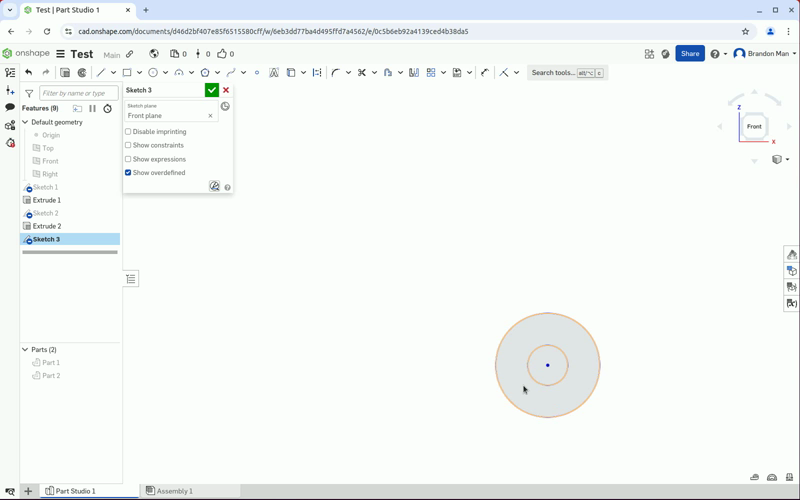
scroll(6)
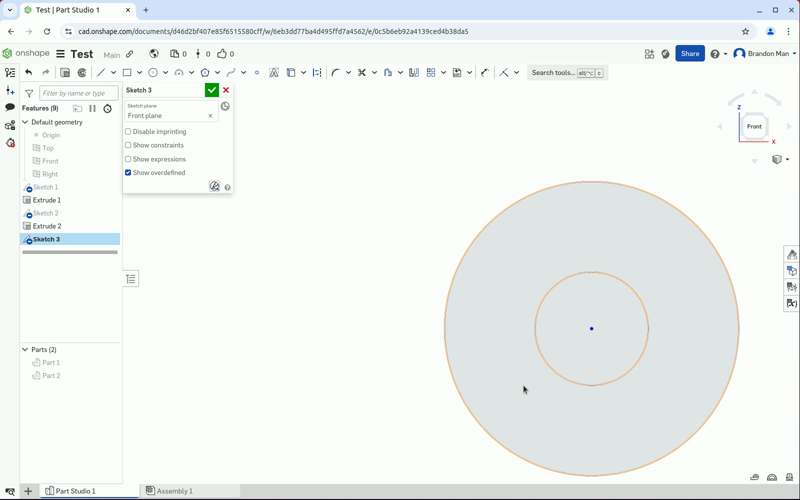
click(523, 385)
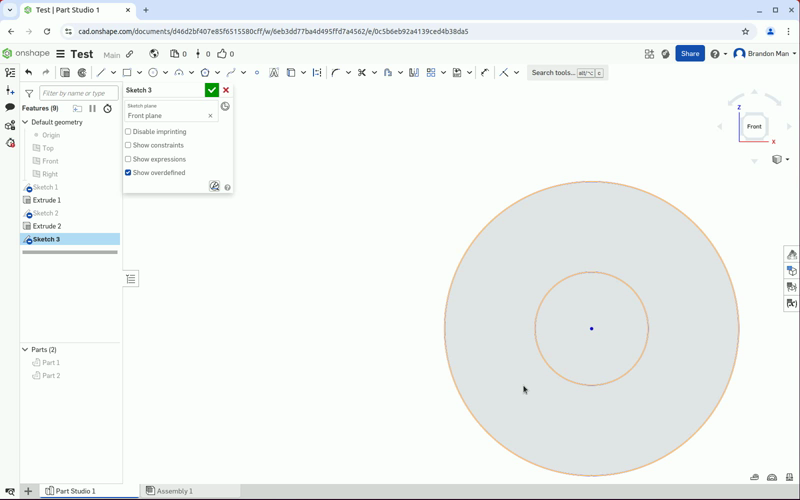
scroll(-6)
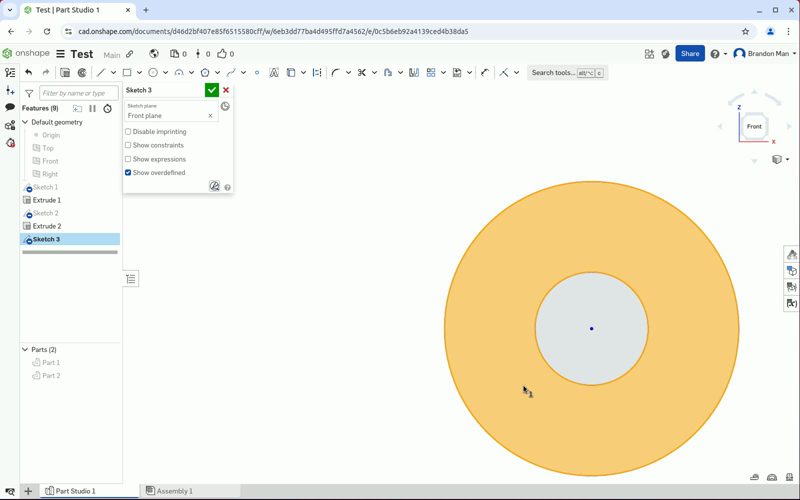
scroll(-6)
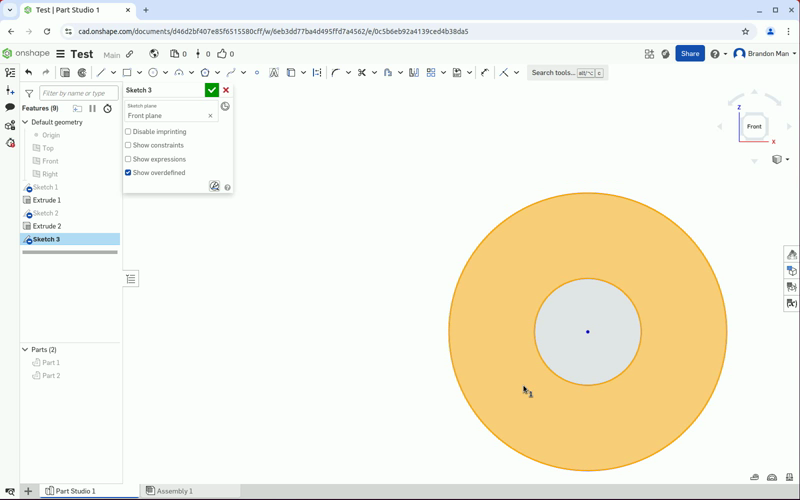
scroll(-6)
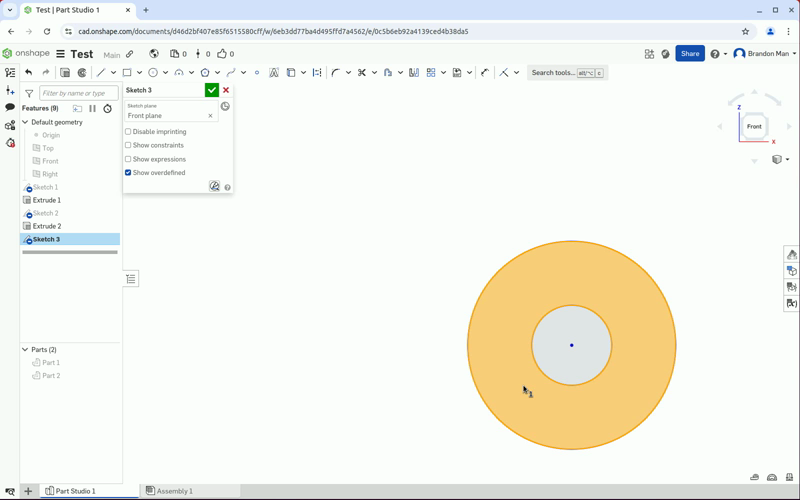
scroll(-6)
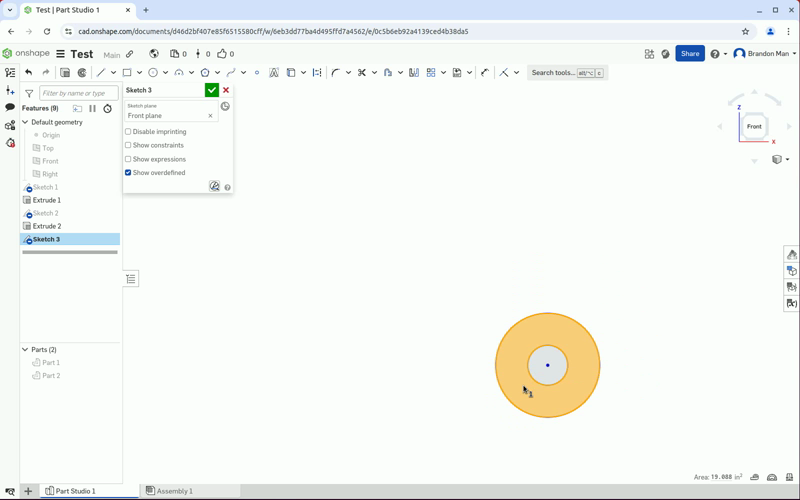
scroll(-6)
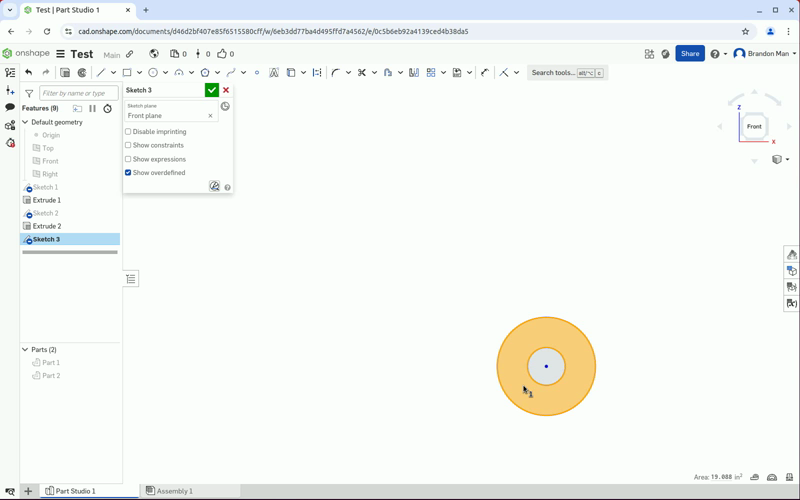
scroll(-6)
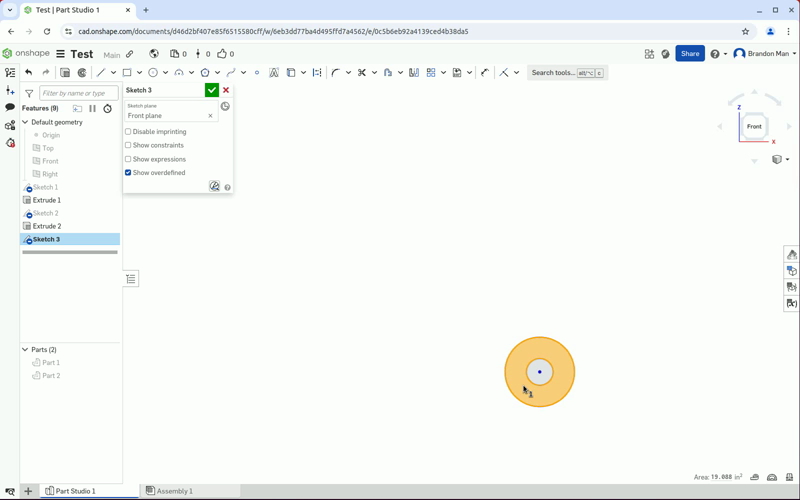
scroll(-6)
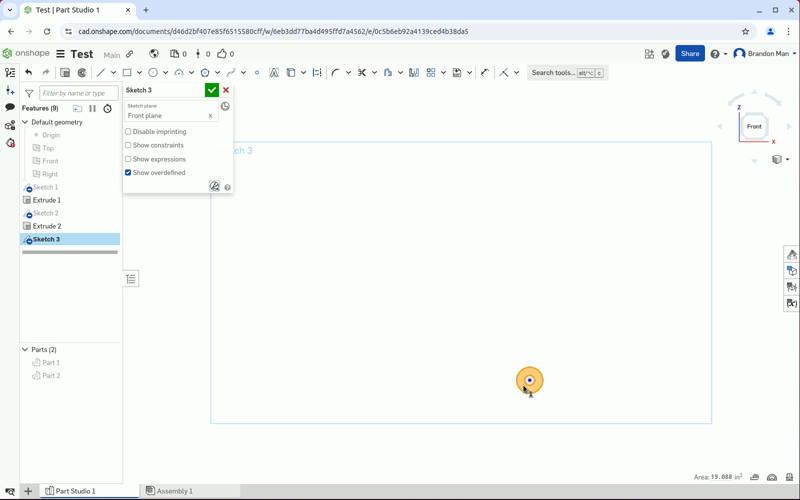
mouse_move(73, 352)
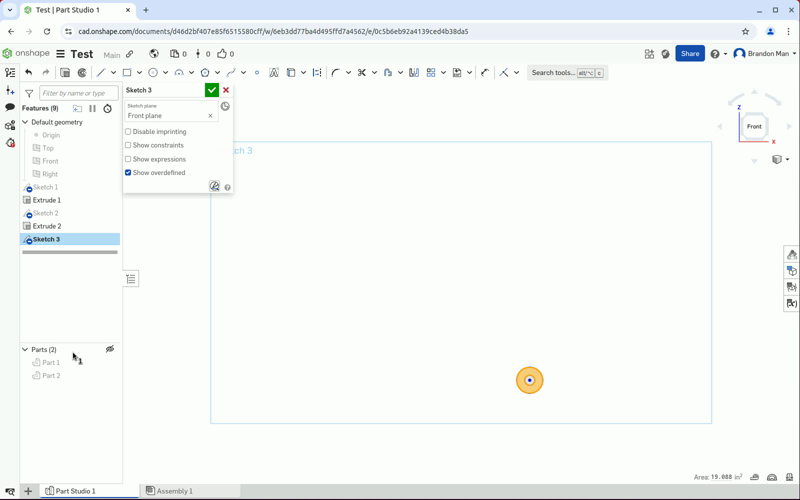
key(shift+y)
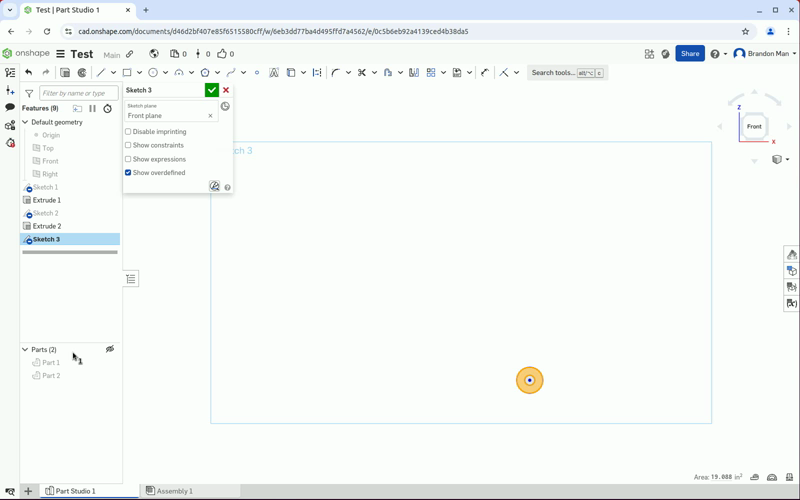
key(shift+e)
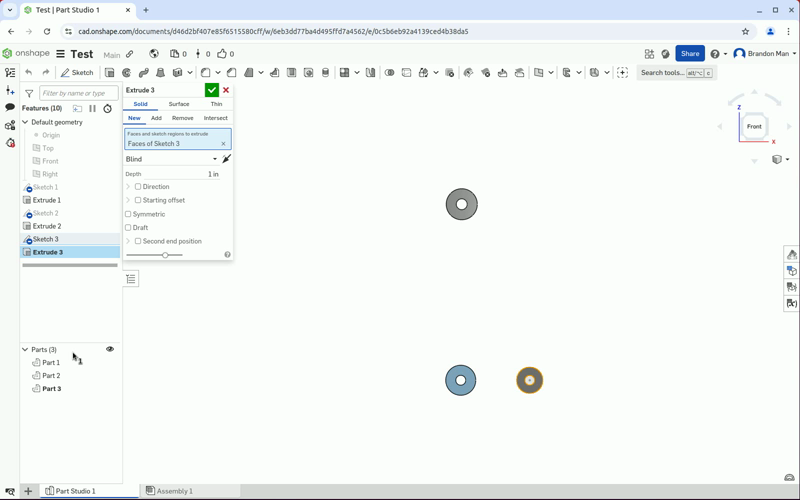
mouse_move(143, 106)
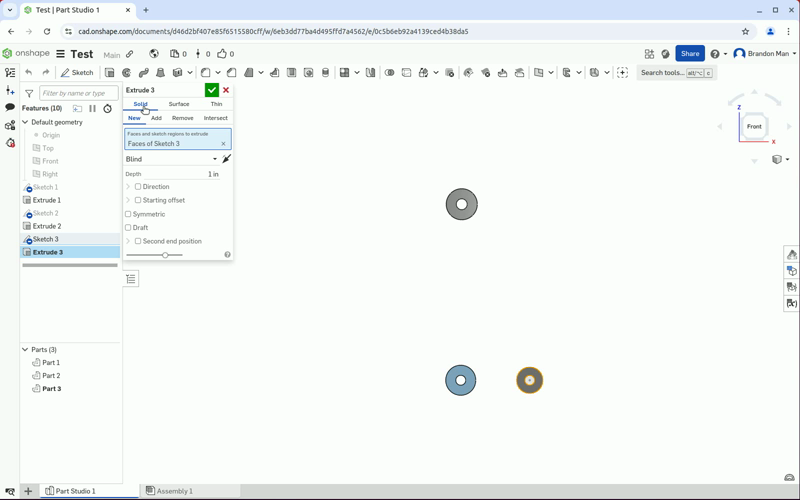
click(143, 106)
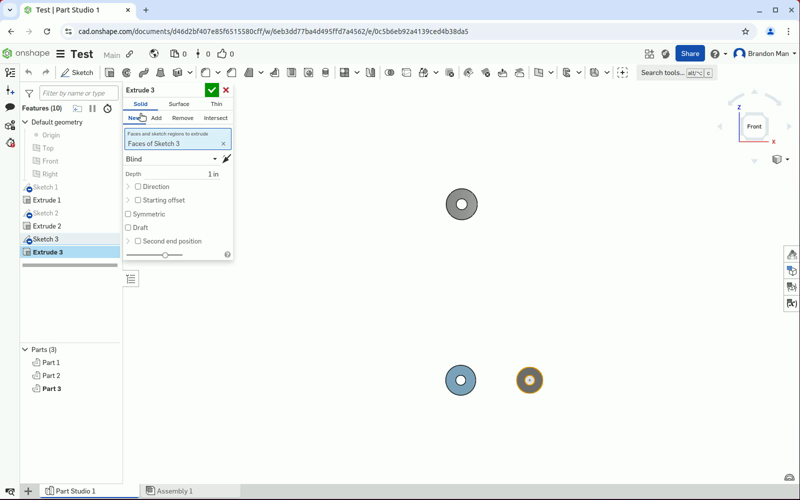
mouse_move(137, 120)
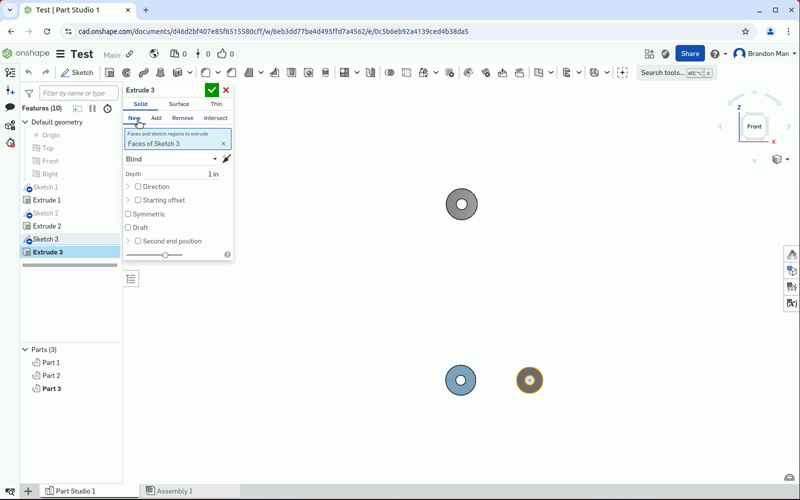
click(137, 120)
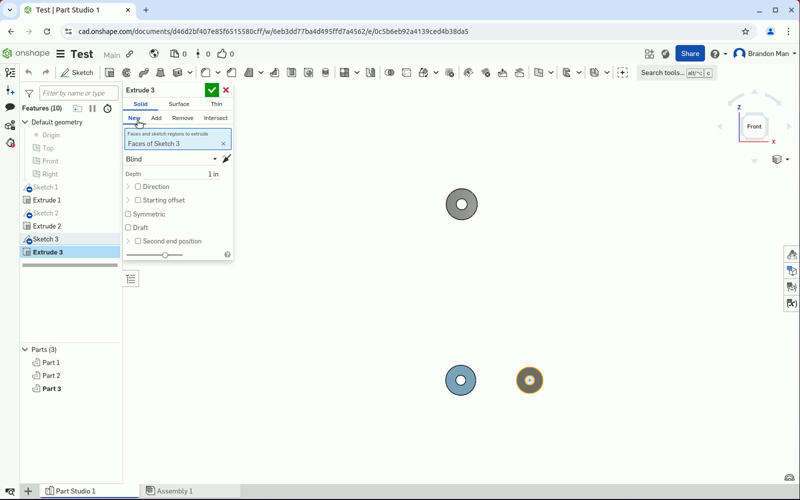
key(tab, 4)
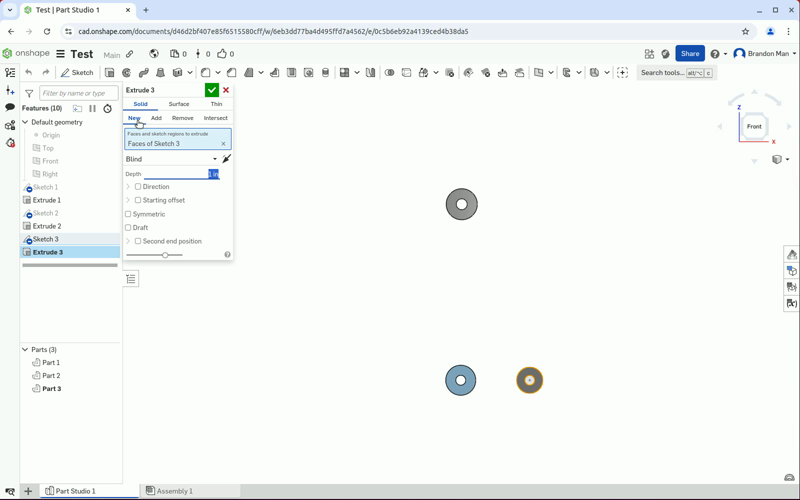
text(1.926)
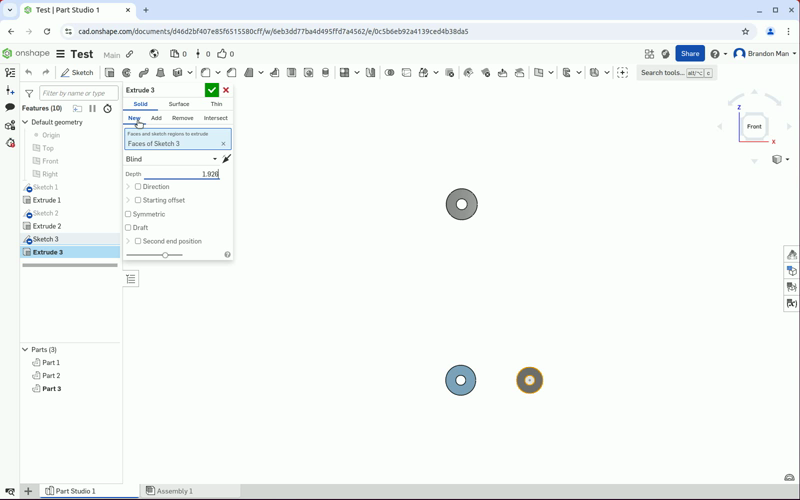
key(enter)
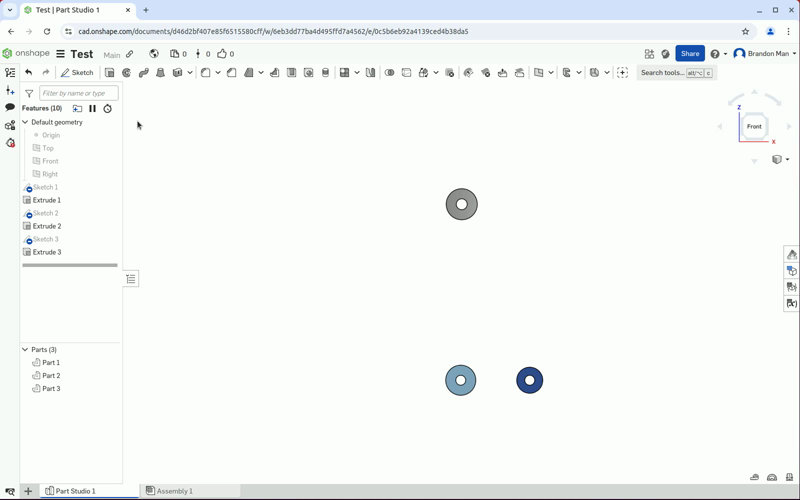
key(shift+h)
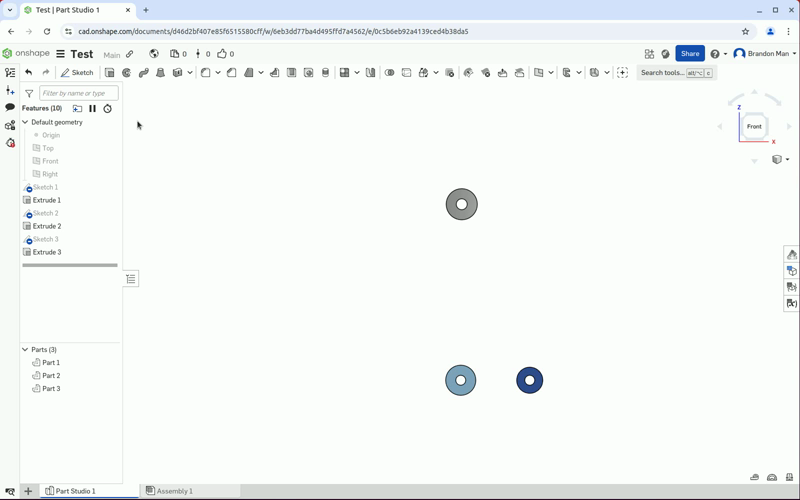
key(shift+h)
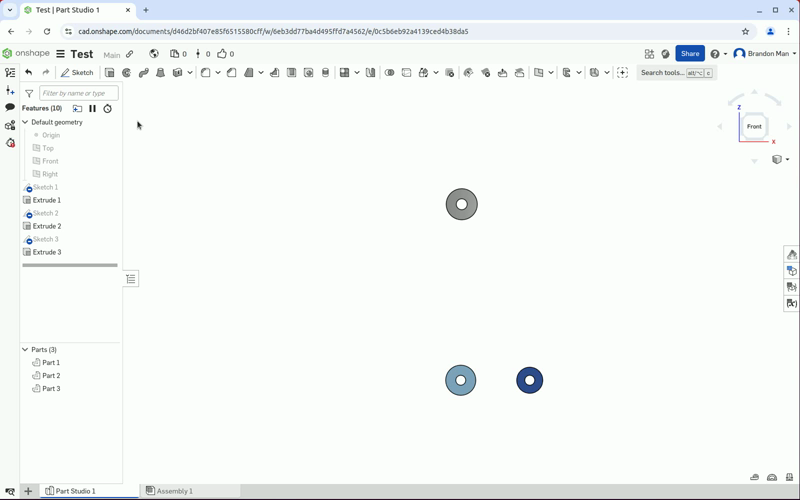
mouse_move(73, 189)
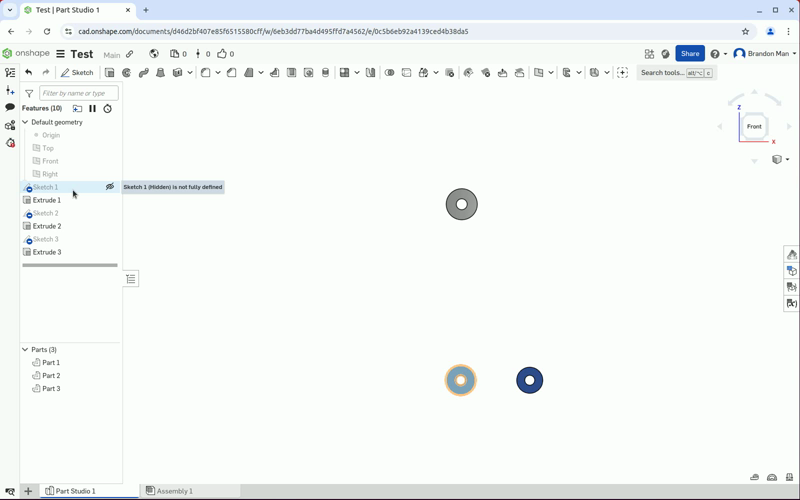
click(73, 189)
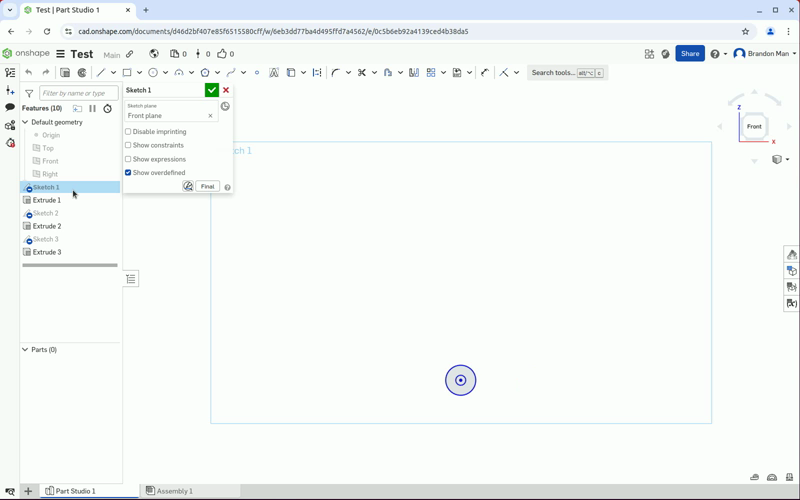
mouse_move(229, 92)
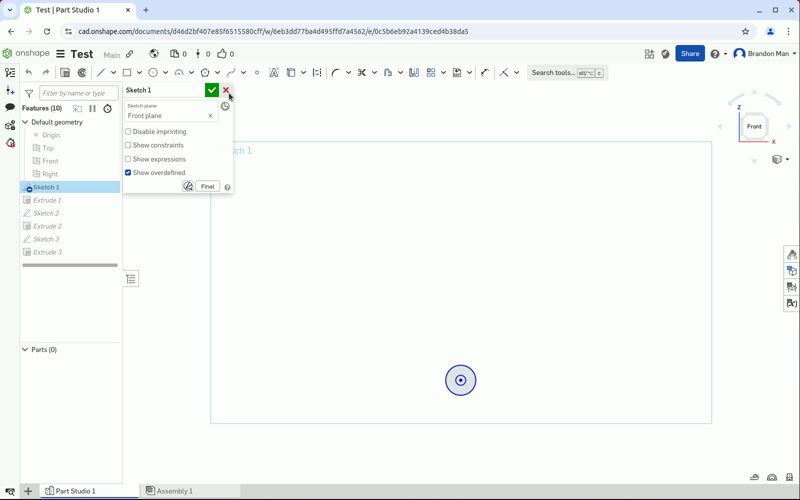
click(229, 92)
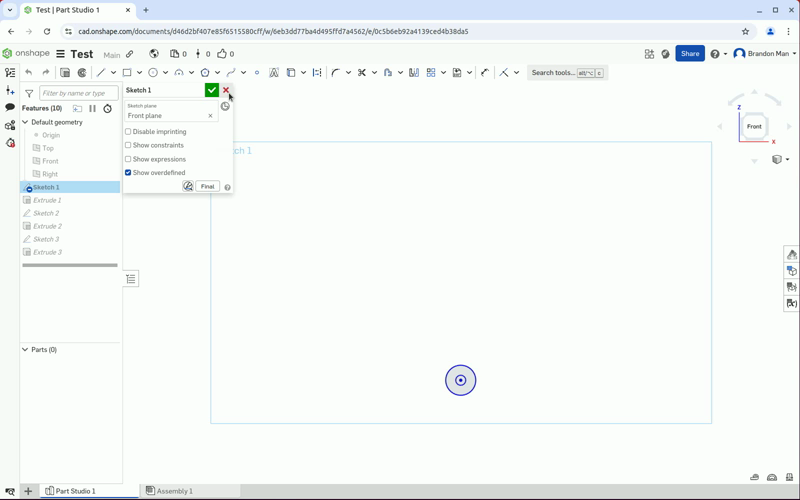
key(shift+s)
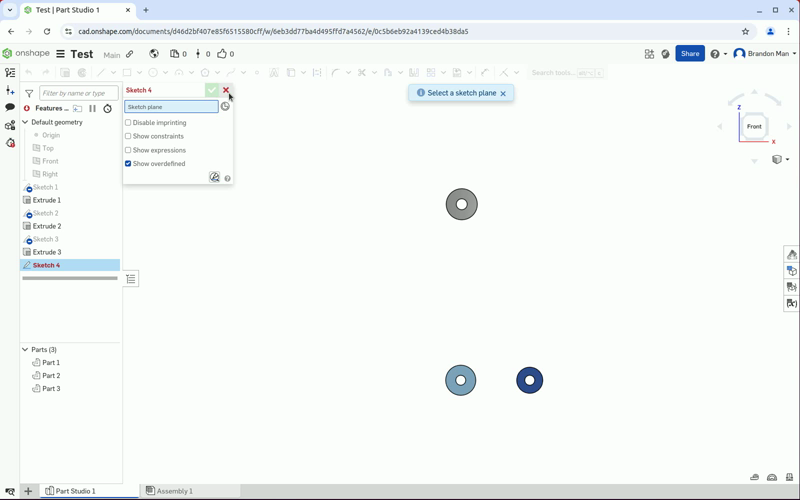
mouse_move(73, 163)
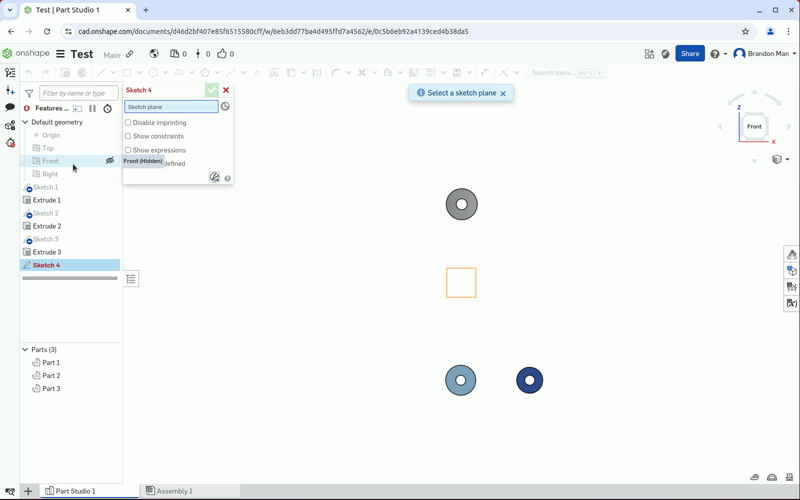
click(73, 163)
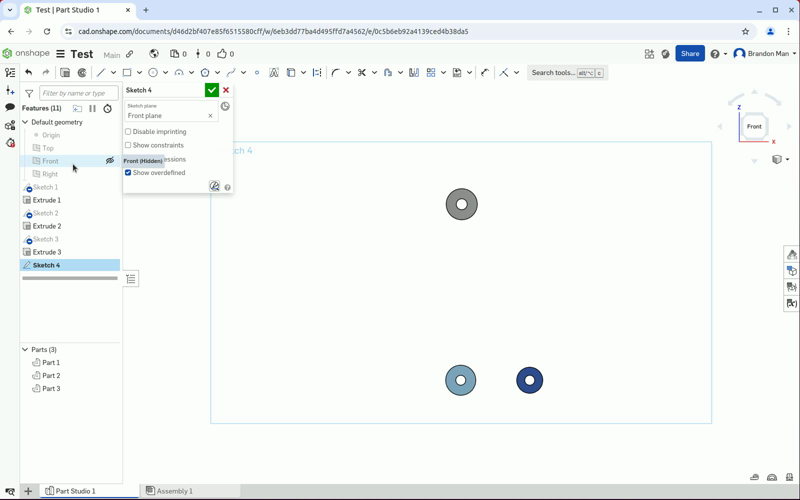
mouse_move(73, 352)
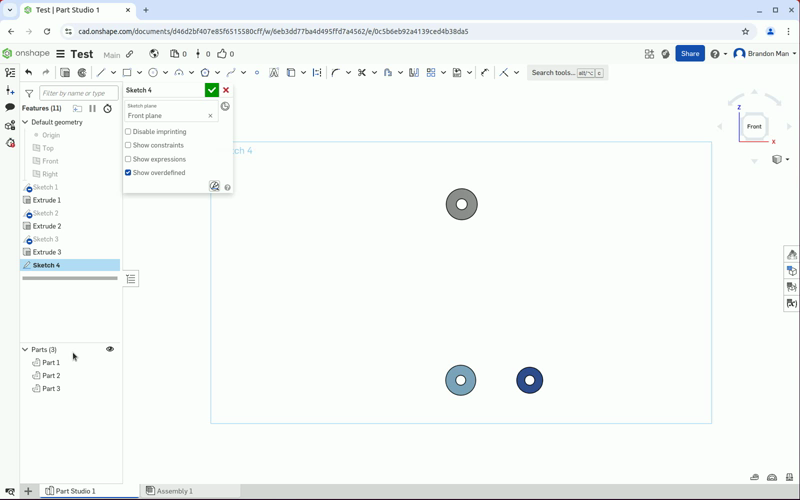
key(y)
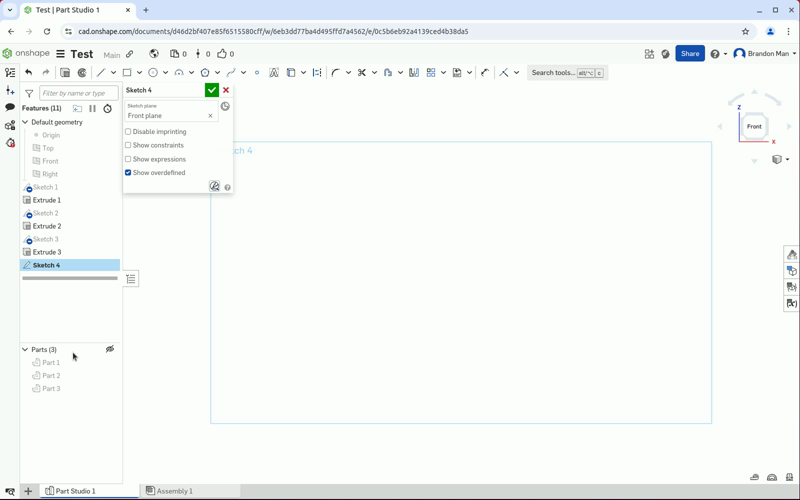
key(l)
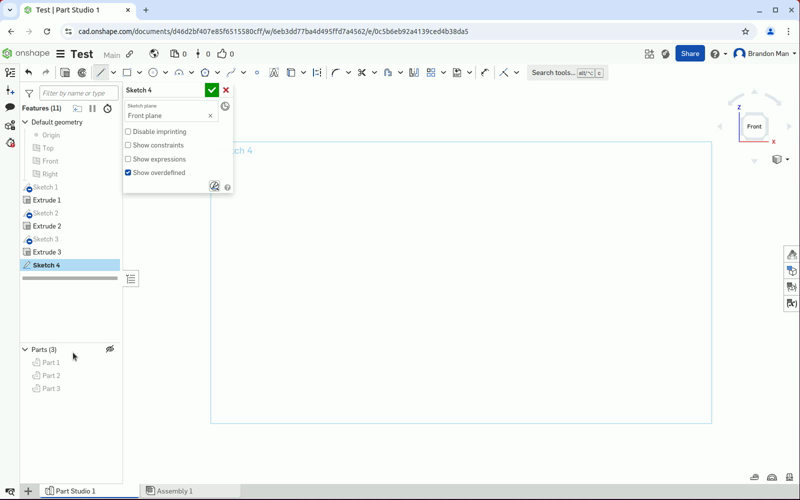
key_down(shift)
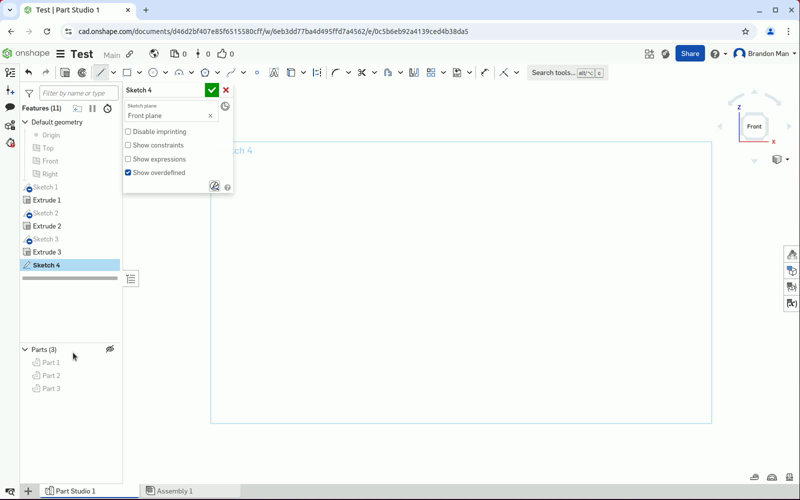
mouse_move(436, 285)
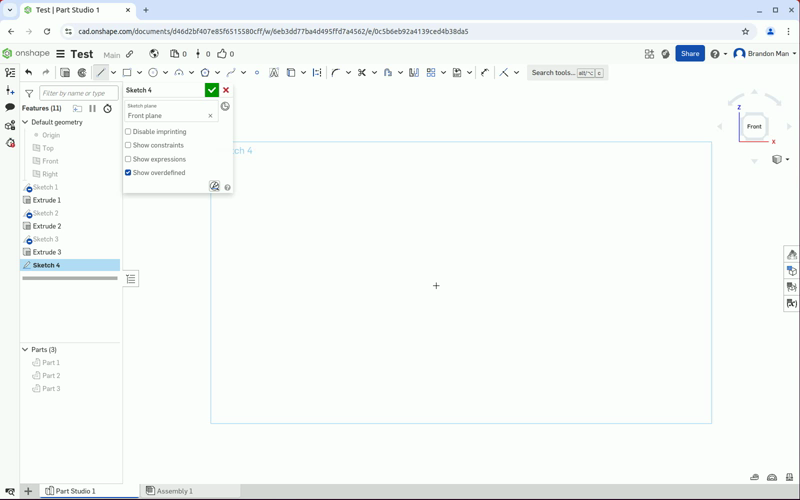
click(436, 285)
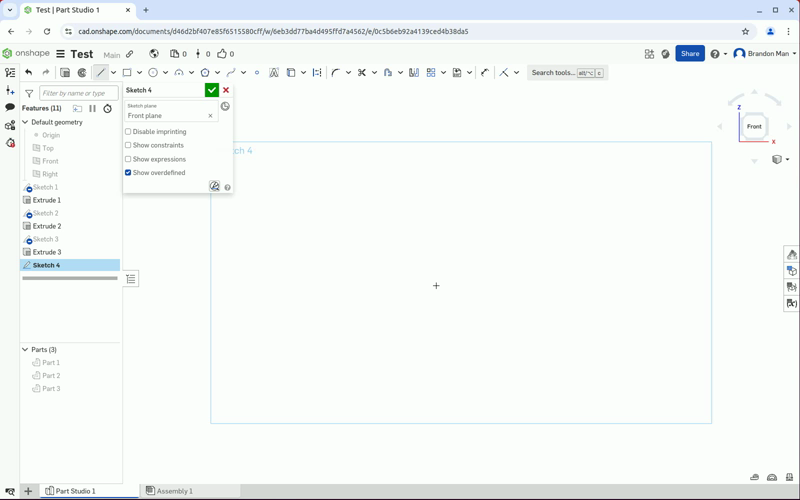
key_up(shift)
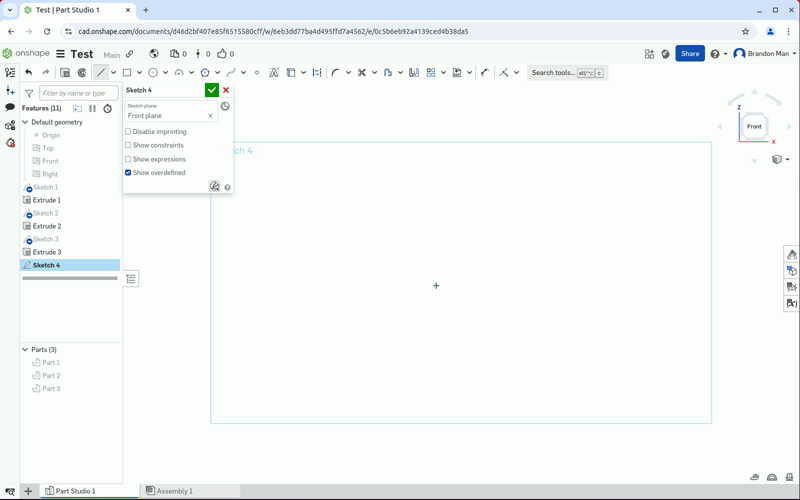
key_down(shift)
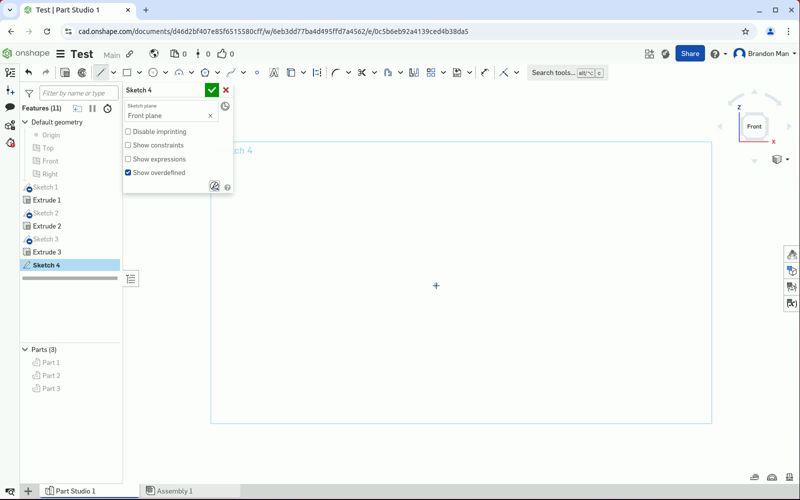
mouse_move(445, 379)
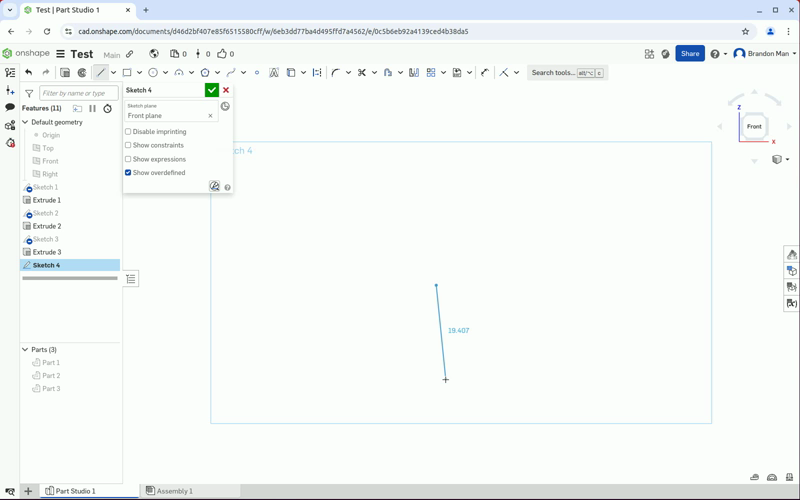
click(445, 379)
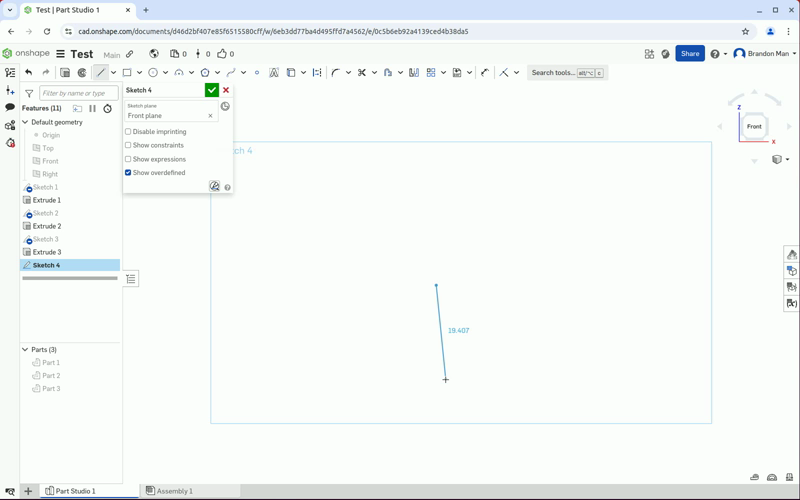
key_up(shift)
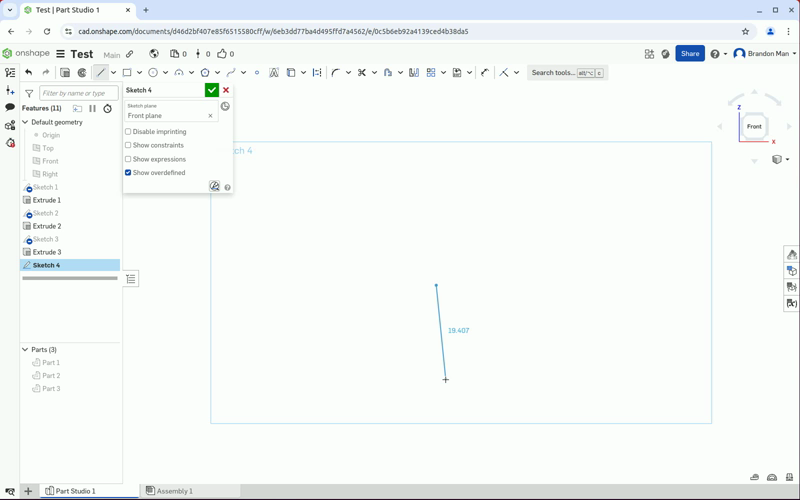
key(esc)
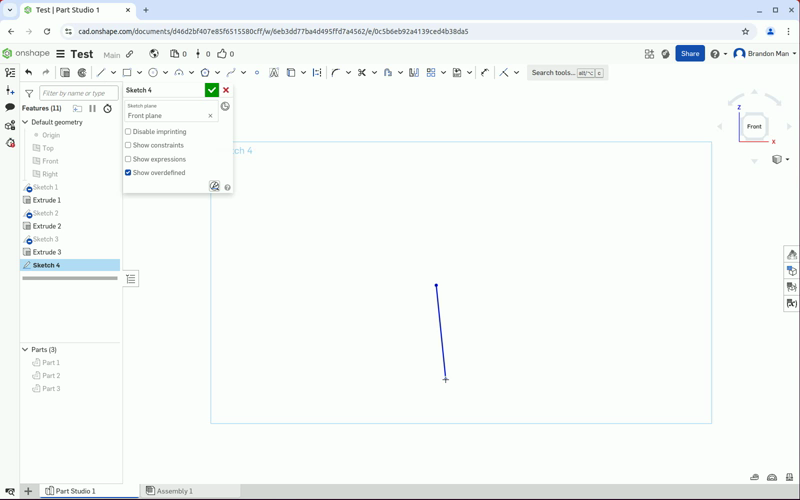
key(a)
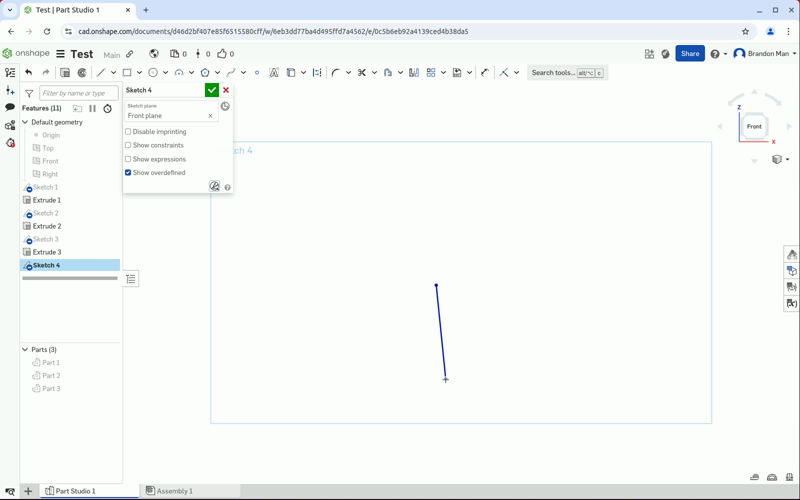
mouse_move(445, 379)
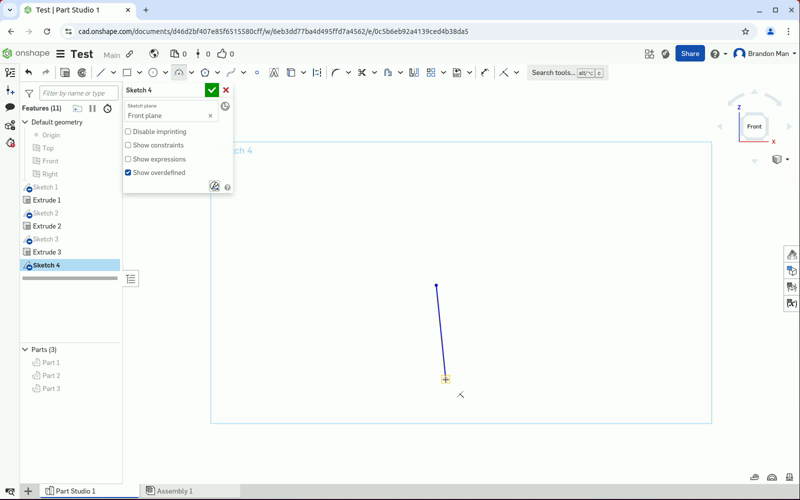
click(445, 379)
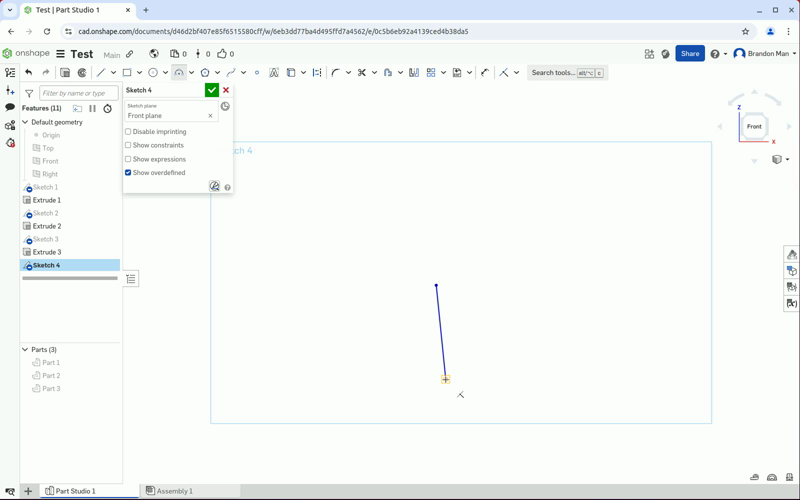
key_down(shift)
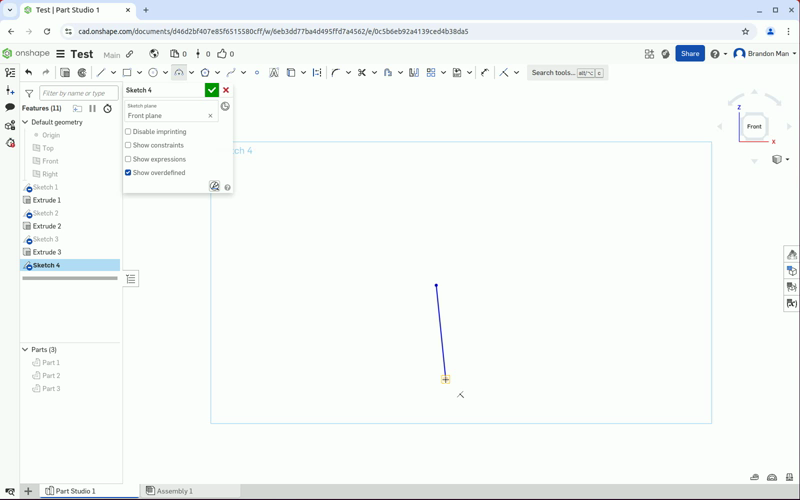
mouse_move(460, 395)
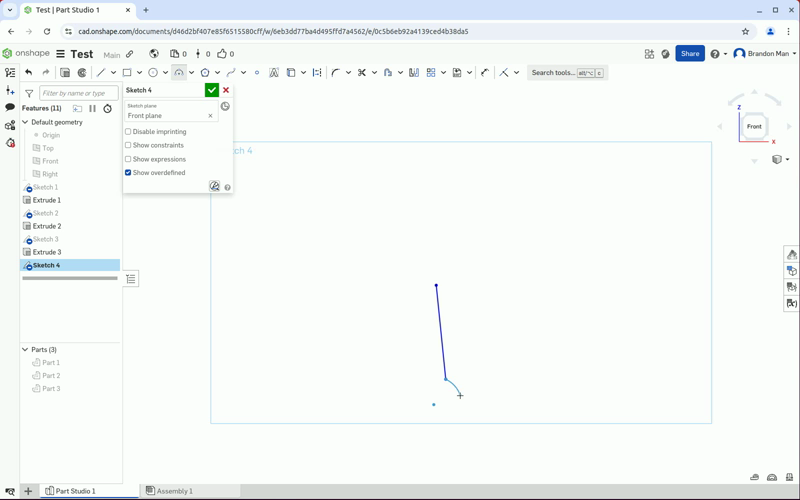
click(460, 395)
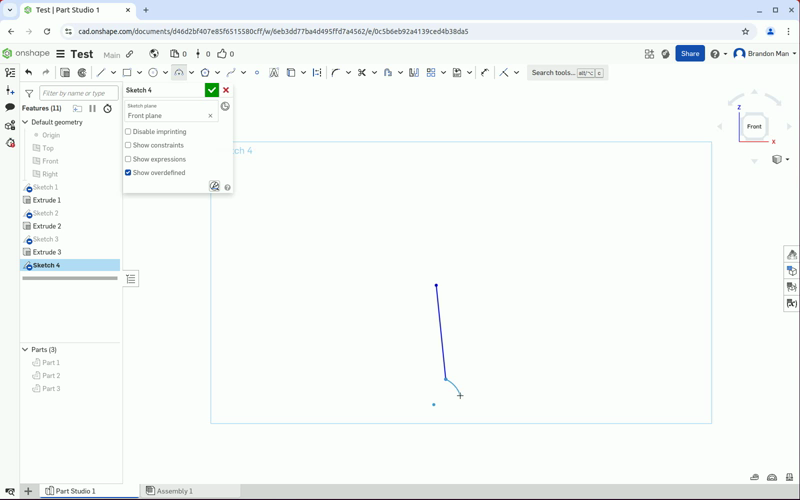
mouse_move(470, 370)
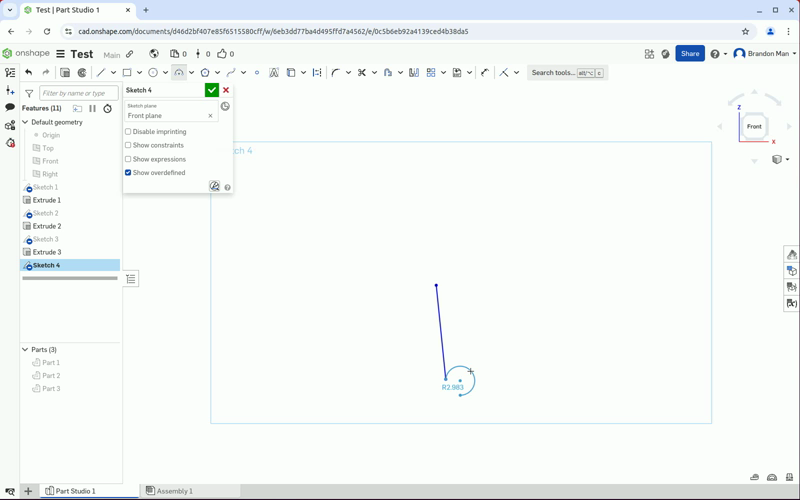
click(470, 370)
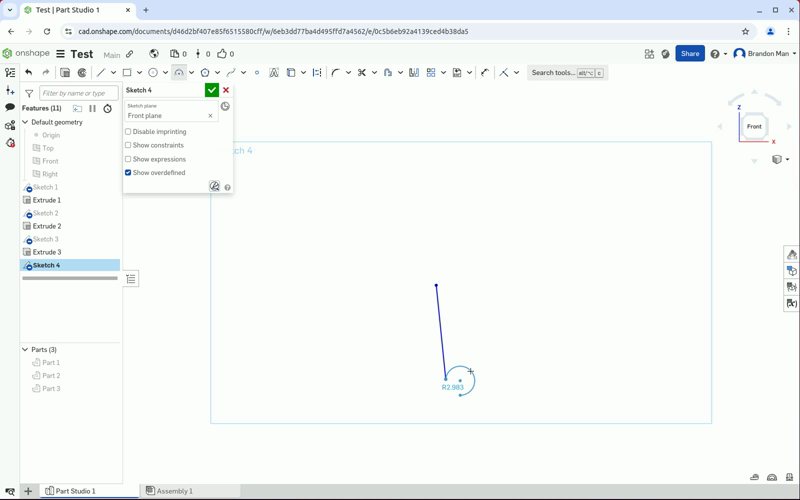
key_up(shift)
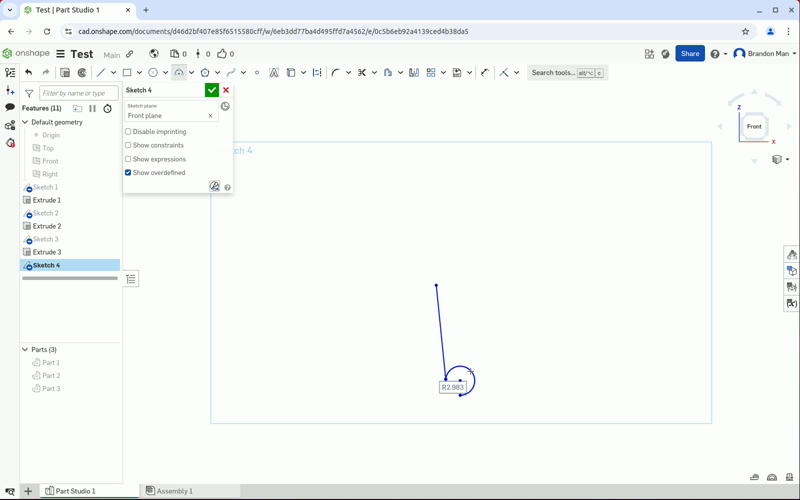
key(esc)
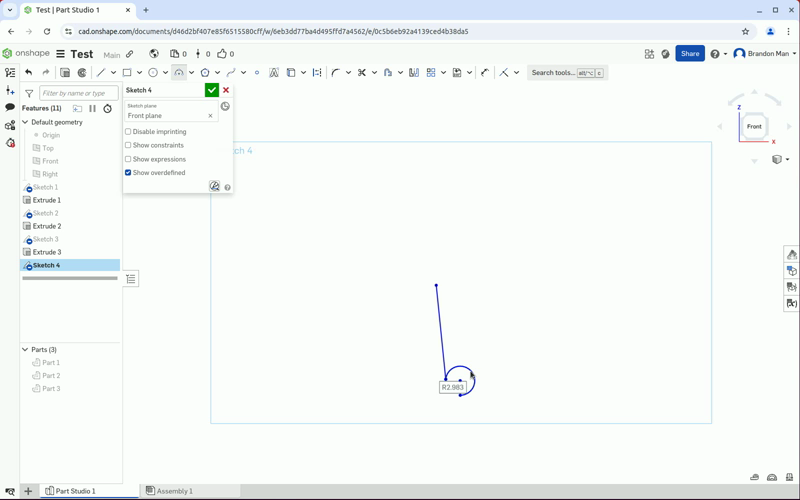
key(l)
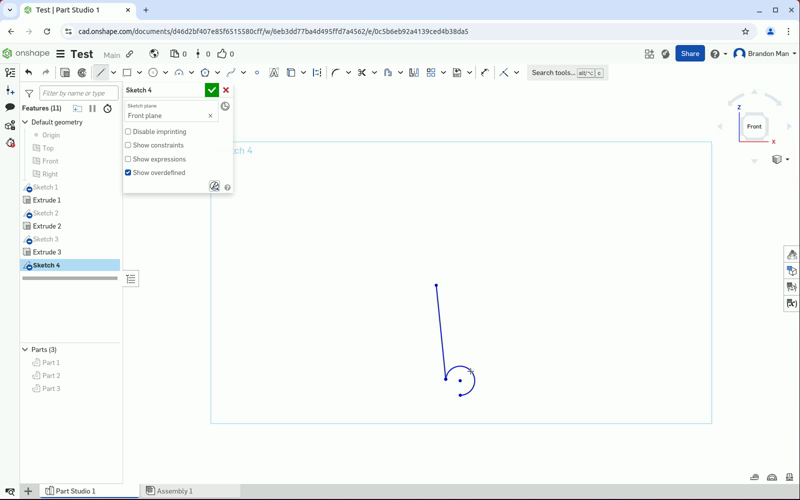
mouse_move(460, 395)
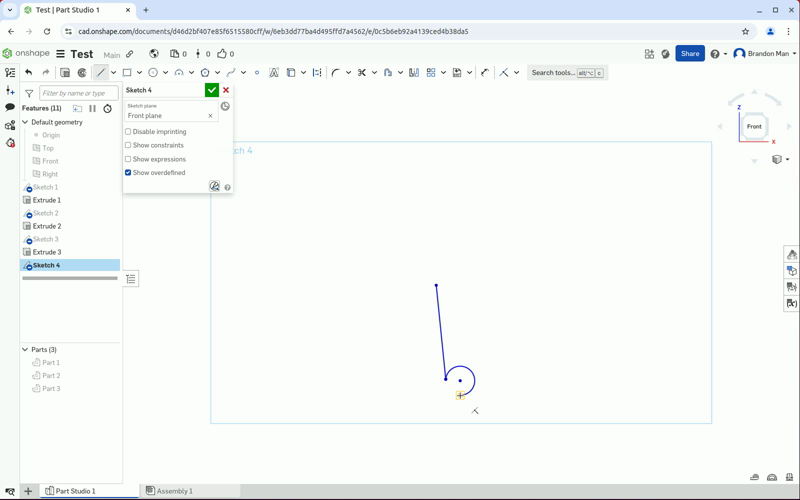
click(460, 395)
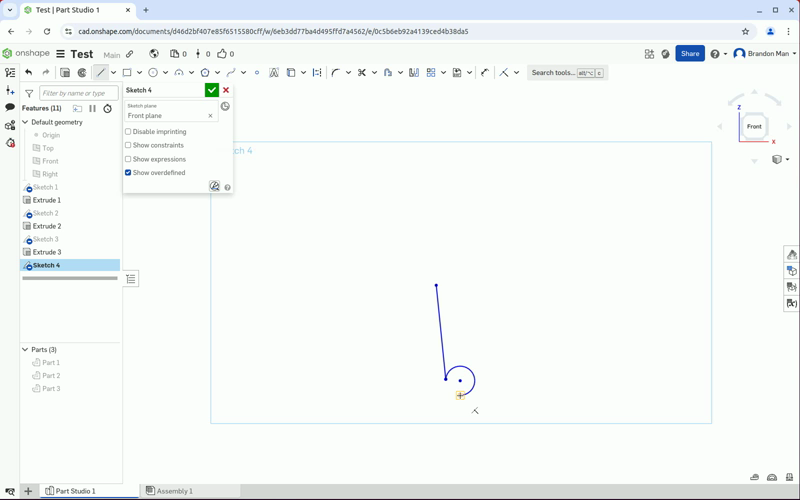
key_down(shift)
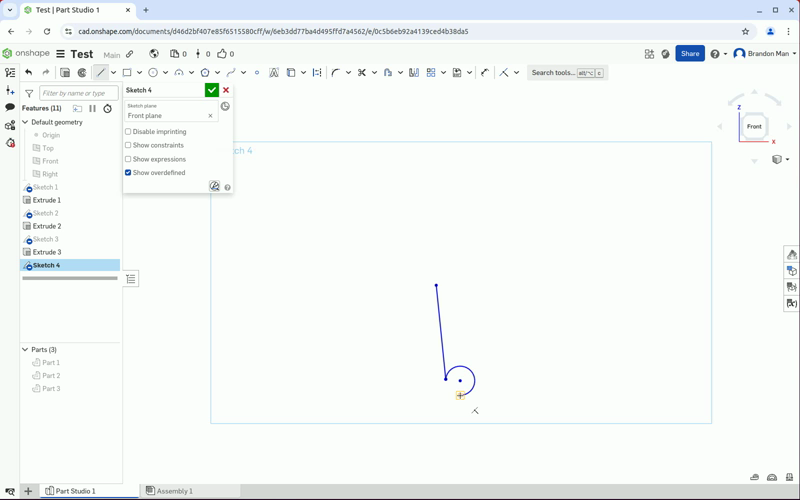
mouse_move(528, 393)
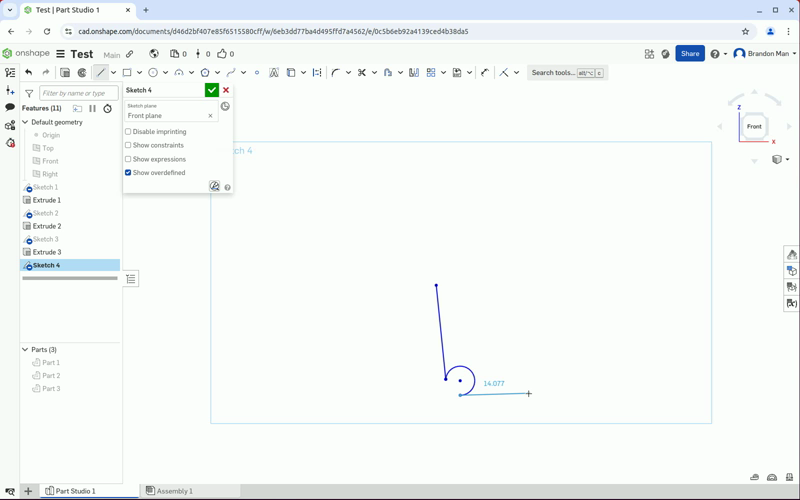
click(528, 393)
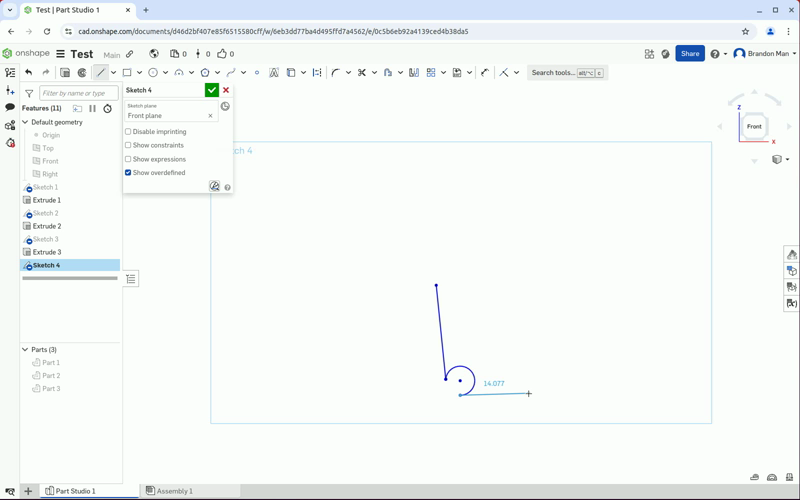
key_up(shift)
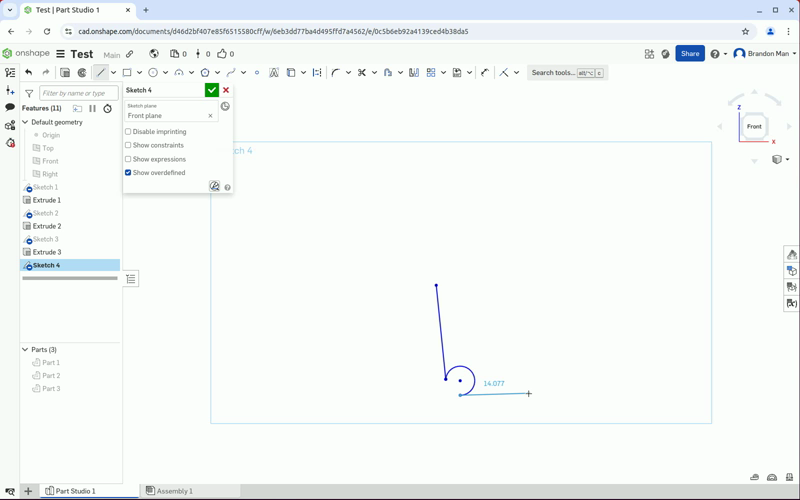
key(esc)
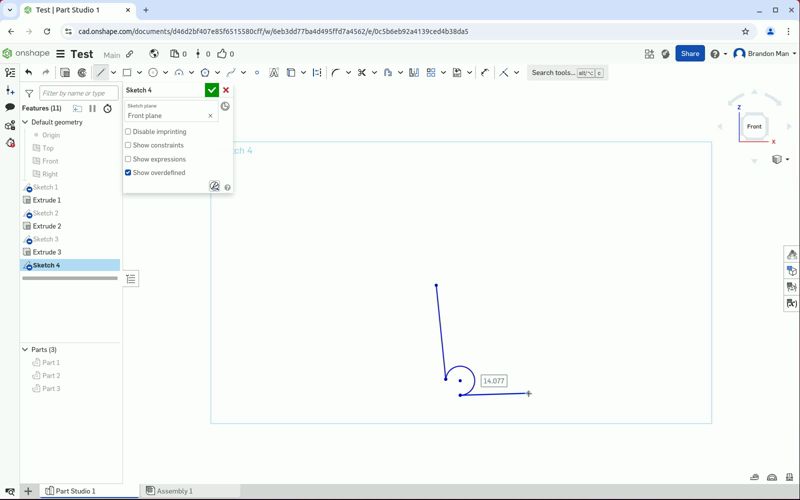
key(a)
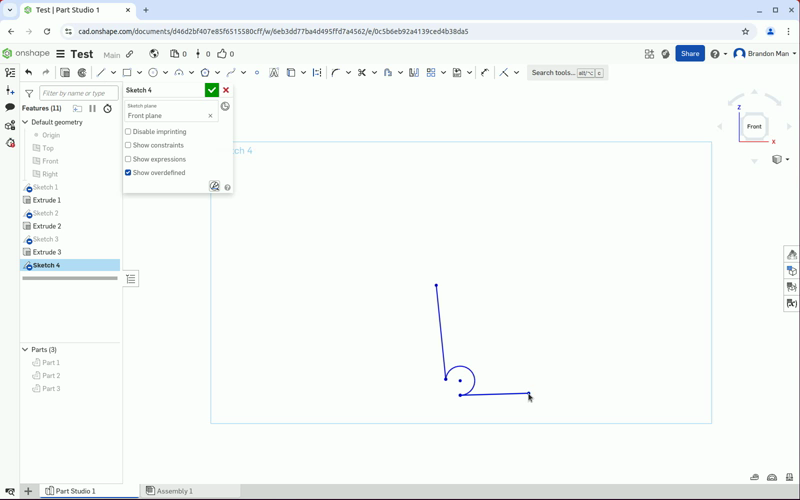
mouse_move(528, 393)
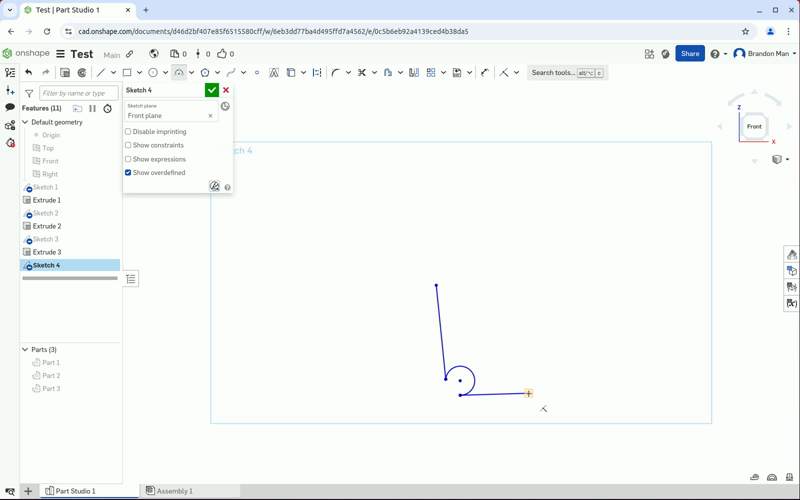
click(528, 393)
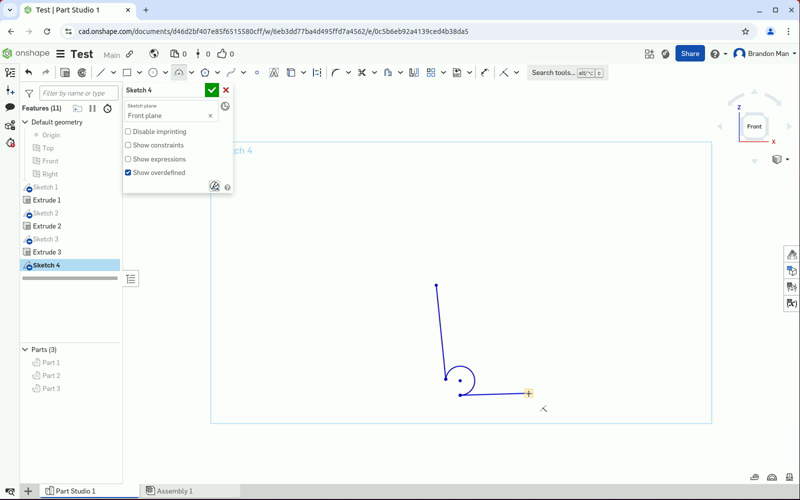
key_down(shift)
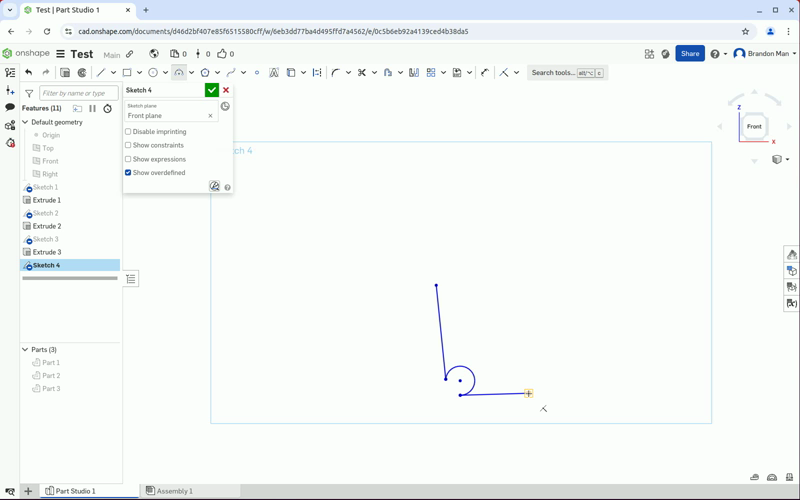
mouse_move(528, 368)
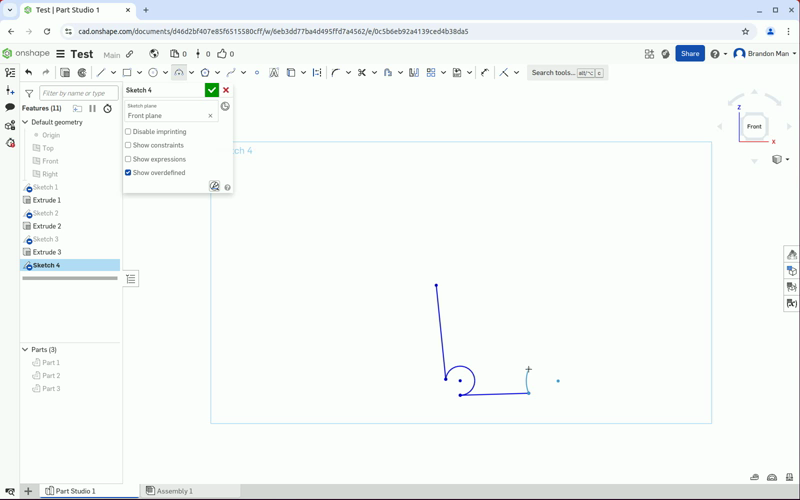
click(528, 368)
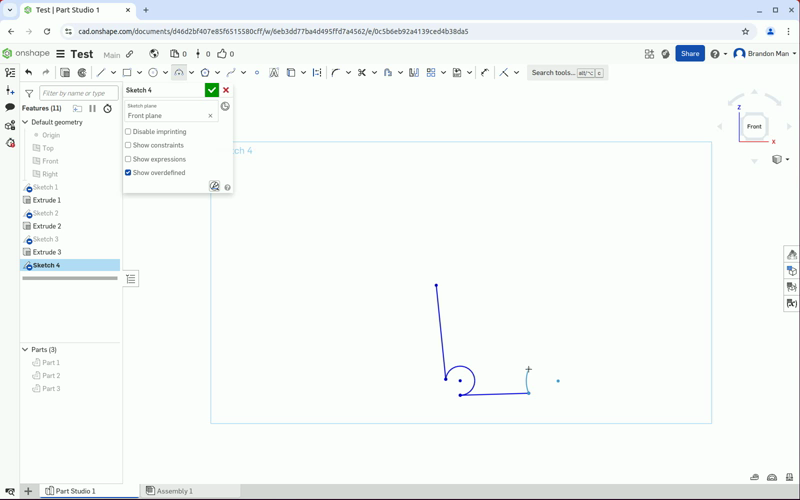
mouse_move(516, 381)
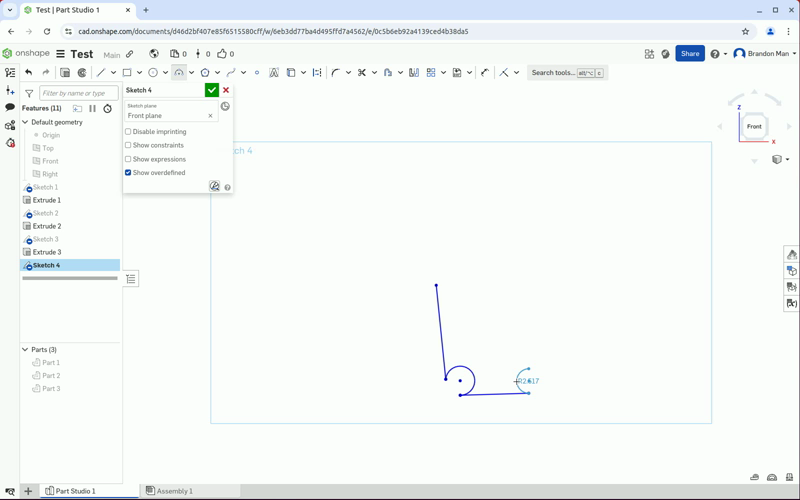
click(516, 381)
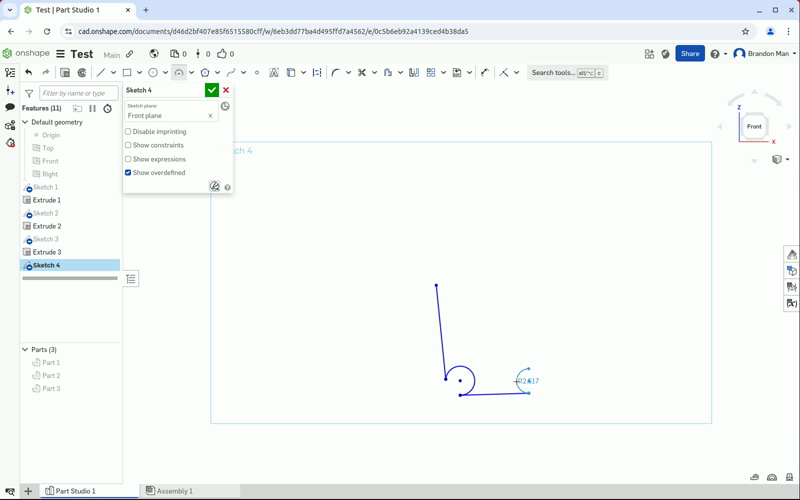
key_up(shift)
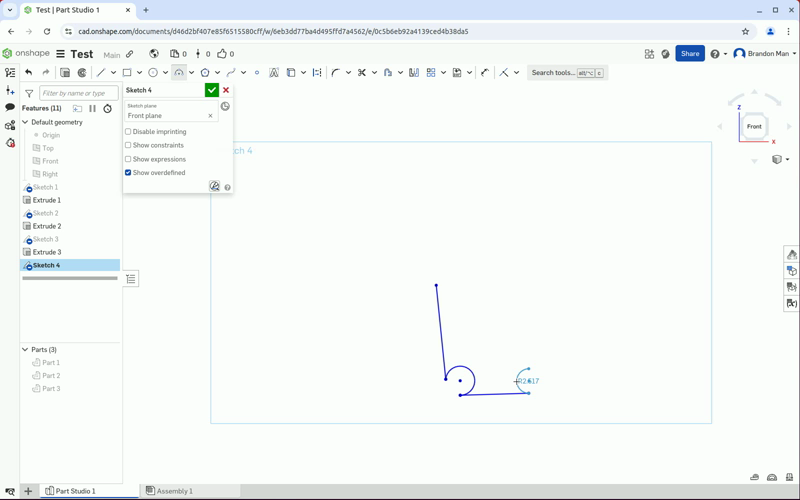
key(esc)
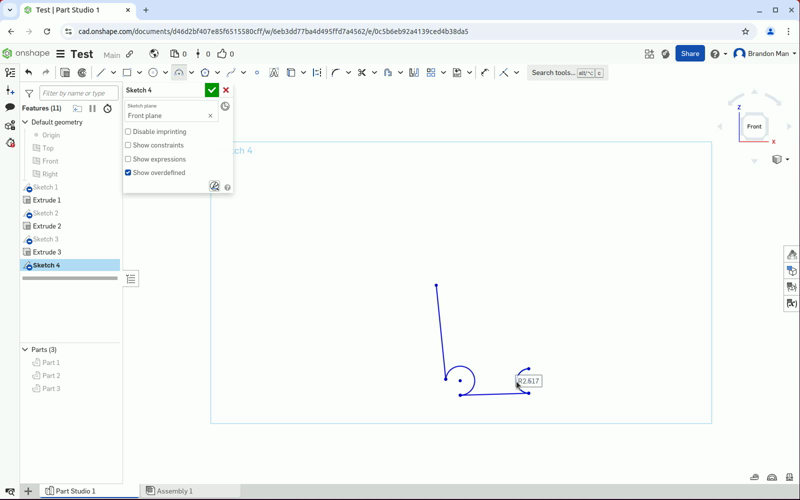
key(l)
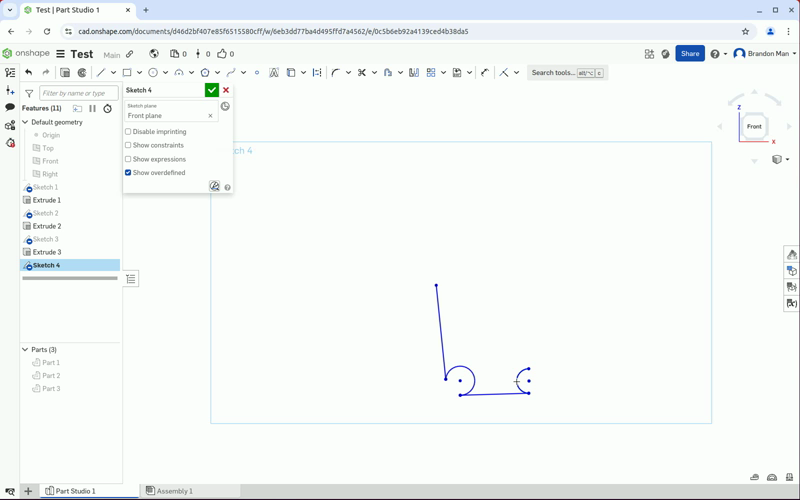
mouse_move(528, 368)
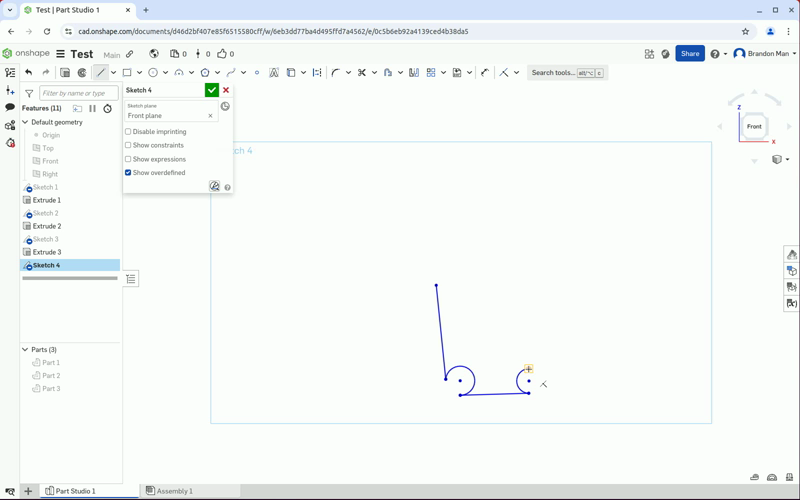
click(528, 368)
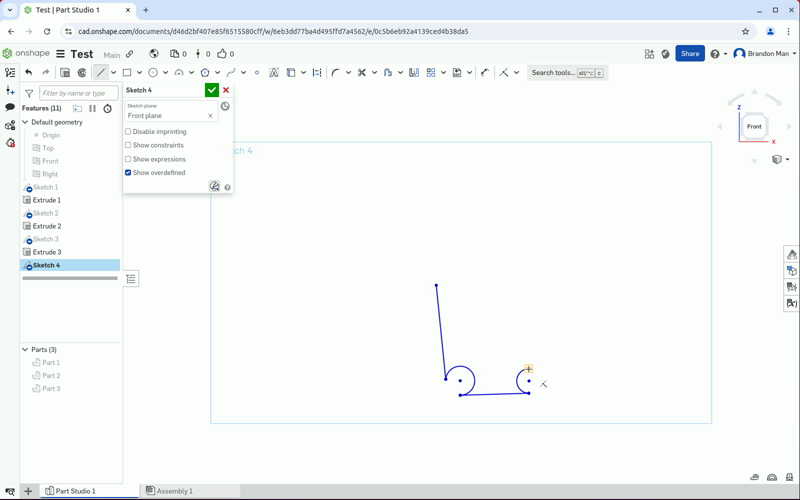
key_down(shift)
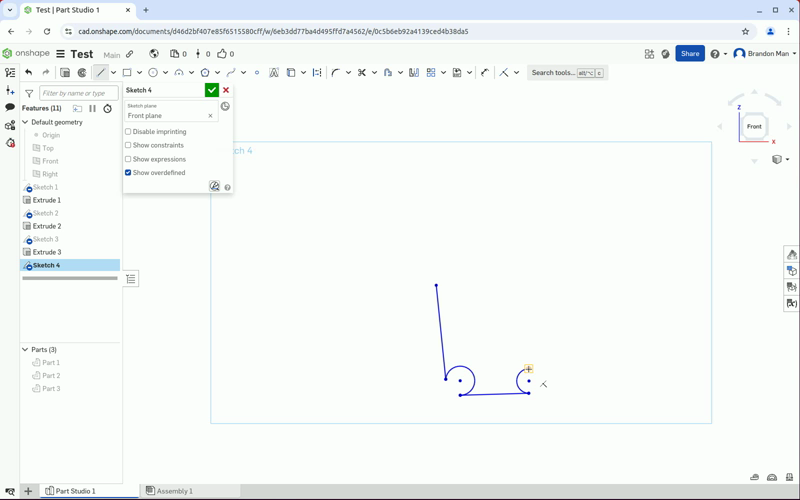
mouse_move(558, 368)
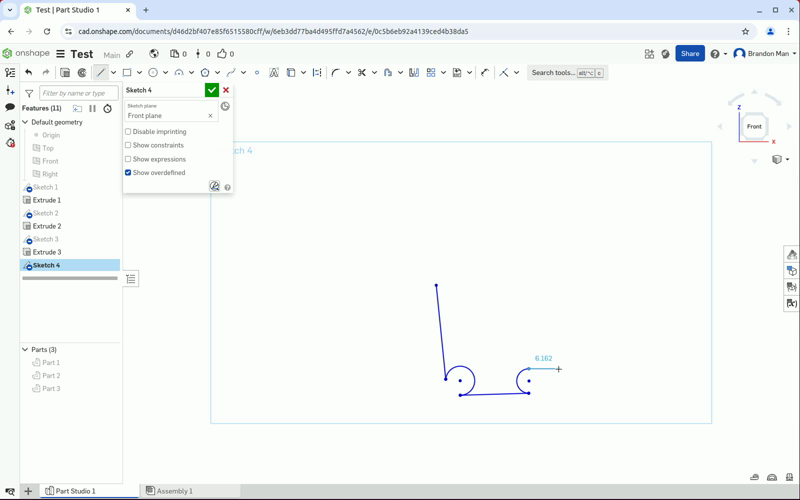
mouse_move(489, 367)
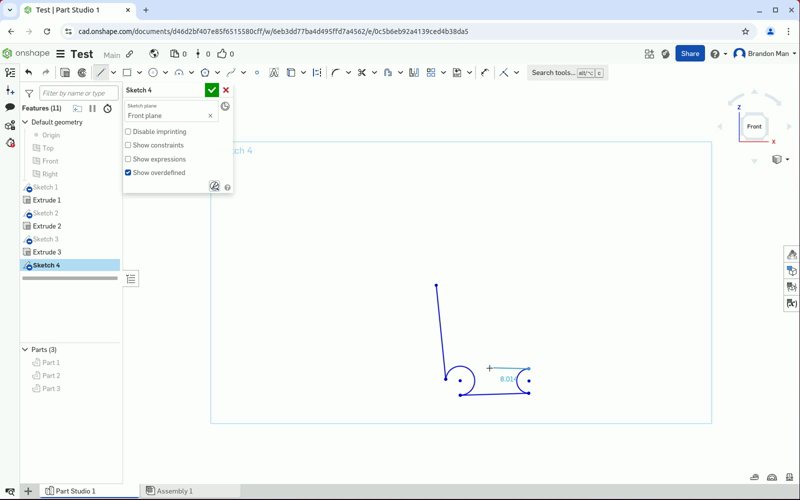
click(489, 367)
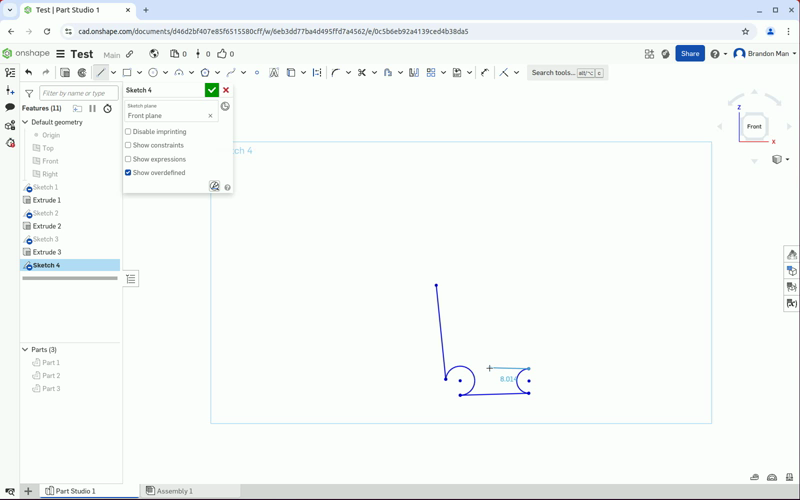
key_up(shift)
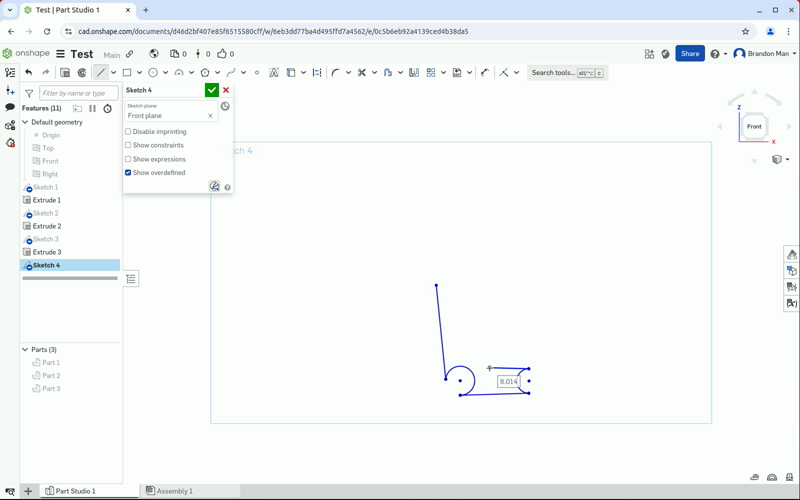
key(esc)
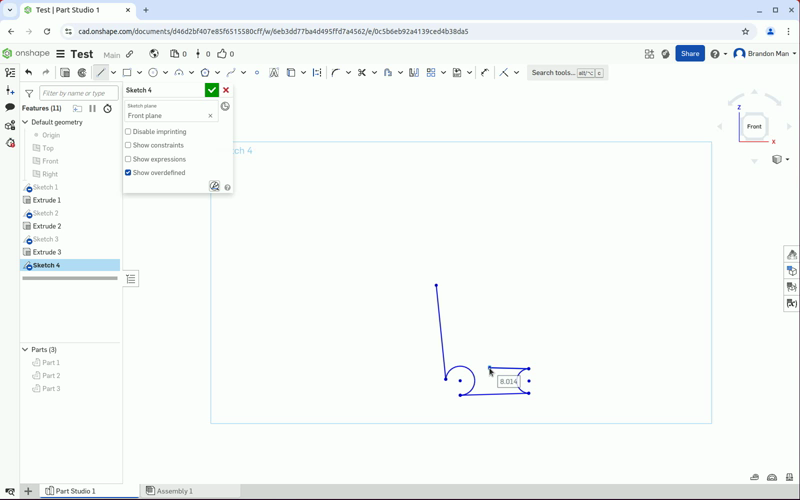
key(a)
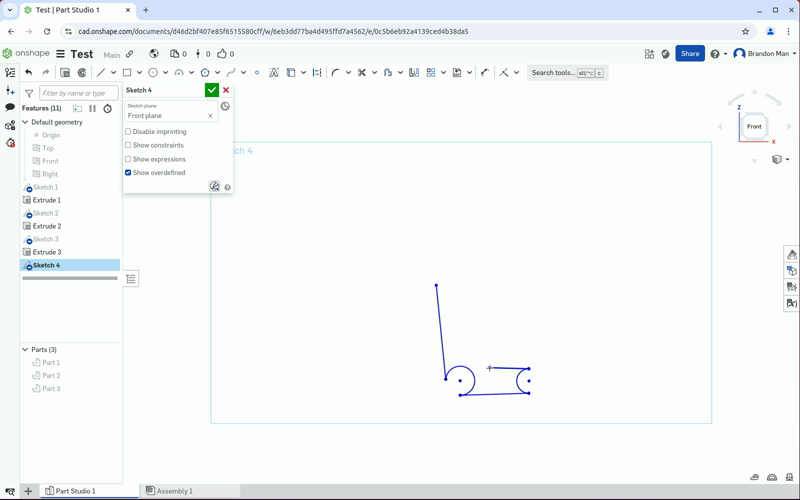
mouse_move(489, 367)
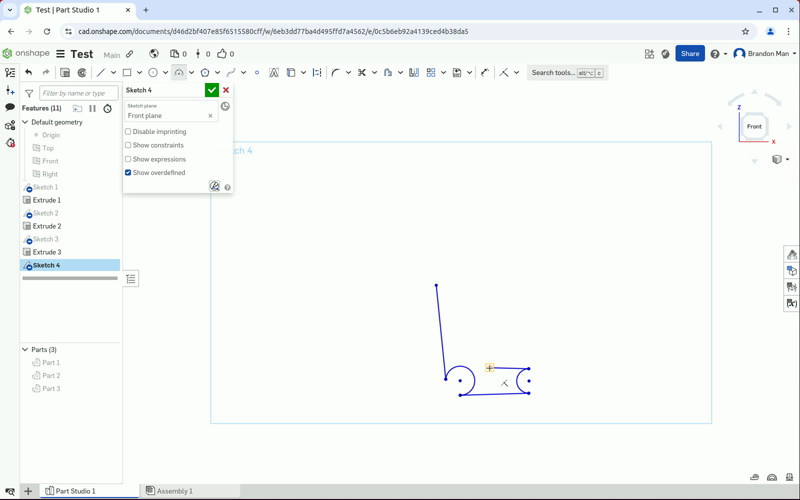
click(489, 367)
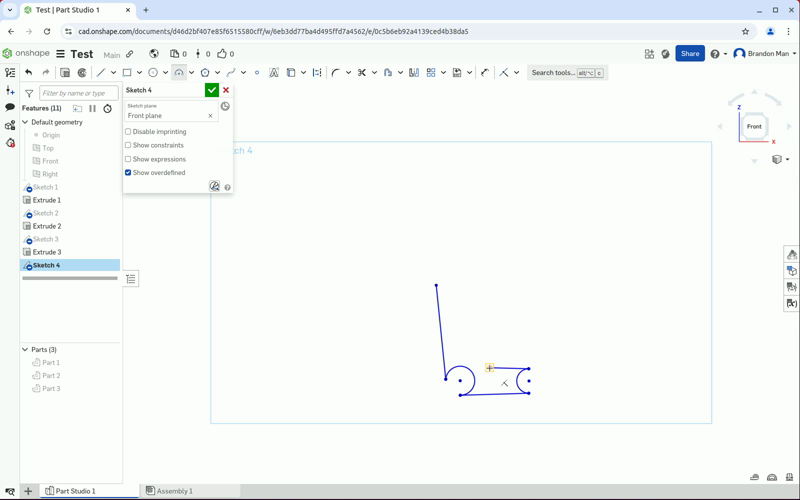
key_down(shift)
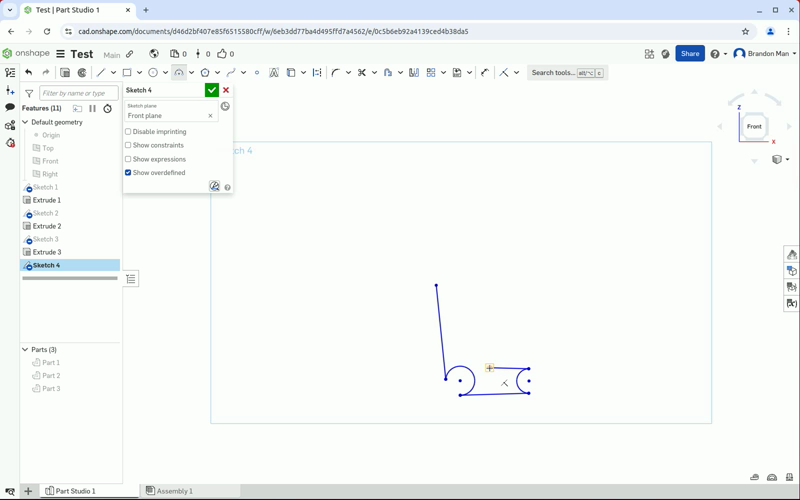
mouse_move(477, 353)
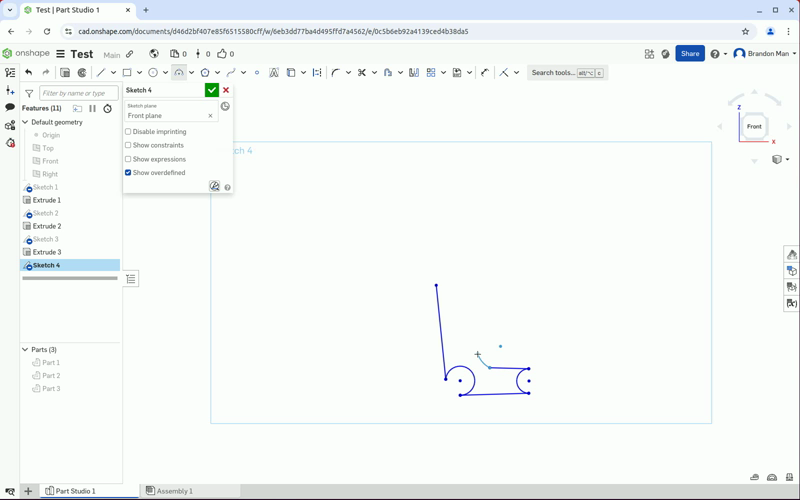
click(477, 353)
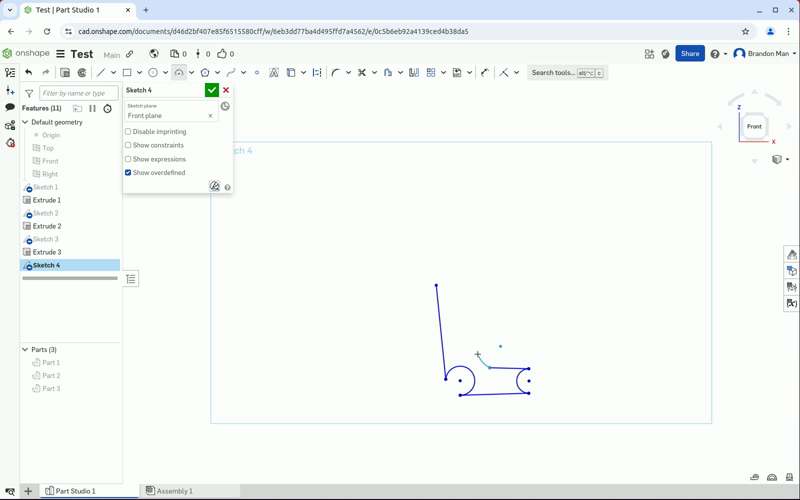
mouse_move(480, 363)
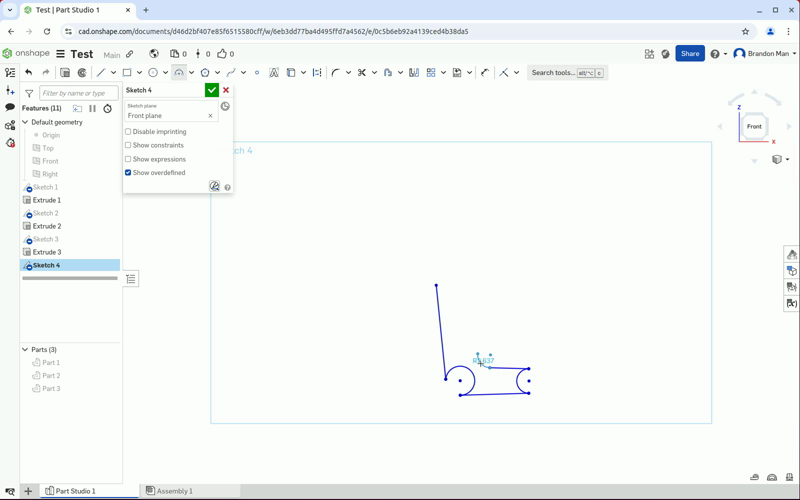
click(480, 363)
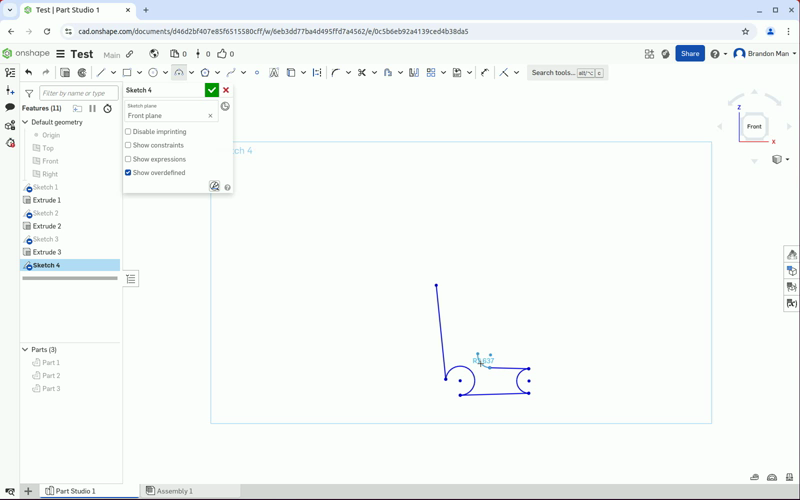
key_up(shift)
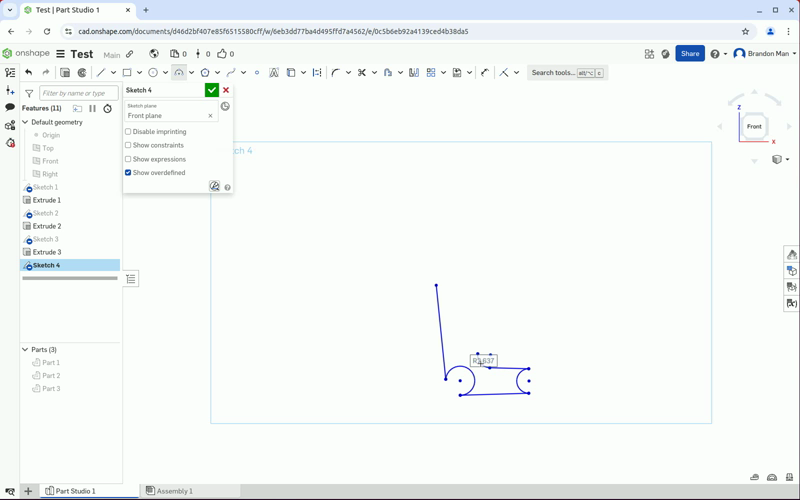
key(esc)
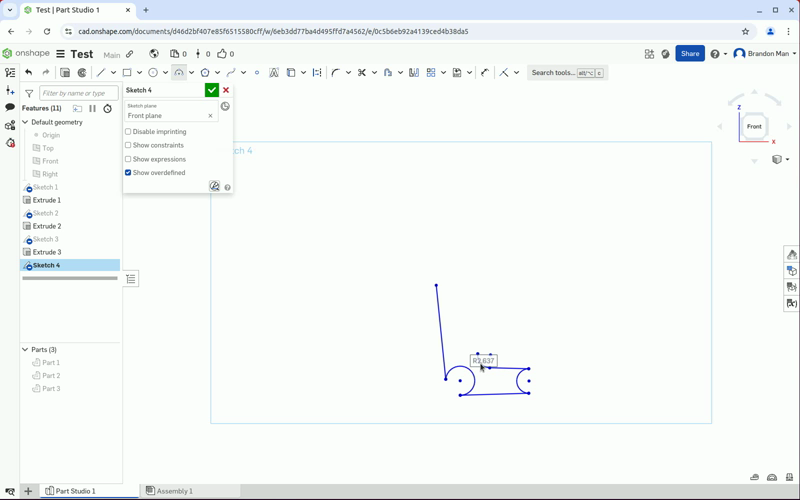
key(l)
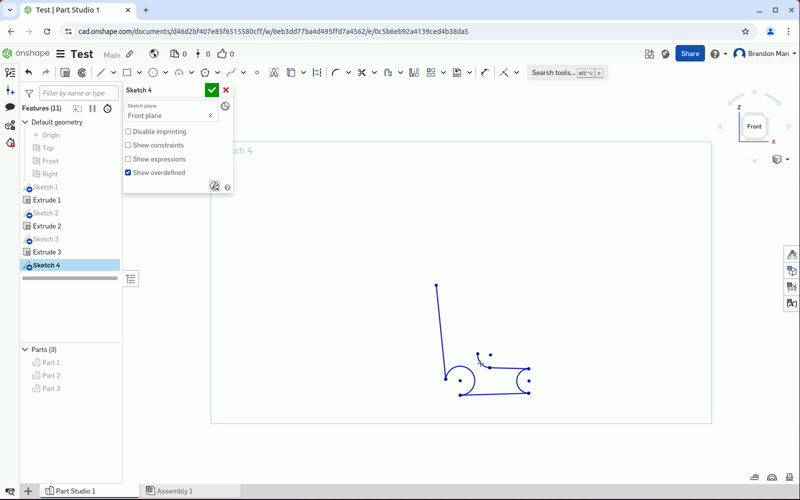
mouse_move(477, 353)
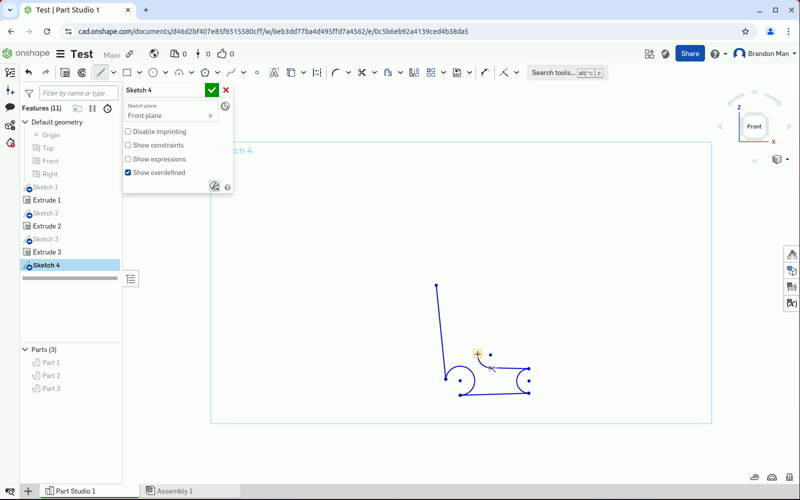
click(477, 353)
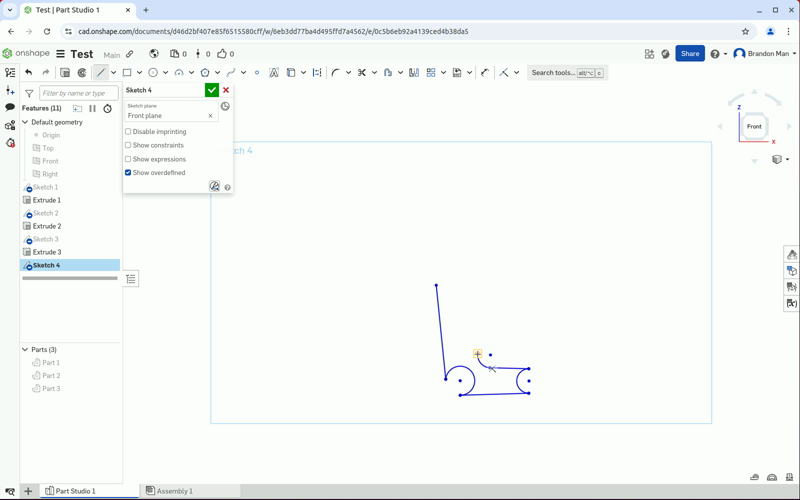
key_down(shift)
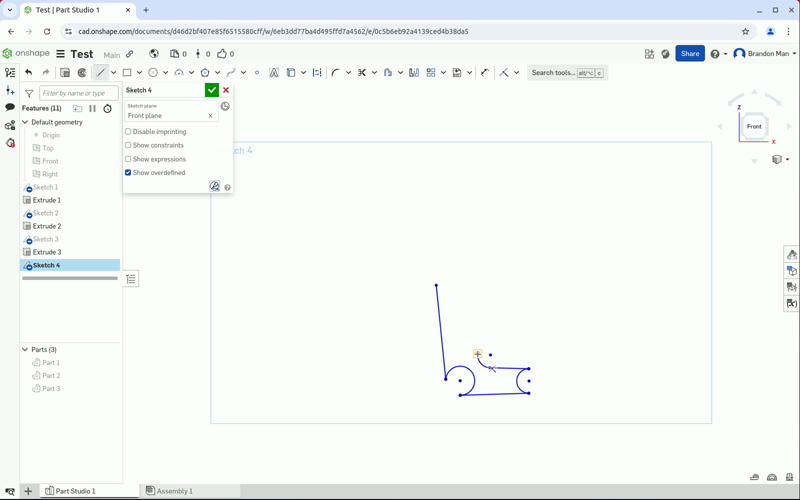
mouse_move(484, 285)
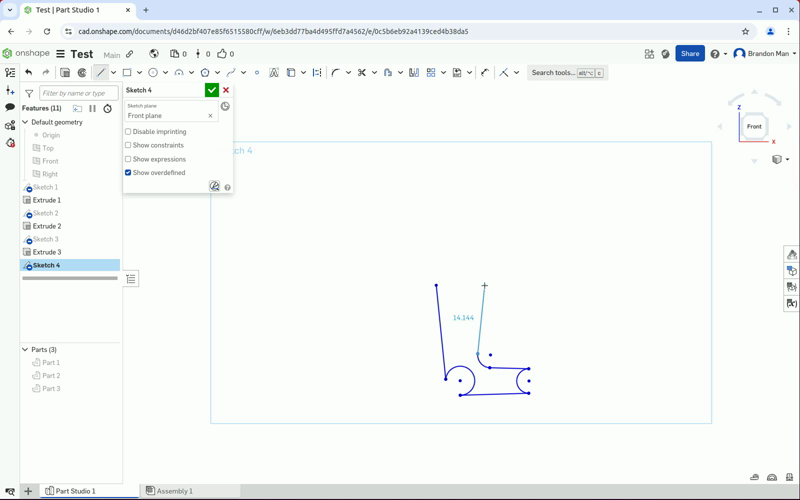
click(484, 285)
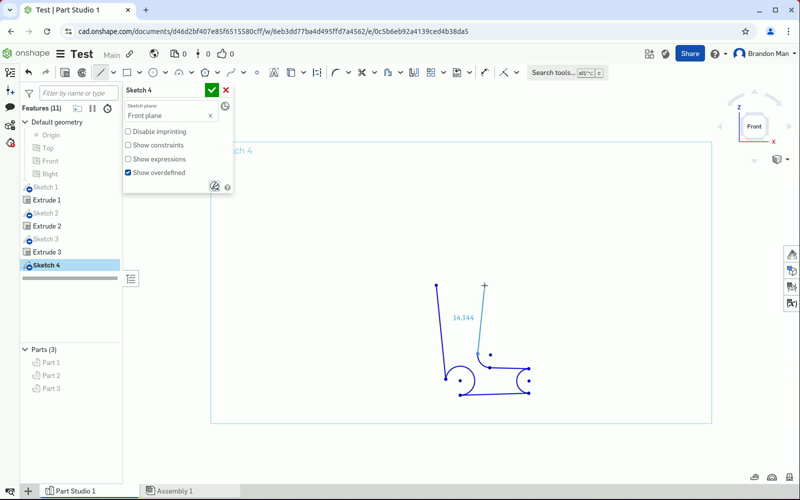
key_up(shift)
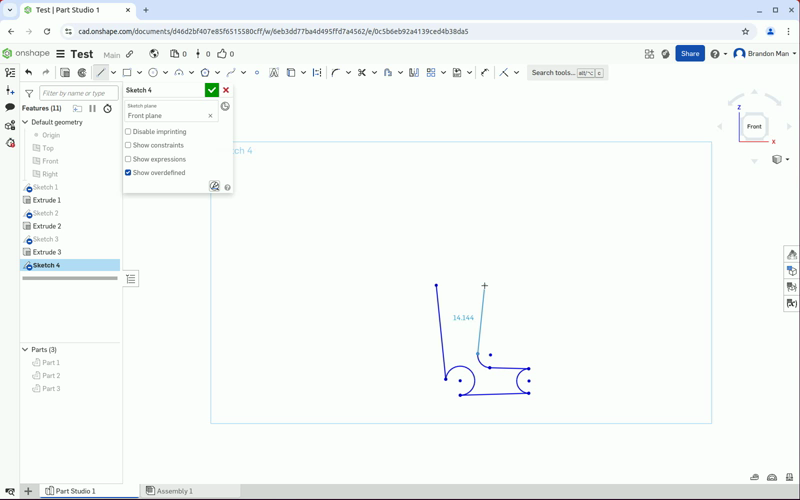
key(esc)
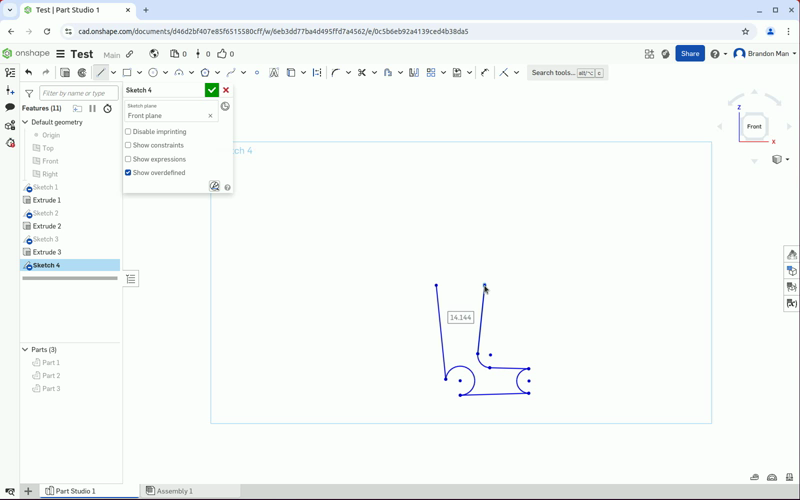
key(a)
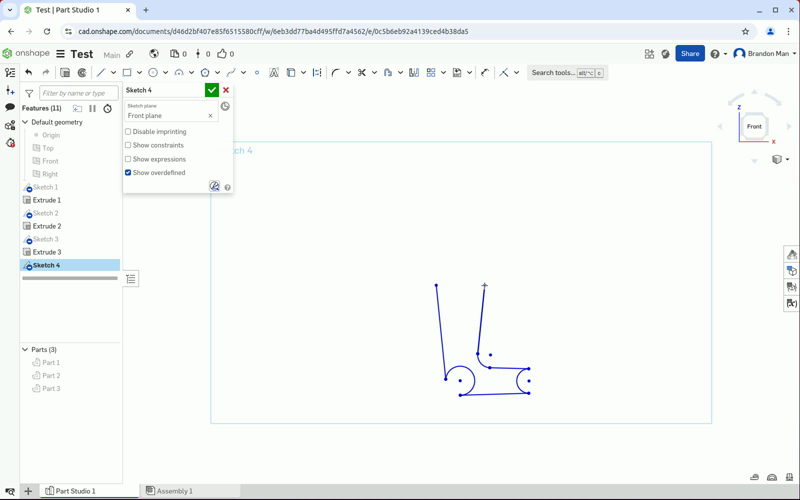
mouse_move(484, 285)
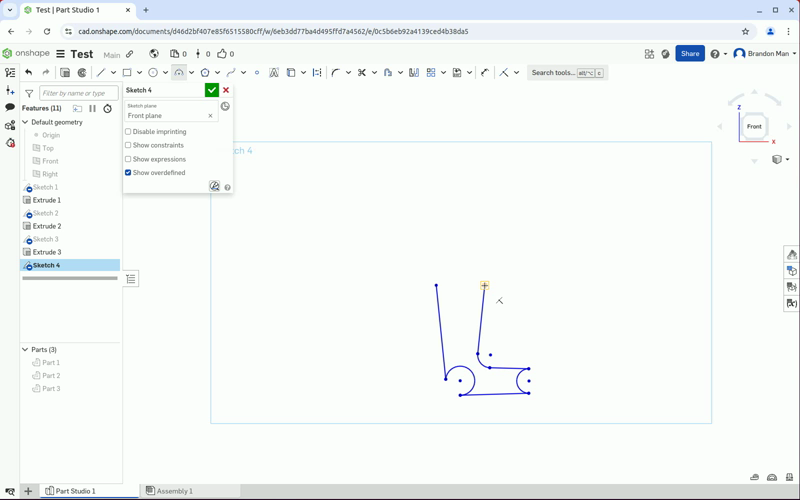
click(484, 285)
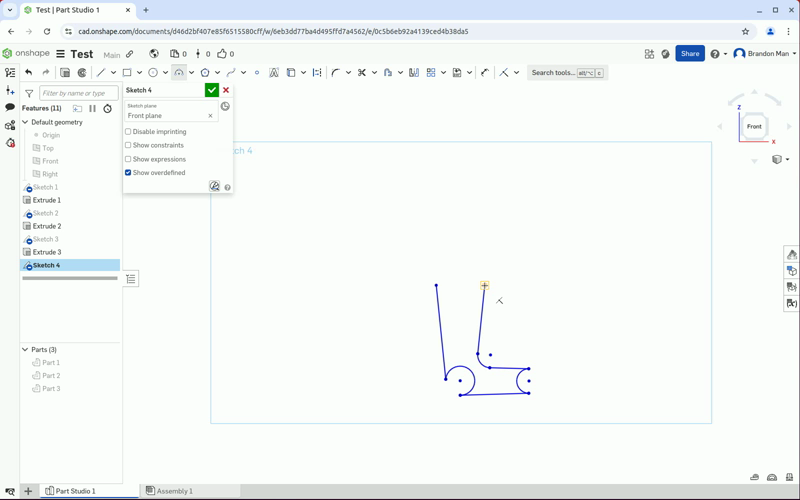
mouse_move(436, 285)
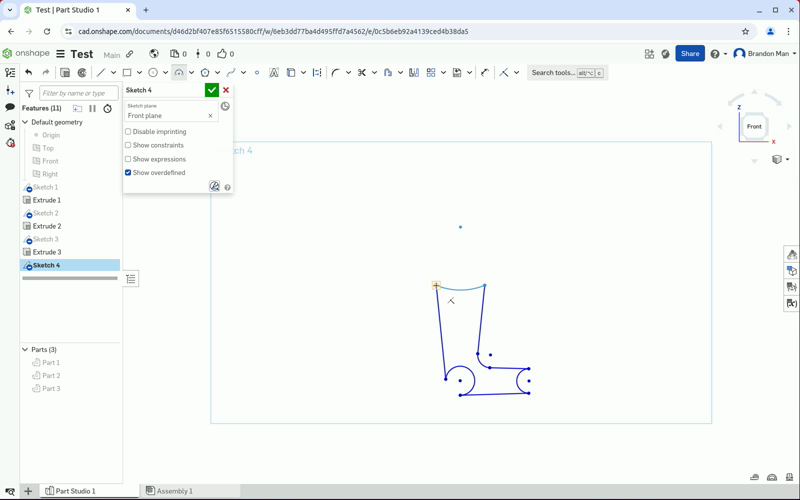
click(436, 285)
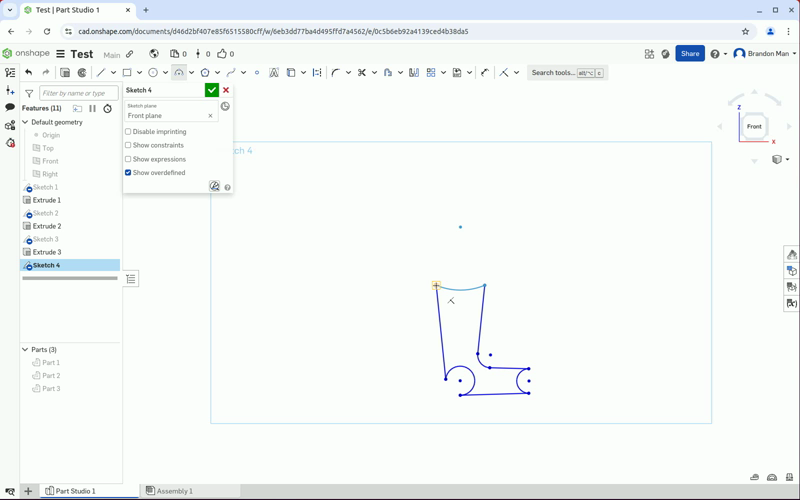
key_down(shift)
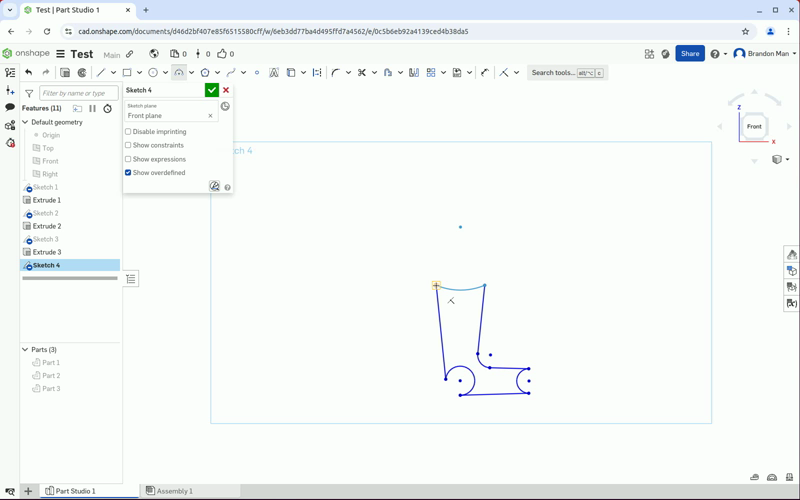
mouse_move(460, 307)
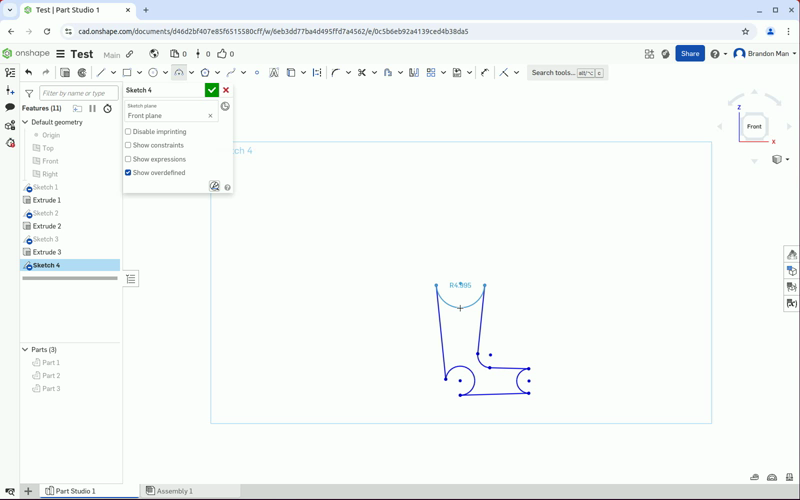
click(460, 307)
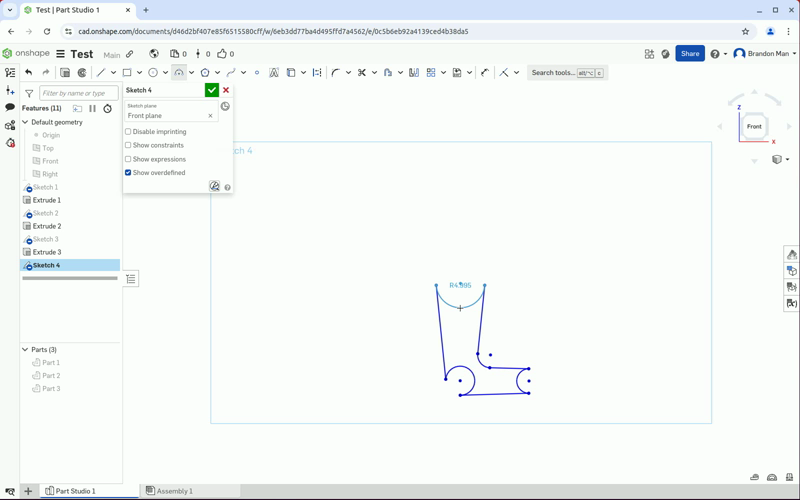
key_up(shift)
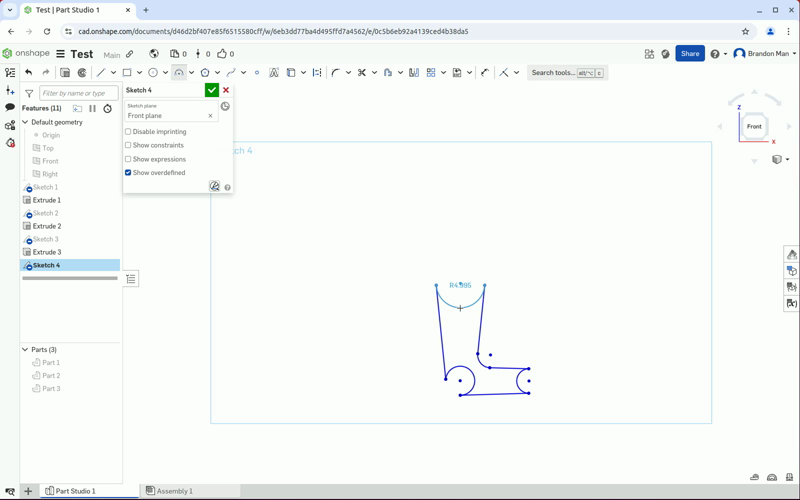
key(esc)
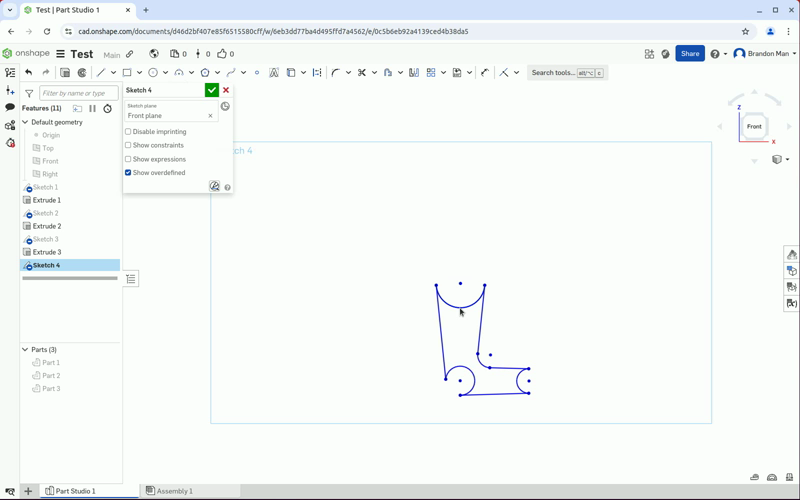
mouse_move(468, 336)
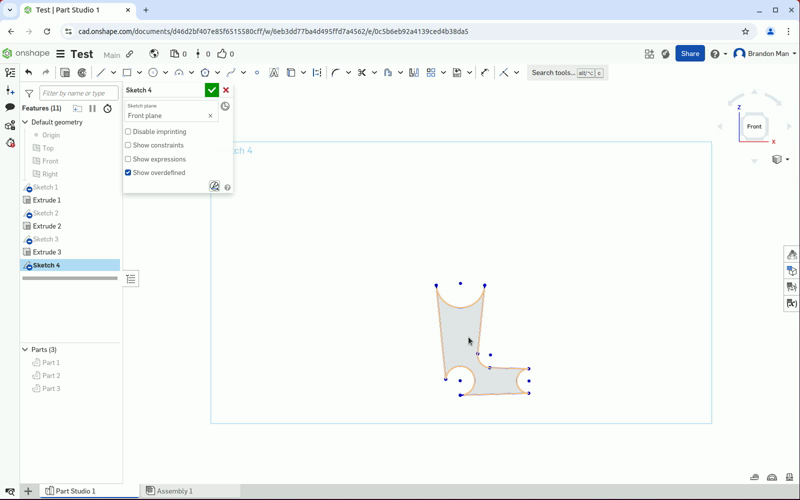
click(468, 336)
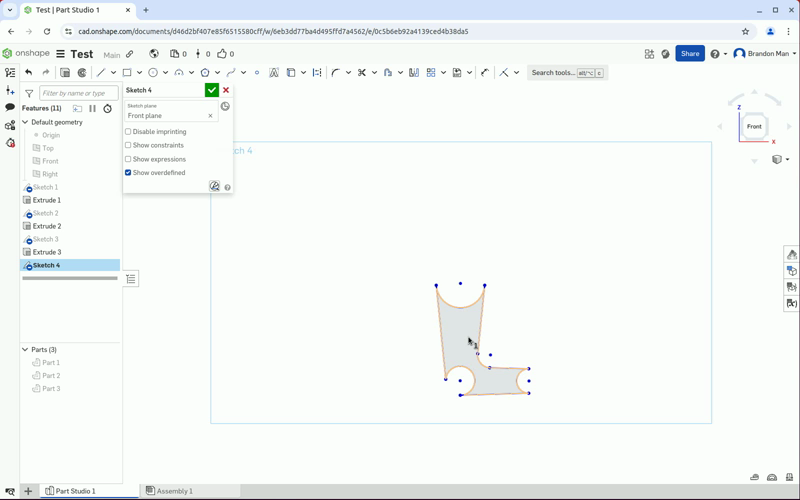
mouse_move(73, 352)
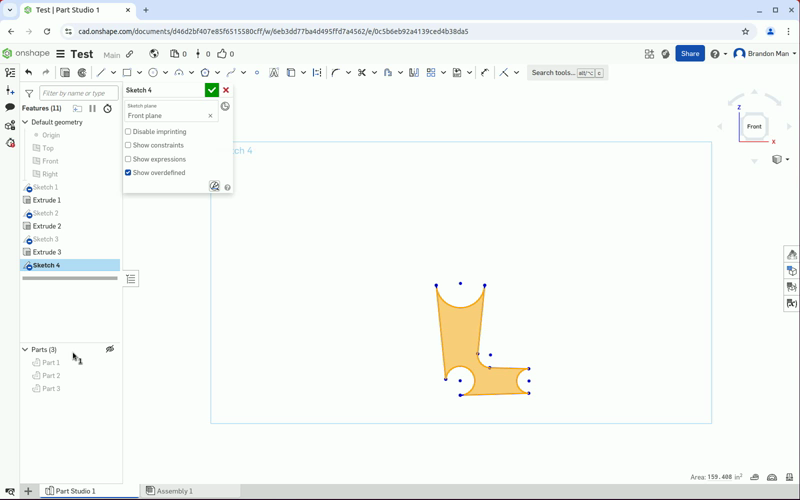
key(shift+y)
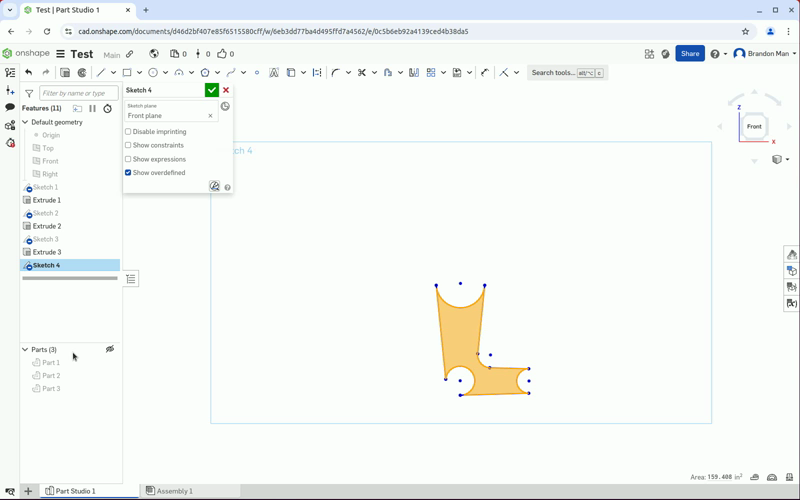
key(shift+e)
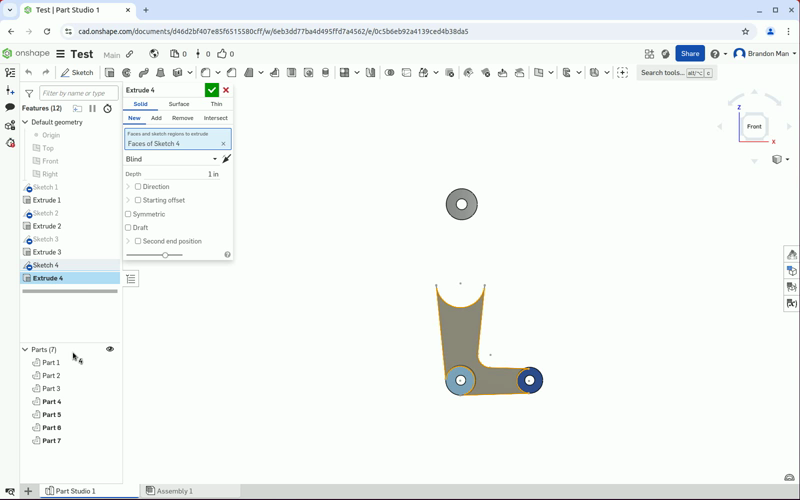
mouse_move(143, 106)
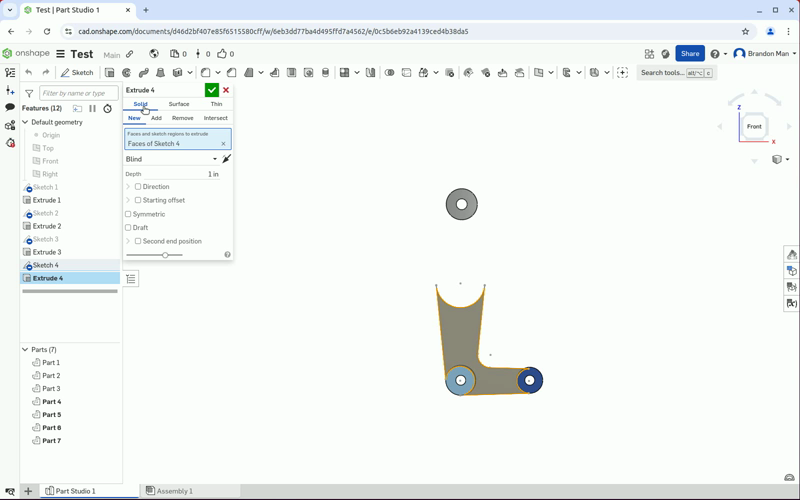
click(143, 106)
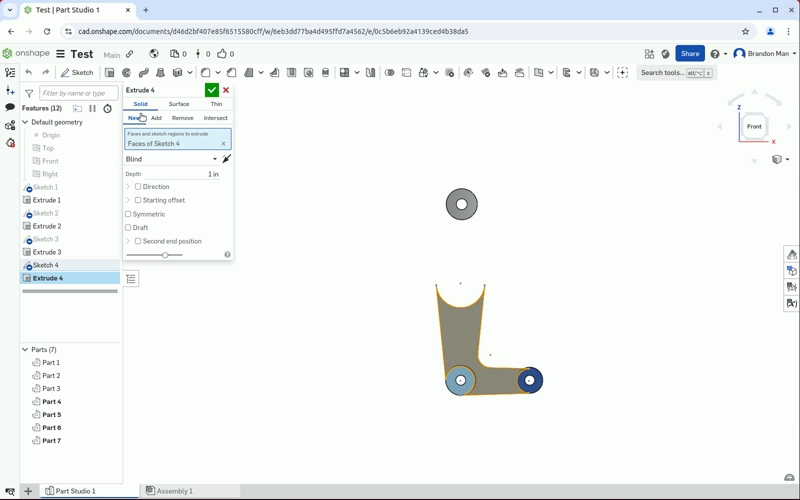
mouse_move(137, 120)
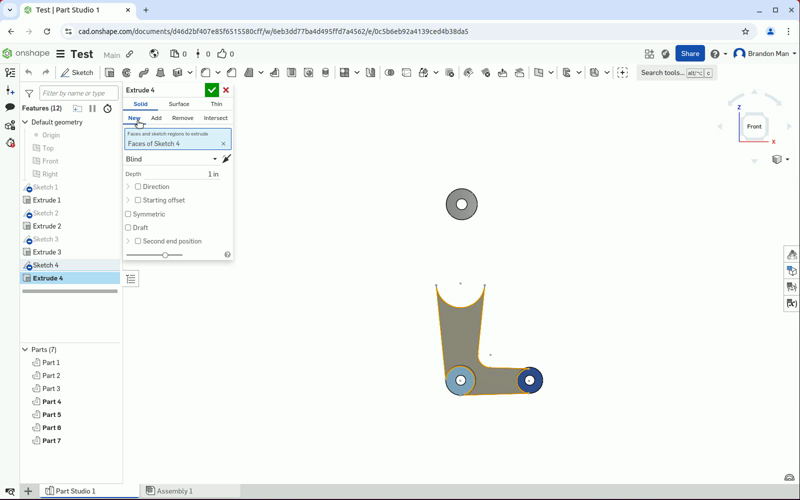
click(137, 120)
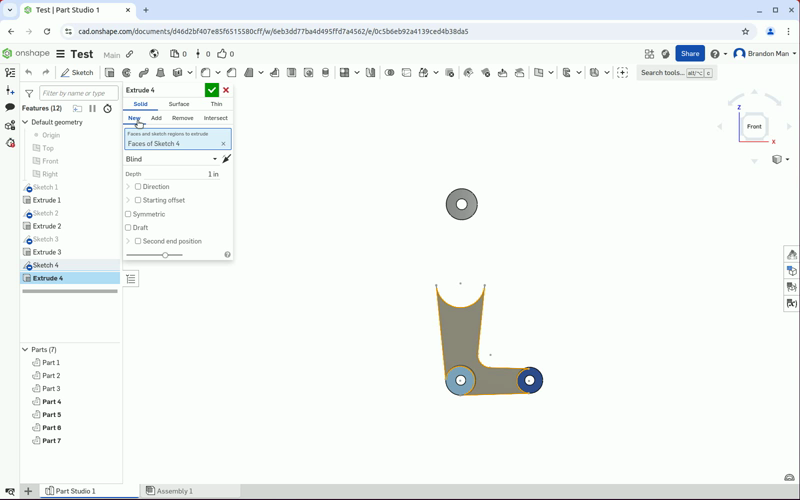
key(tab, 4)
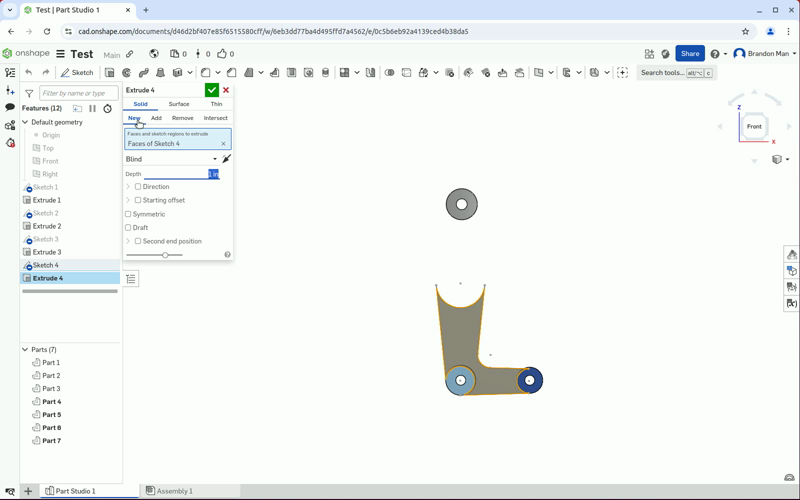
text(1.926)
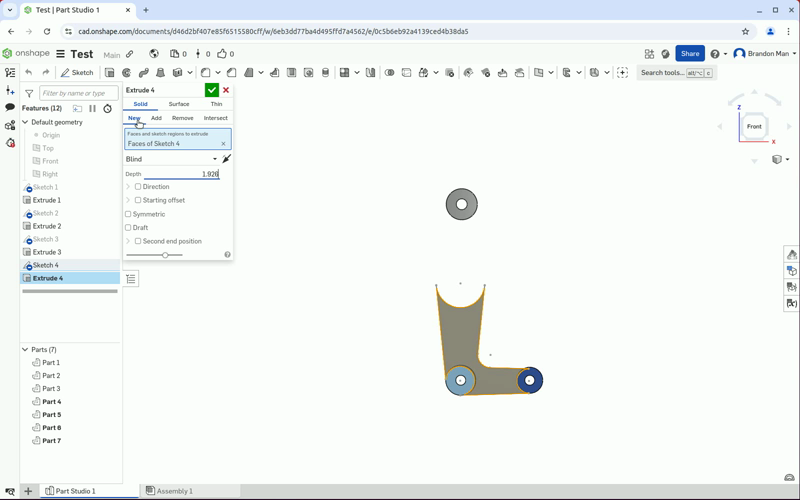
key(enter)
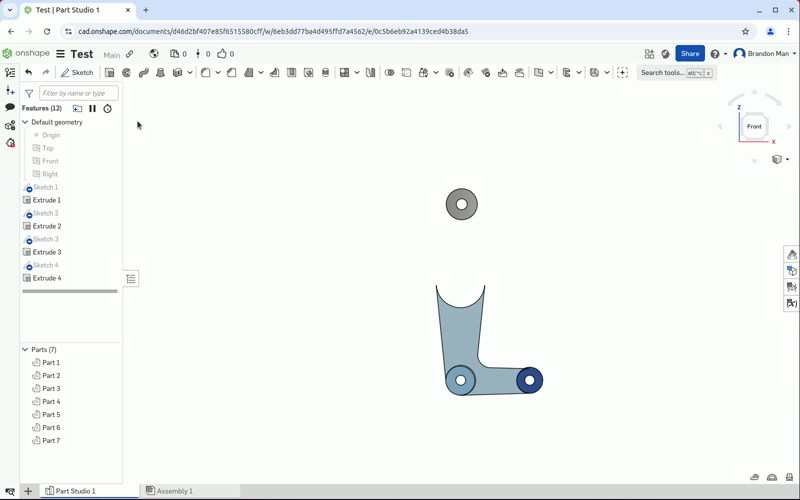
key(shift+h)
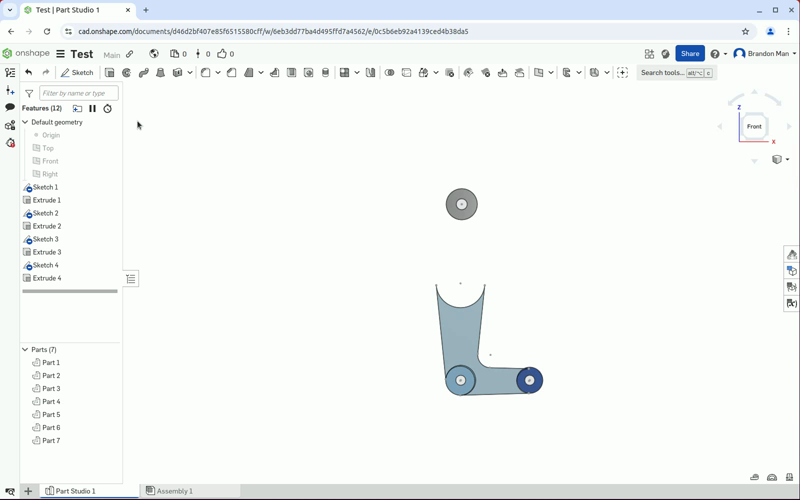
key(shift+h)
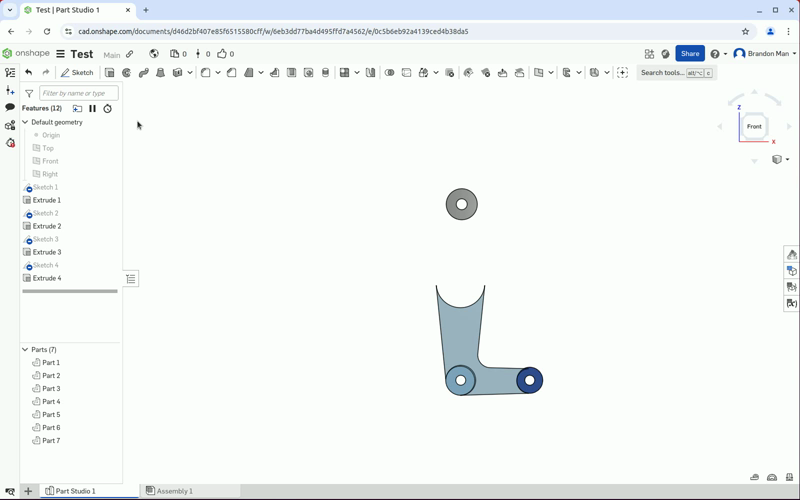
mouse_move(73, 189)
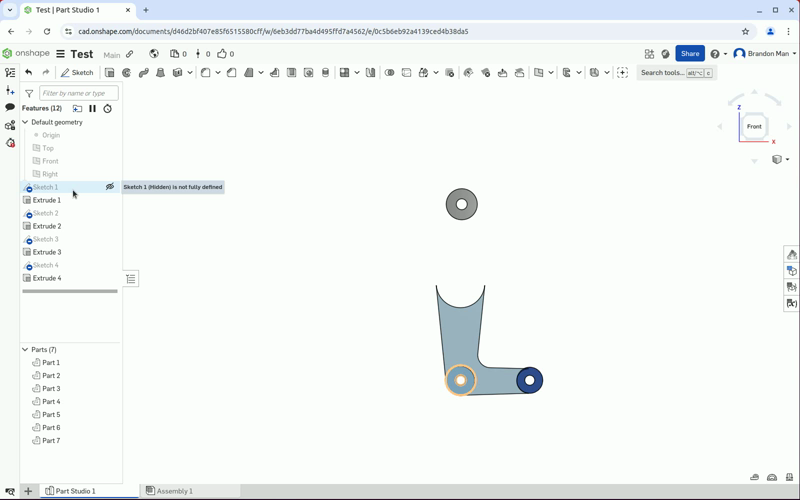
click(73, 189)
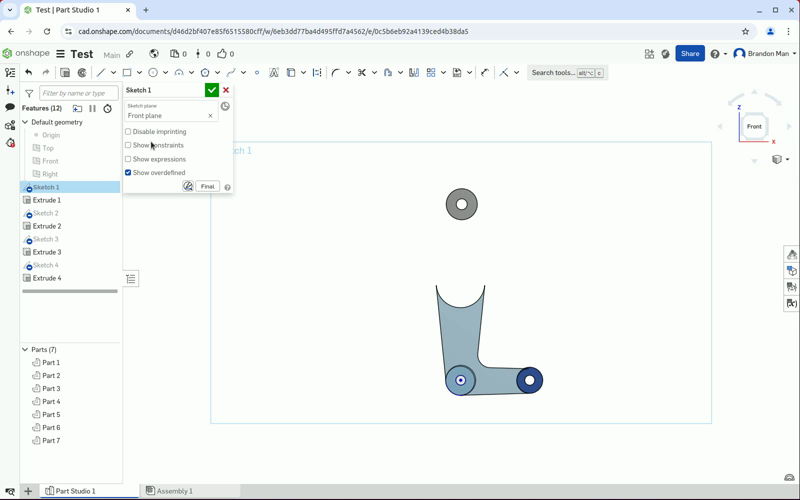
mouse_move(229, 92)
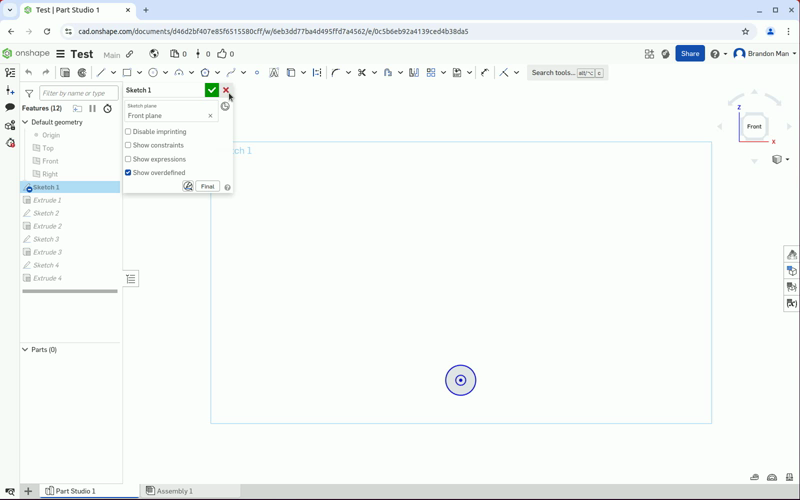
click(229, 92)
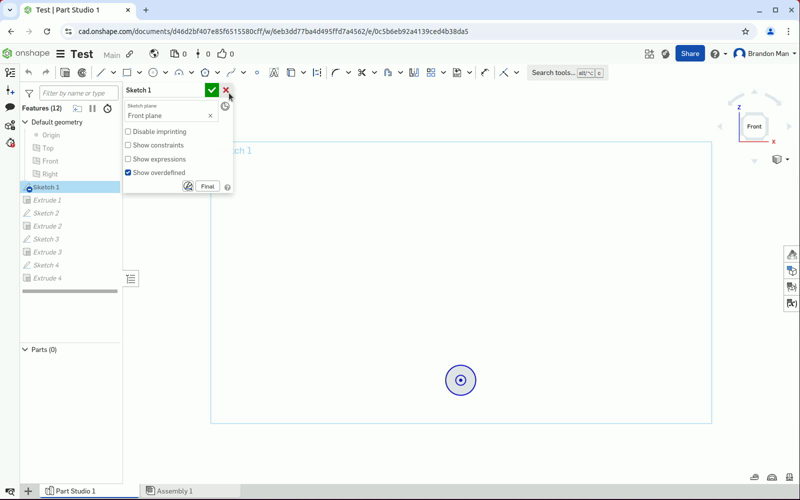
key(shift+s)
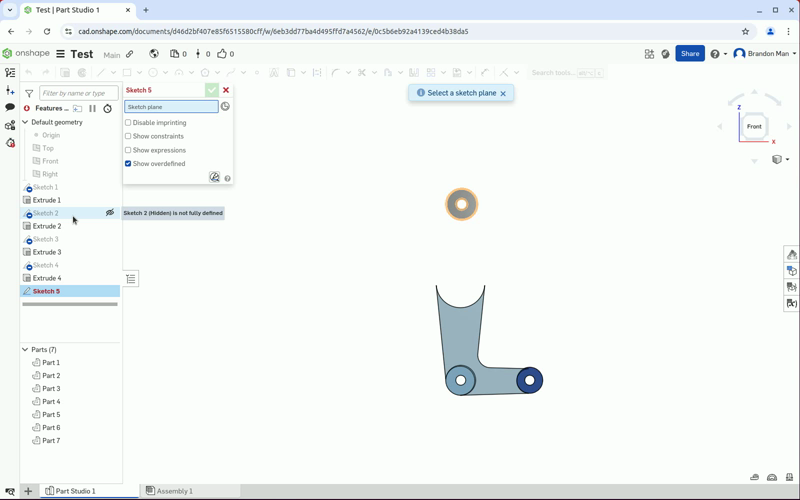
scroll(3)
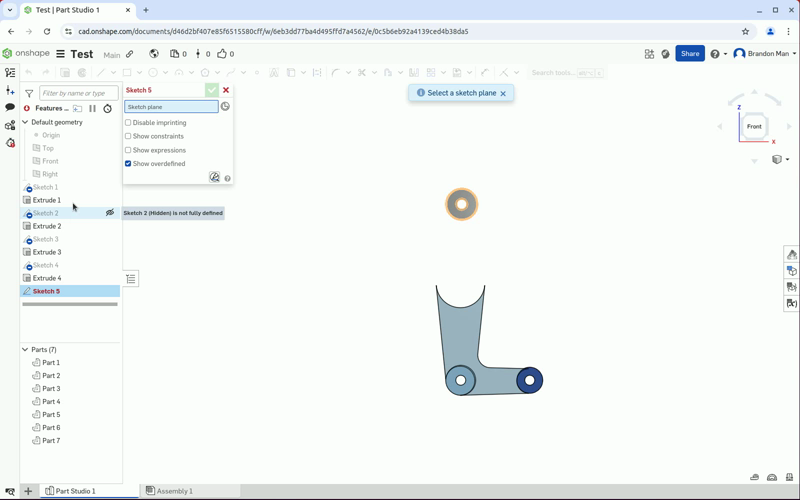
mouse_move(73, 163)
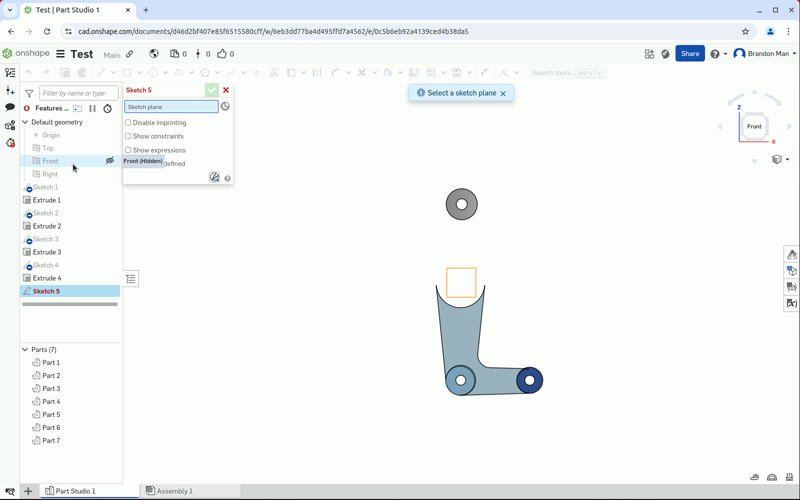
click(73, 163)
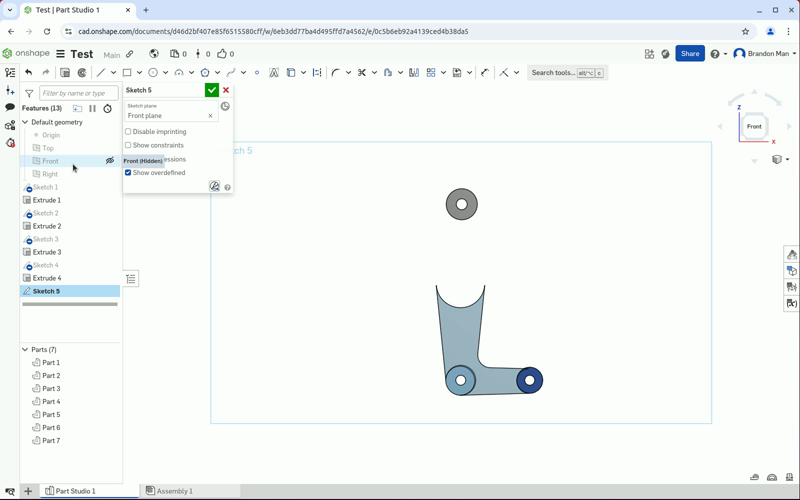
mouse_move(73, 352)
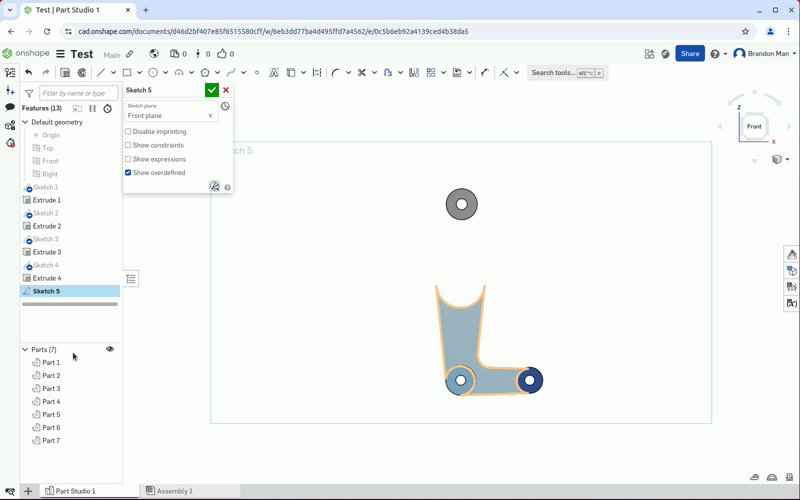
key(y)
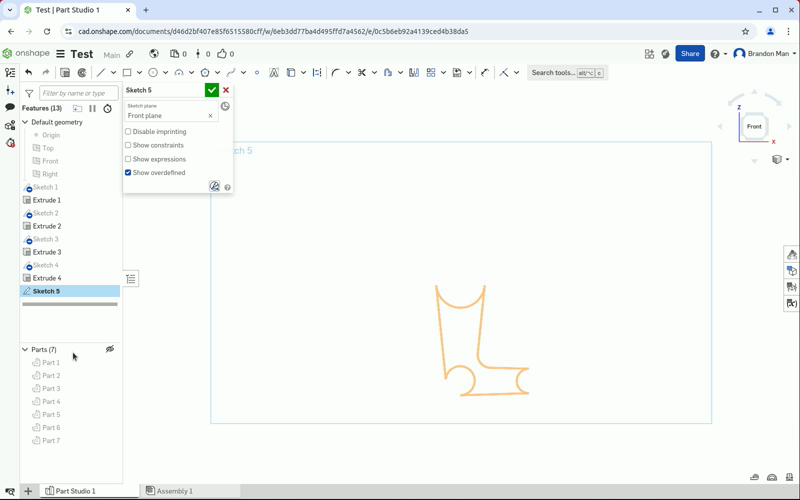
key(c)
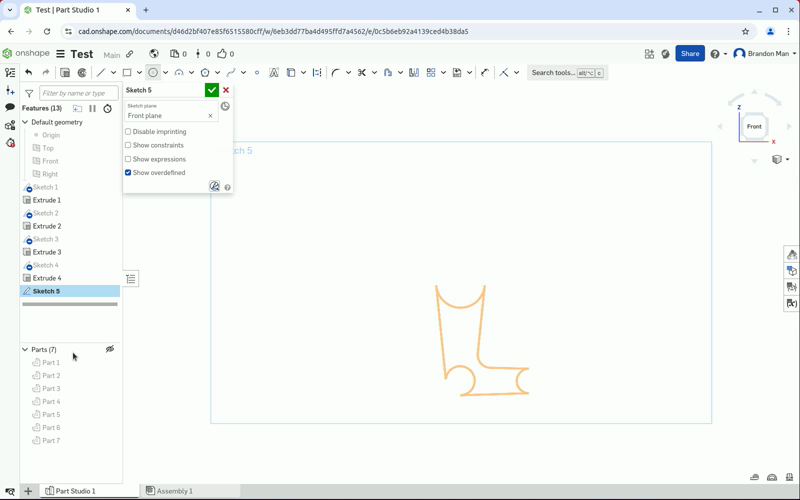
key_down(shift)
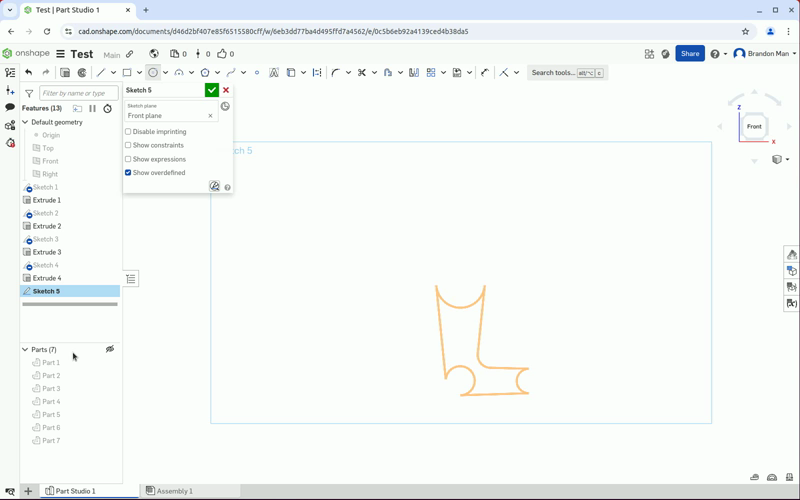
mouse_move(461, 282)
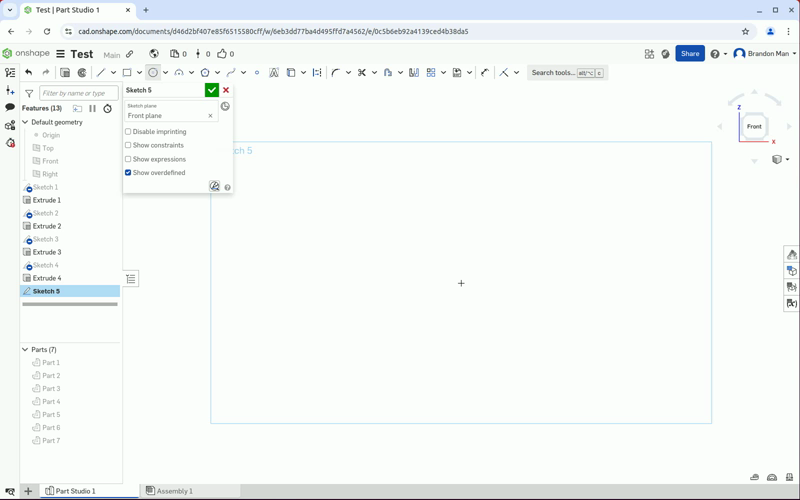
click(461, 282)
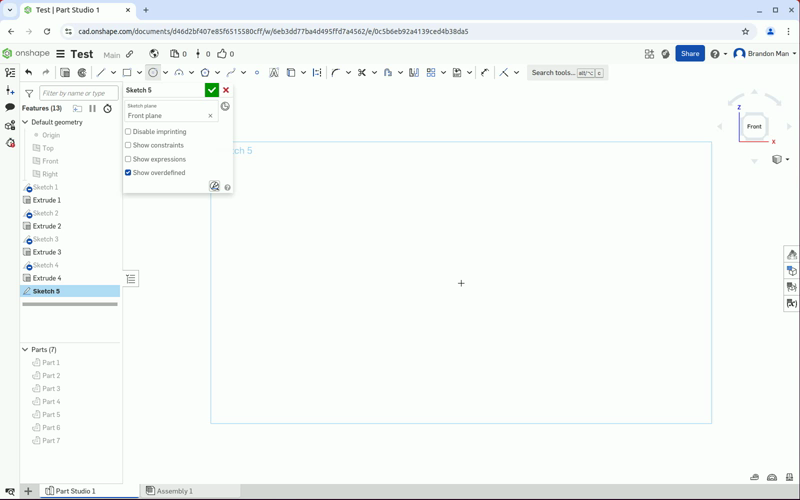
key_up(shift)
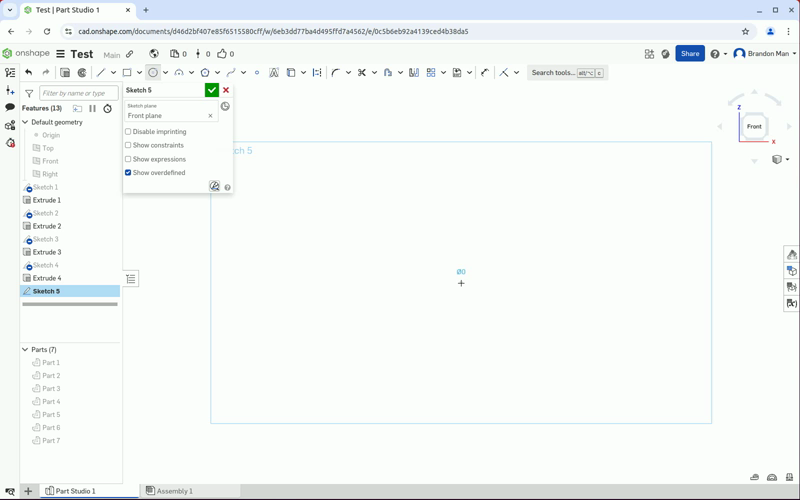
mouse_move(486, 282)
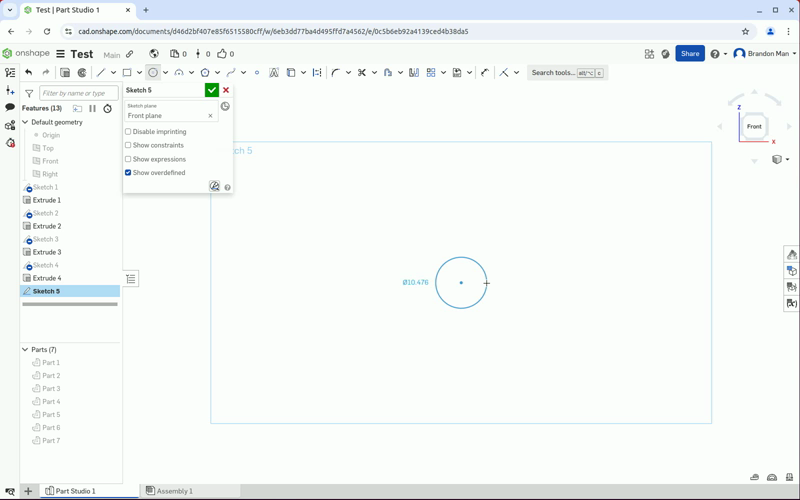
click(486, 282)
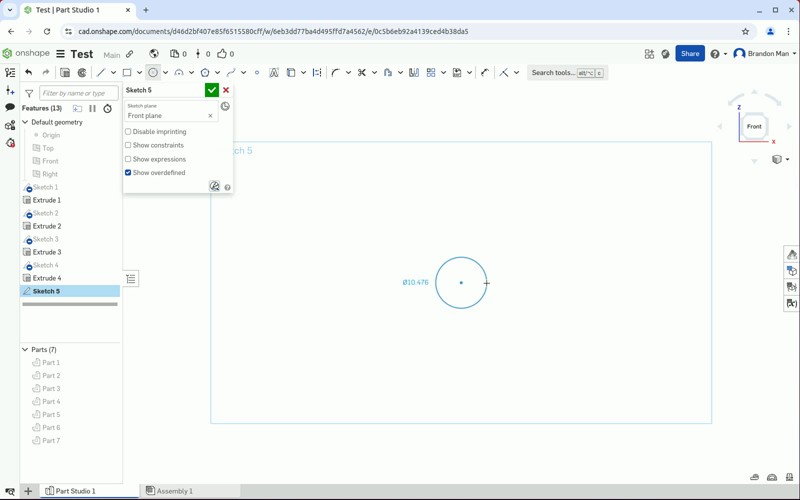
key(esc)
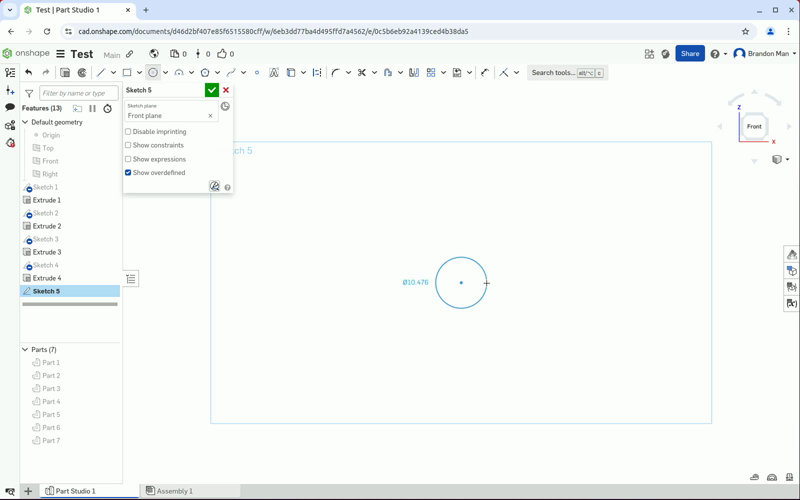
key(c)
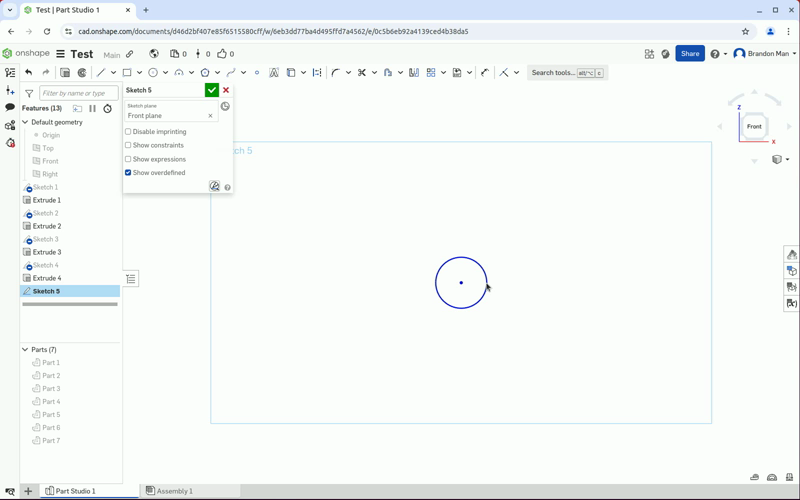
key_down(shift)
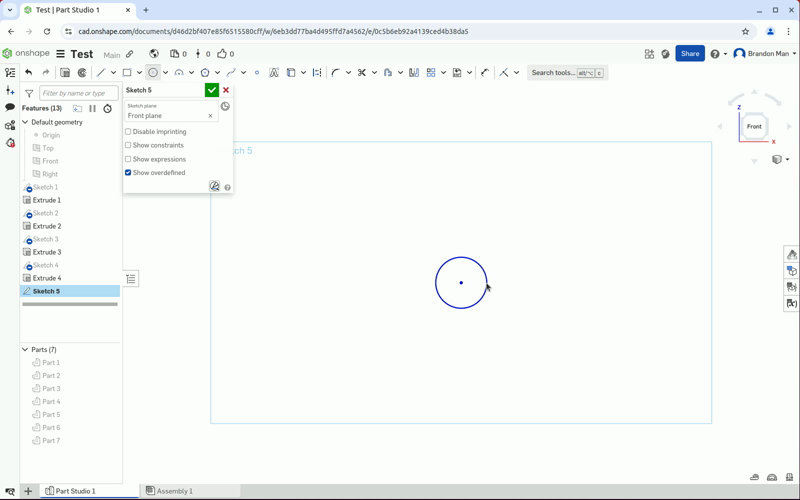
mouse_move(461, 282)
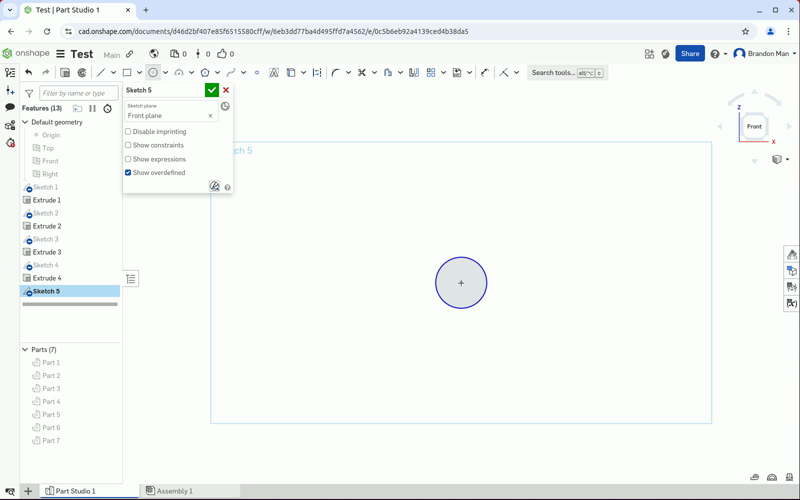
click(461, 282)
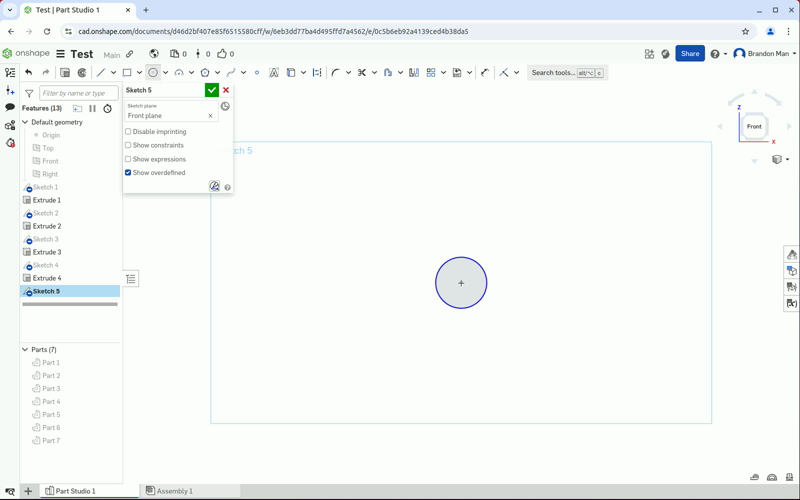
key_up(shift)
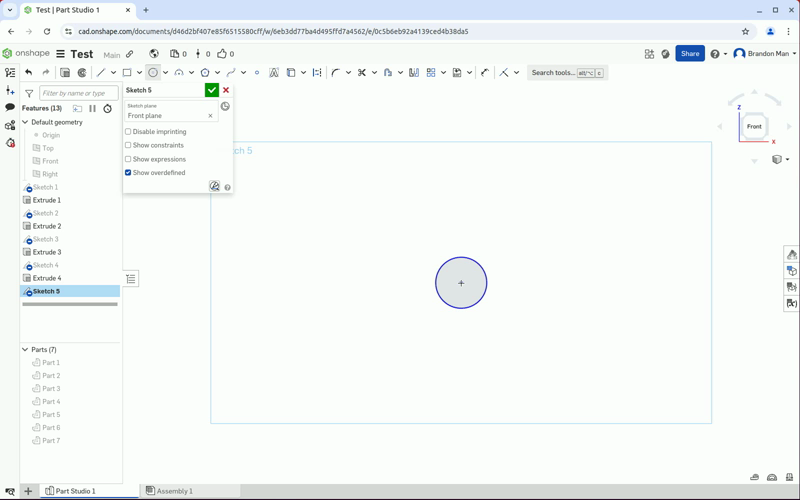
mouse_move(466, 282)
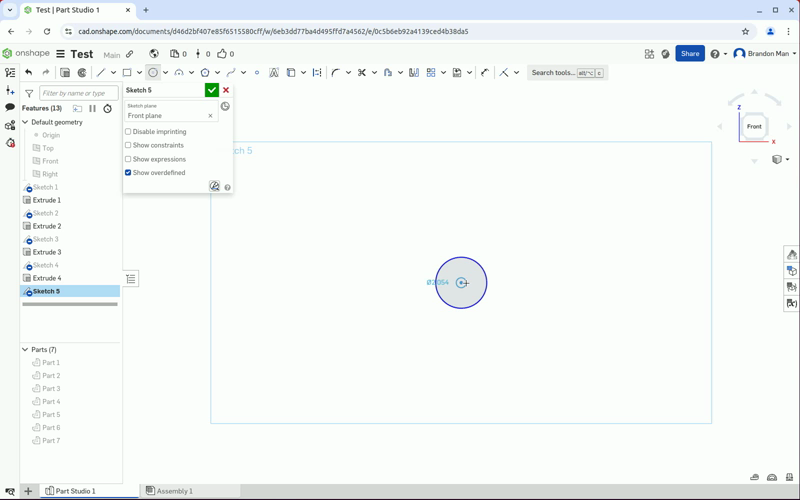
click(466, 282)
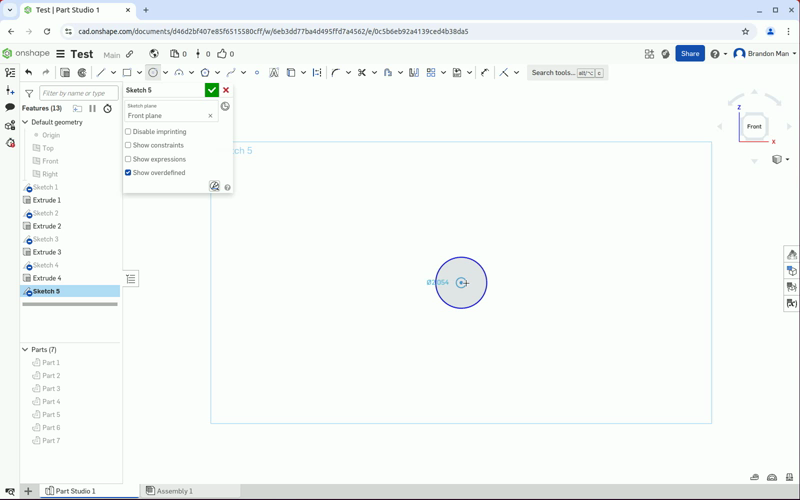
key(esc)
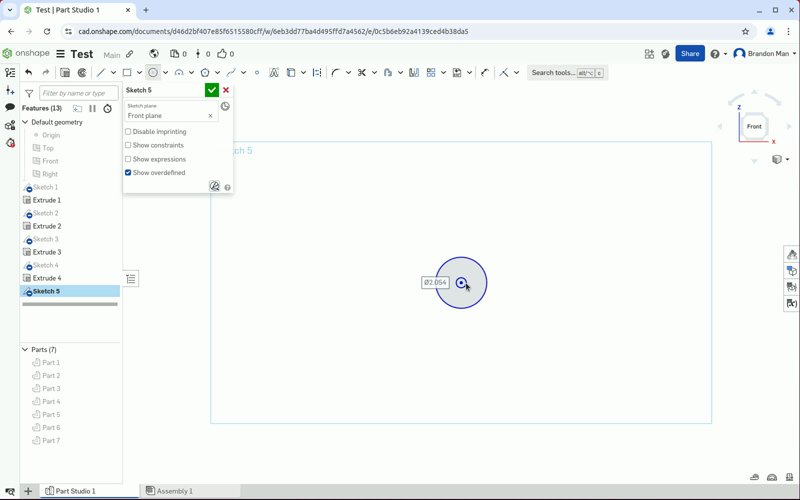
mouse_move(445, 265)
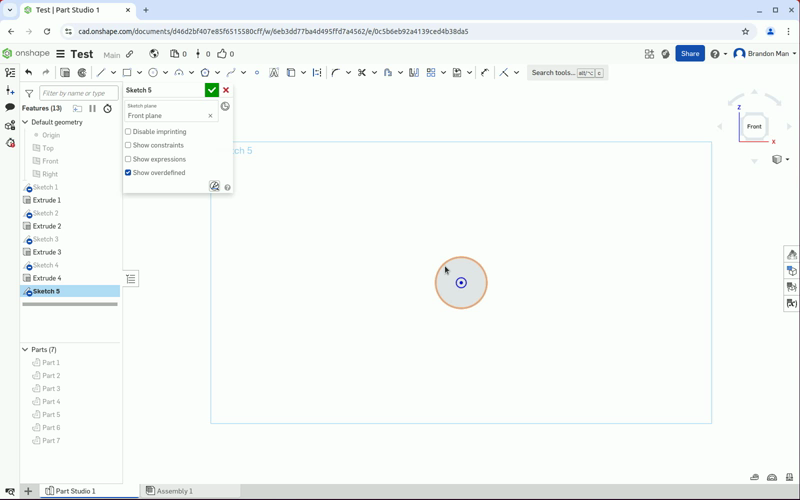
click(445, 265)
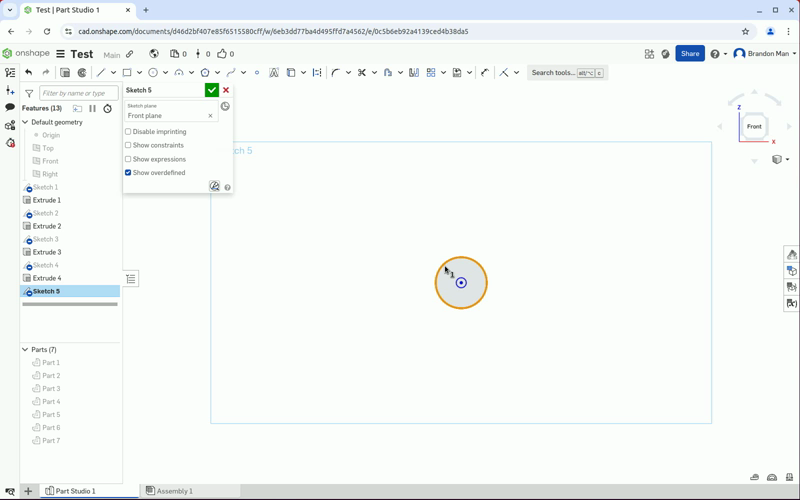
mouse_move(73, 352)
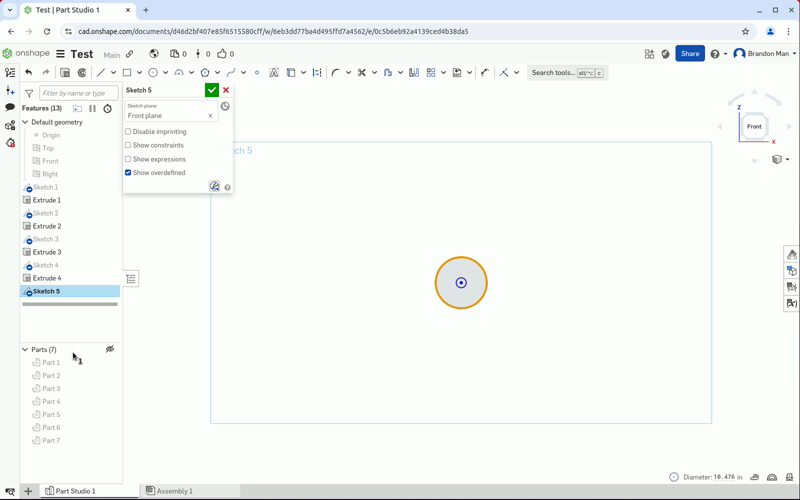
key(shift+y)
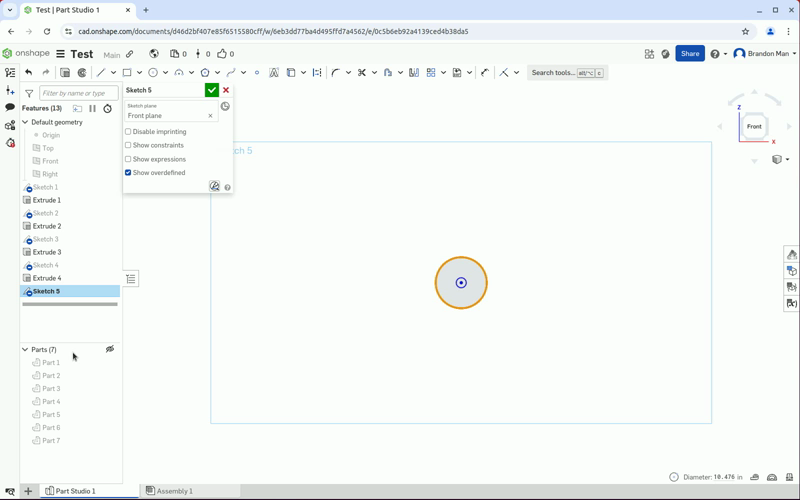
key(shift+e)
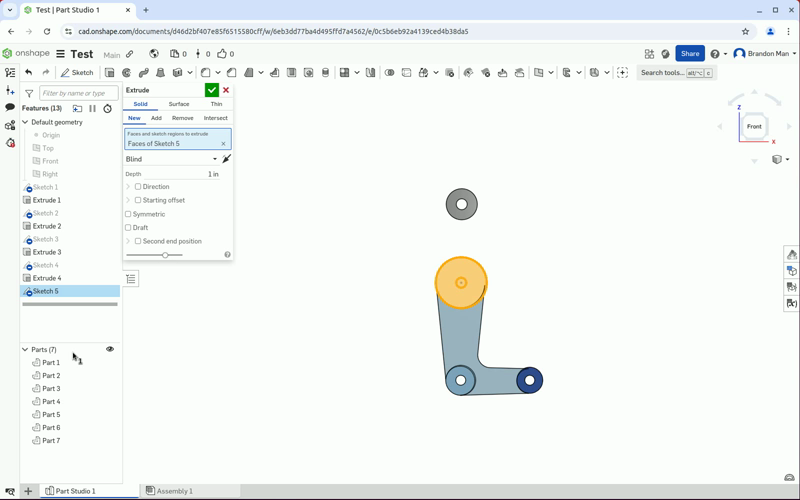
mouse_move(143, 106)
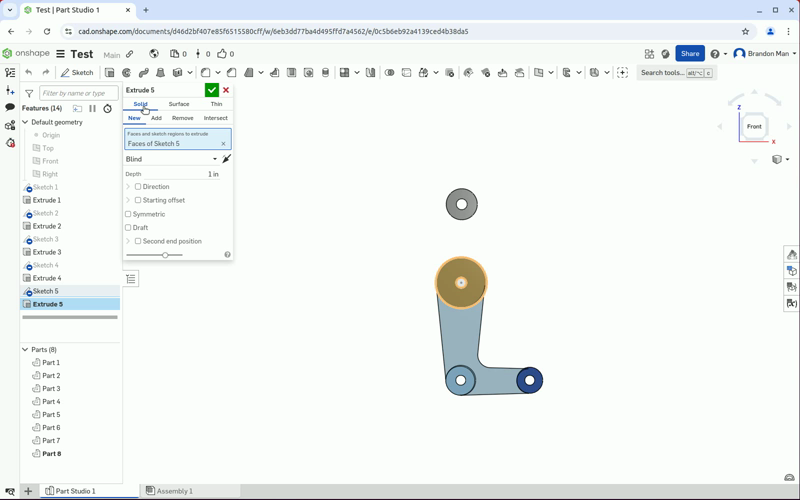
click(143, 106)
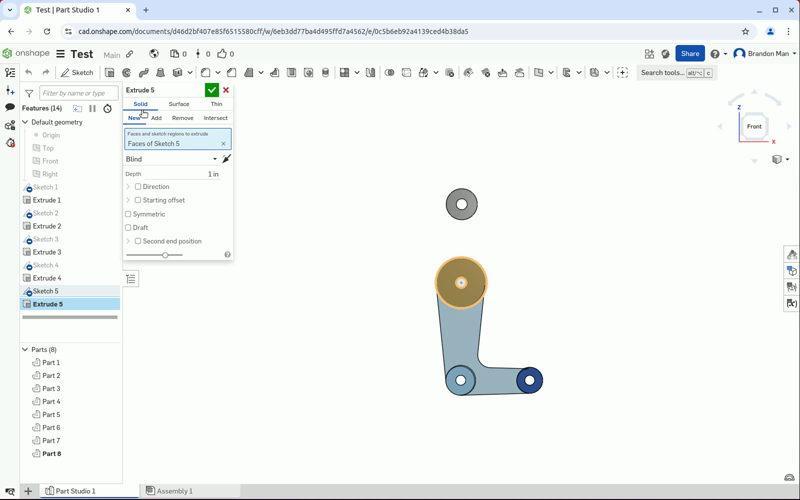
mouse_move(137, 120)
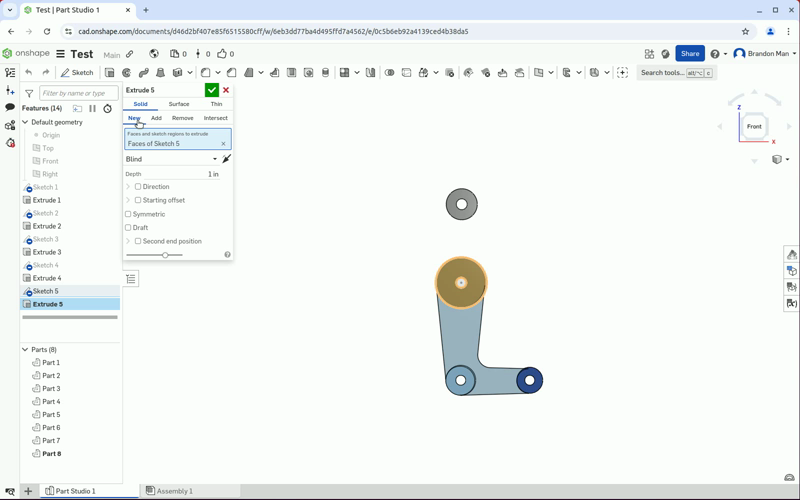
click(137, 120)
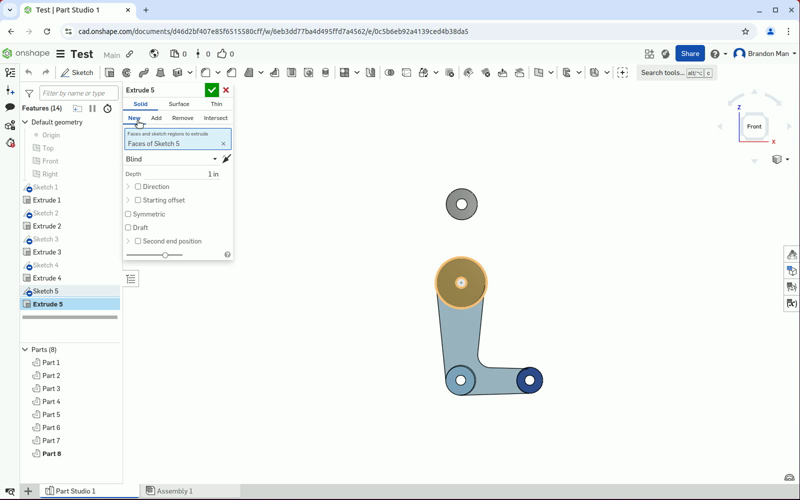
key(tab, 4)
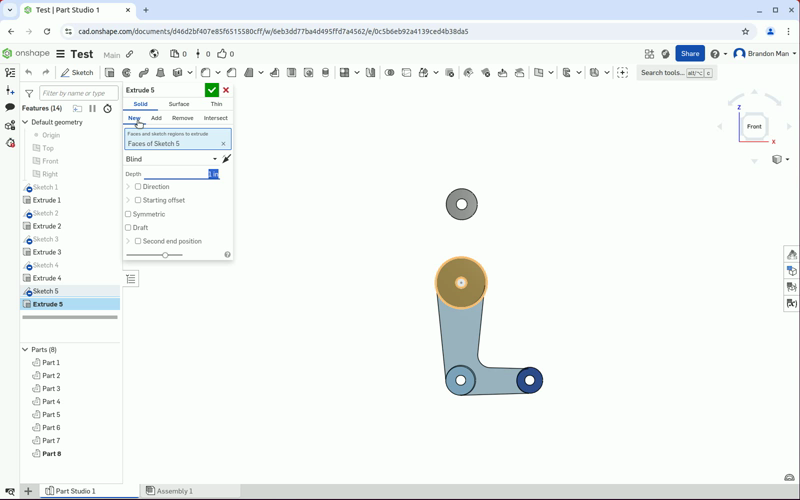
text(1.926)
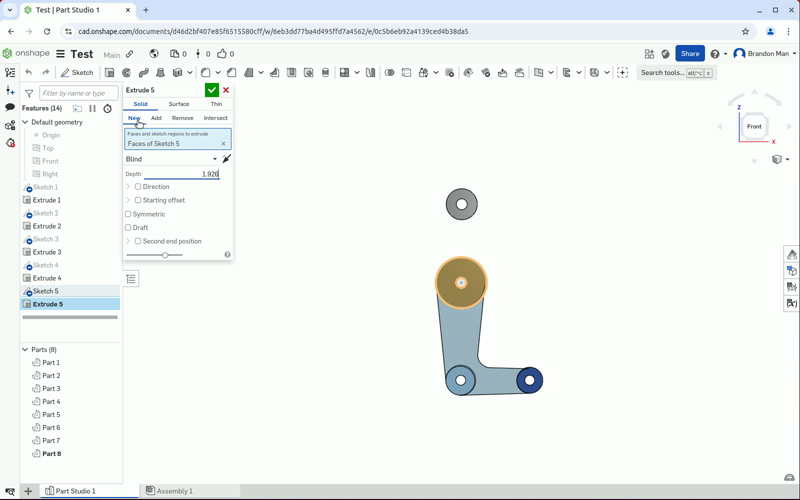
key(enter)
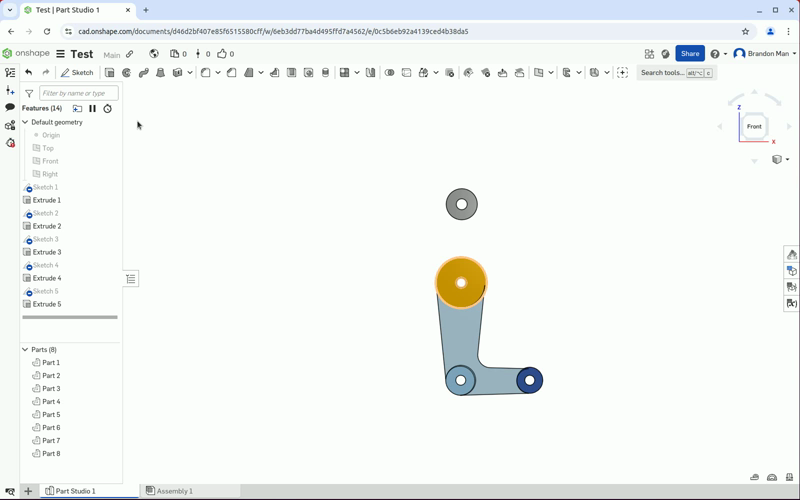
key(shift+h)
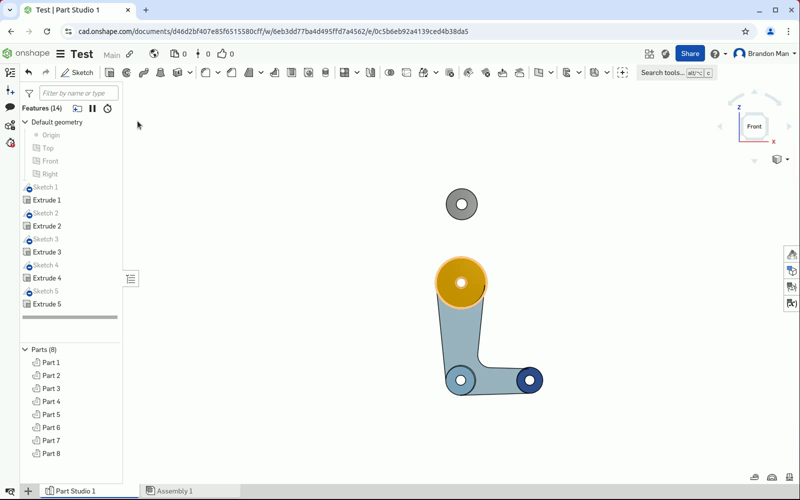
key(shift+h)
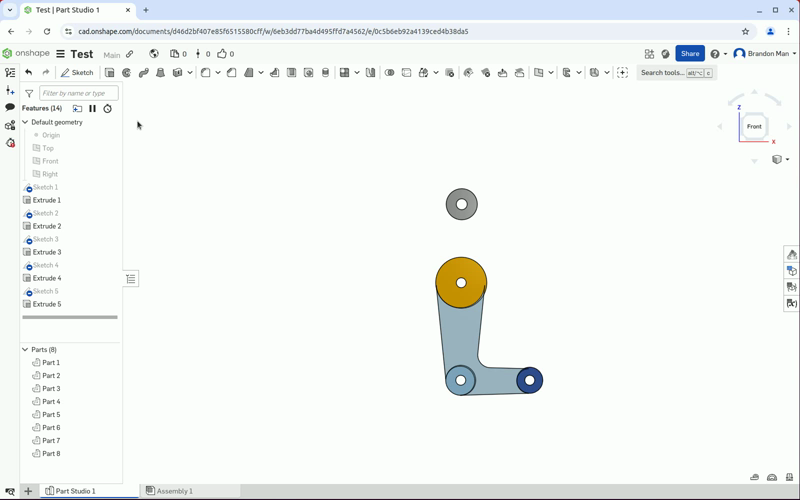
mouse_move(73, 189)
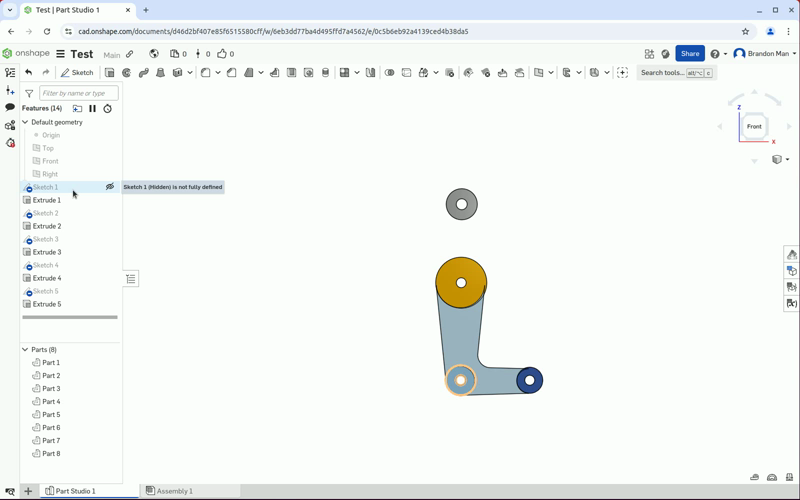
click(73, 189)
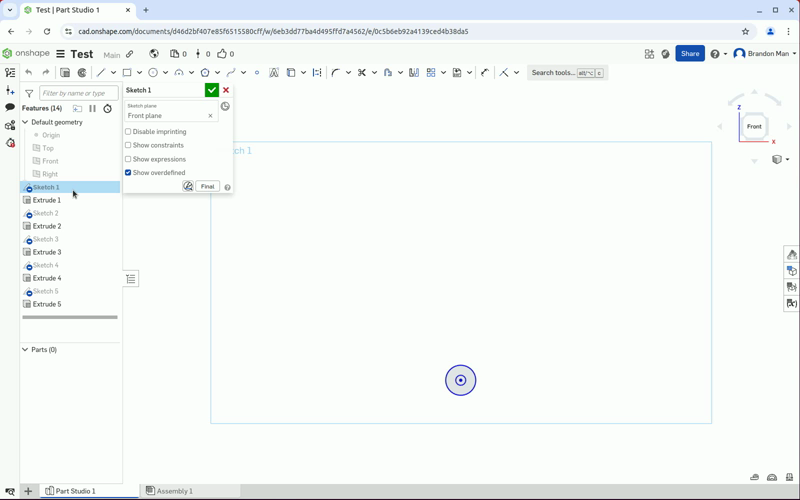
mouse_move(229, 92)
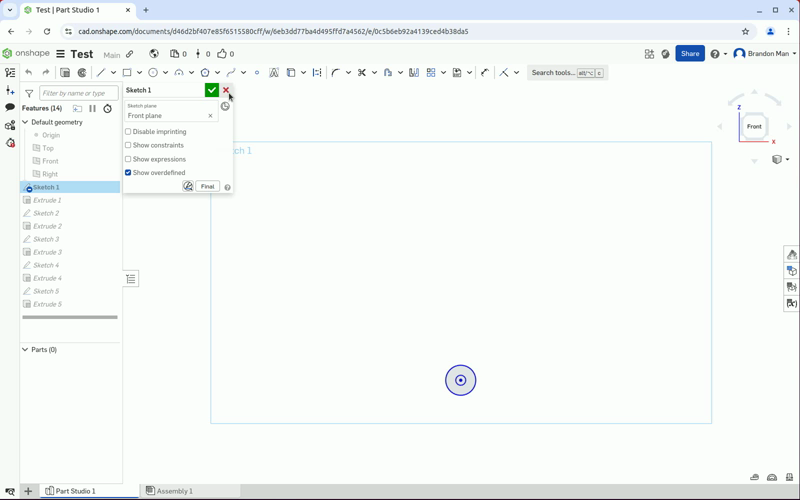
click(229, 92)
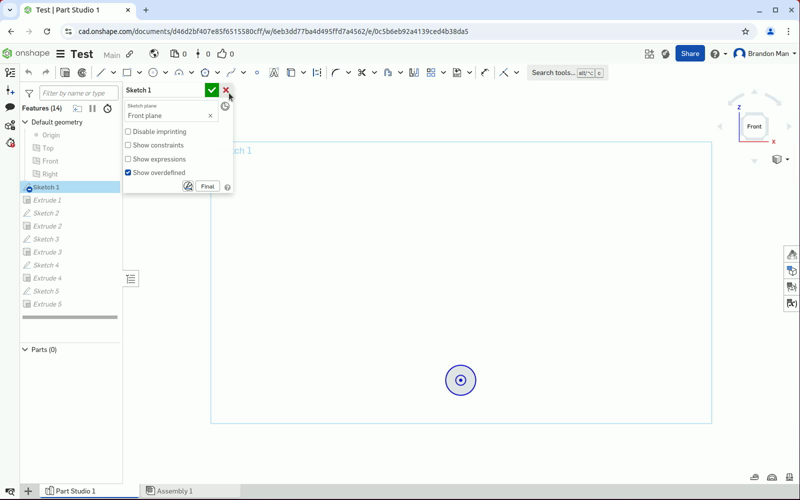
key(shift+s)
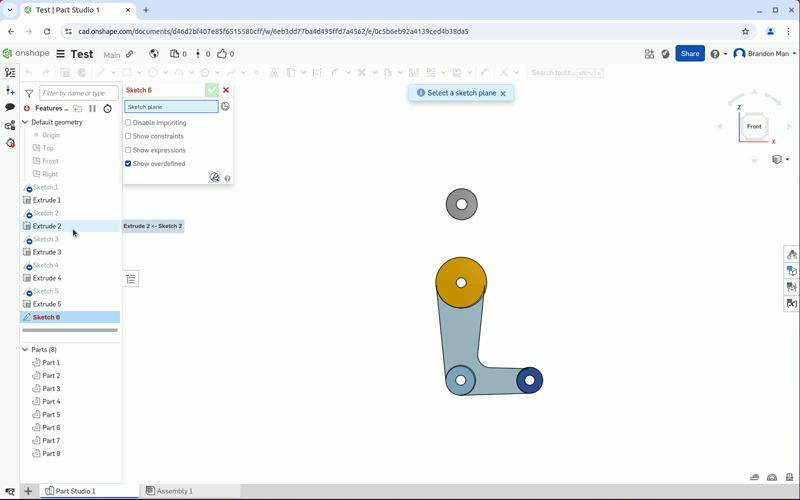
scroll(3)
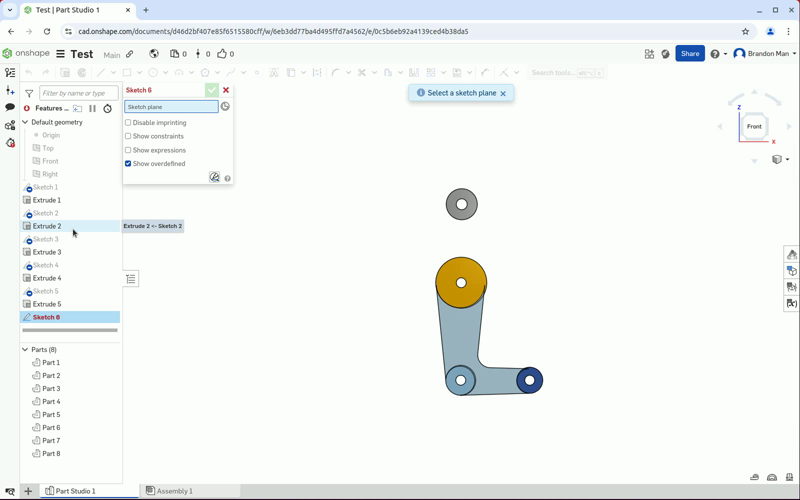
mouse_move(73, 163)
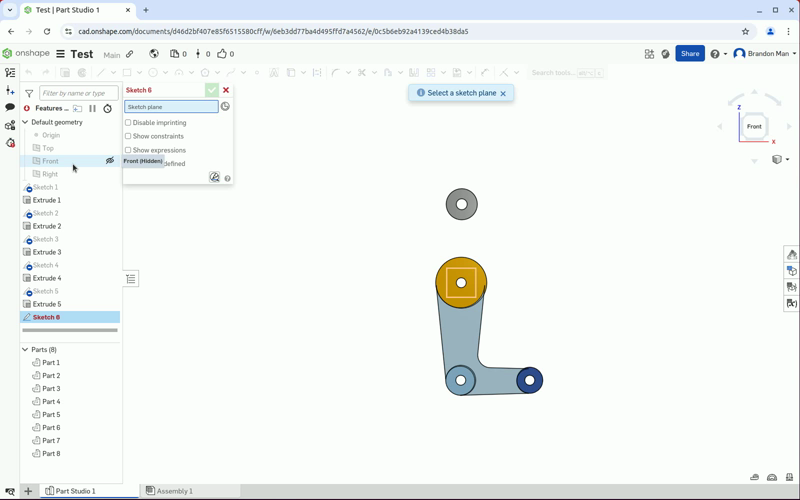
click(73, 163)
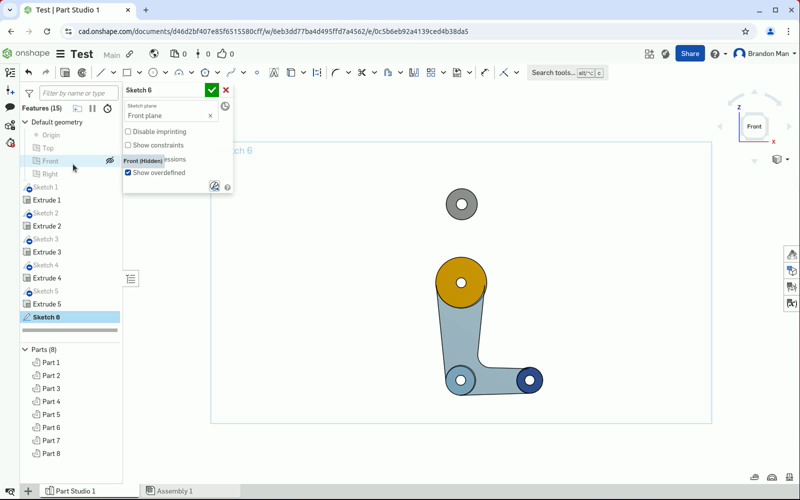
mouse_move(73, 352)
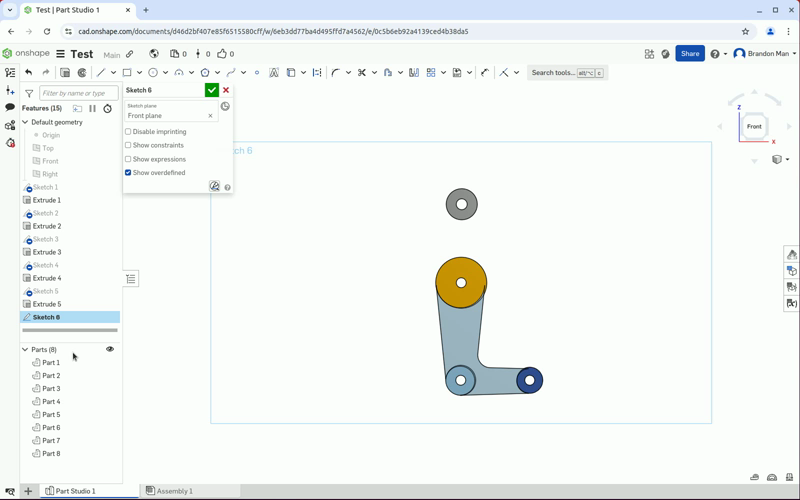
key(y)
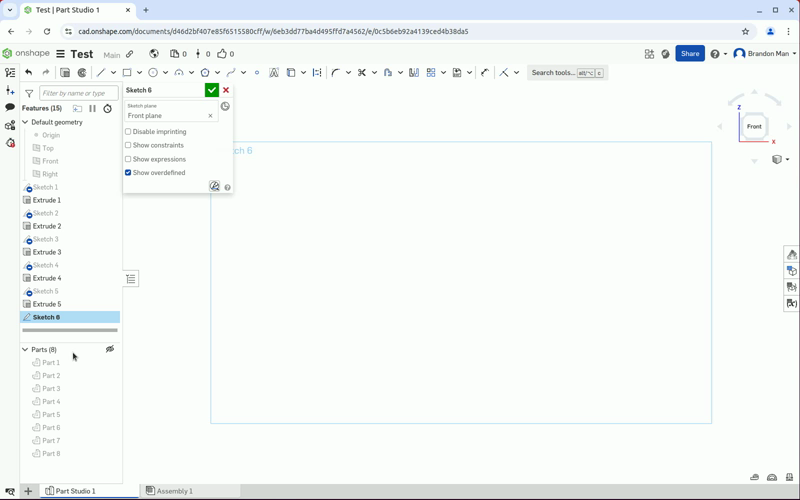
key(a)
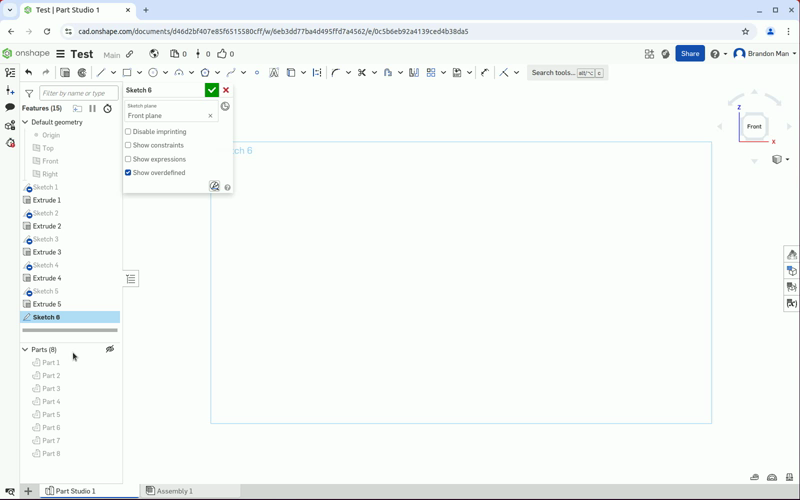
key_down(shift)
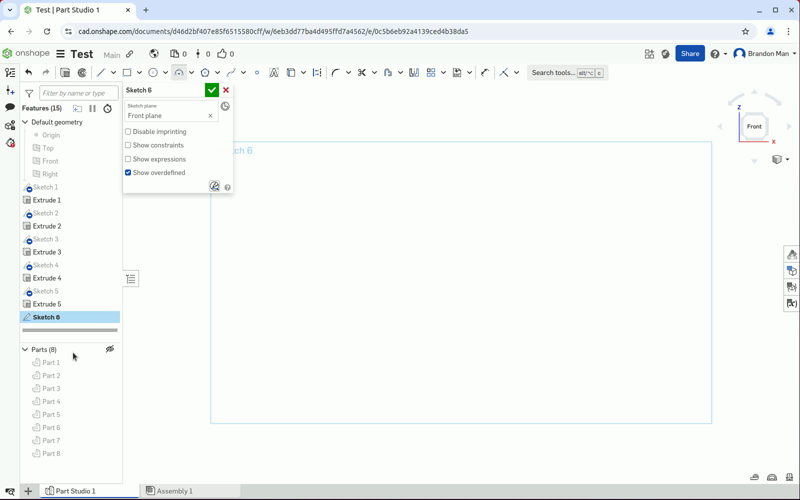
mouse_move(436, 279)
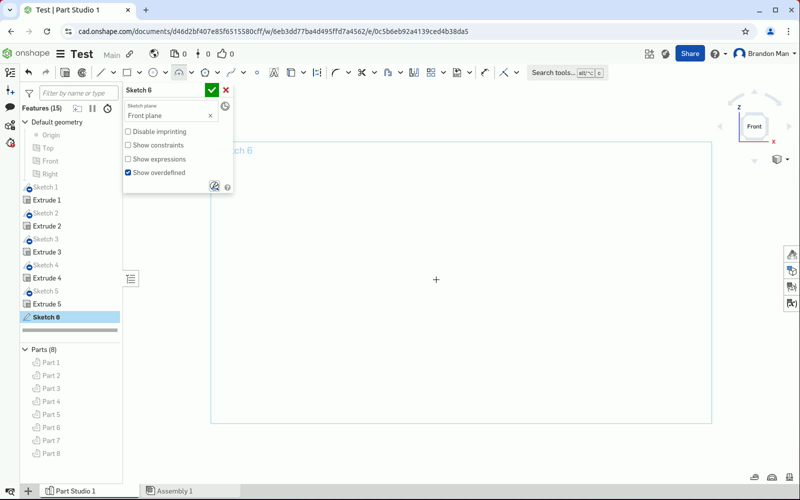
click(436, 279)
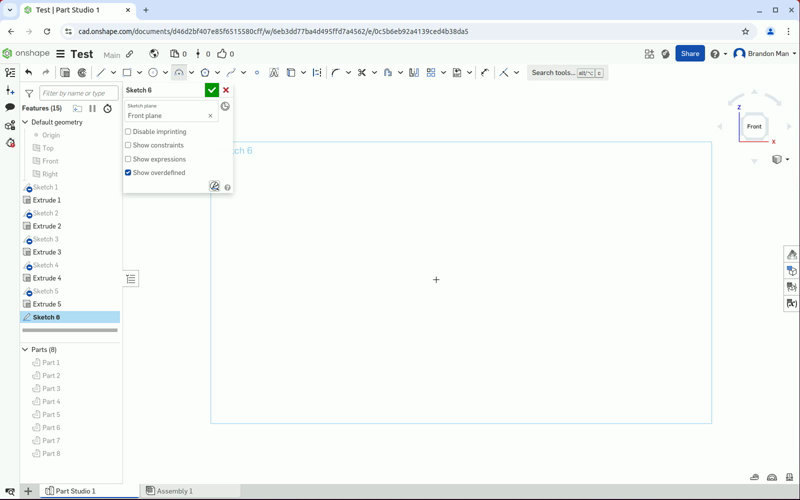
key_up(shift)
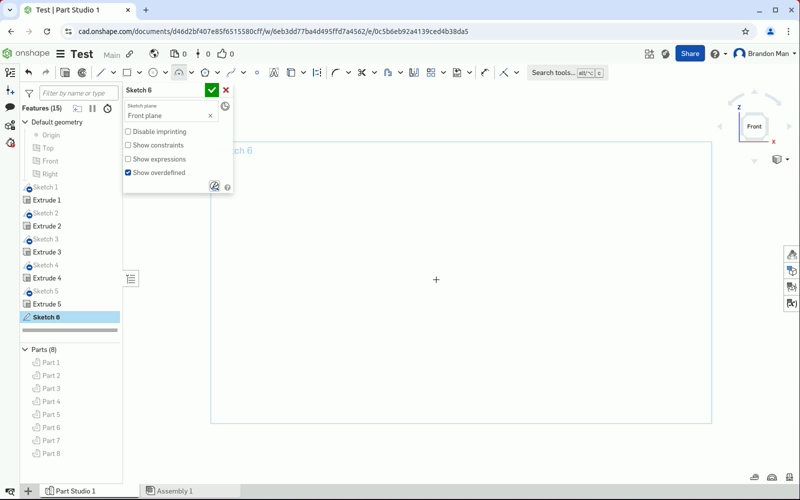
key_down(shift)
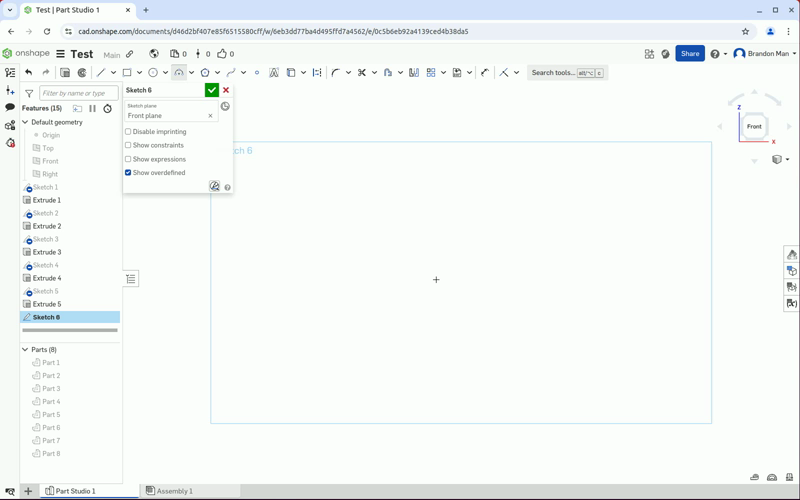
mouse_move(485, 279)
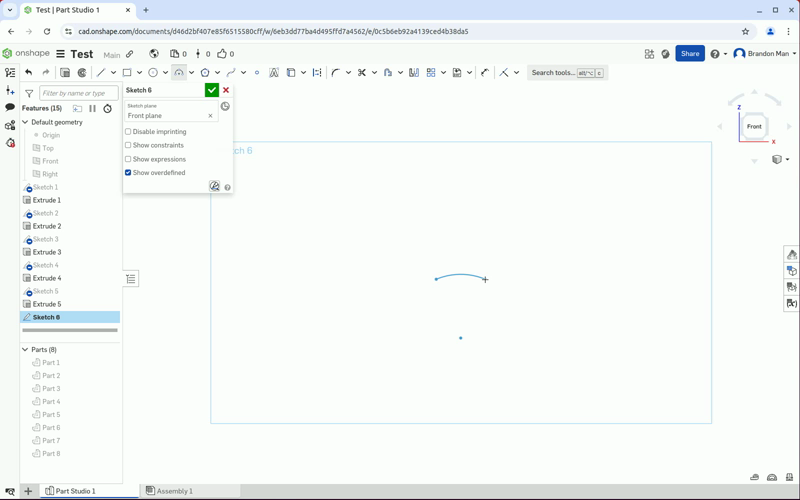
click(485, 279)
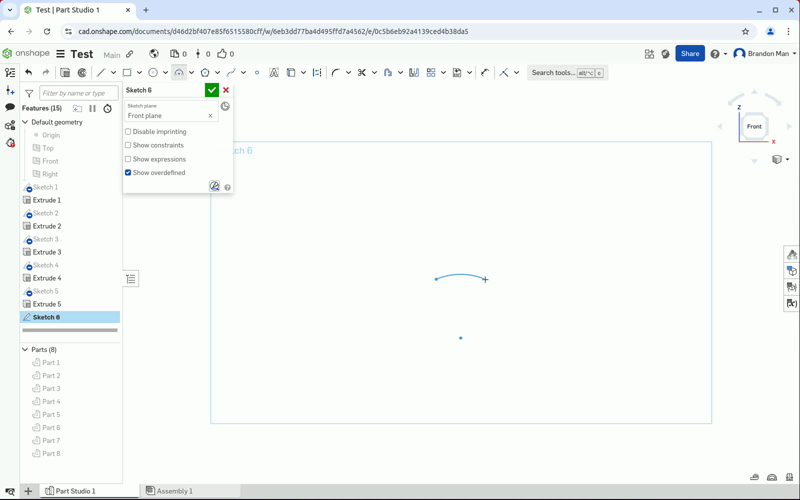
mouse_move(460, 257)
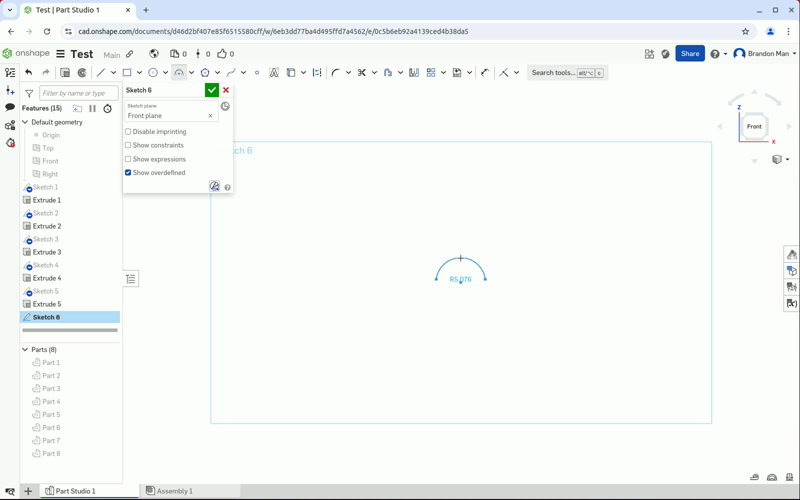
click(460, 257)
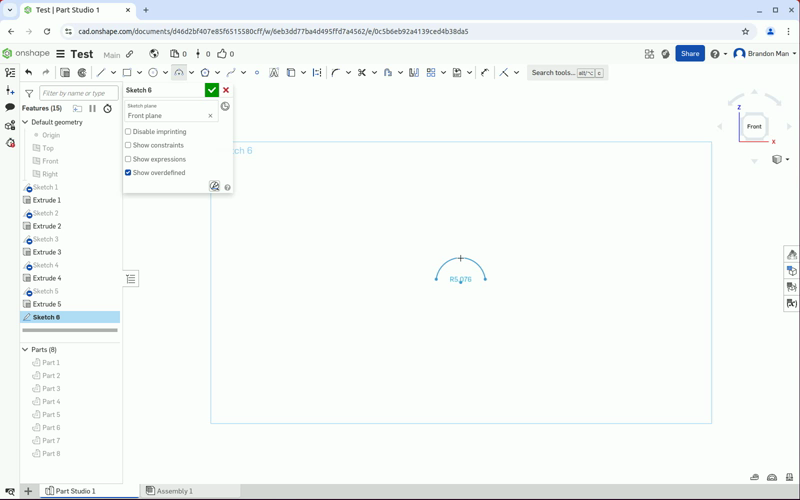
key_up(shift)
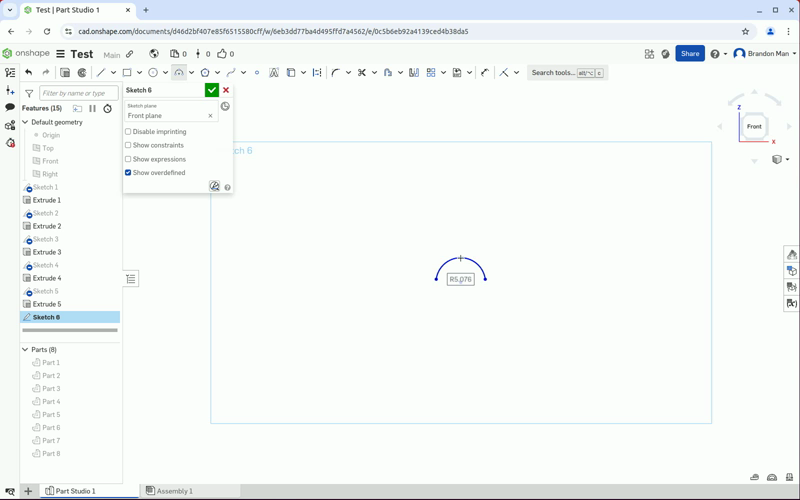
key(esc)
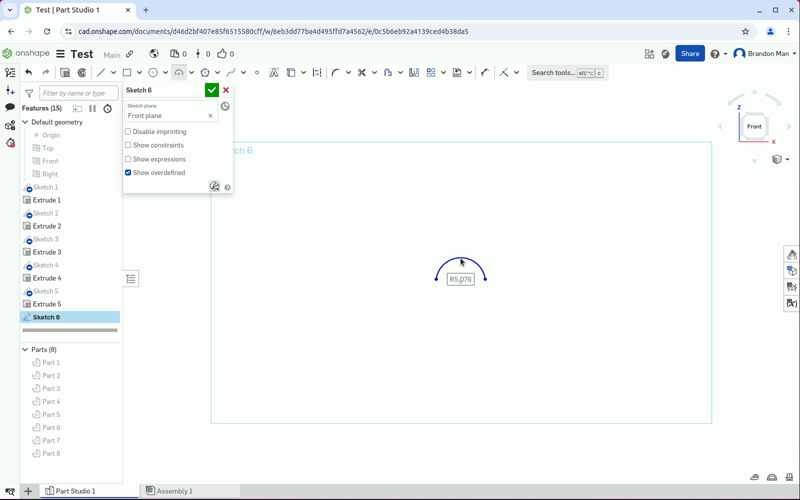
key(l)
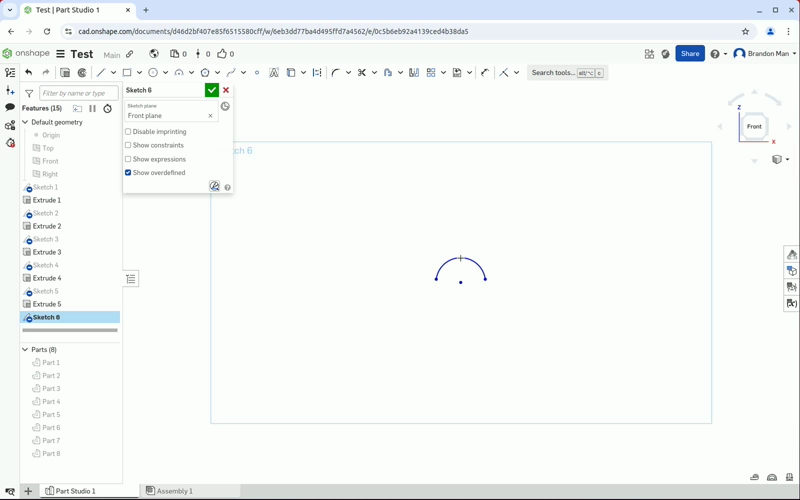
mouse_move(485, 279)
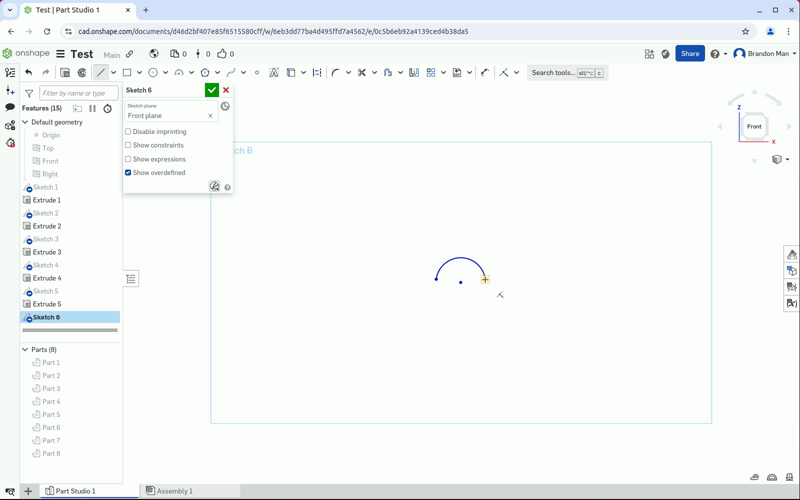
click(485, 279)
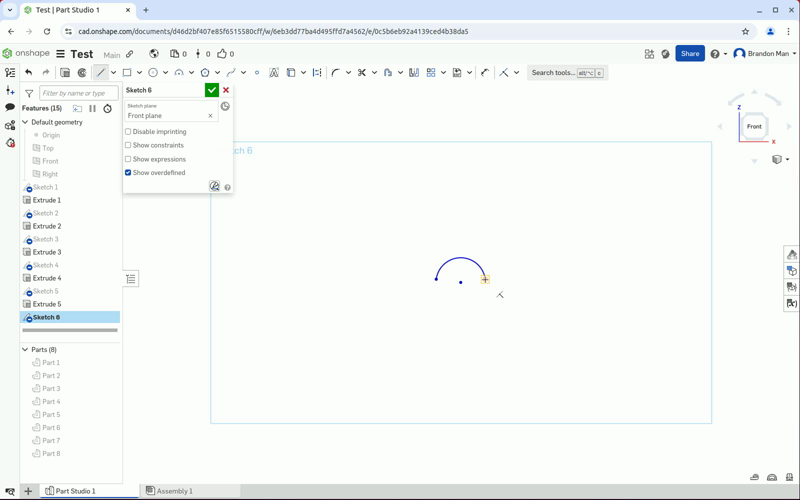
key_down(shift)
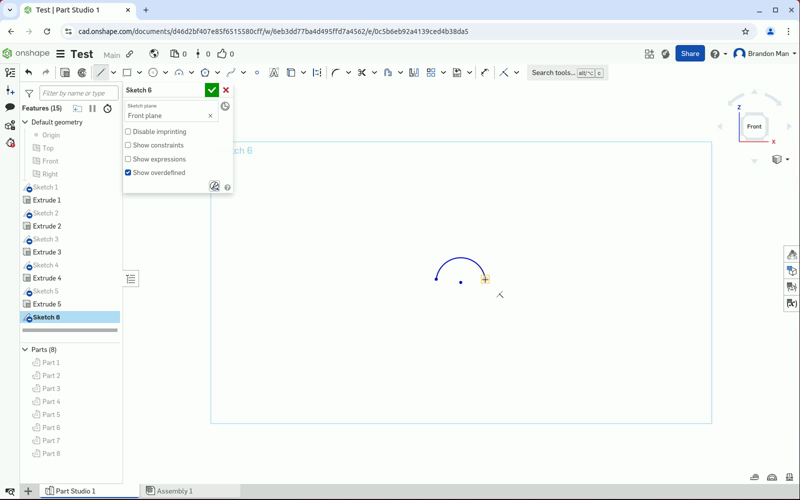
mouse_move(475, 204)
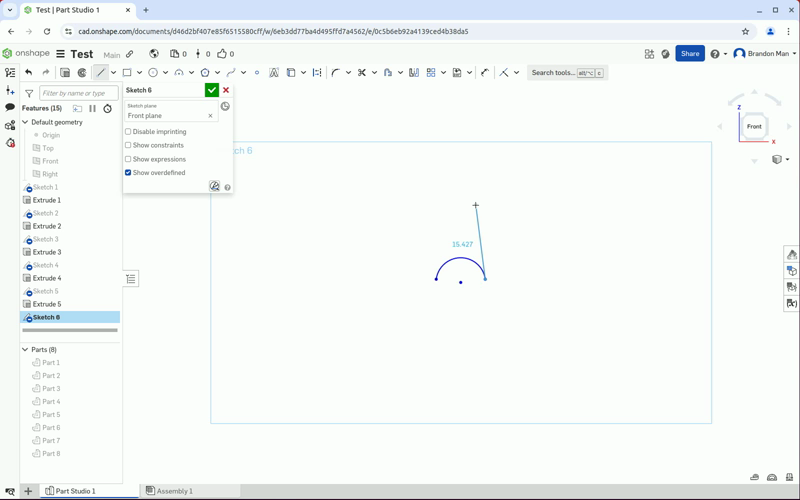
click(475, 204)
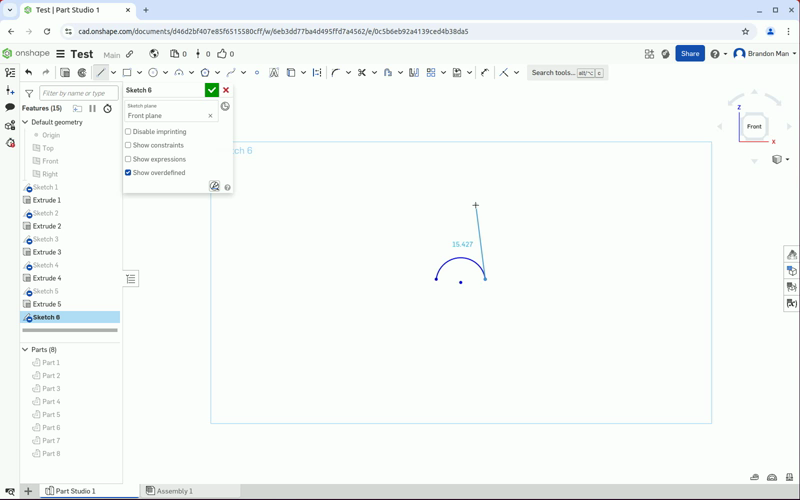
key_up(shift)
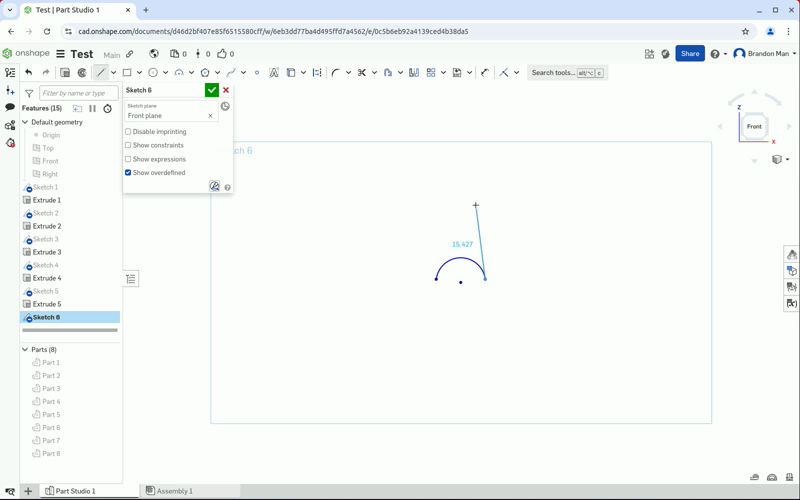
key(esc)
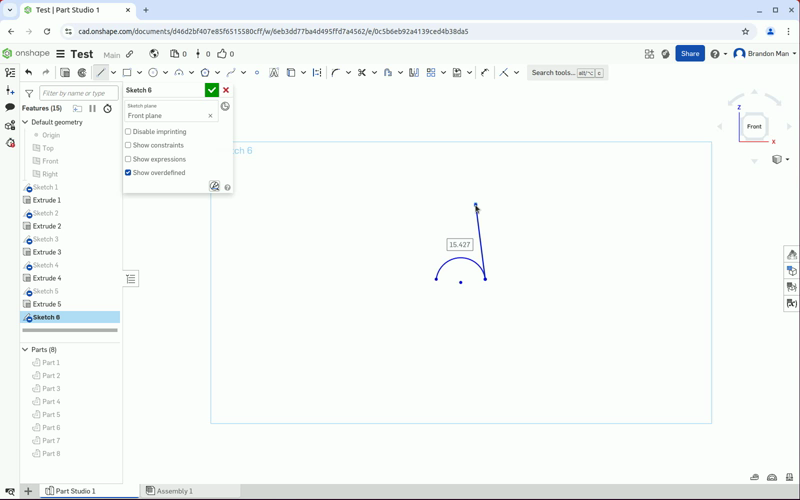
key(a)
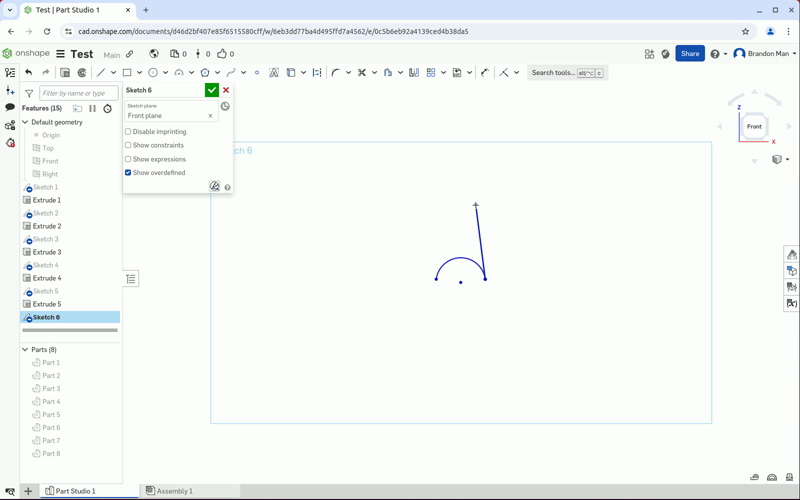
mouse_move(475, 204)
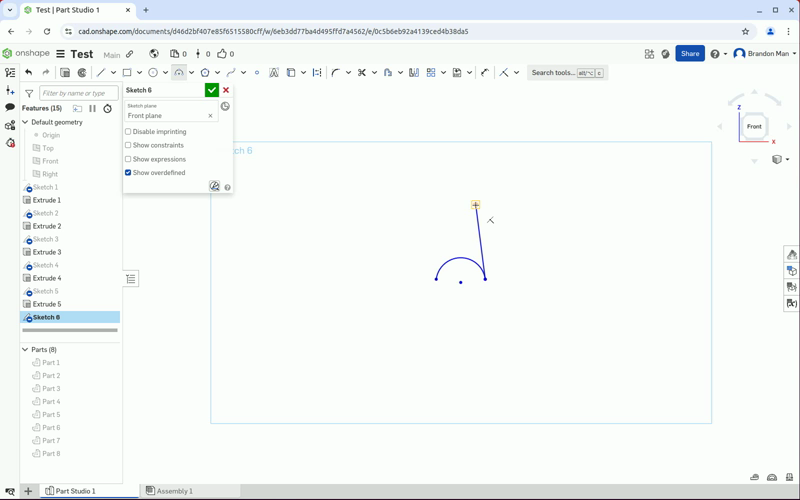
click(475, 204)
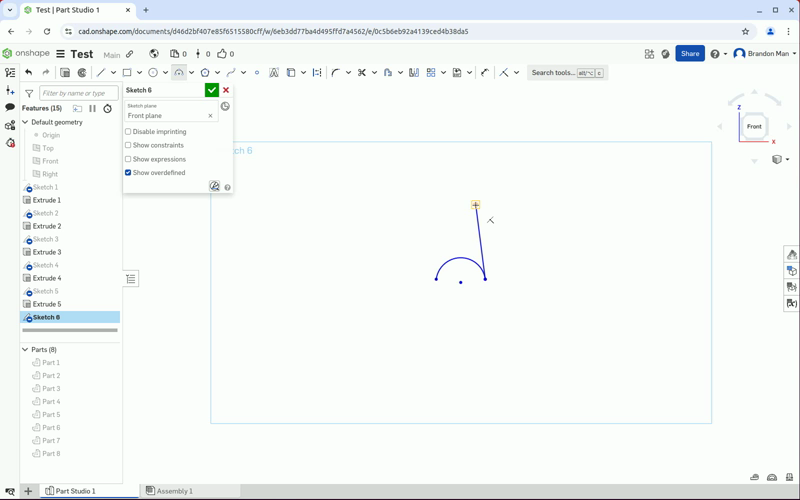
key_down(shift)
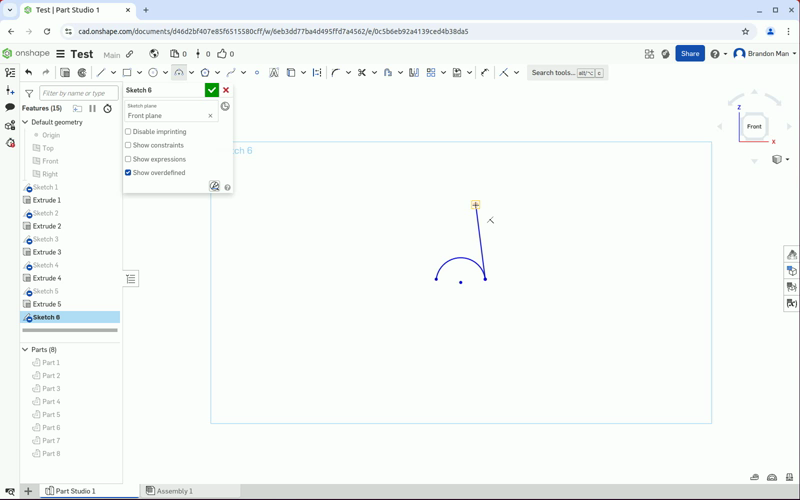
mouse_move(445, 202)
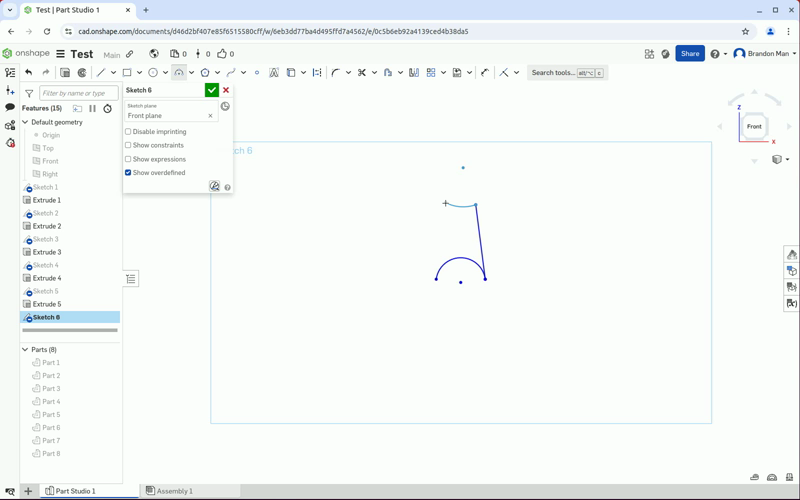
click(445, 202)
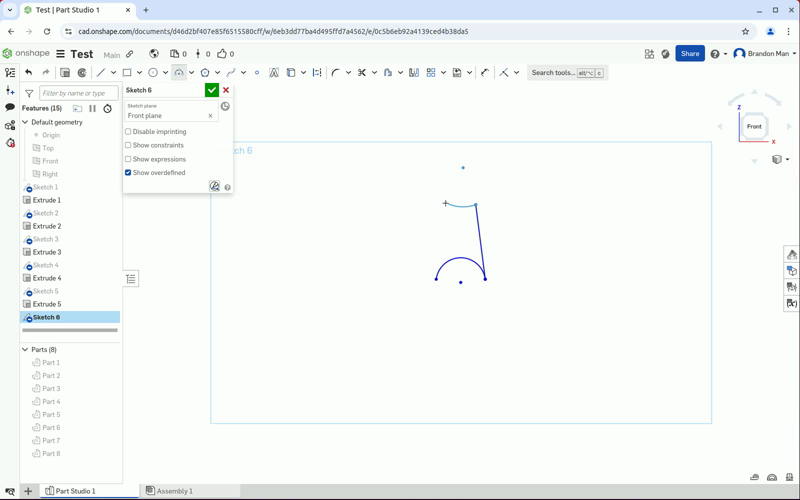
mouse_move(459, 218)
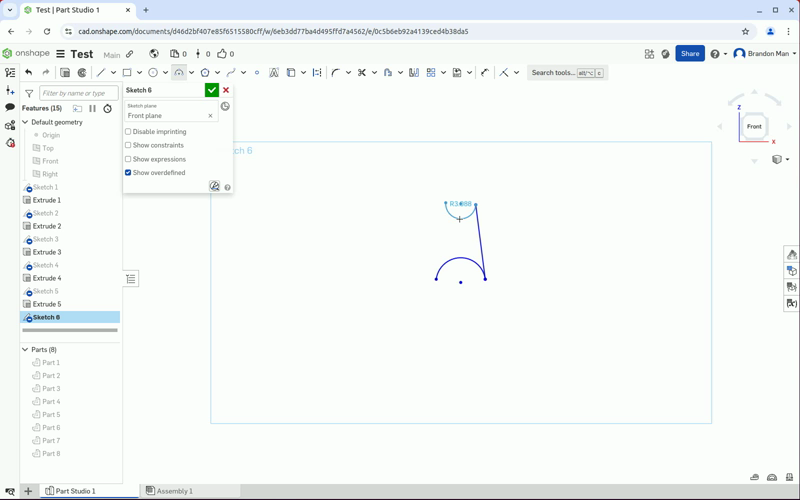
click(459, 218)
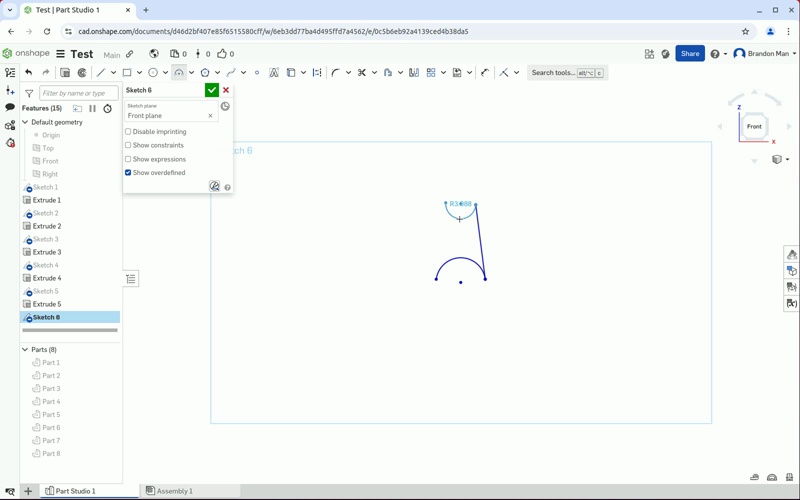
key_up(shift)
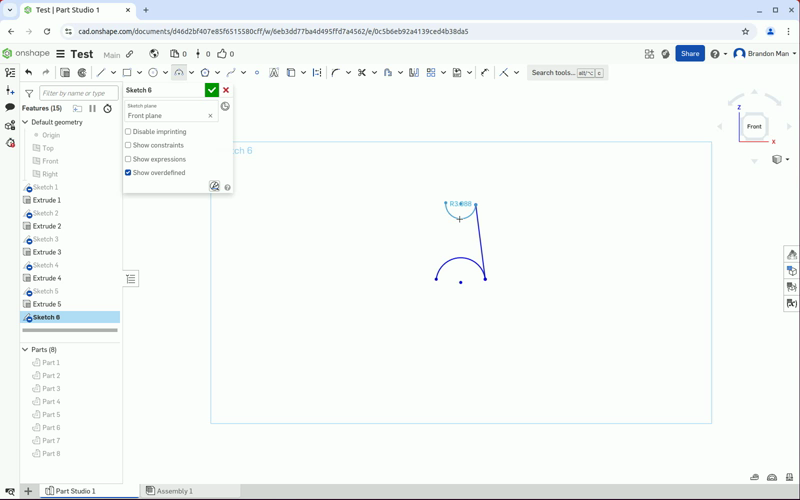
key(esc)
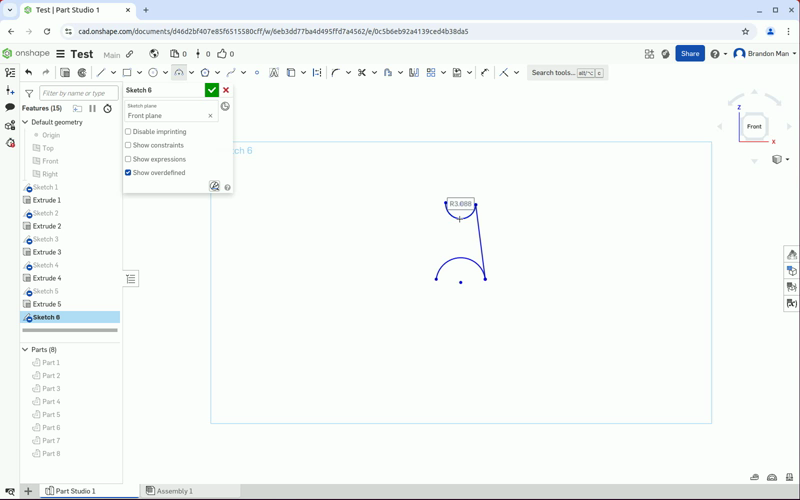
key(l)
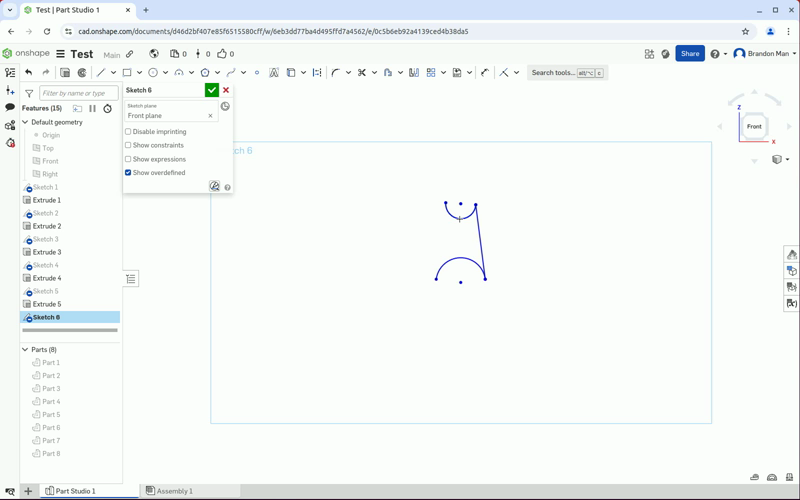
mouse_move(445, 202)
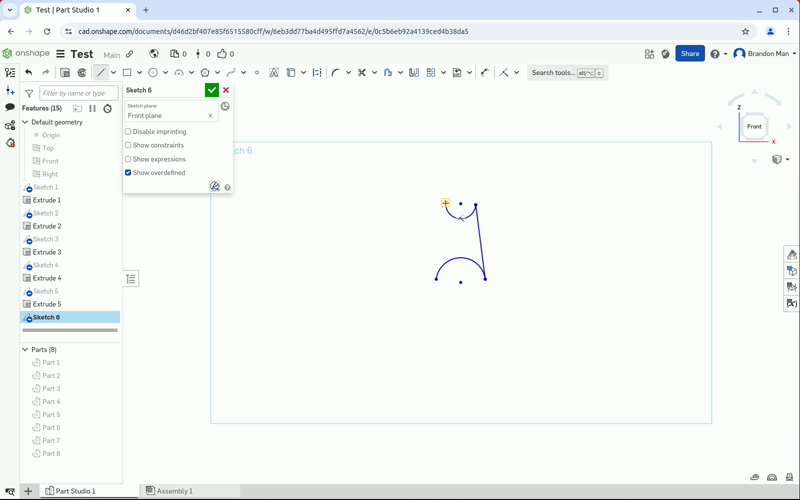
click(445, 202)
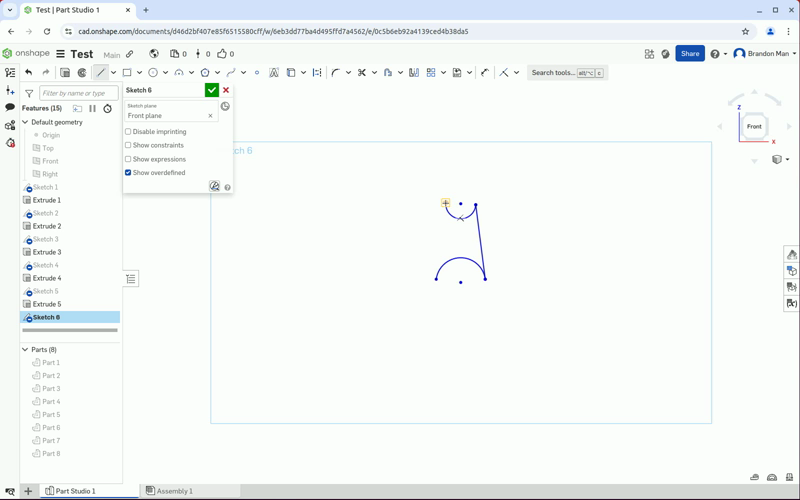
key_down(shift)
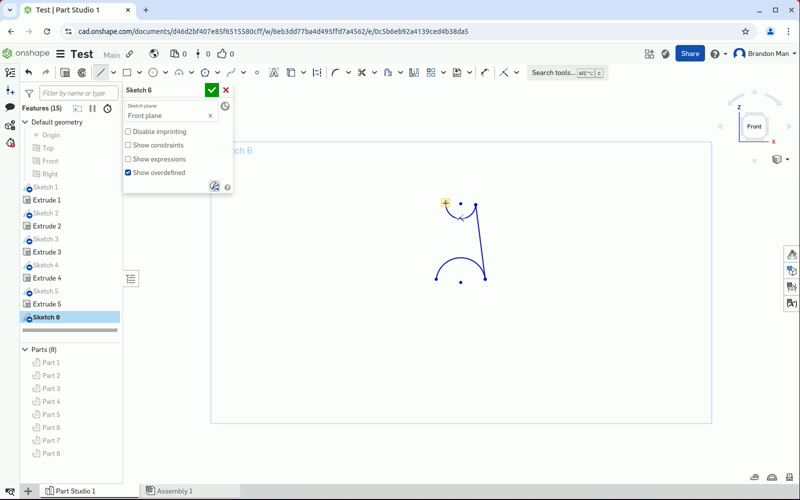
mouse_move(436, 279)
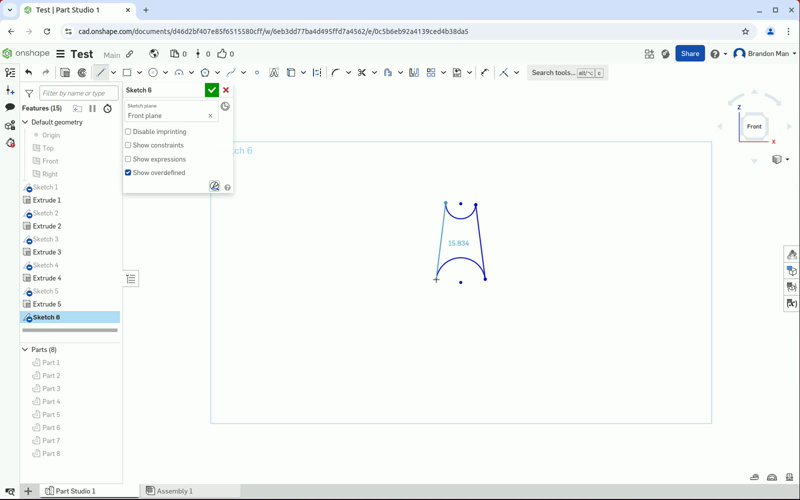
key_up(shift)
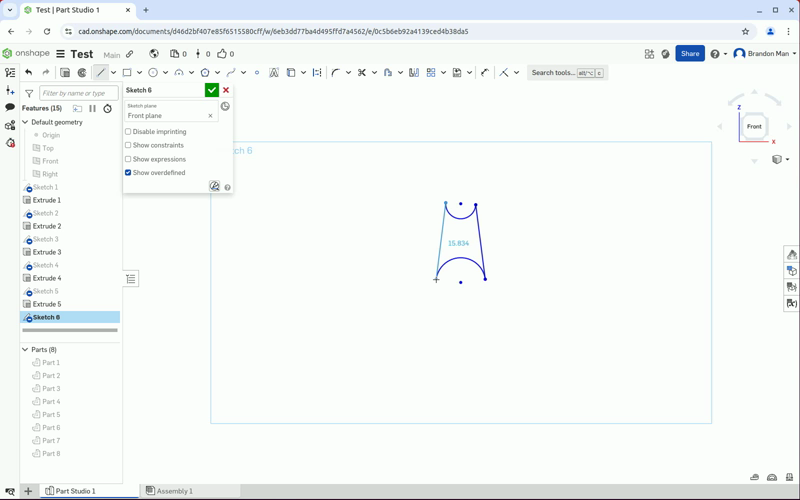
click(436, 279)
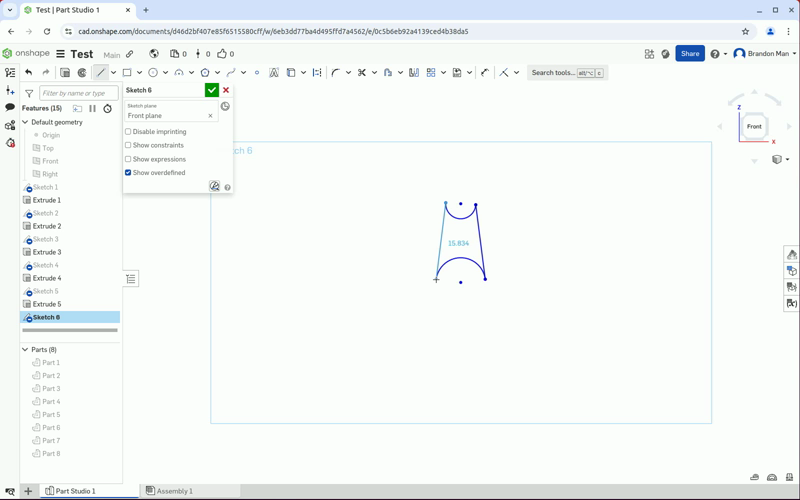
key(esc)
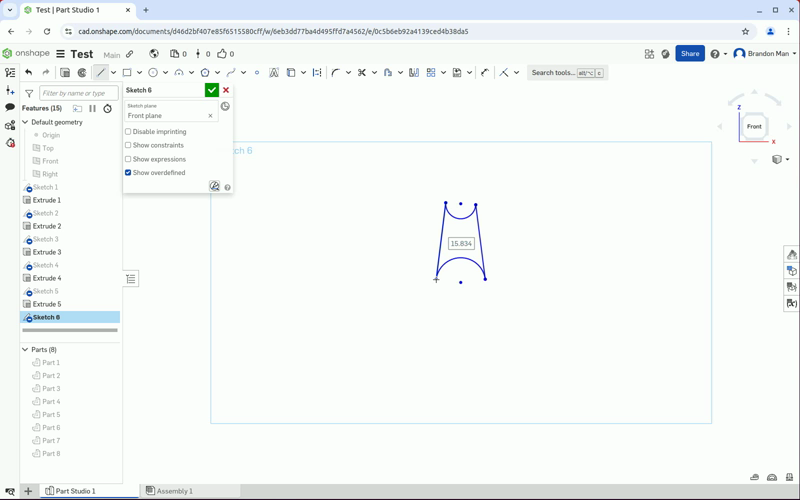
key(c)
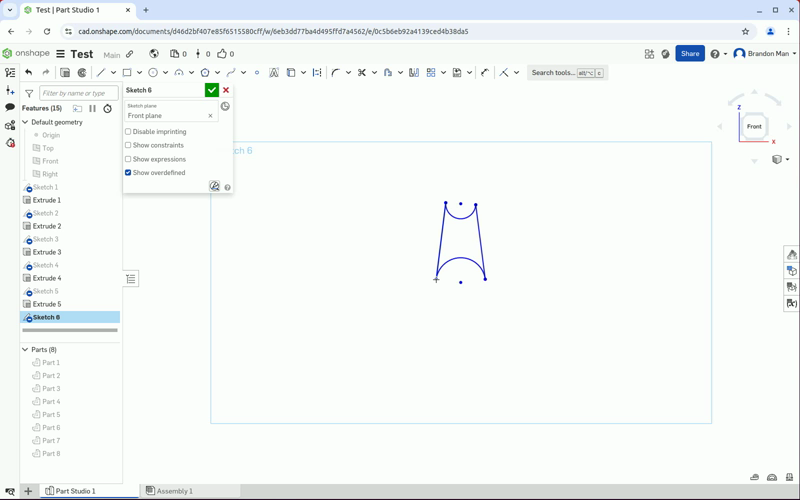
key_down(shift)
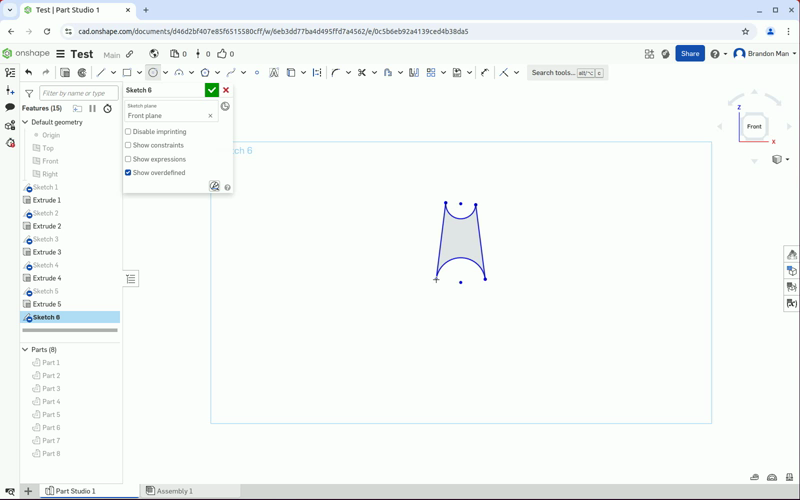
mouse_move(458, 226)
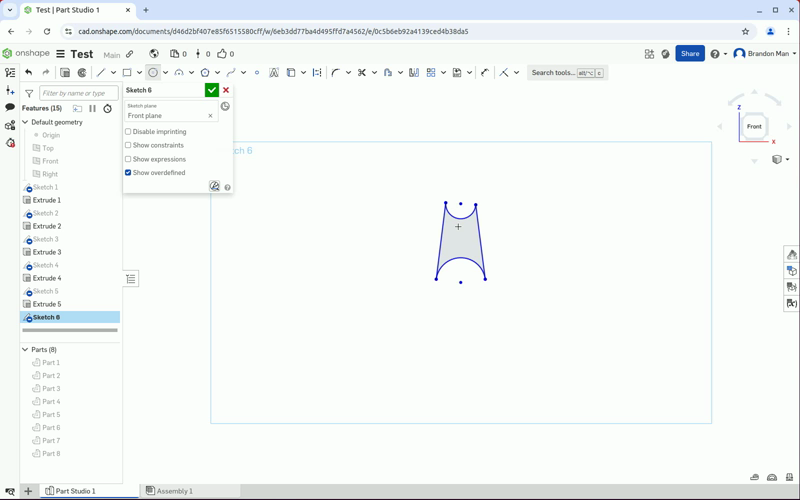
click(458, 226)
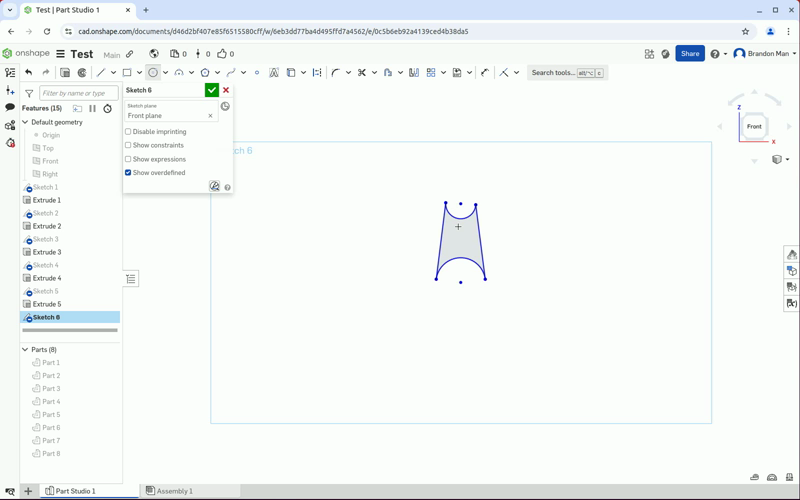
key_up(shift)
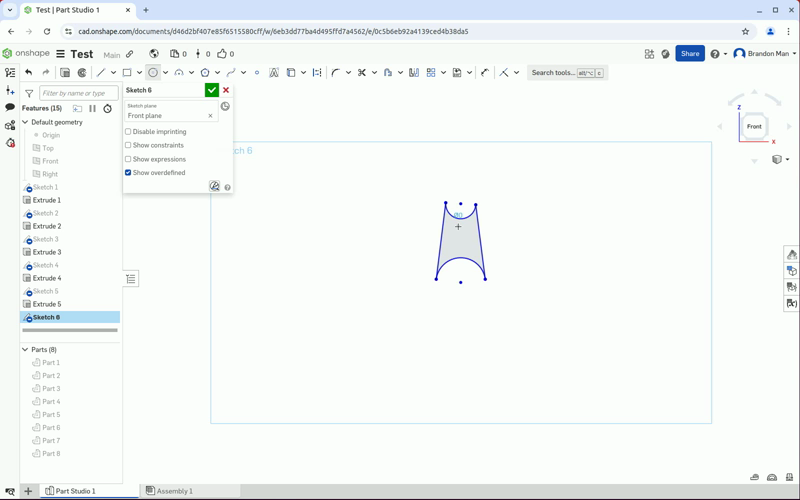
mouse_move(460, 226)
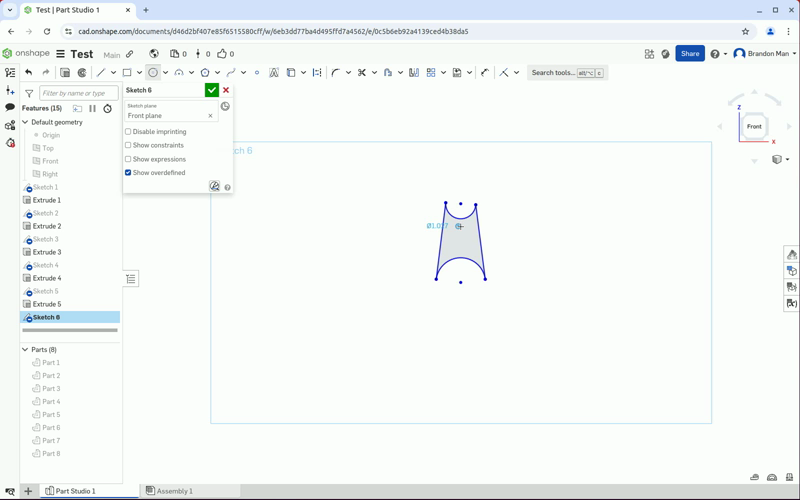
scroll(6)
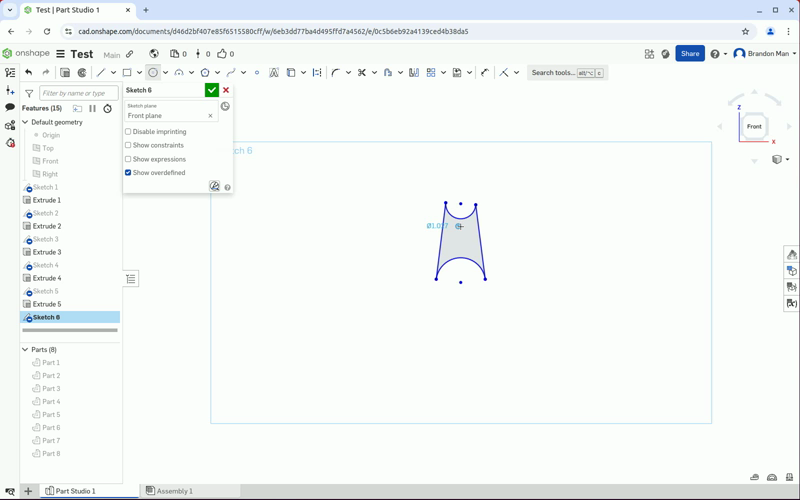
scroll(6)
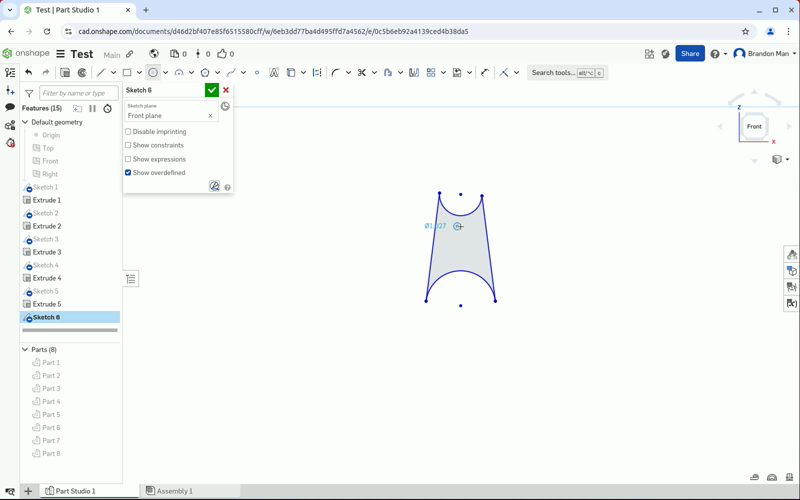
scroll(6)
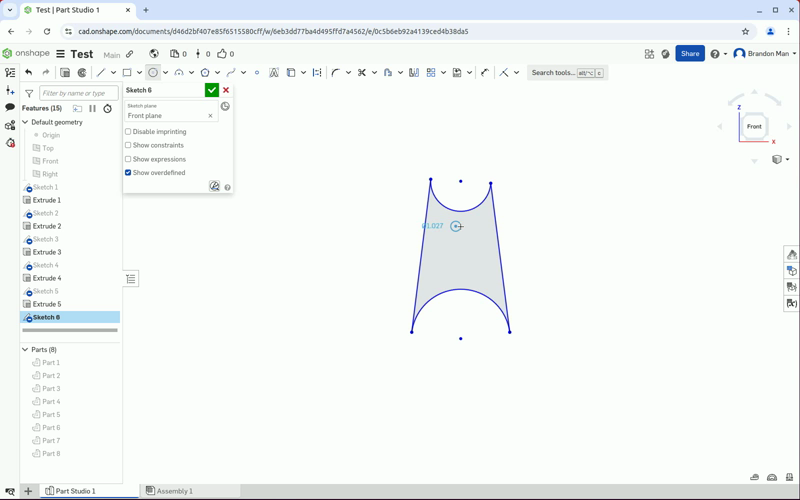
scroll(6)
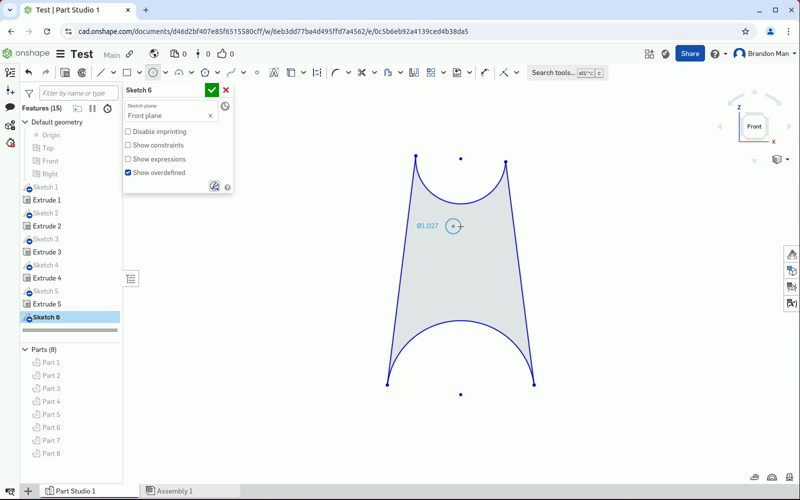
scroll(6)
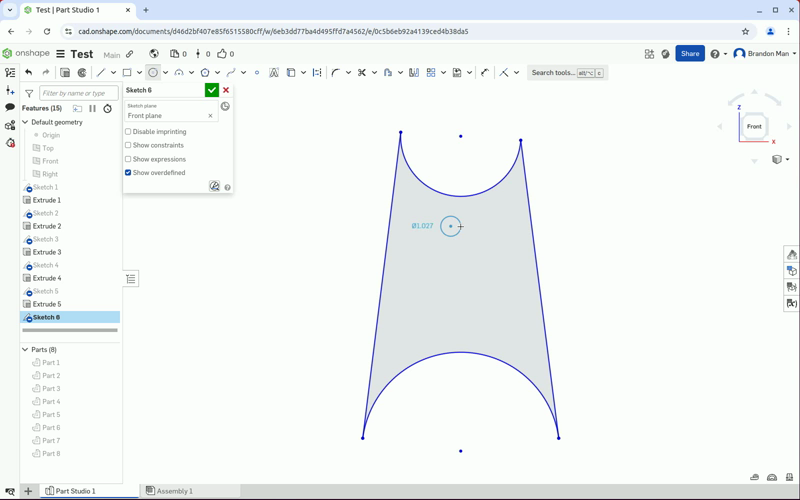
scroll(6)
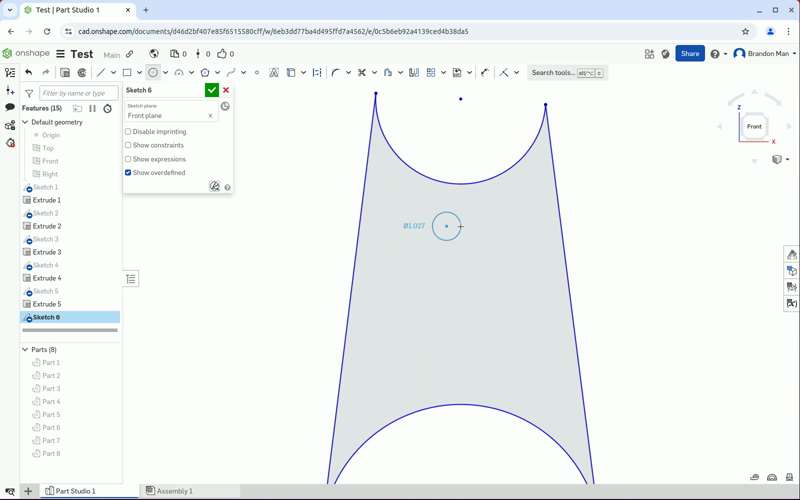
scroll(6)
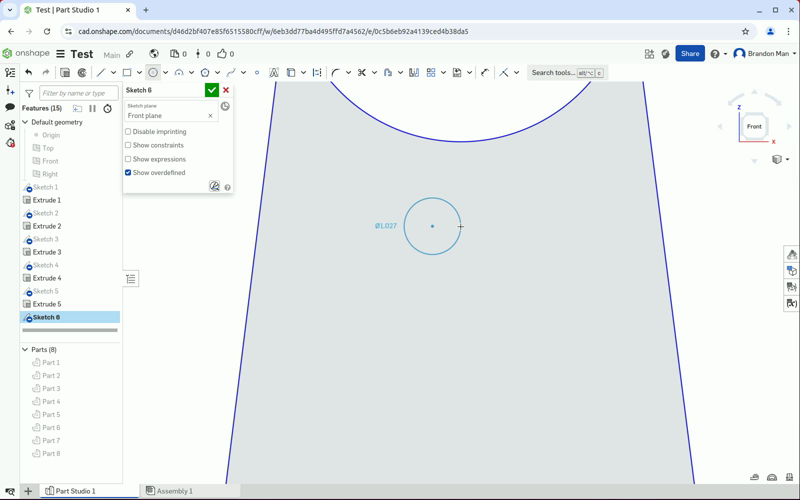
click(460, 226)
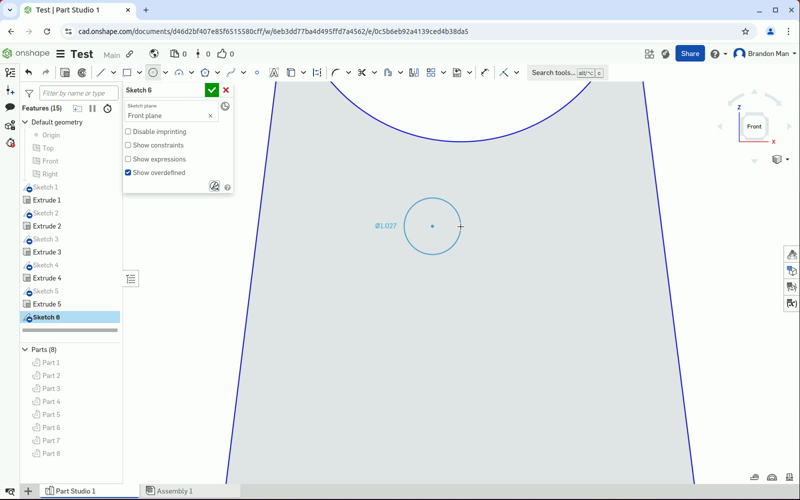
scroll(-6)
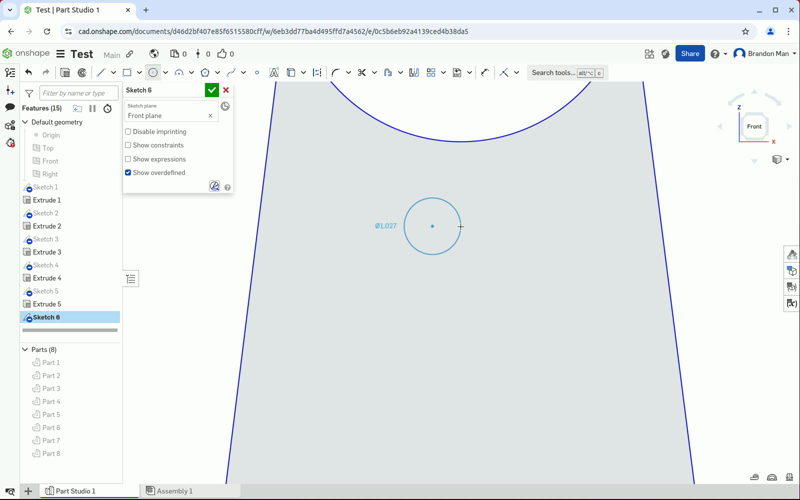
scroll(-6)
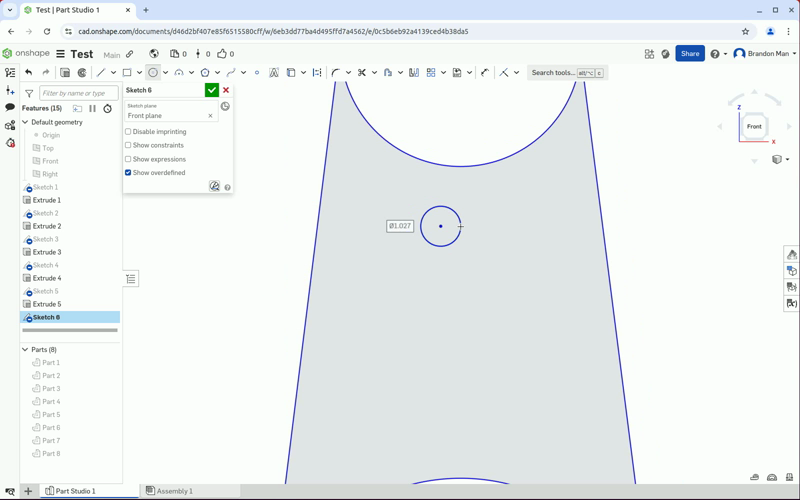
scroll(-6)
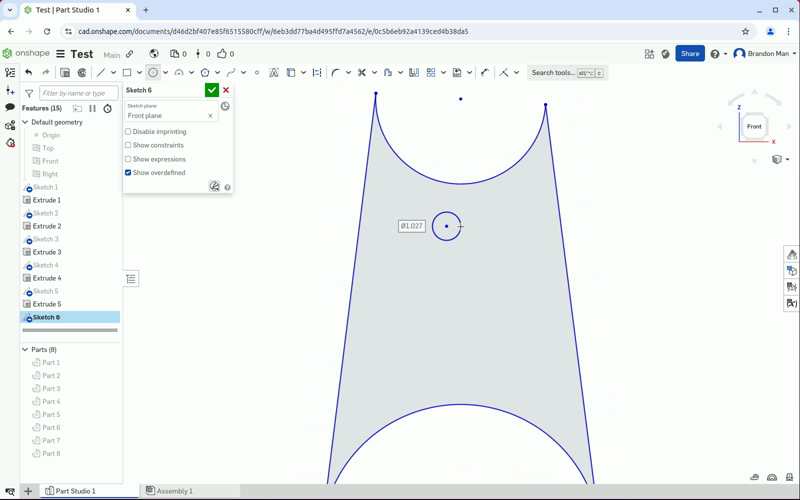
scroll(-6)
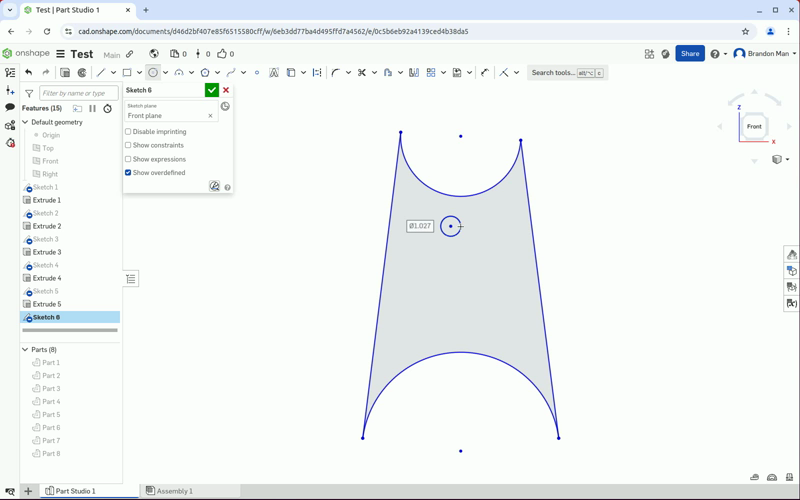
scroll(-6)
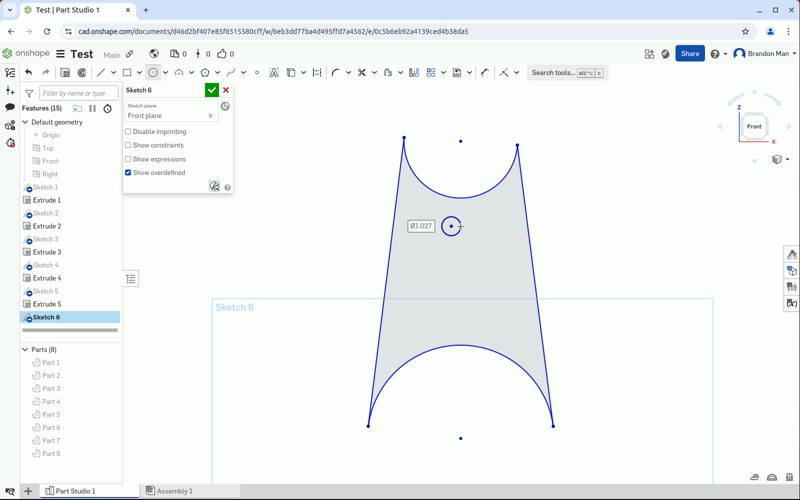
scroll(-6)
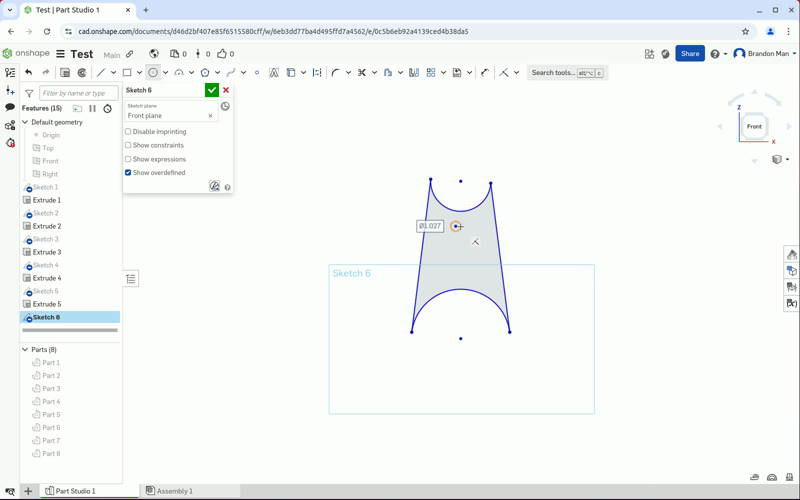
scroll(-6)
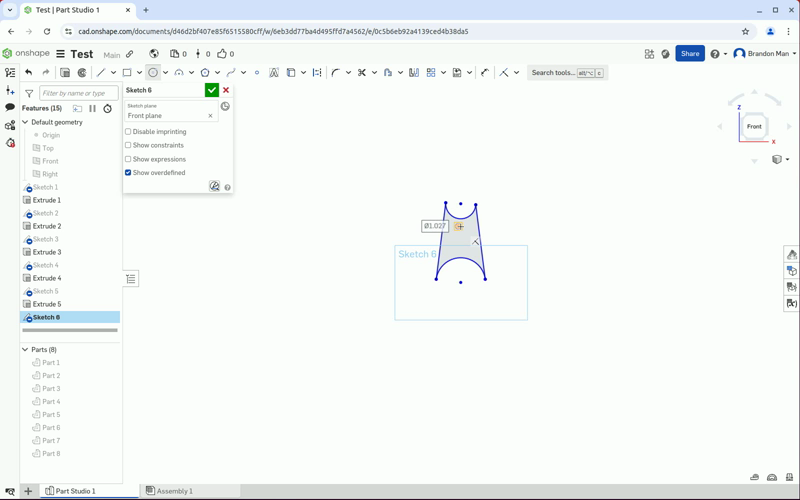
key(esc)
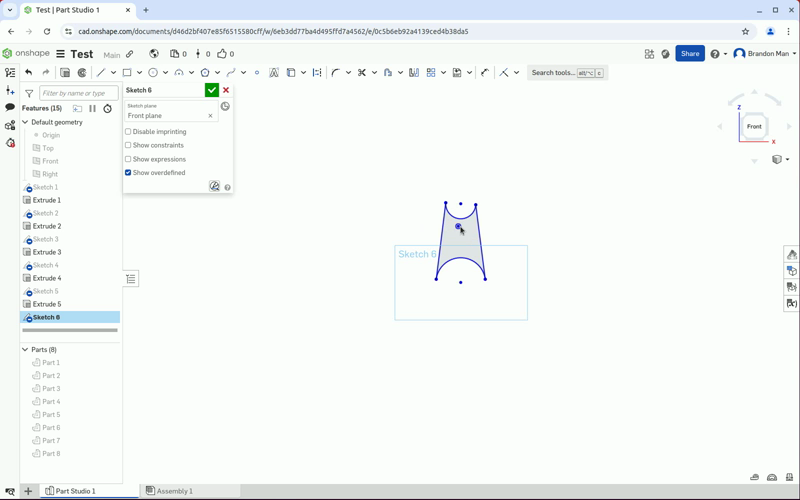
mouse_move(466, 222)
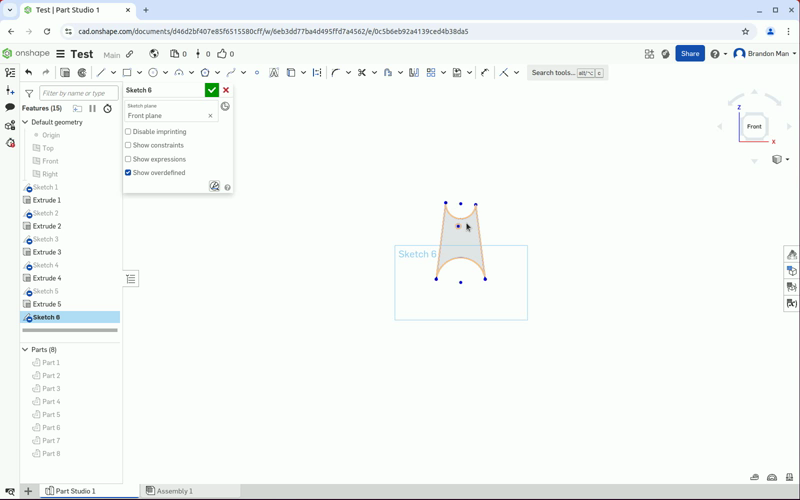
click(466, 222)
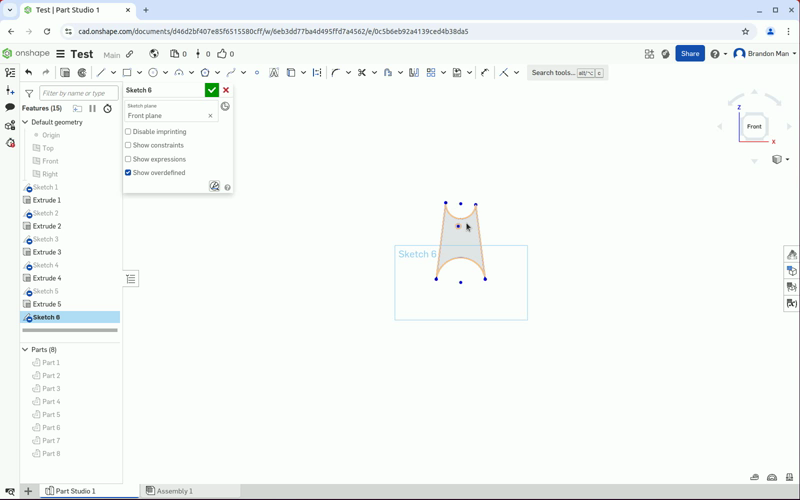
mouse_move(73, 352)
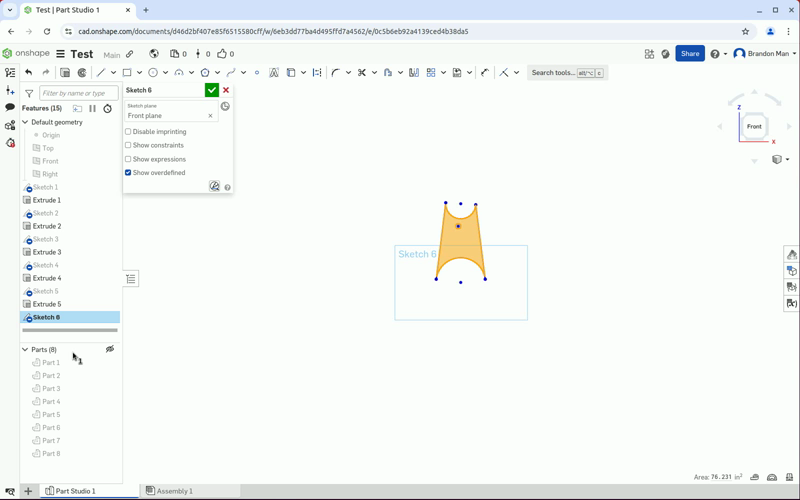
key(shift+y)
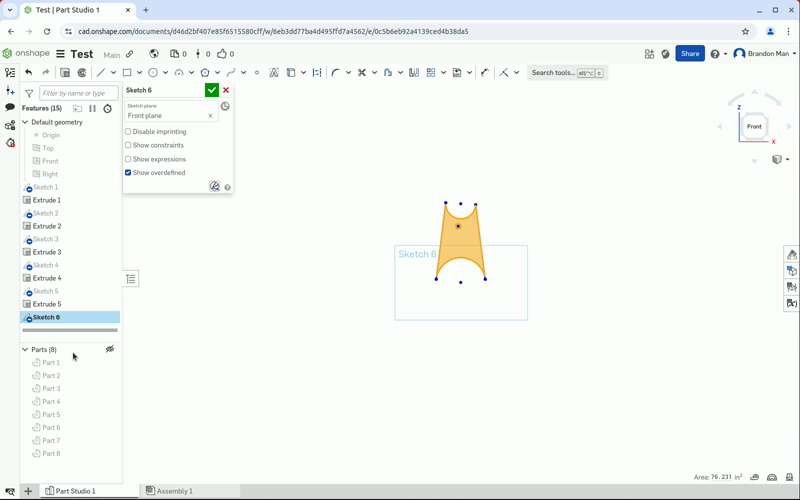
key(shift+e)
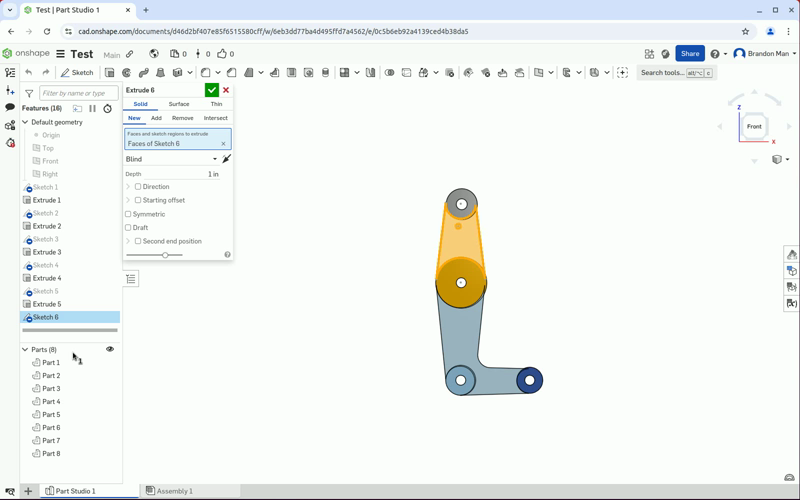
mouse_move(143, 106)
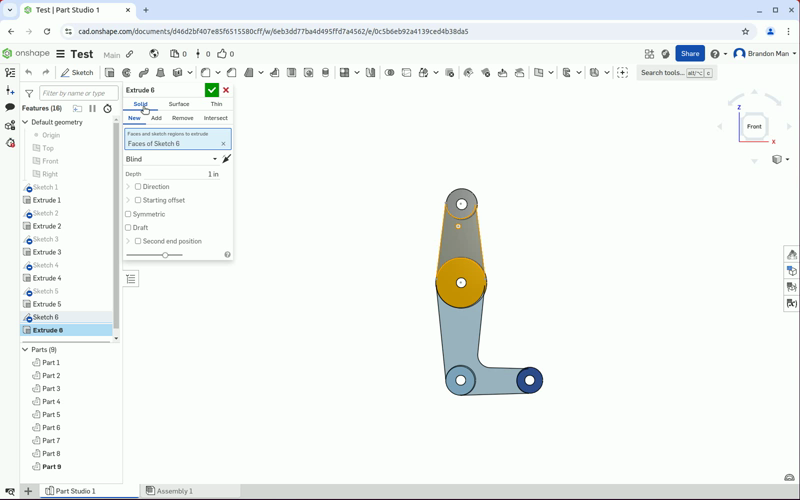
click(143, 106)
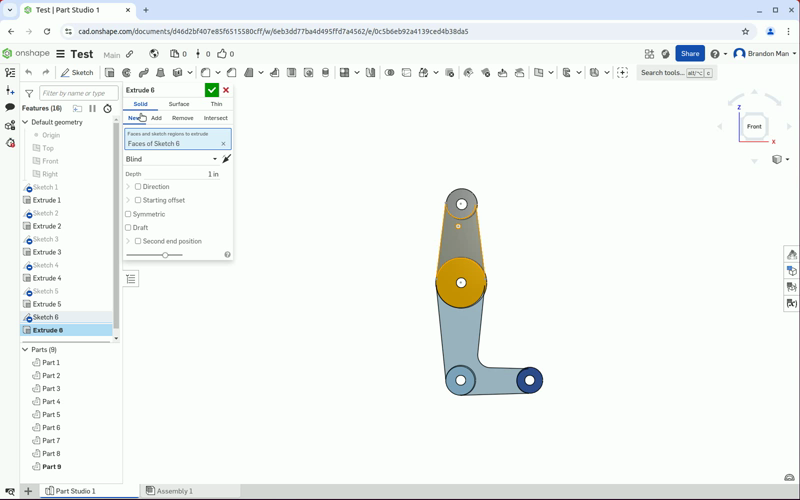
mouse_move(137, 120)
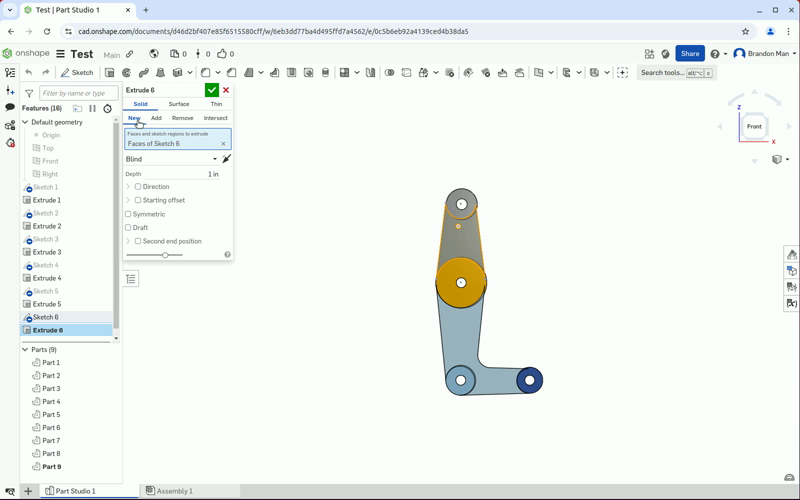
click(137, 120)
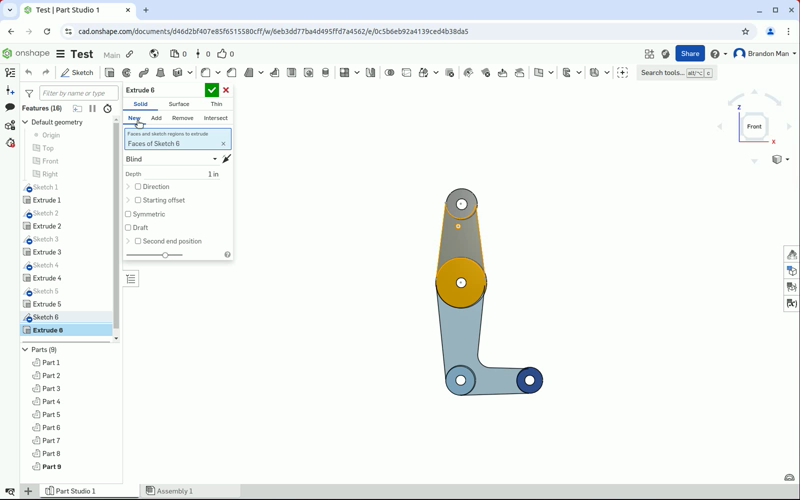
key(tab, 4)
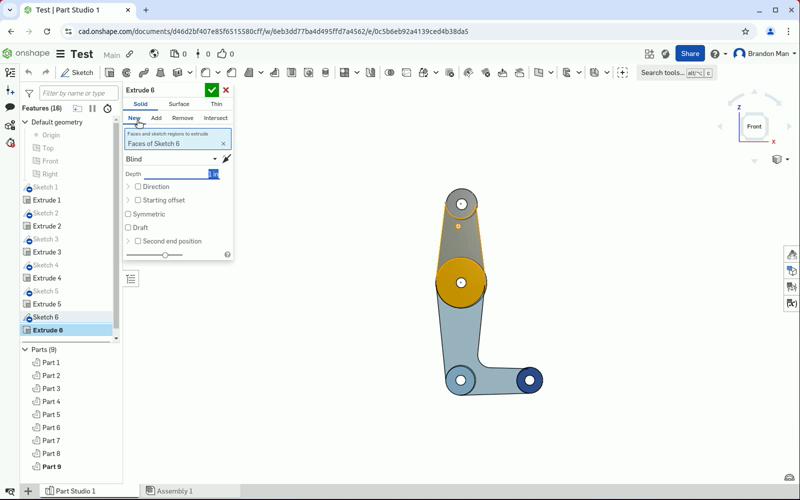
text(1.926)
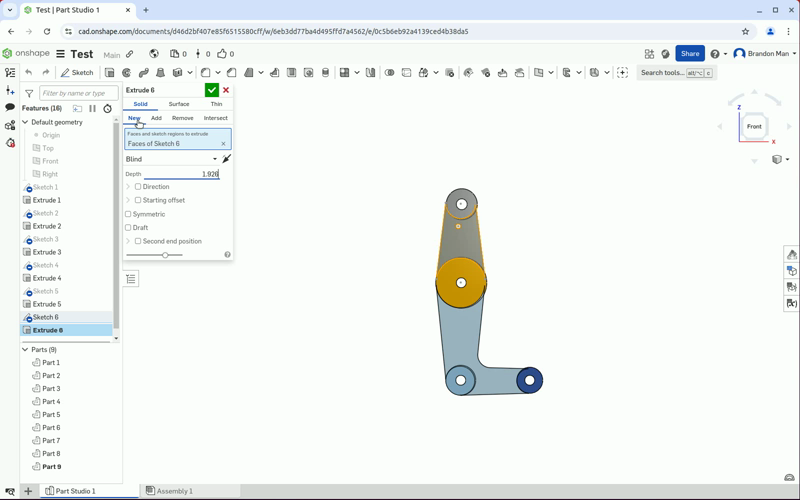
key(enter)
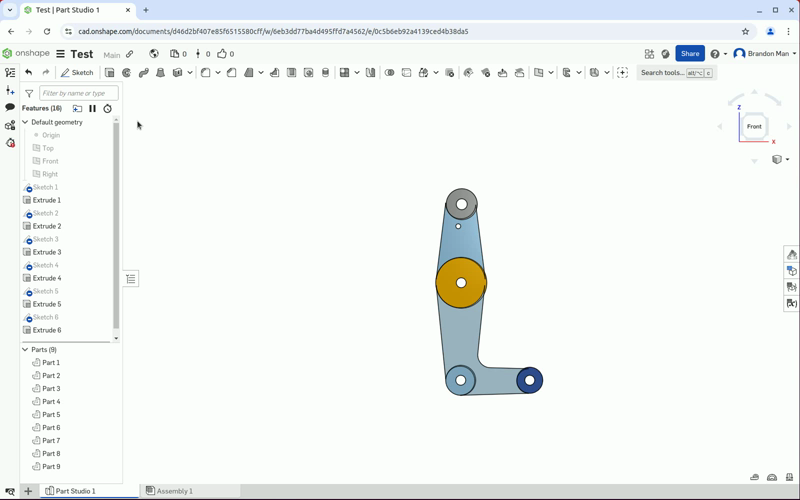
key(shift+h)
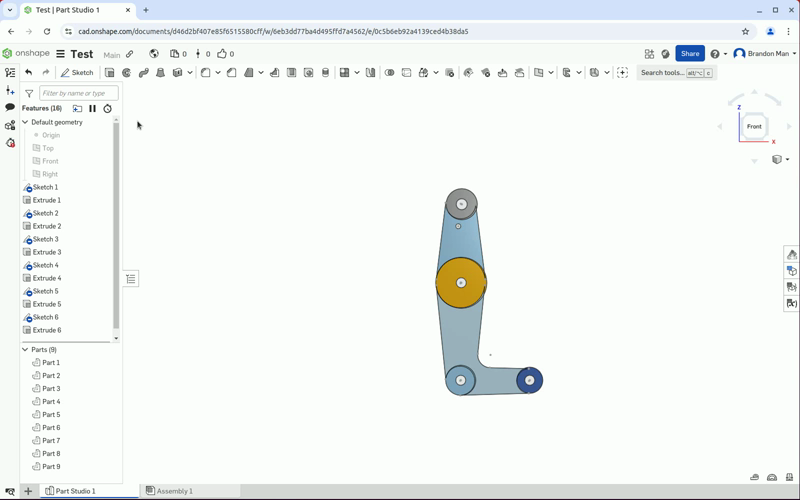
key(shift+h)
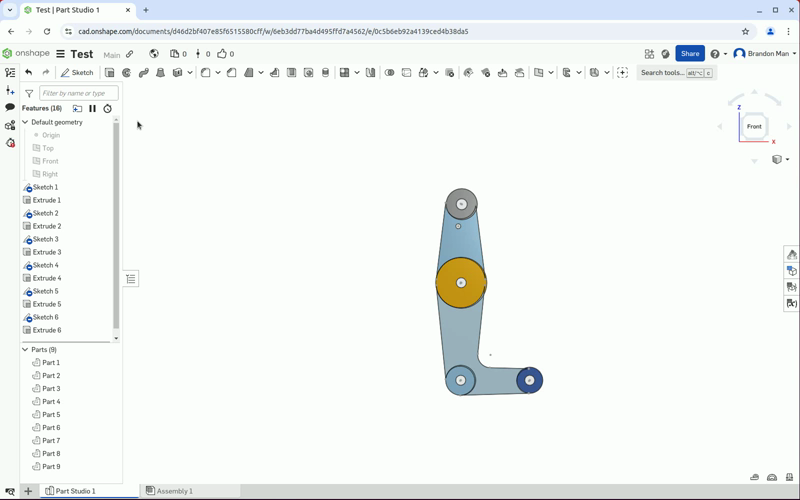
key(shift+7)
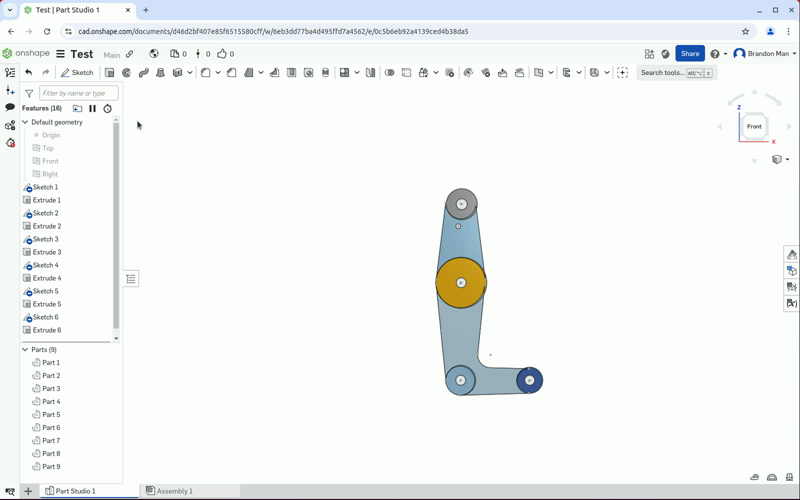
key(left, 2)
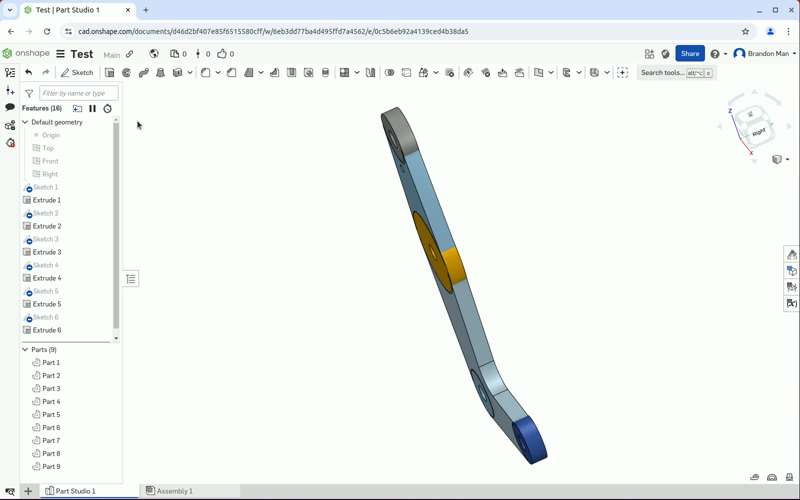
key(down, 2)
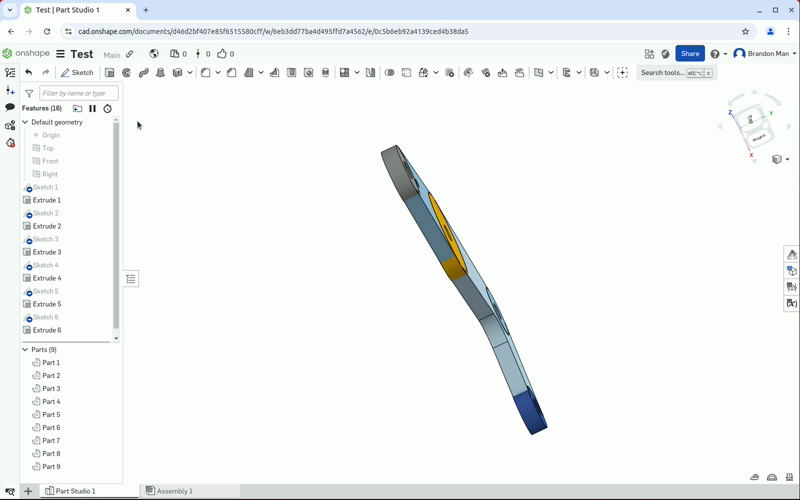
key(up, 2)
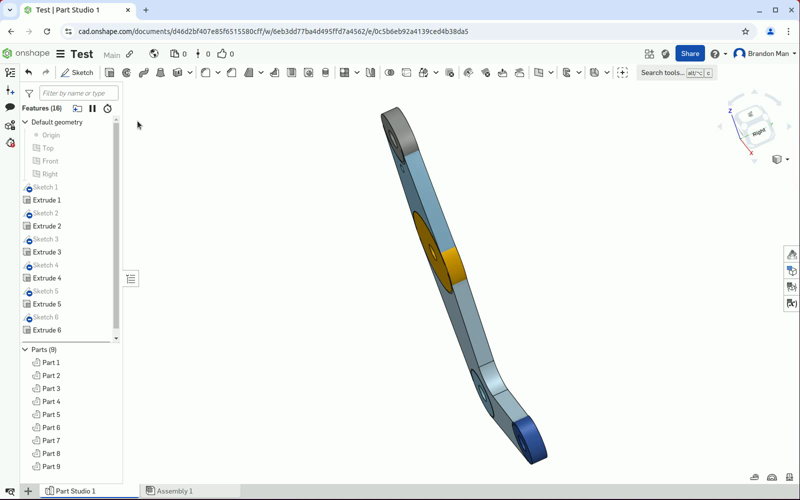
key(right, 2)
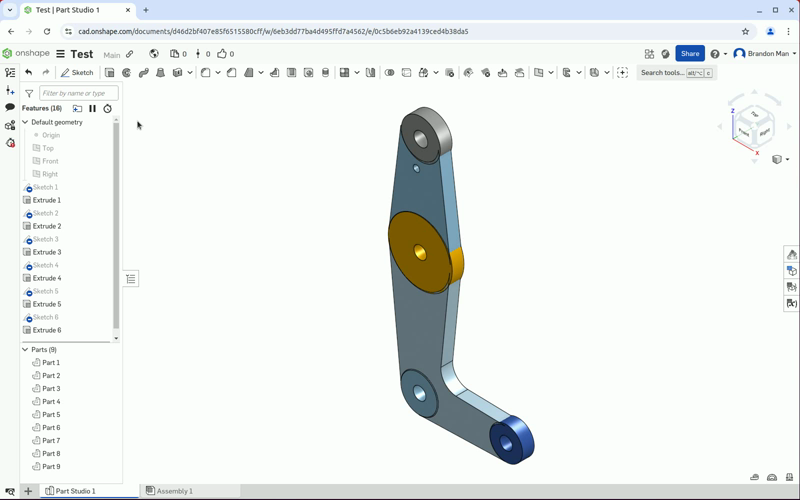
mouse_move(69, 189)
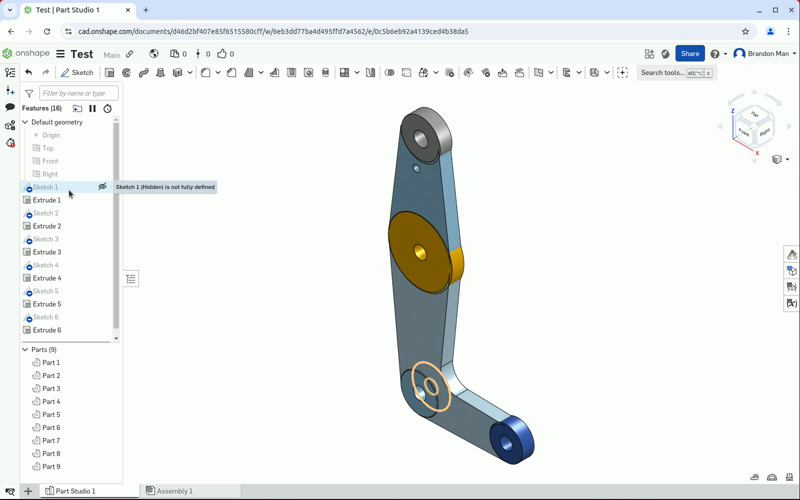
click(69, 189)